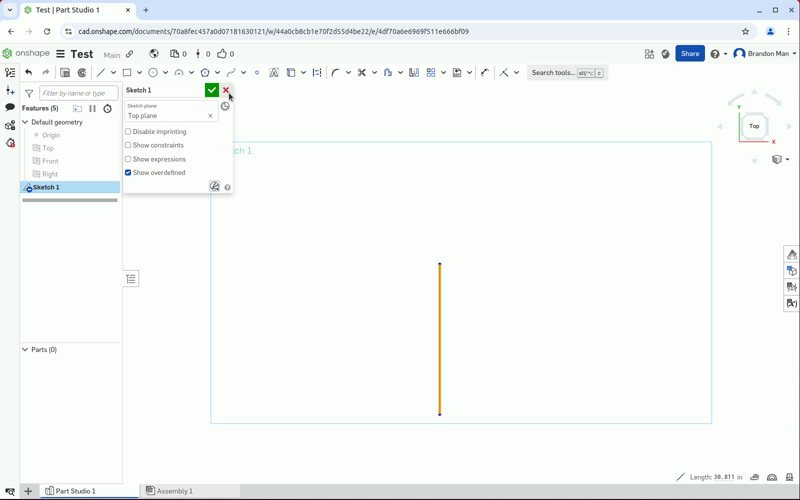
key(shift+h)
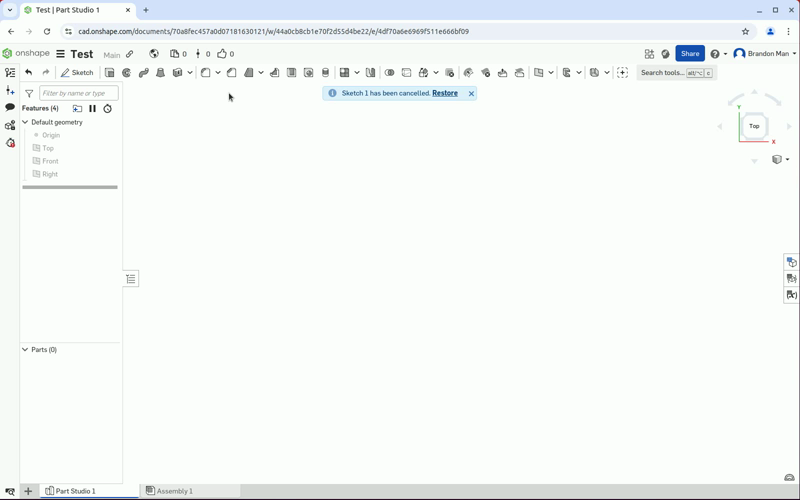
mouse_move(73, 352)
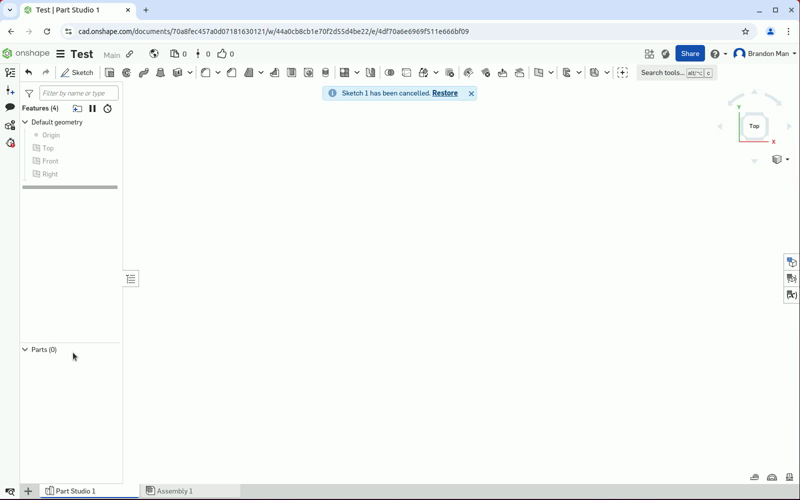
key(y)
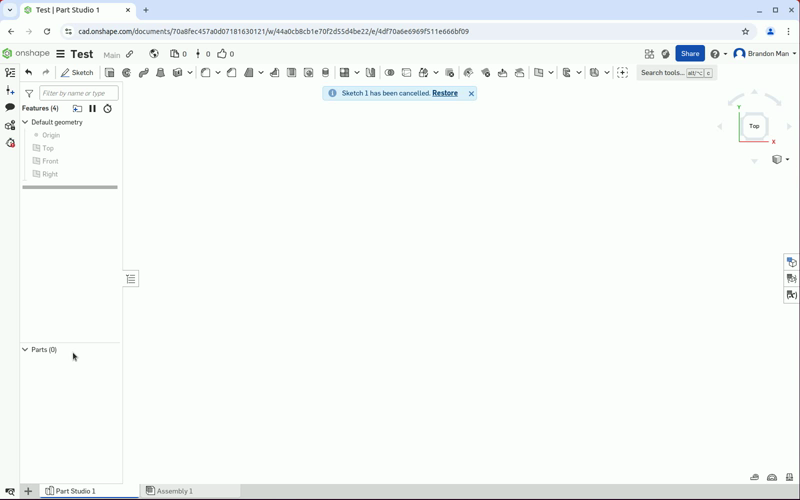
key(shift+p)
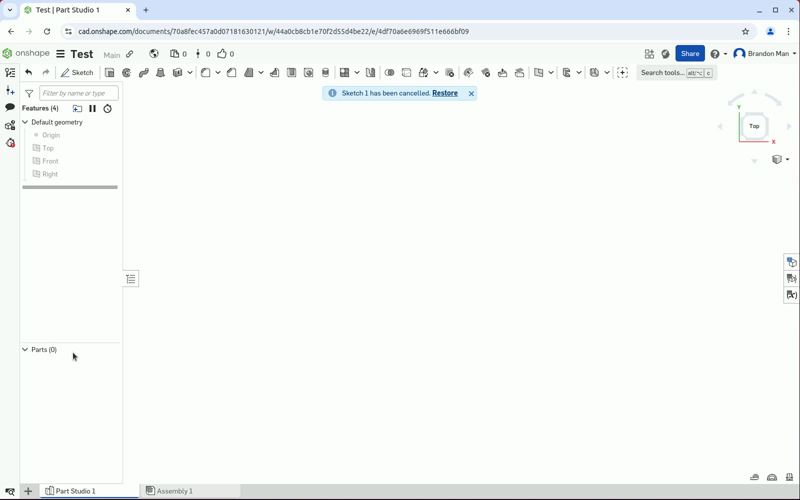
key(space)
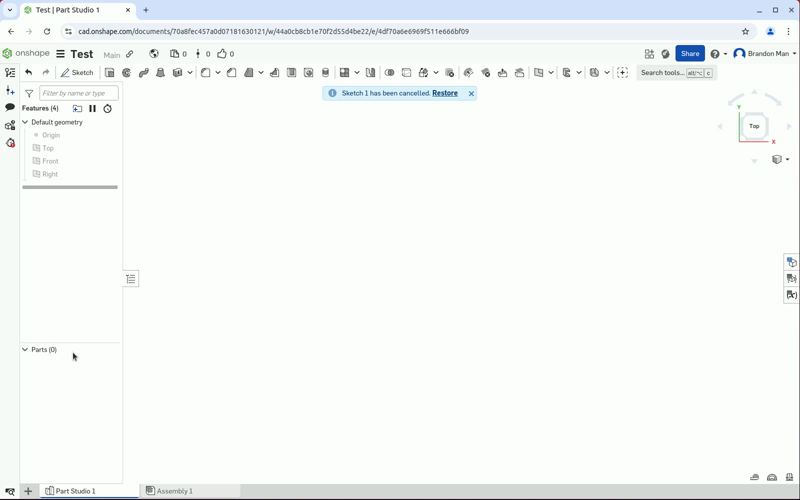
key_down(shift)
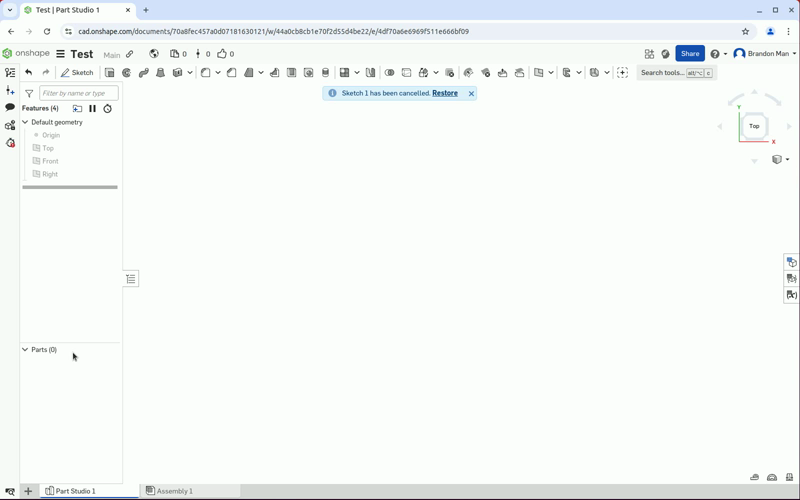
key(up)
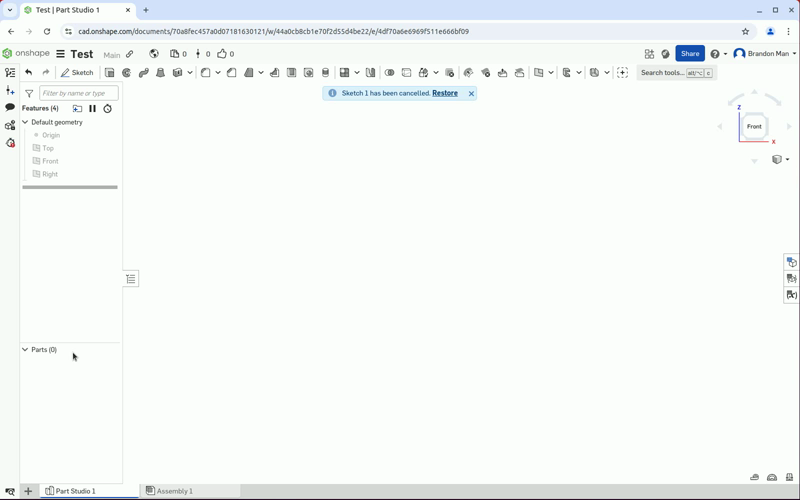
key_up(shift)
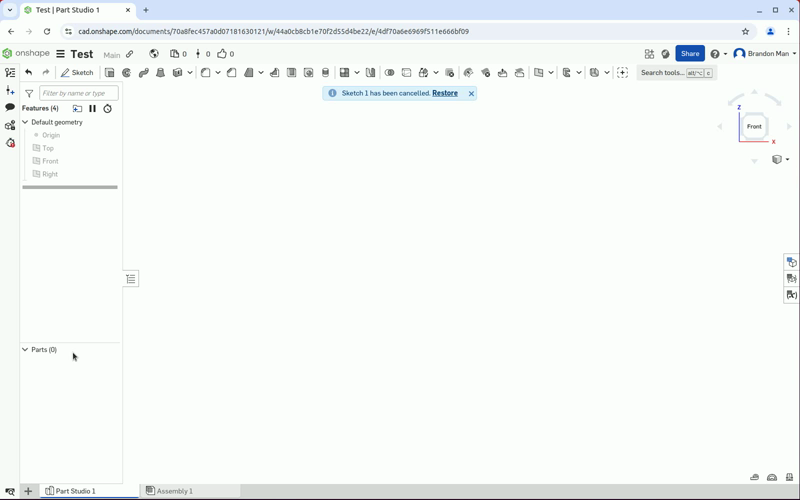
mouse_move(73, 352)
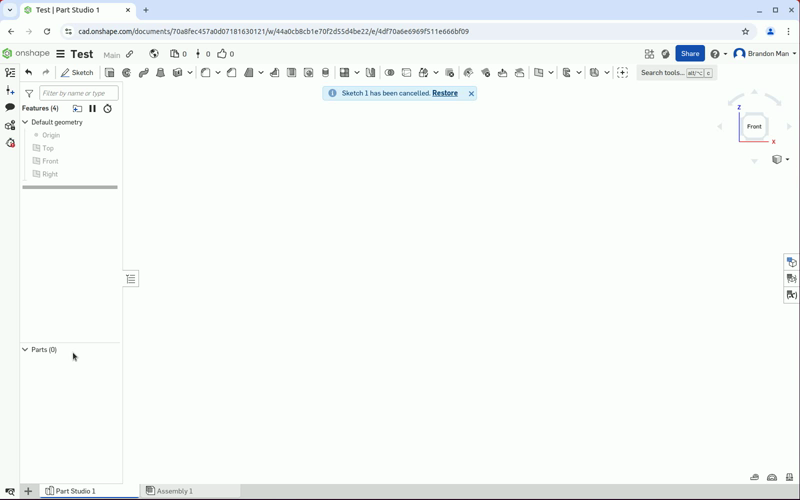
key(shift+y)
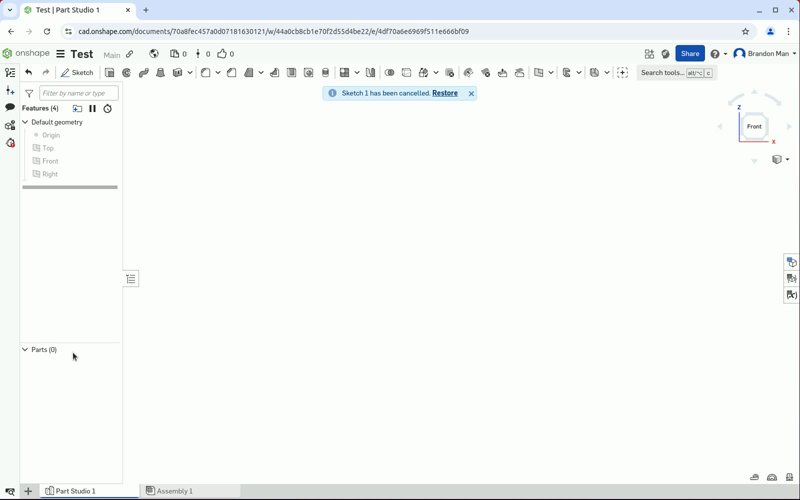
key(shift+s)
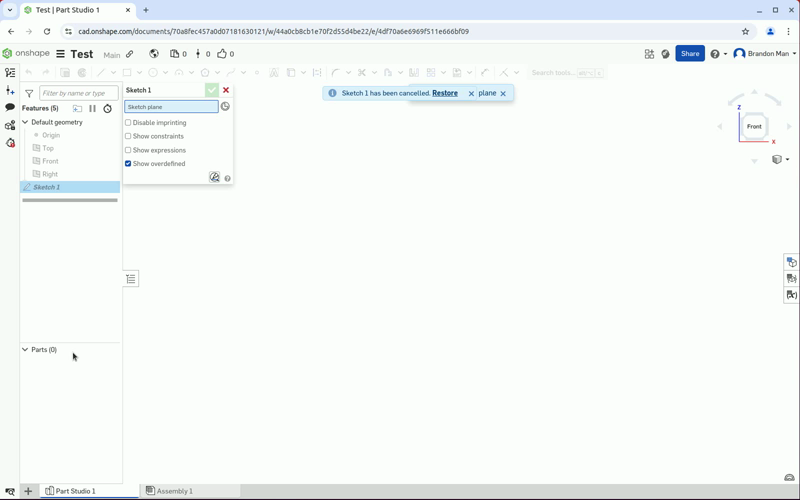
mouse_move(73, 163)
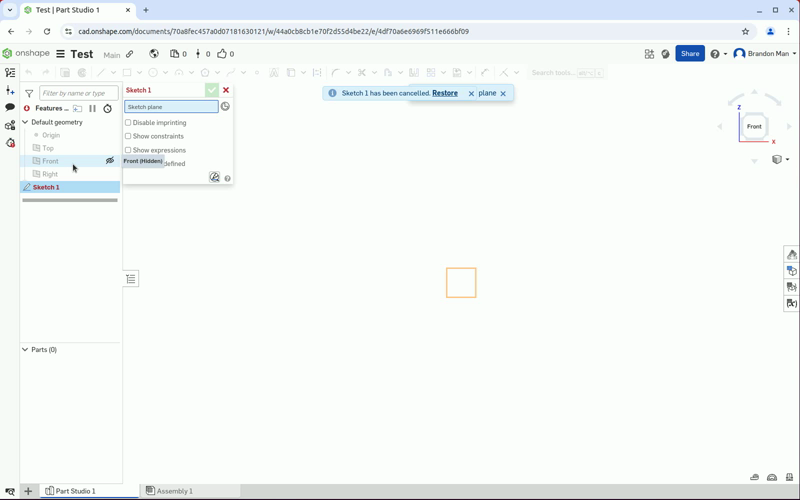
click(73, 163)
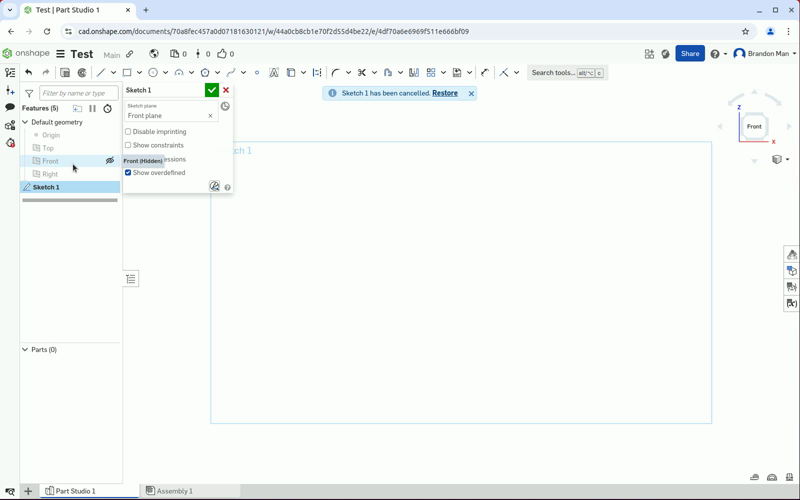
mouse_move(73, 352)
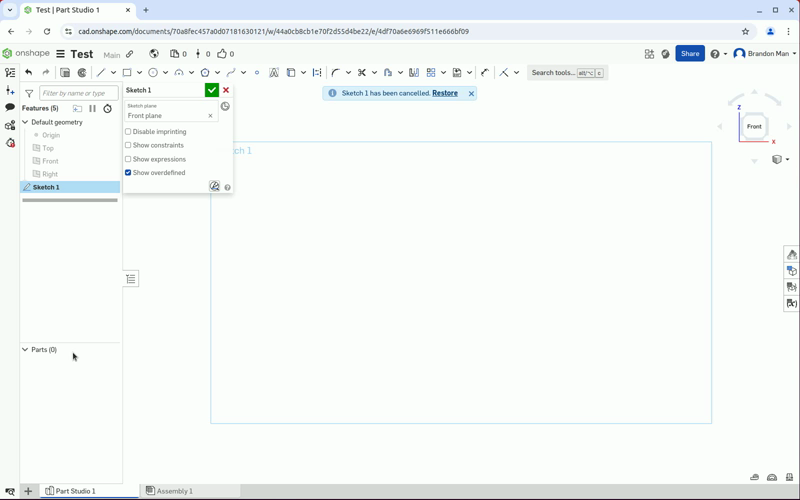
key(y)
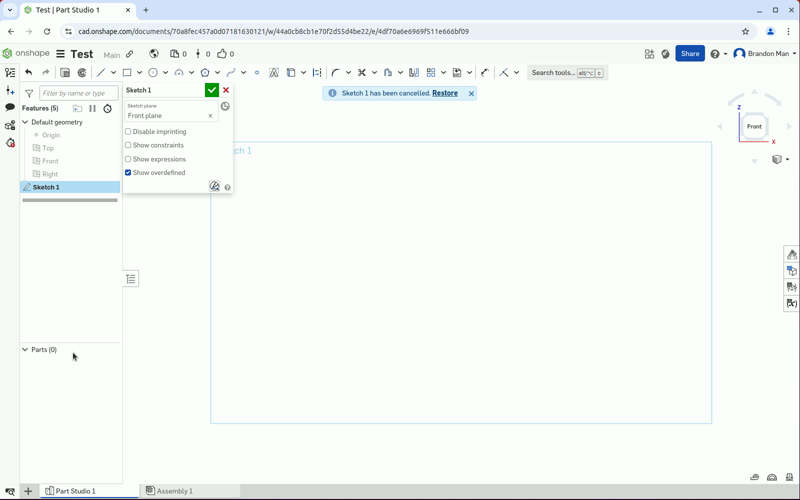
key(l)
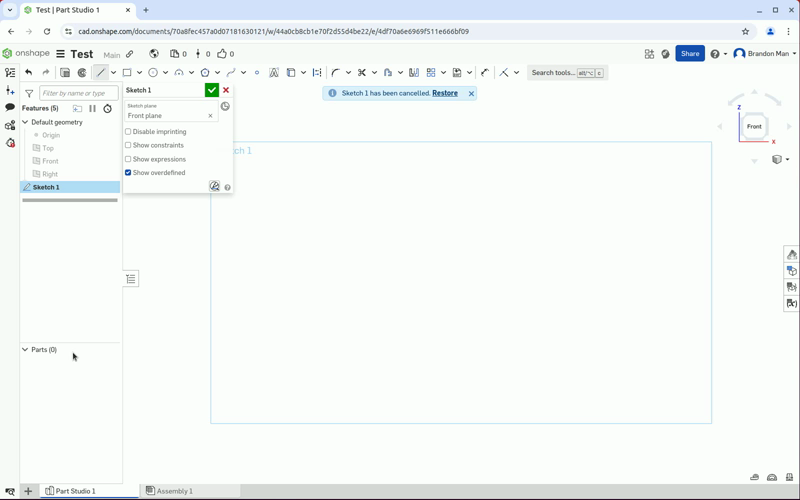
key_down(shift)
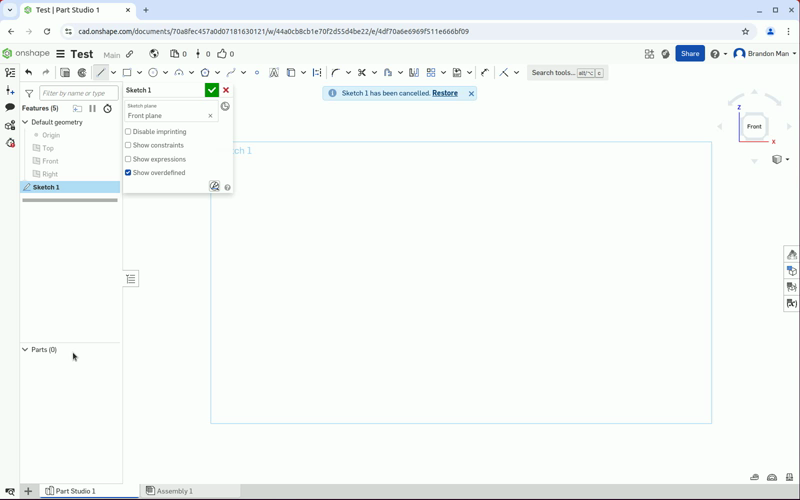
mouse_move(466, 325)
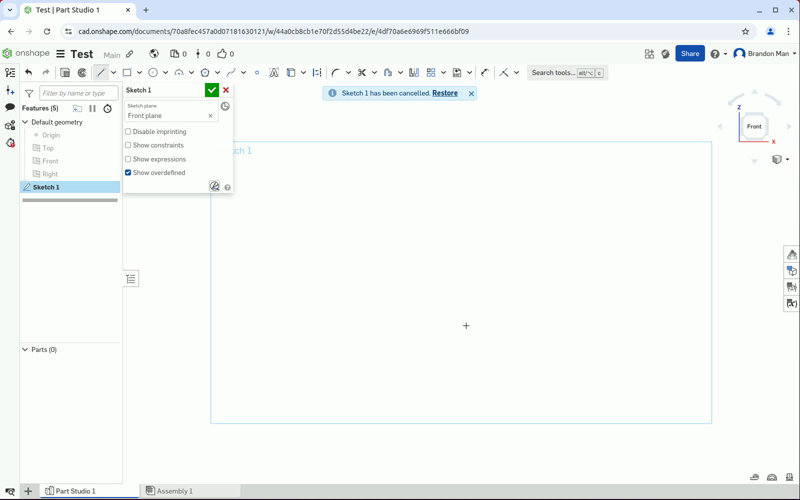
click(466, 325)
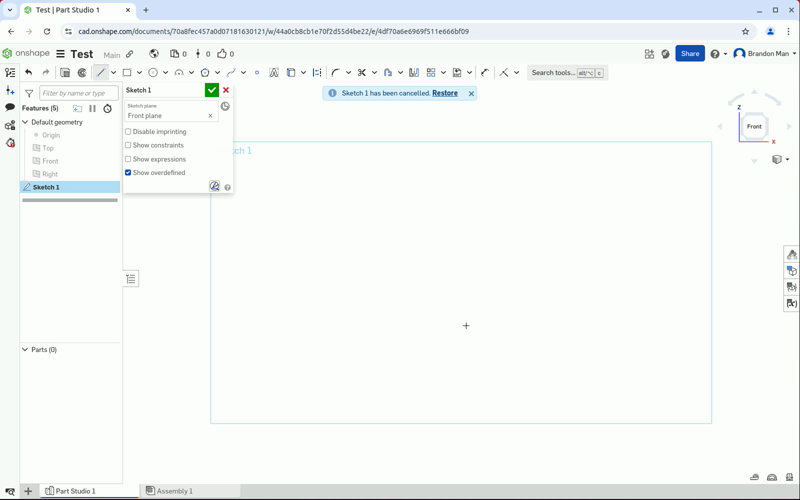
key_up(shift)
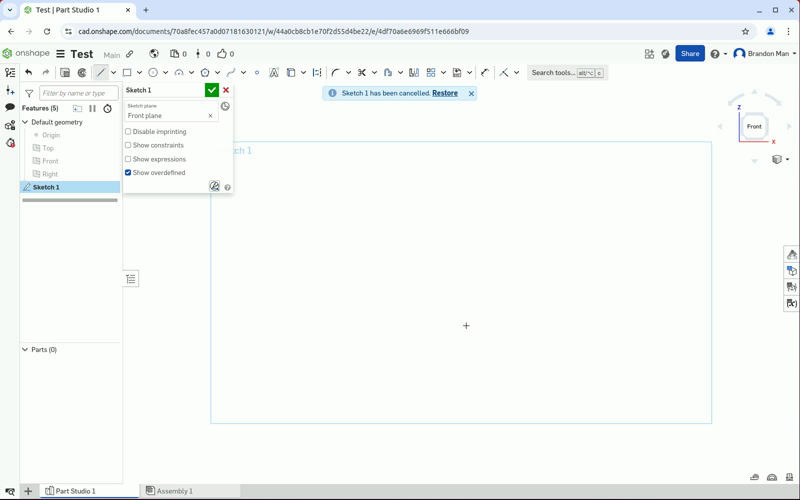
key_down(shift)
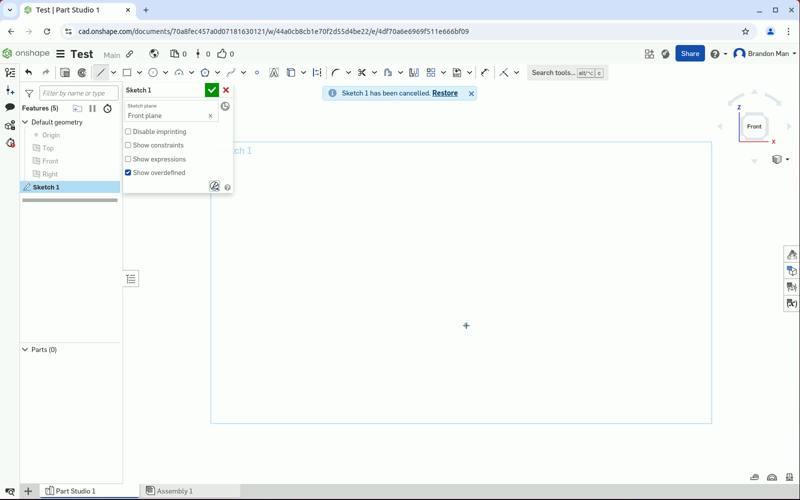
mouse_move(496, 325)
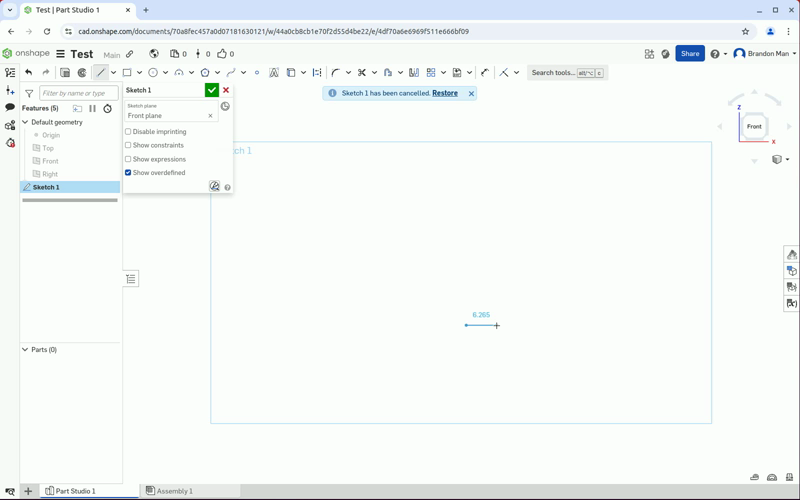
mouse_move(515, 325)
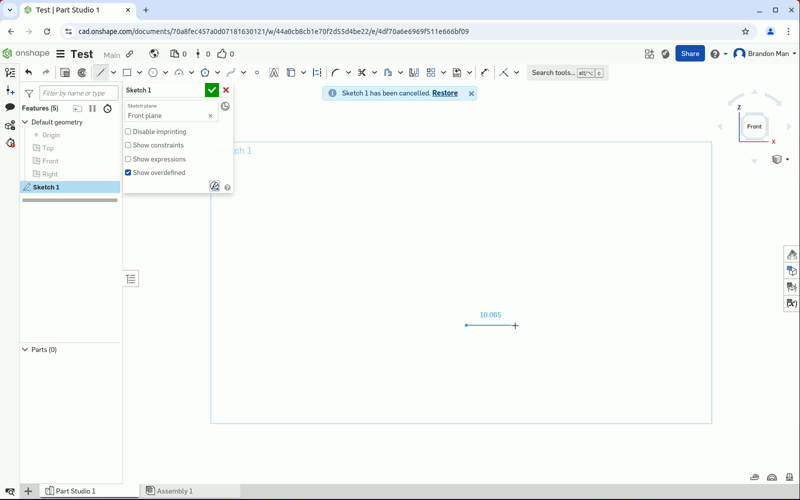
click(515, 325)
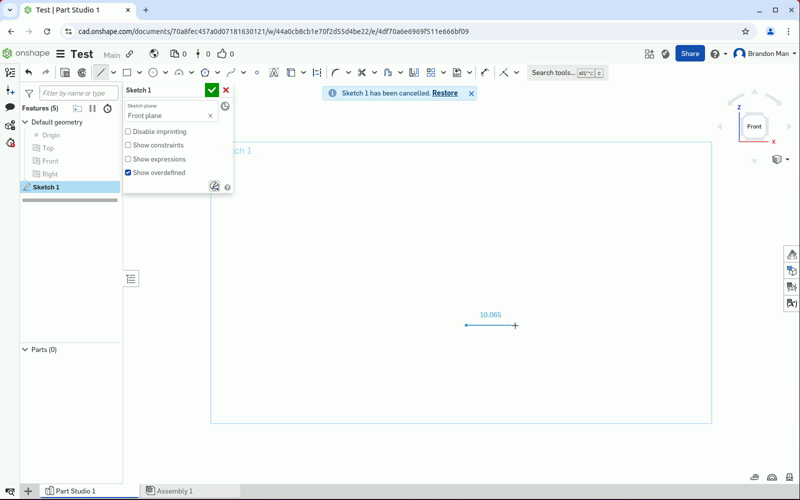
key_up(shift)
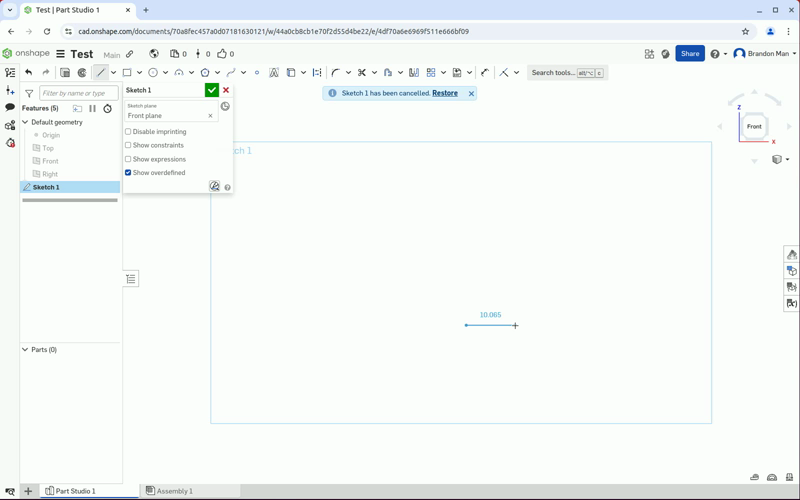
key_down(shift)
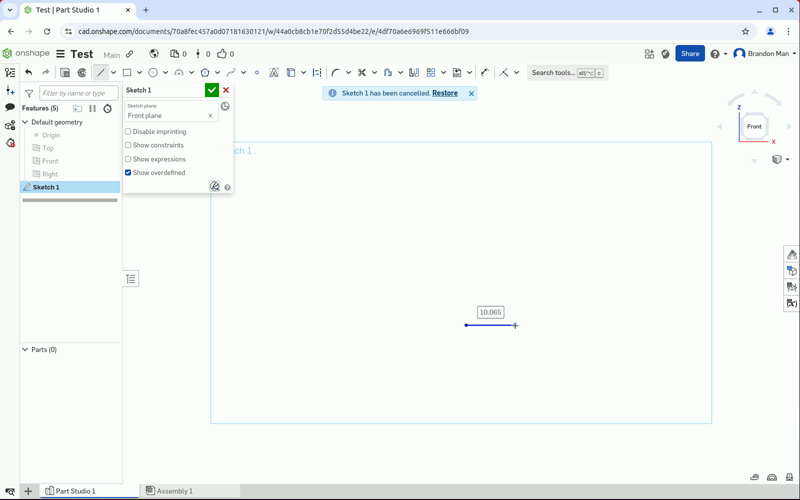
mouse_move(545, 325)
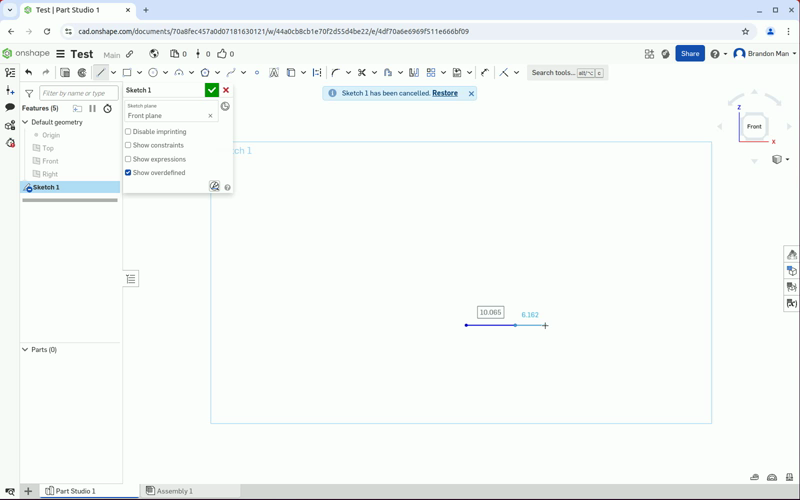
mouse_move(515, 273)
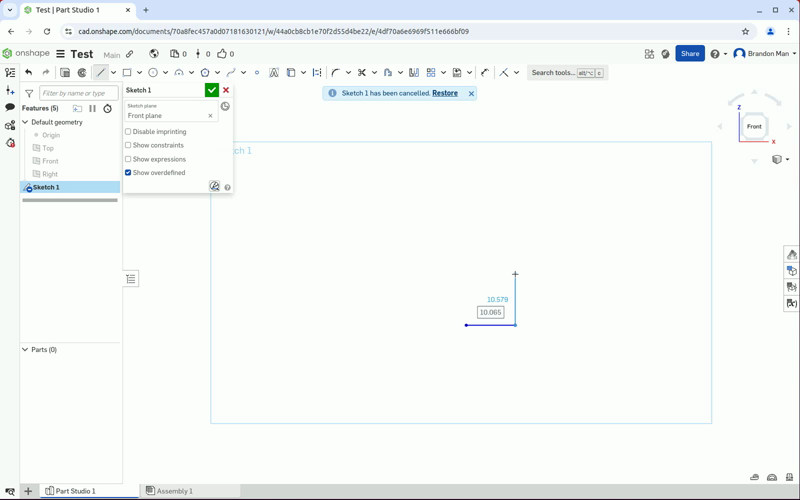
click(515, 273)
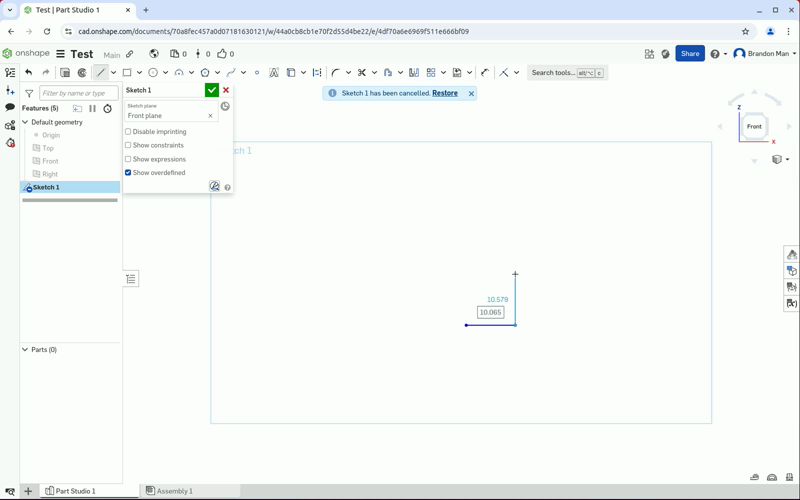
key_up(shift)
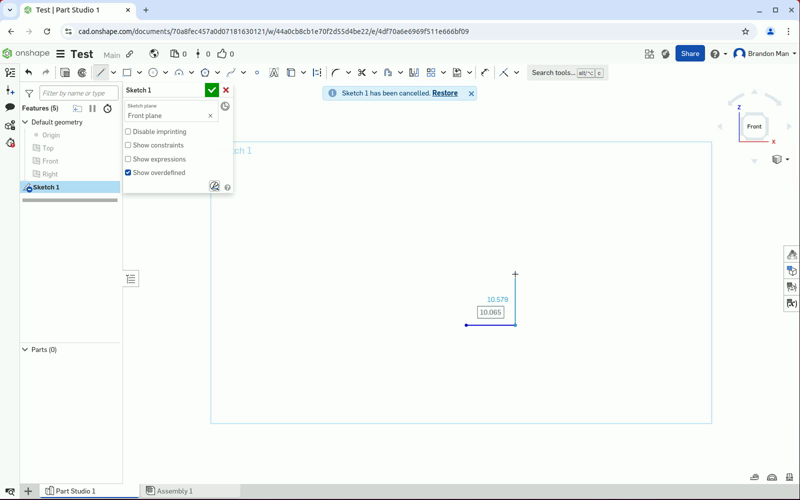
key_down(shift)
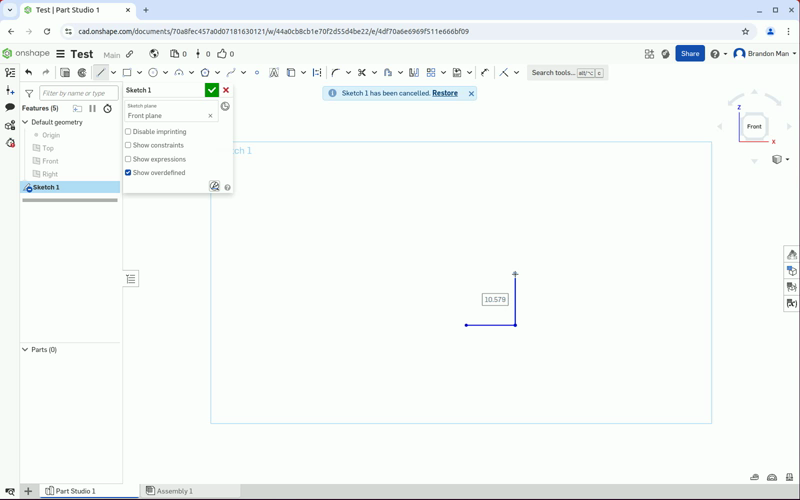
mouse_move(545, 273)
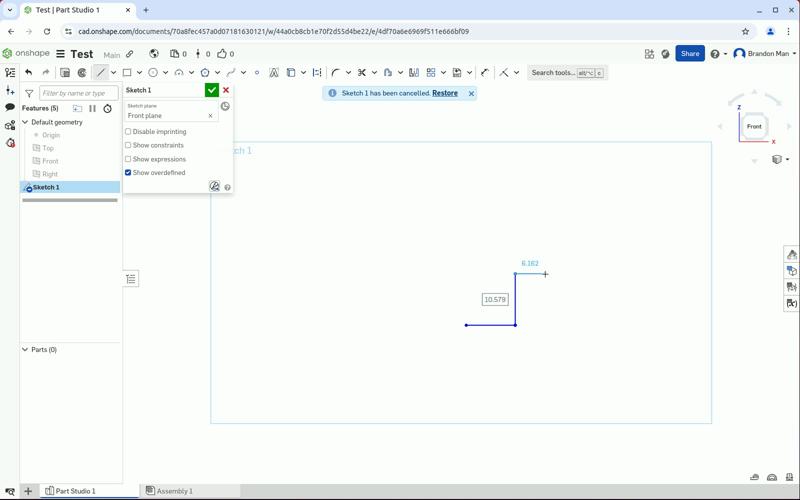
mouse_move(486, 273)
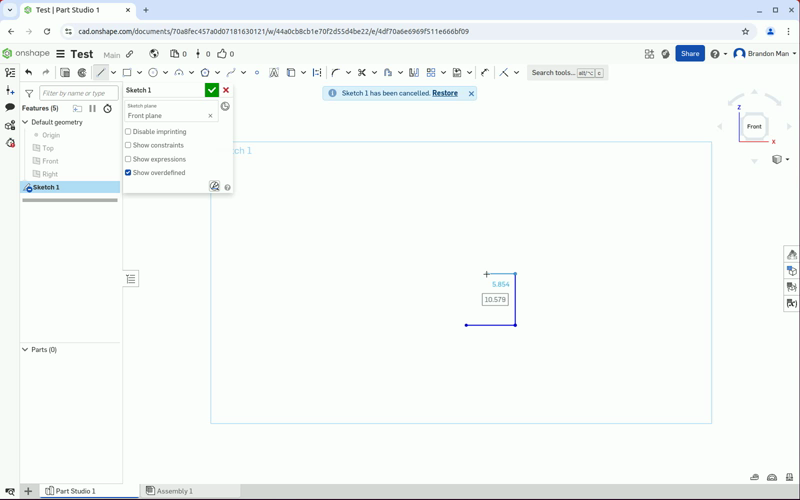
click(486, 273)
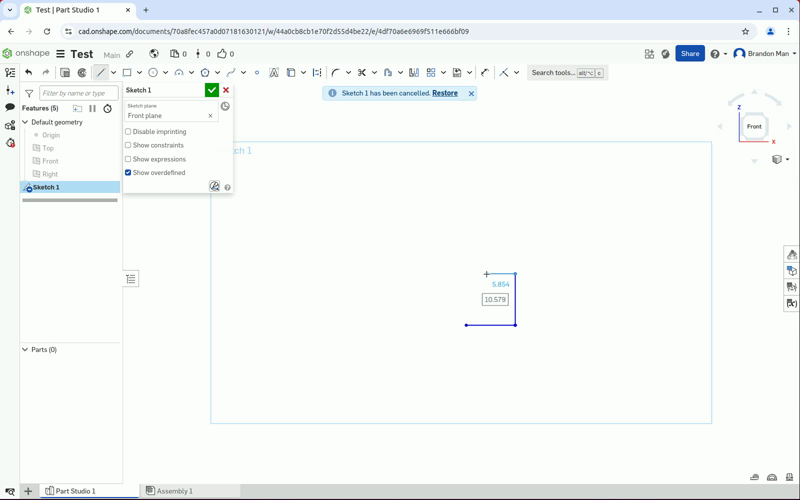
key_up(shift)
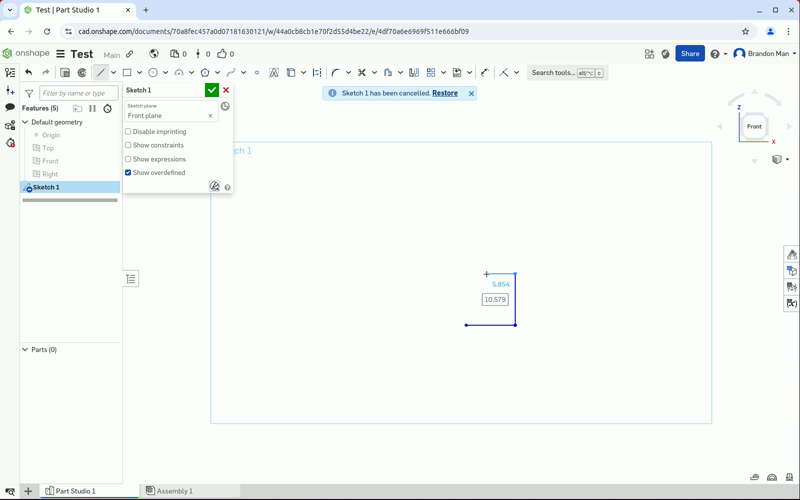
key_down(shift)
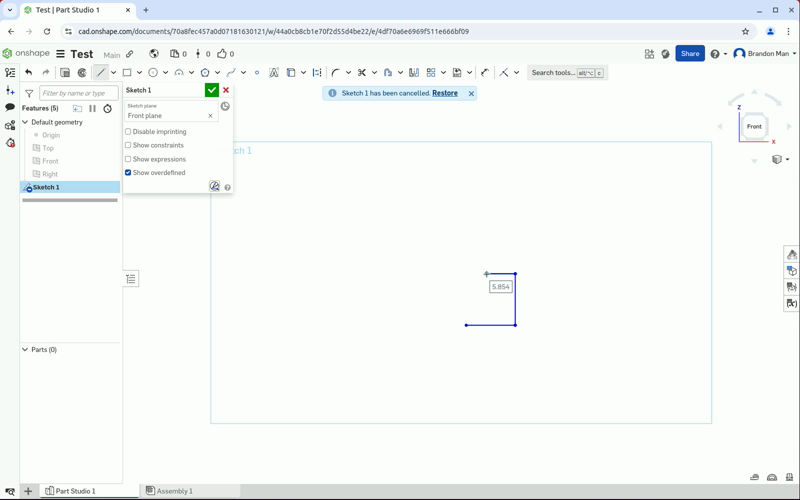
mouse_move(516, 273)
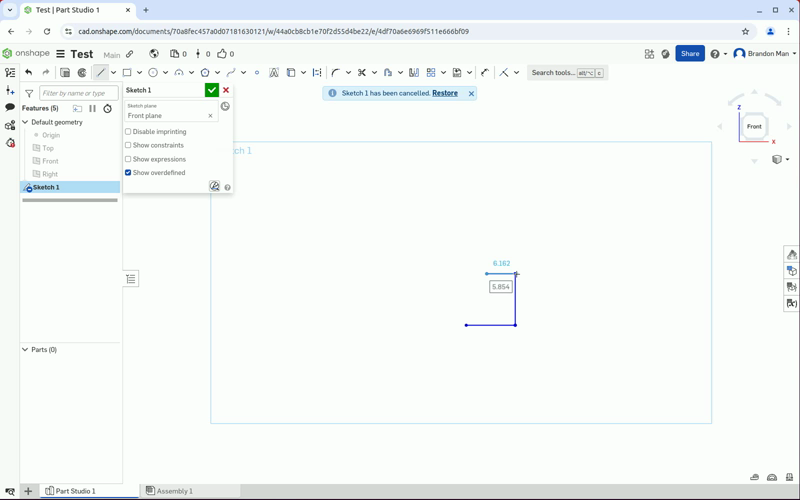
mouse_move(486, 238)
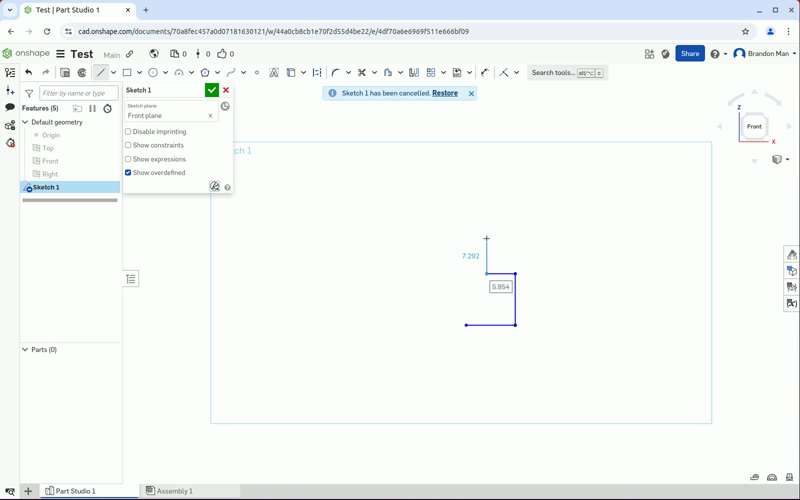
click(486, 238)
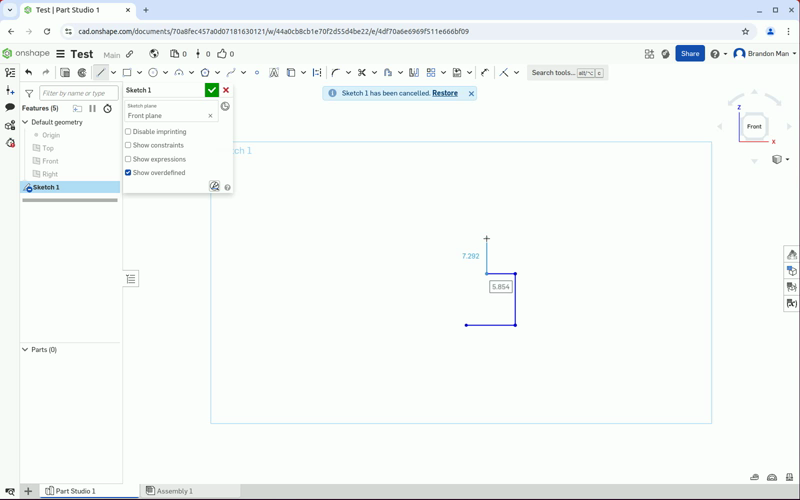
key_up(shift)
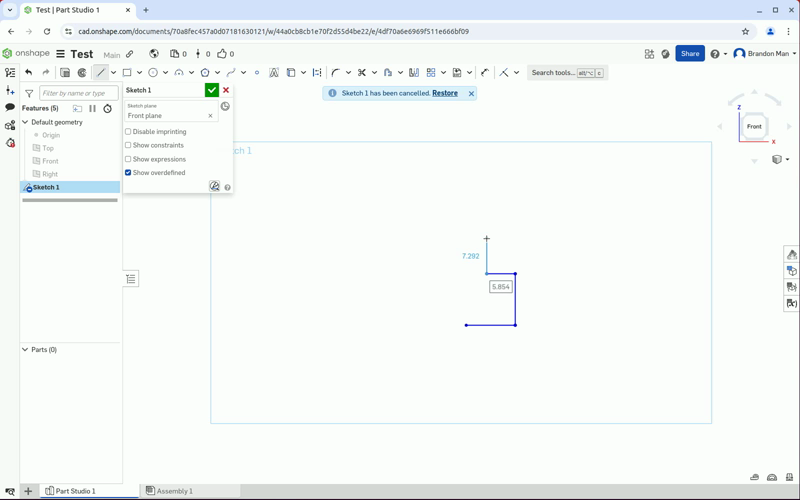
key_down(shift)
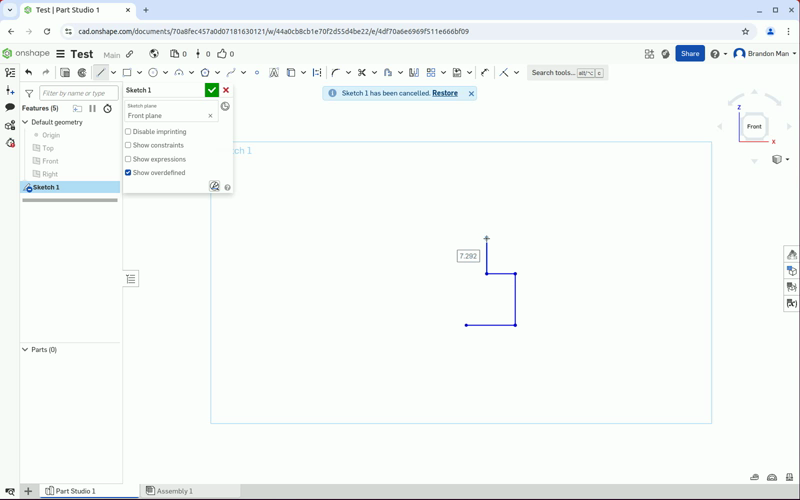
mouse_move(516, 238)
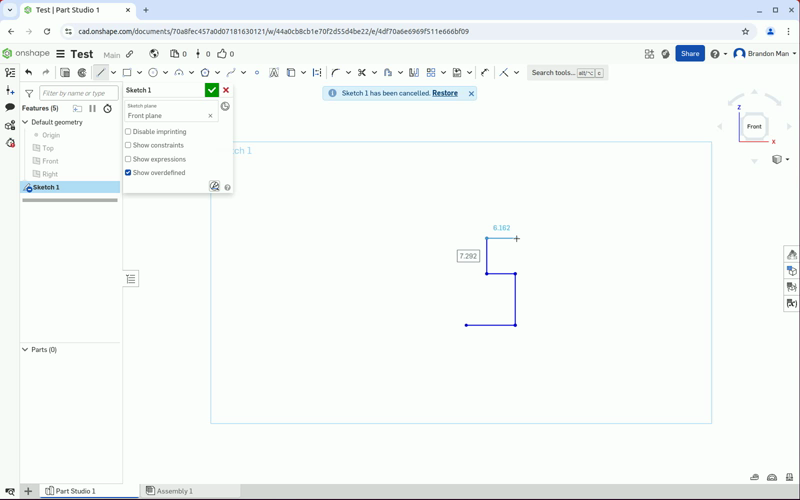
mouse_move(470, 238)
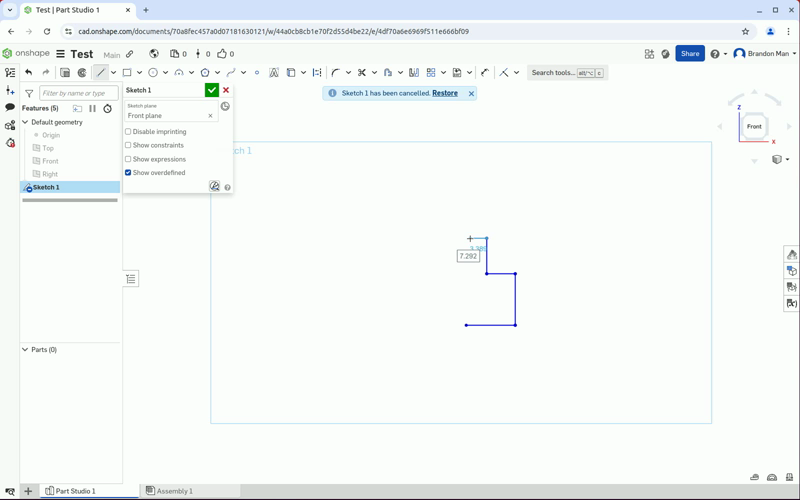
click(470, 238)
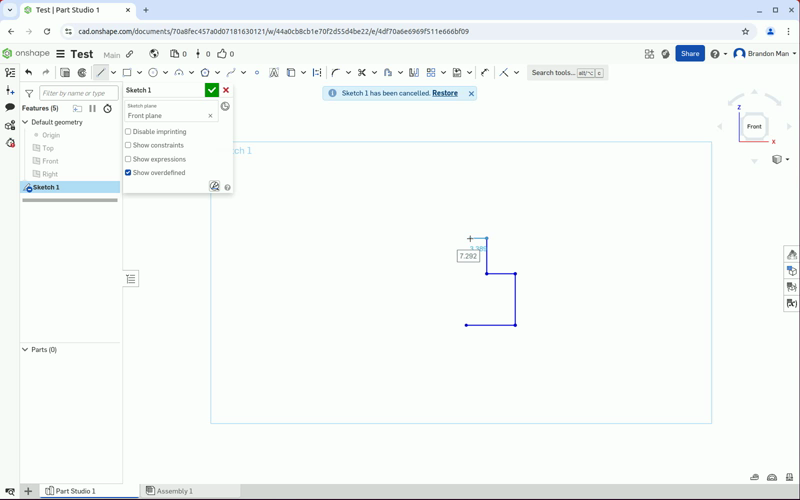
key_up(shift)
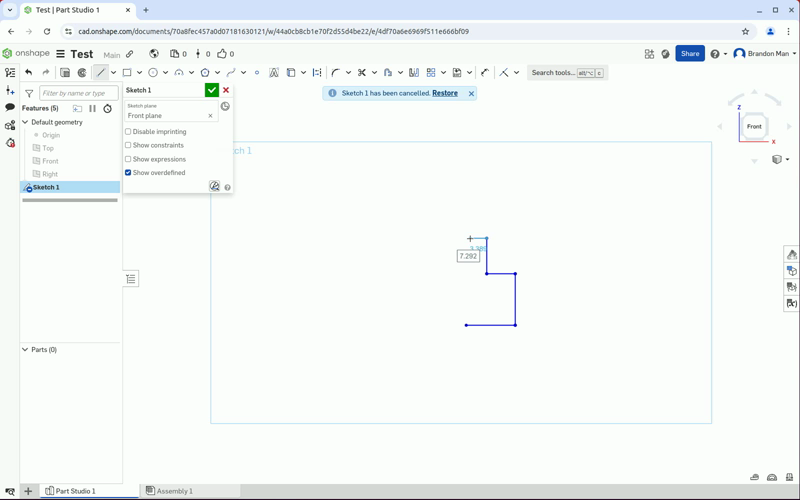
key_down(shift)
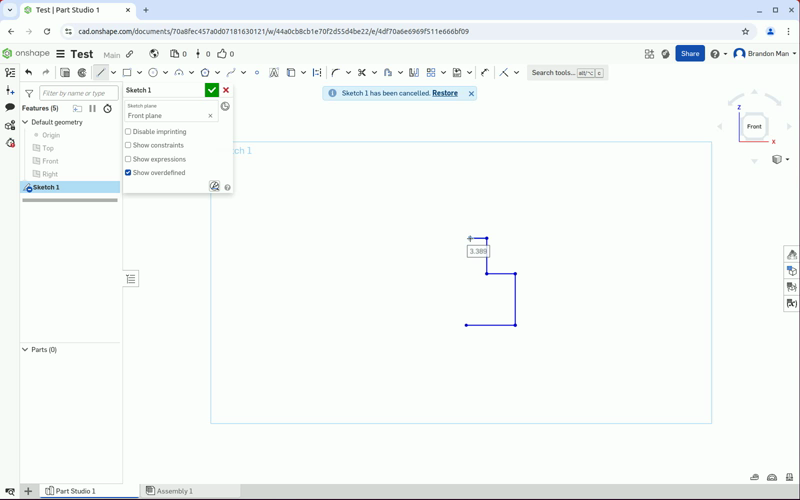
mouse_move(500, 238)
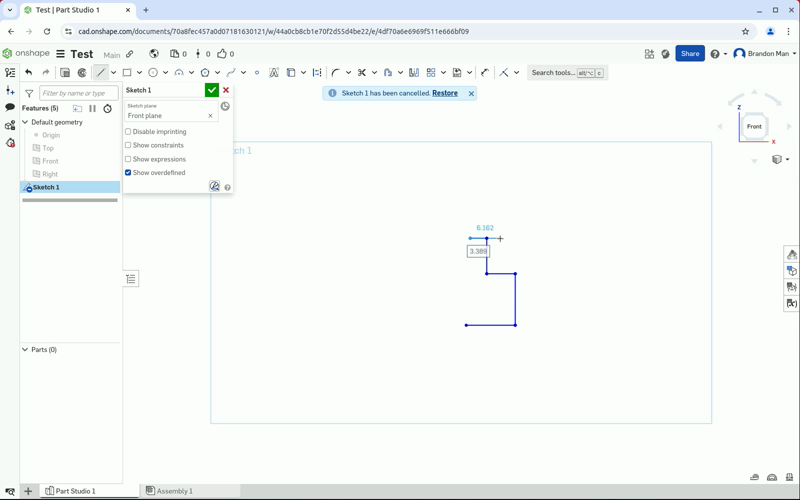
mouse_move(470, 282)
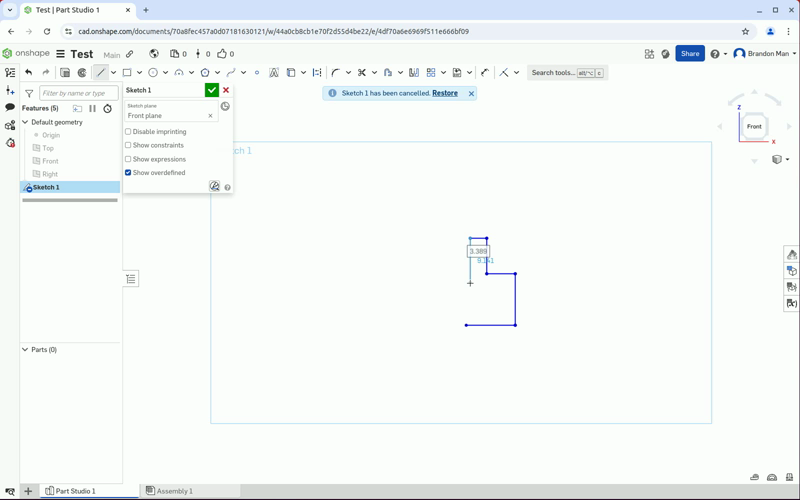
click(470, 282)
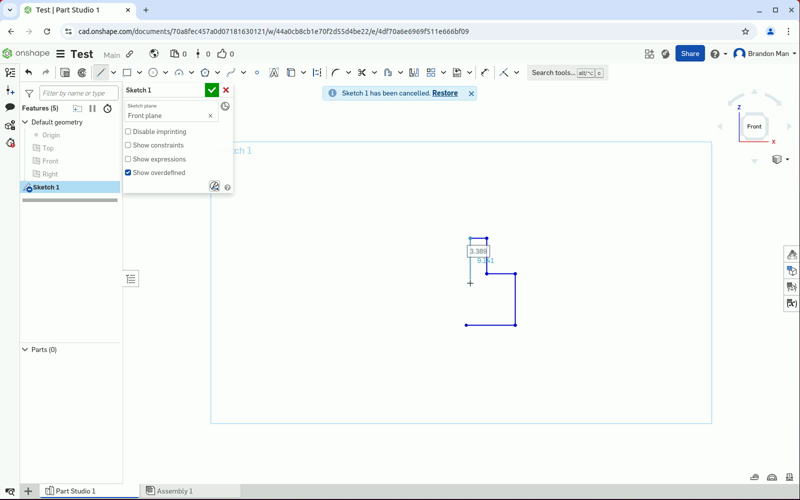
key_up(shift)
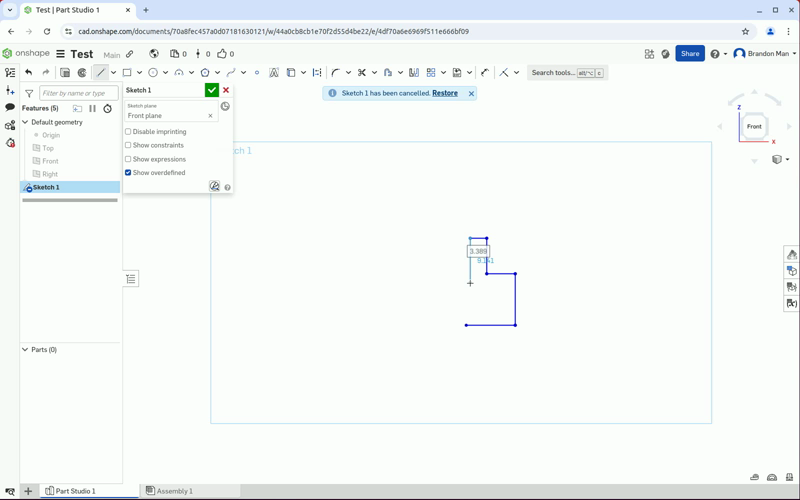
key_down(shift)
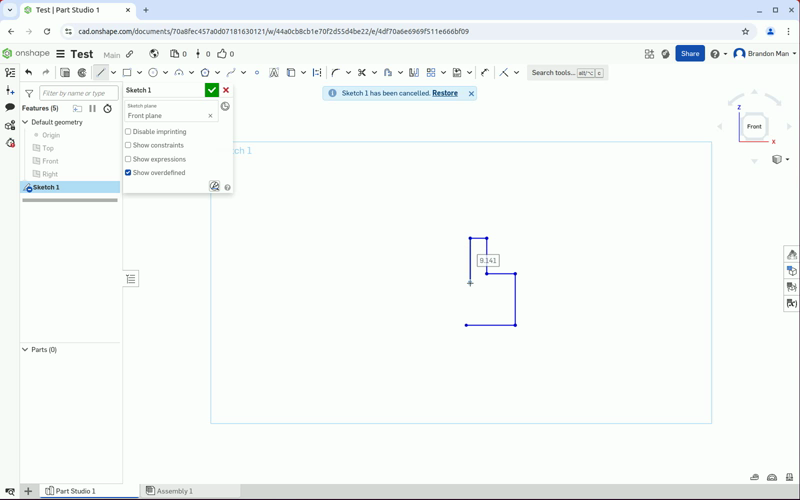
mouse_move(500, 282)
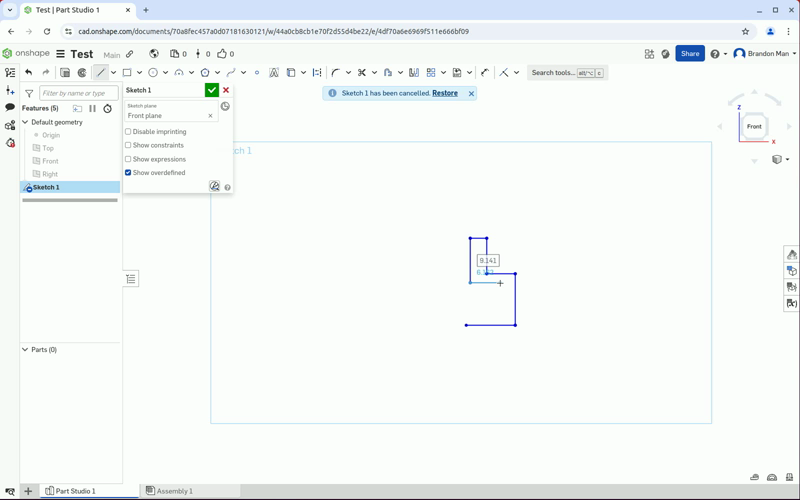
mouse_move(466, 282)
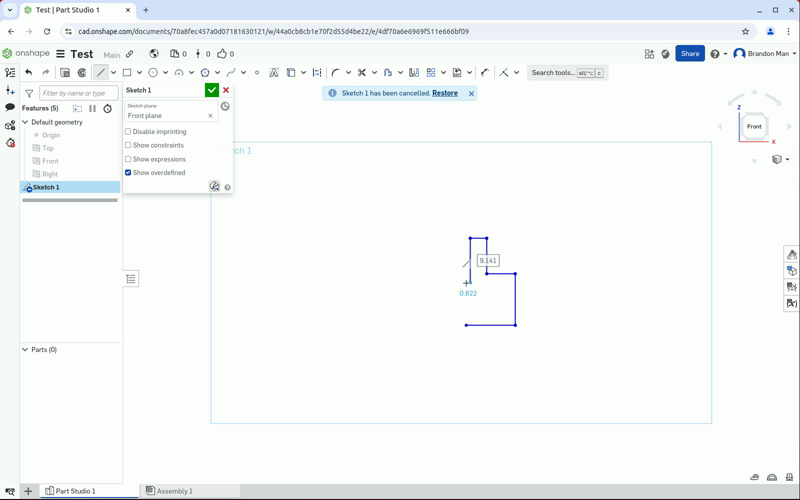
scroll(6)
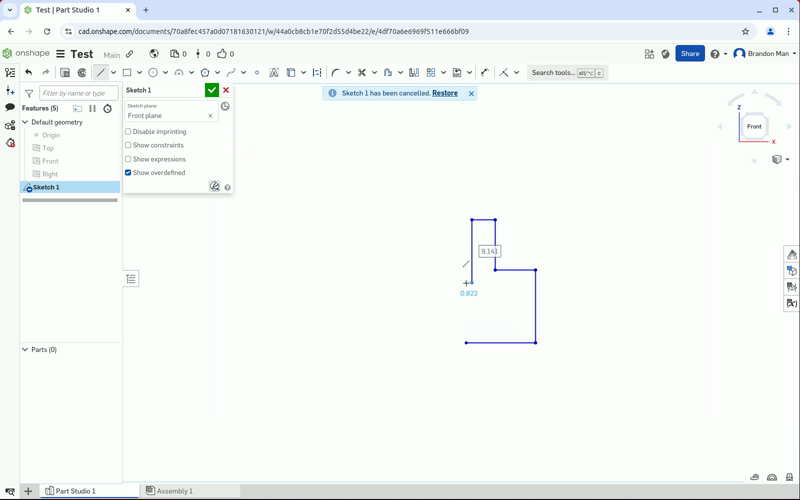
scroll(6)
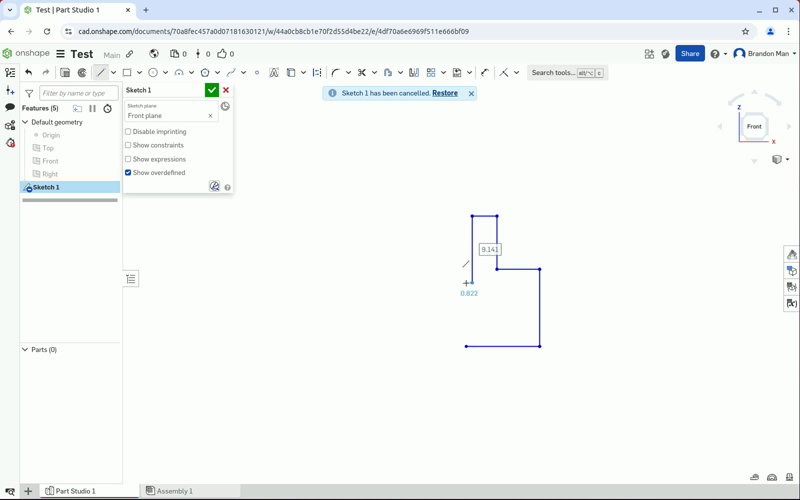
scroll(6)
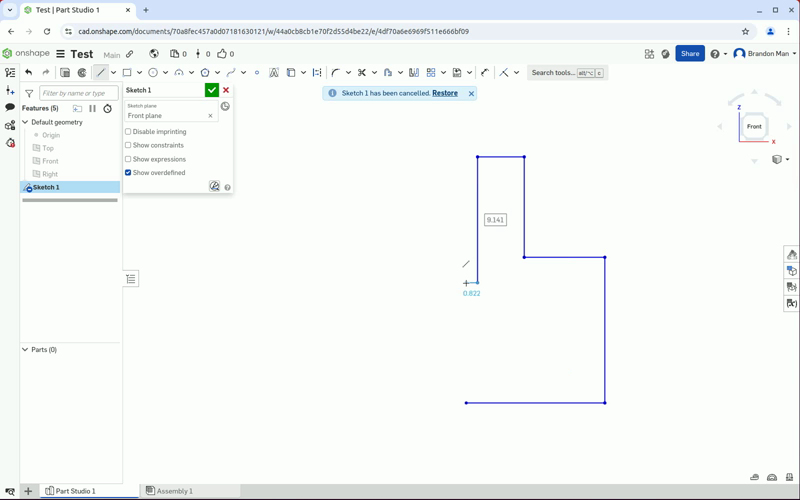
scroll(6)
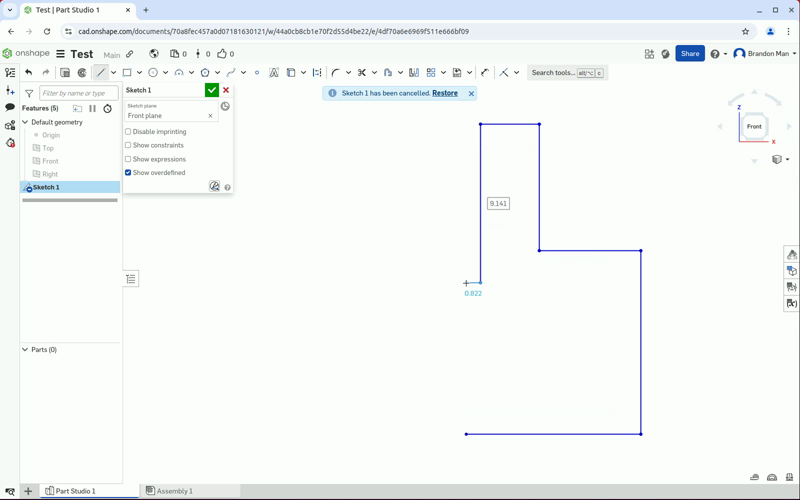
scroll(6)
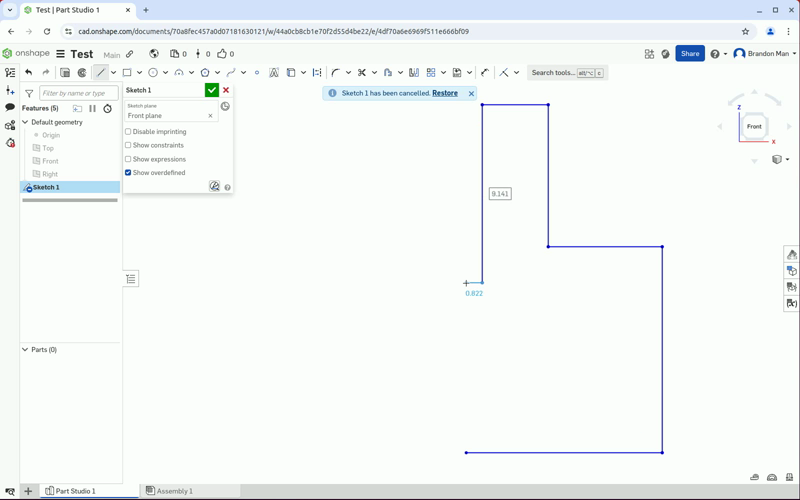
scroll(6)
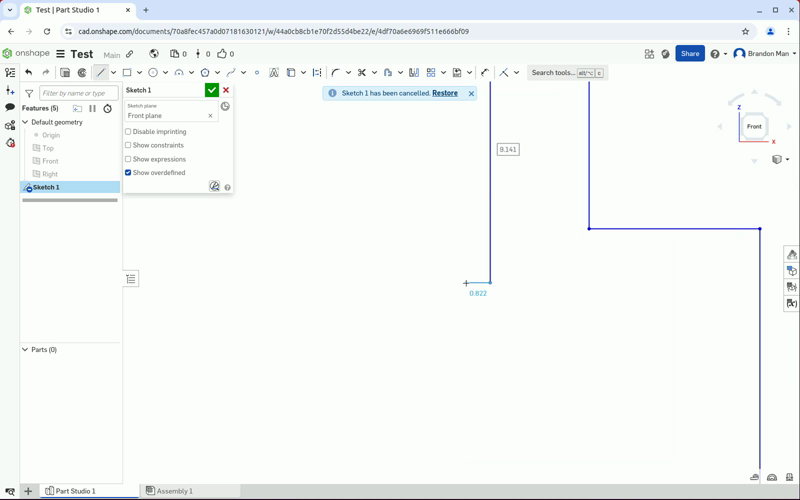
scroll(6)
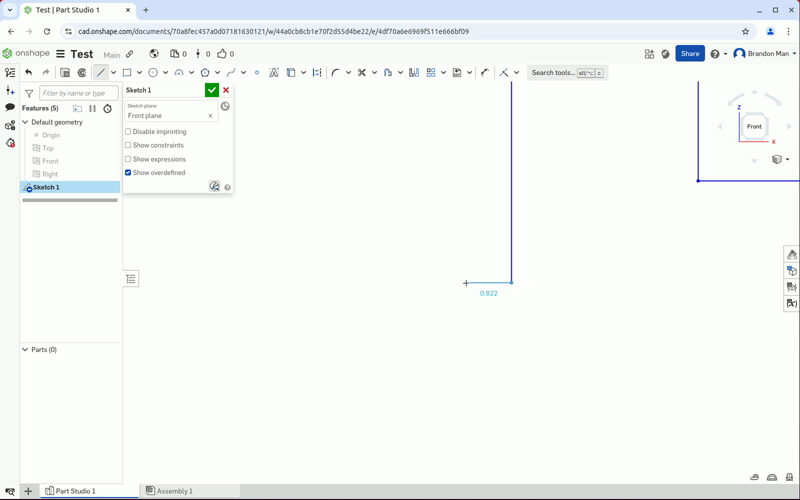
click(466, 282)
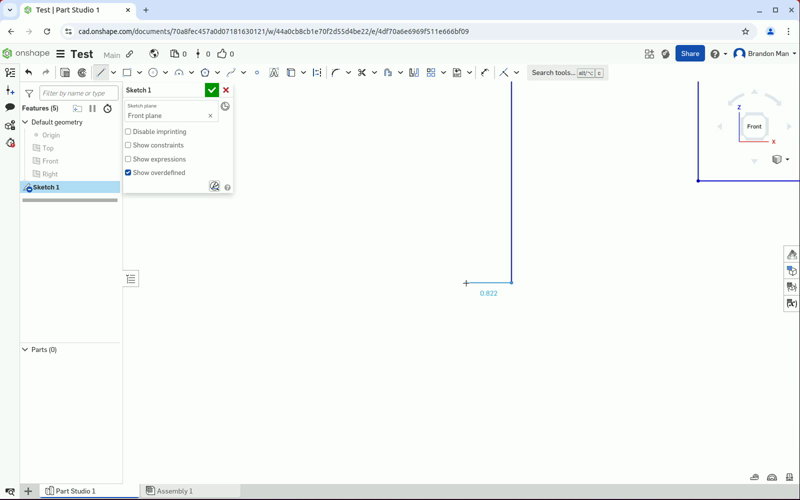
scroll(-6)
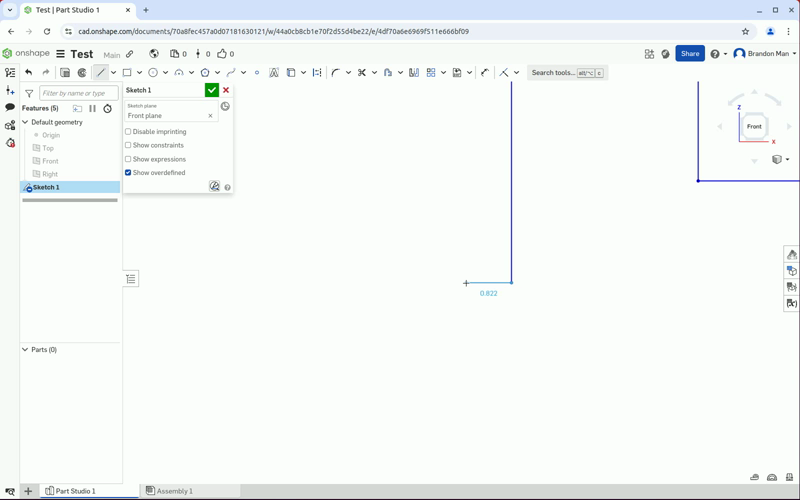
scroll(-6)
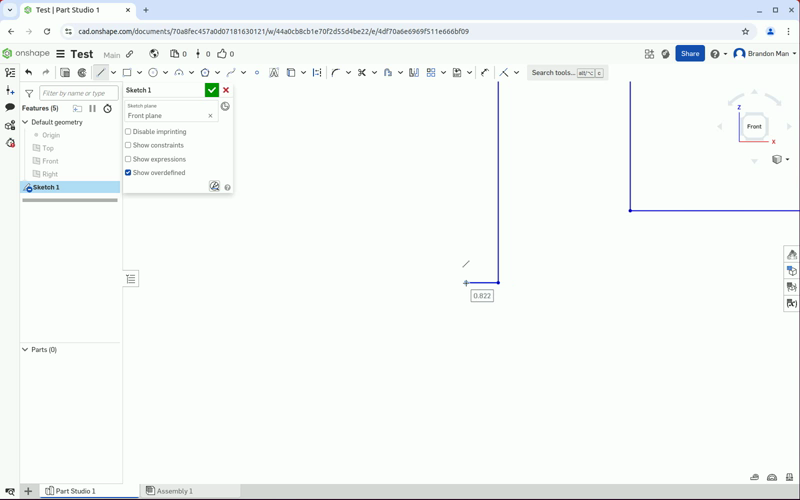
scroll(-6)
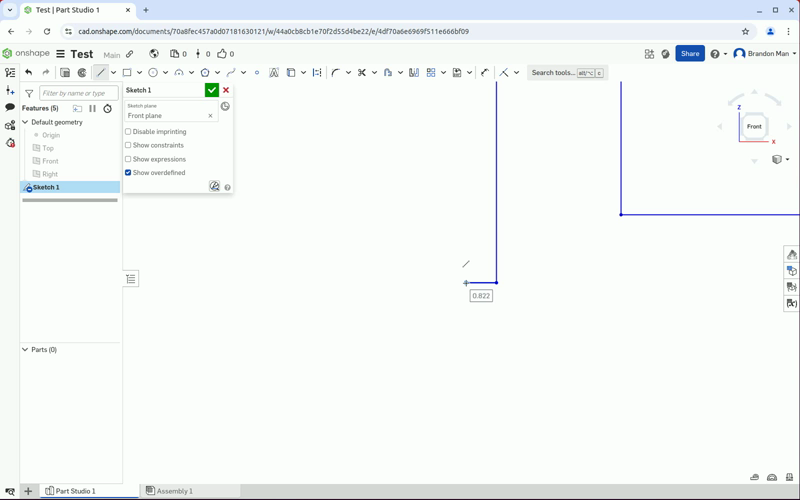
scroll(-6)
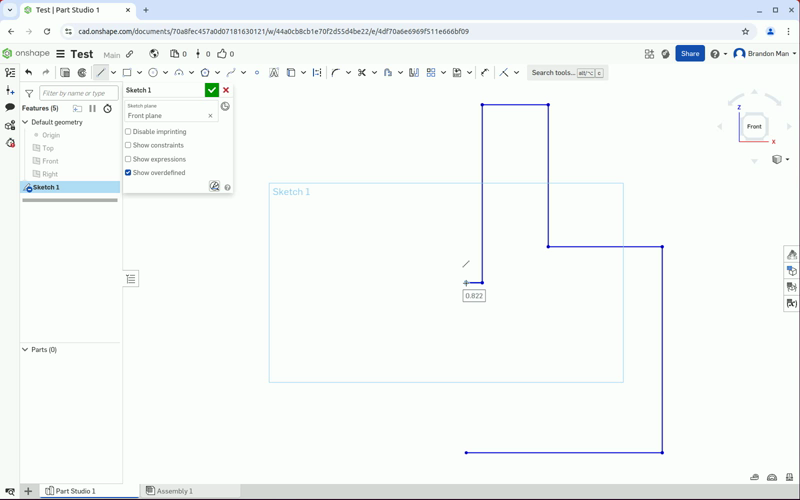
scroll(-6)
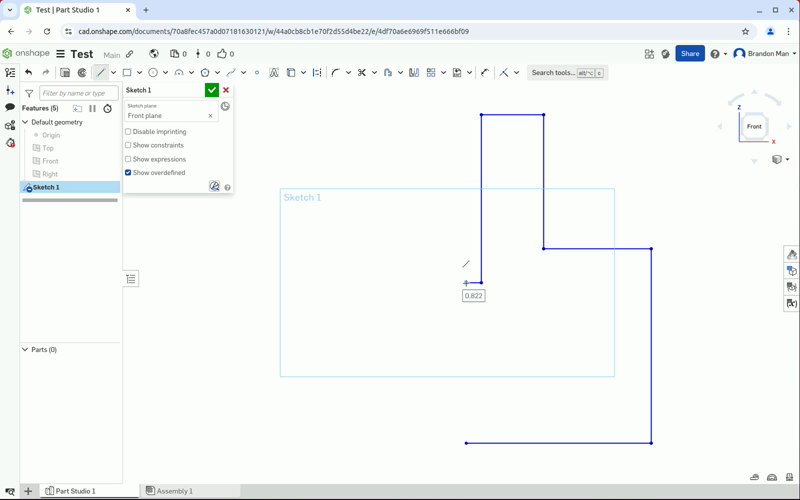
scroll(-6)
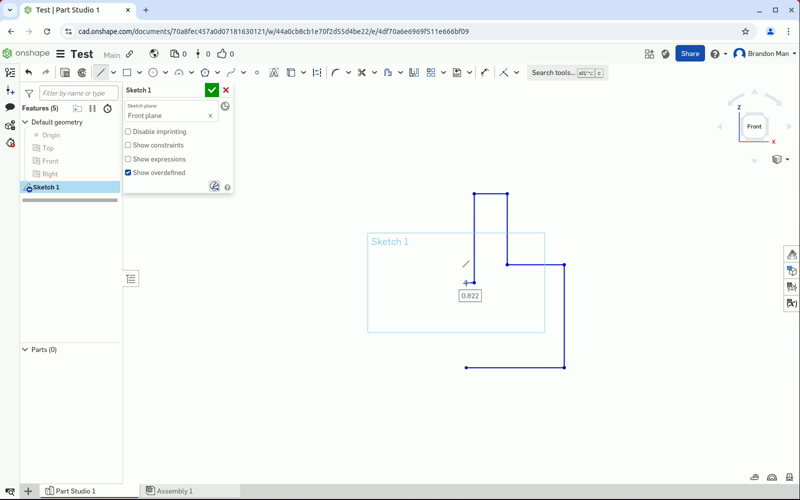
scroll(-6)
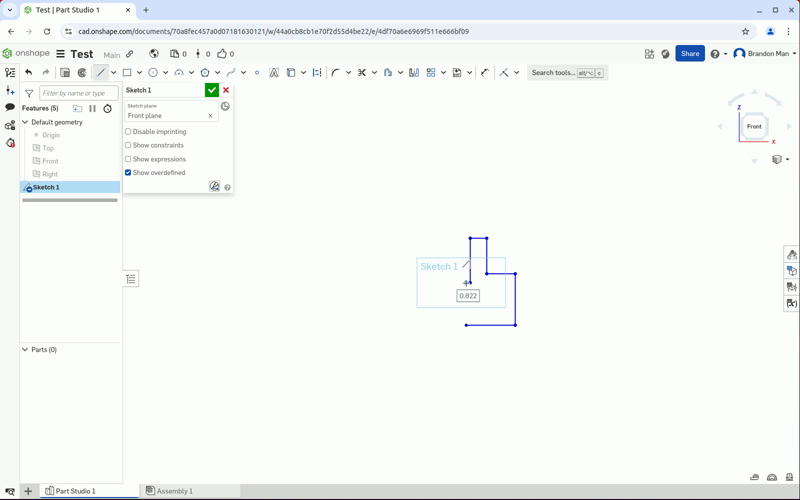
key_up(shift)
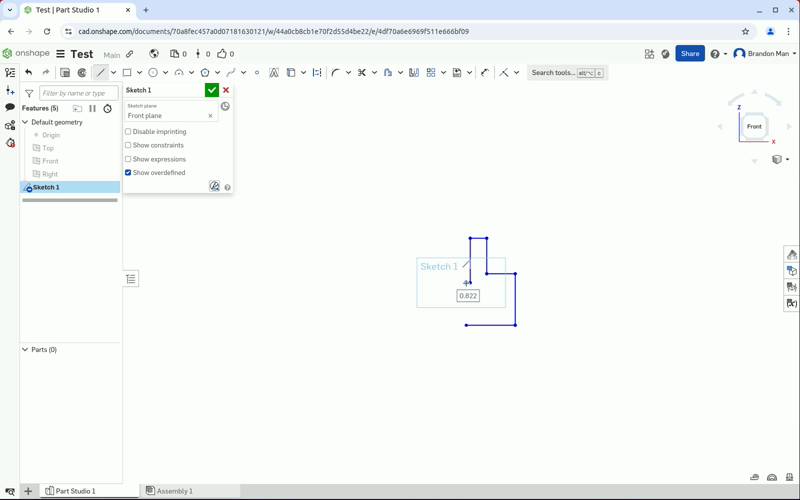
mouse_move(496, 282)
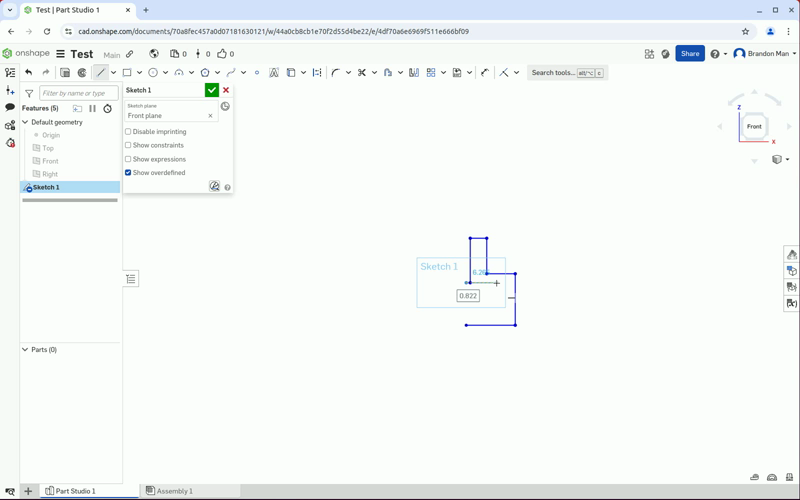
key_down(shift)
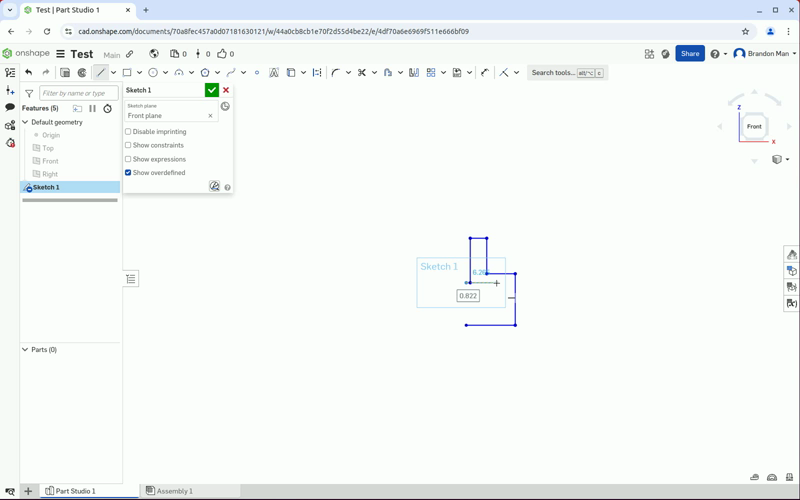
mouse_move(466, 325)
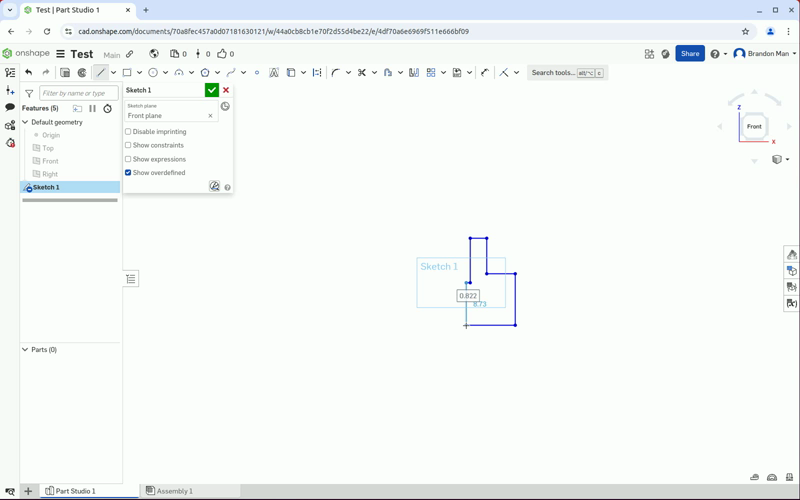
key_up(shift)
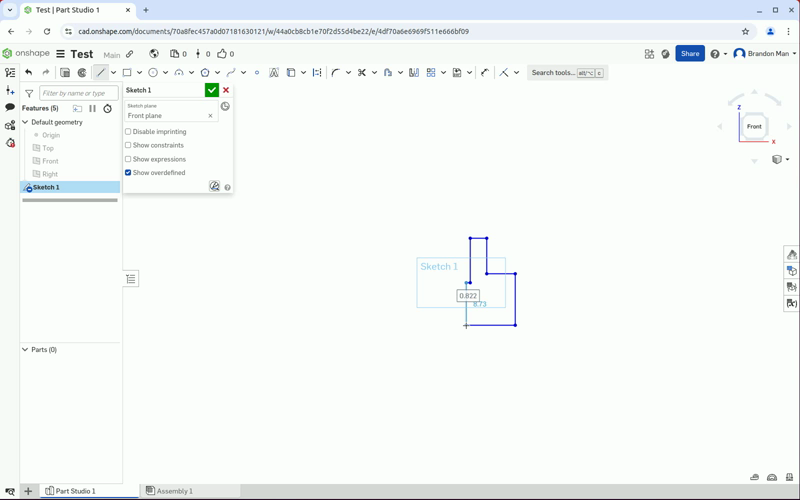
click(466, 325)
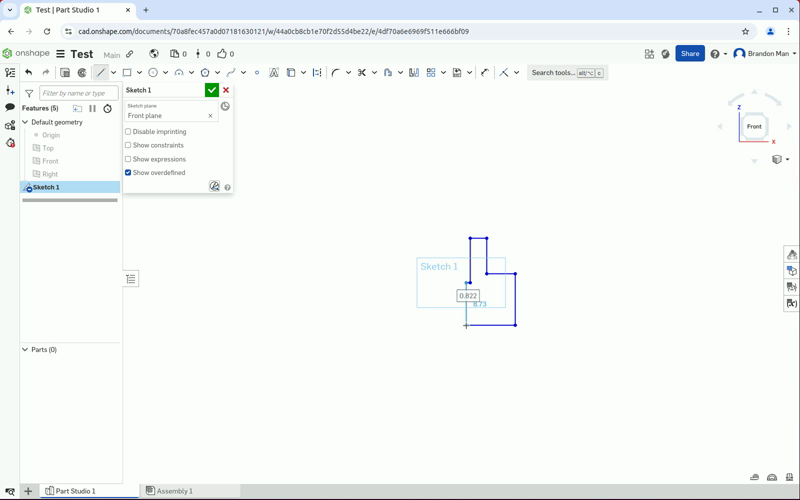
key(esc)
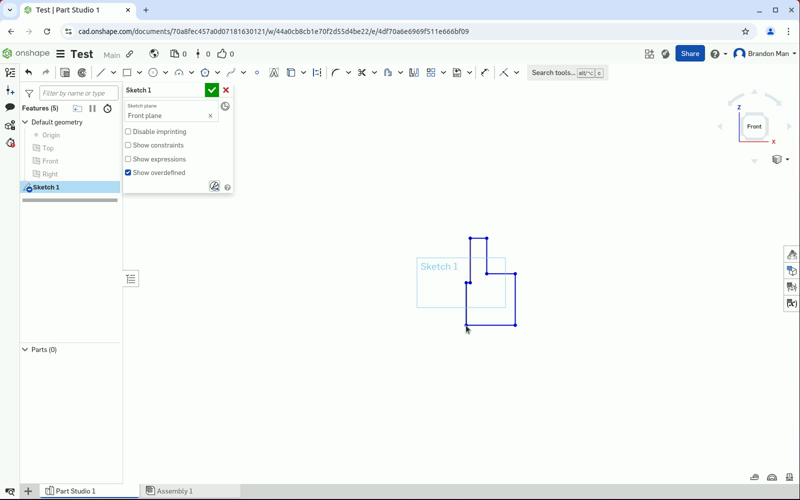
mouse_move(500, 283)
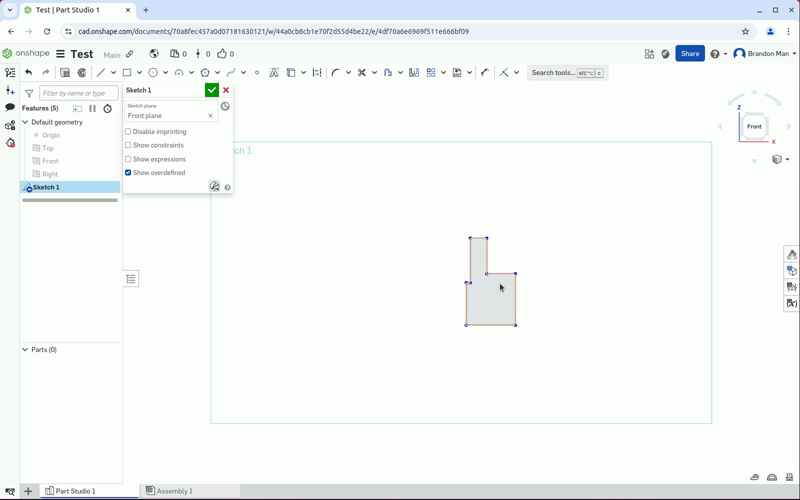
click(500, 283)
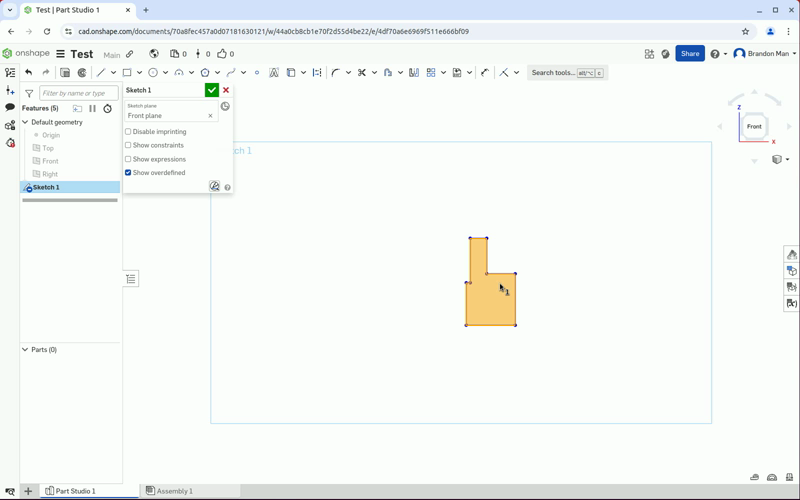
mouse_move(73, 352)
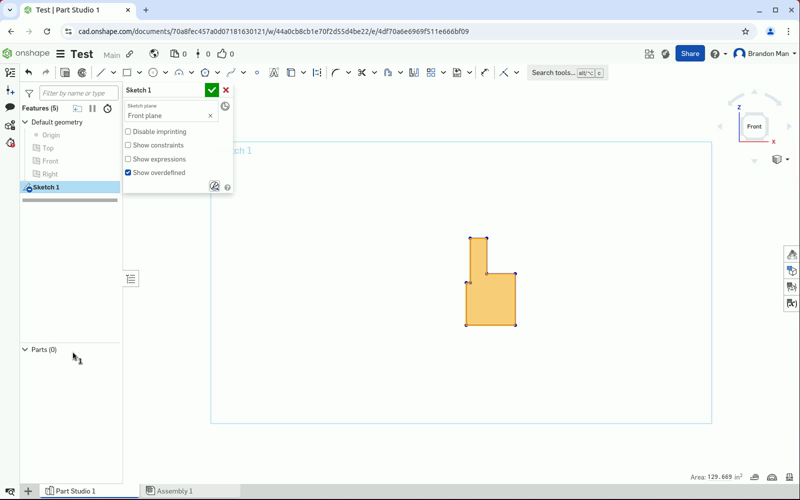
key(shift+y)
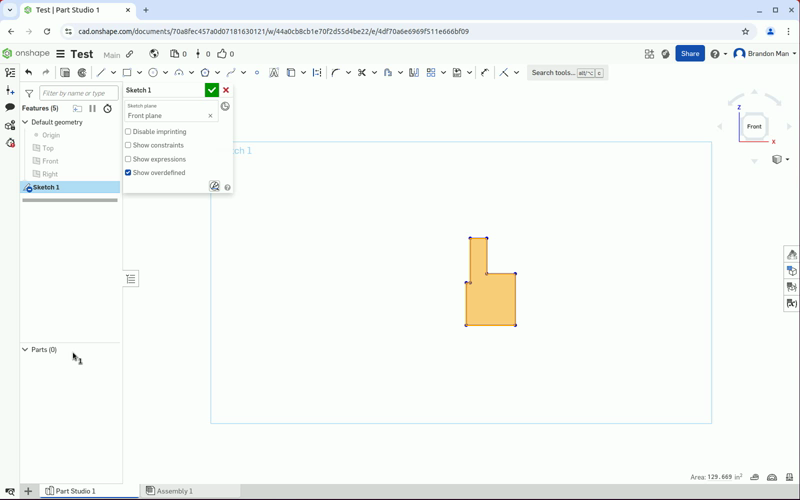
key(shift+e)
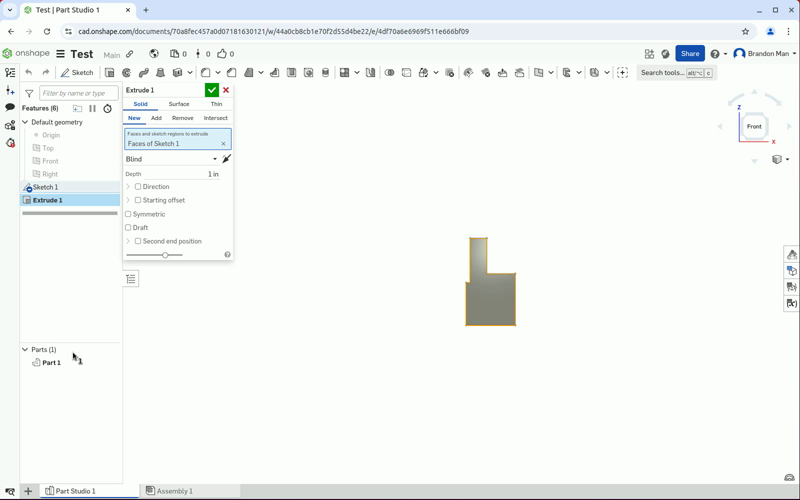
mouse_move(143, 106)
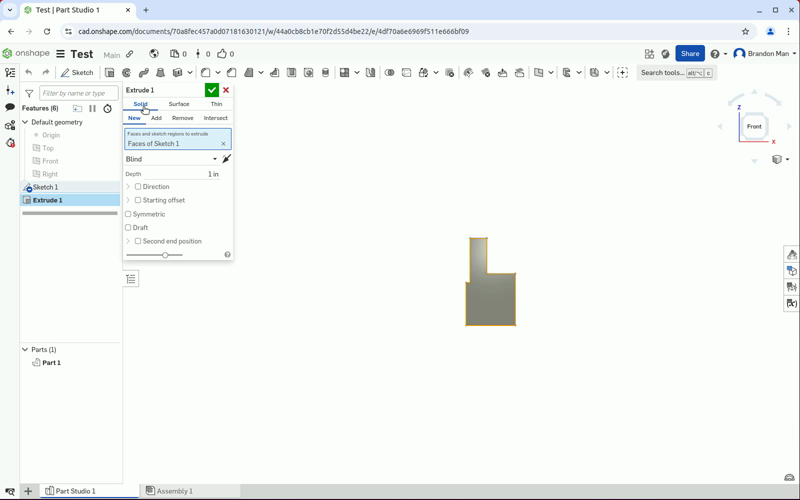
click(143, 106)
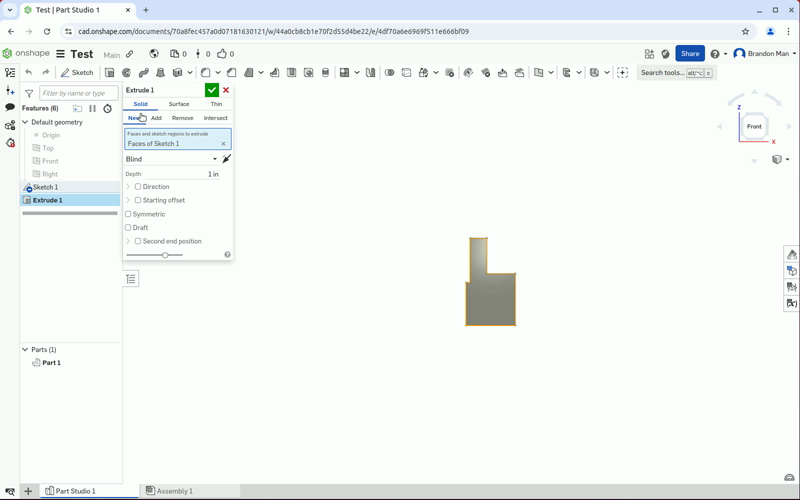
mouse_move(137, 120)
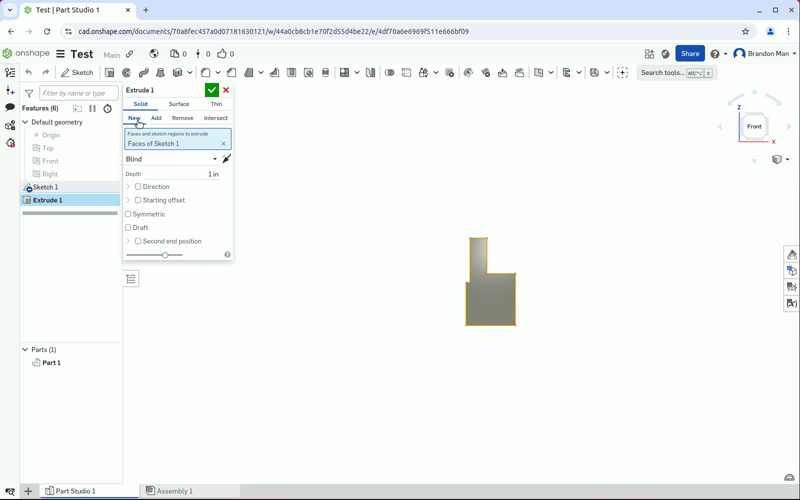
click(137, 120)
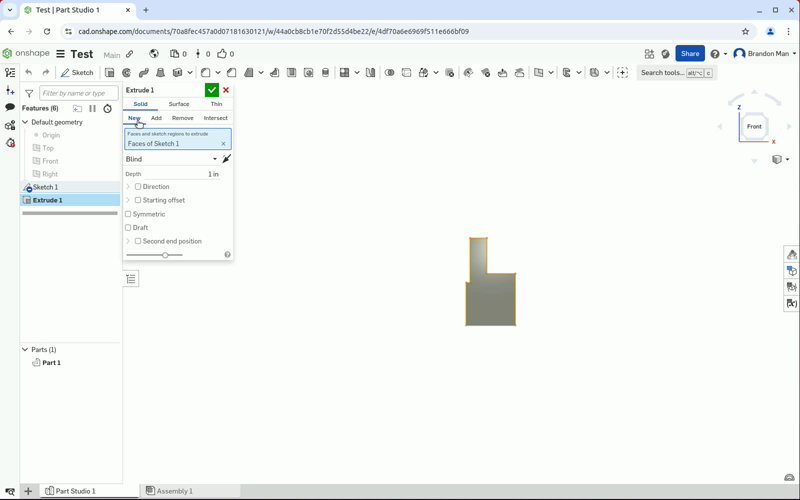
key(tab, 4)
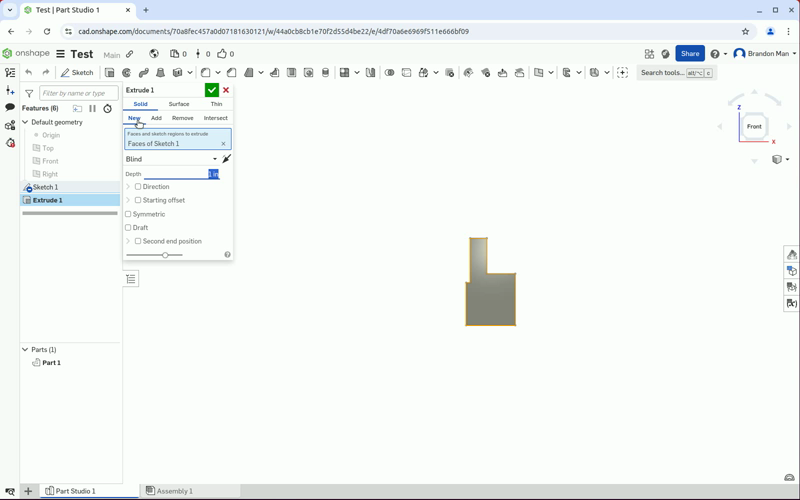
text(23.108)
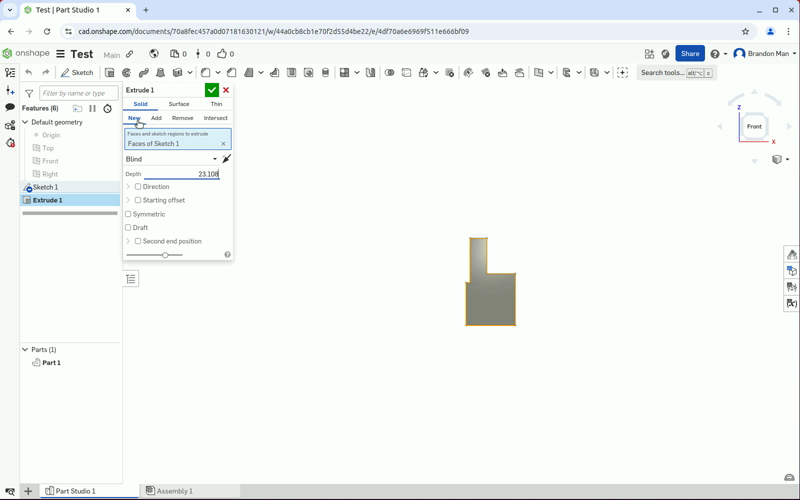
key(enter)
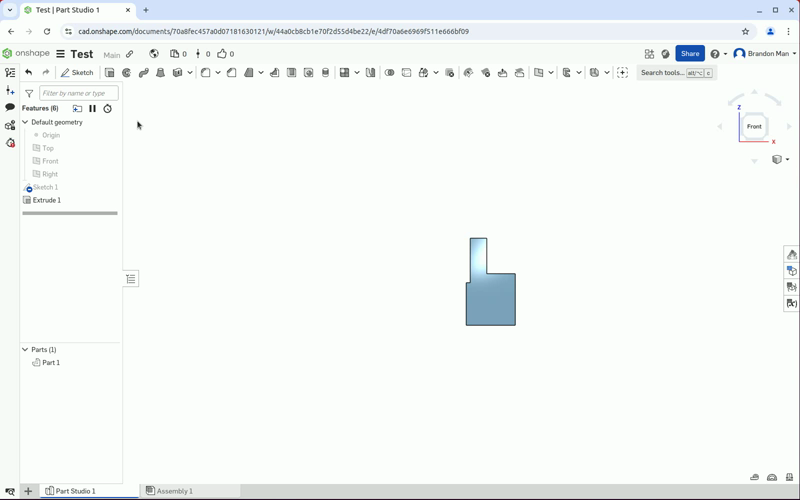
key(shift+h)
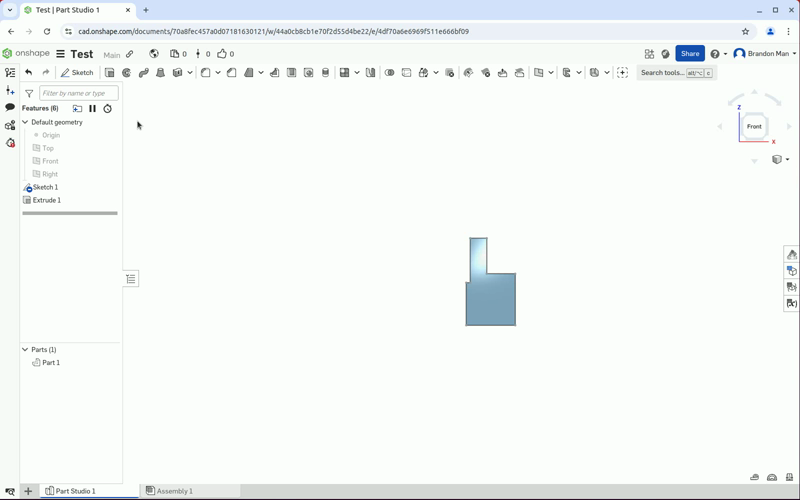
key(shift+h)
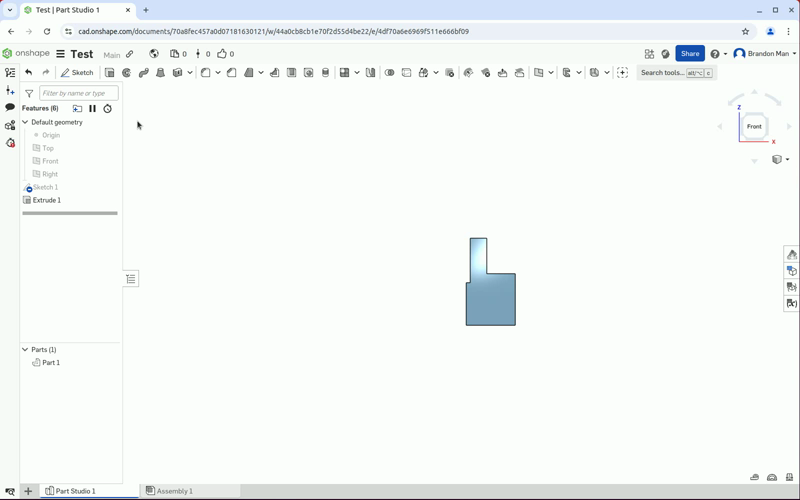
mouse_move(73, 189)
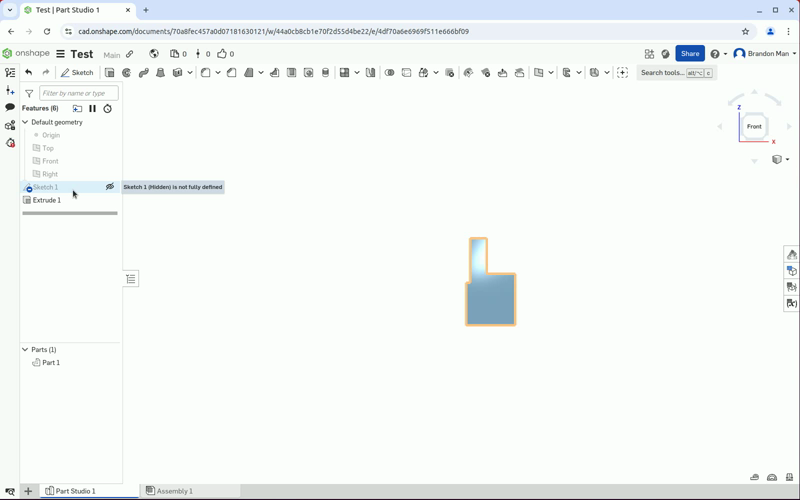
click(73, 189)
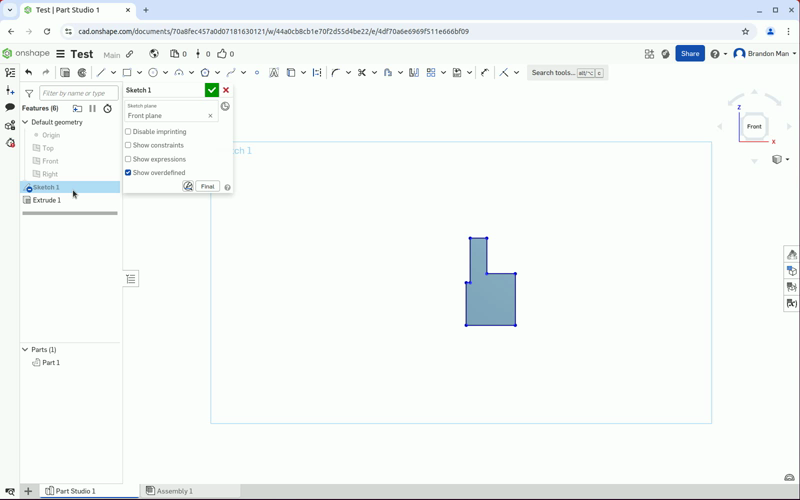
mouse_move(229, 92)
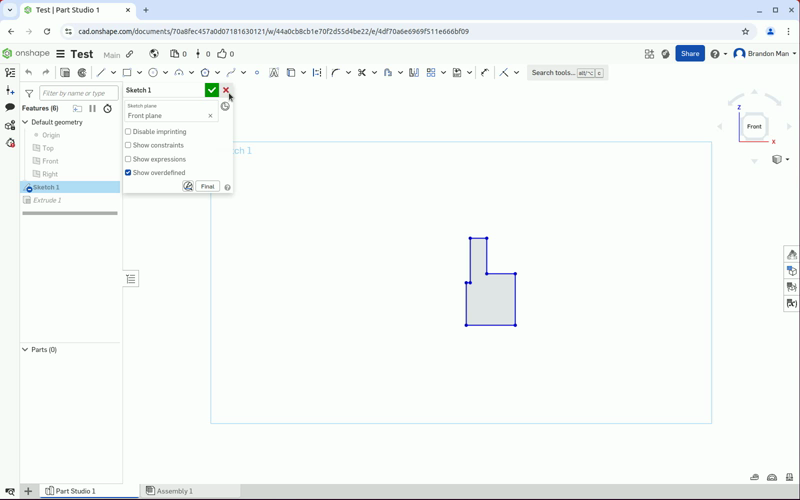
click(229, 92)
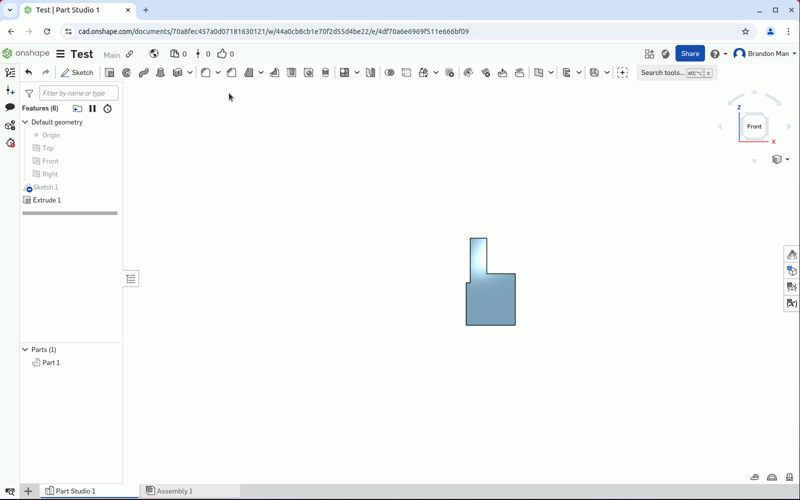
mouse_move(73, 352)
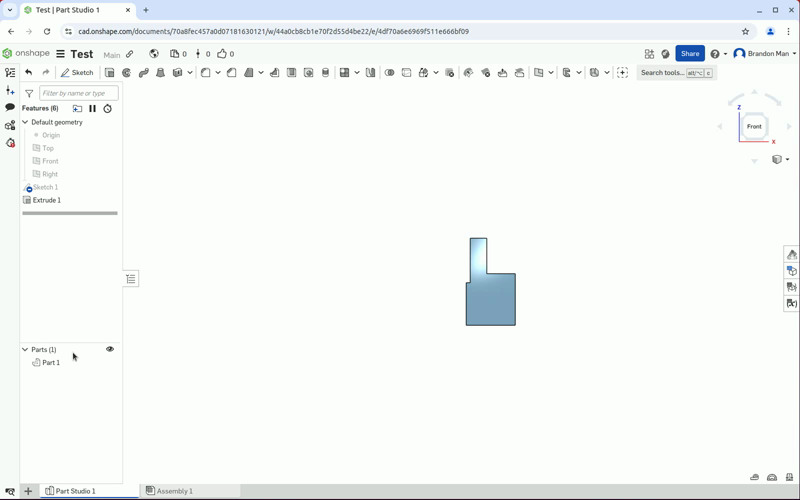
key(y)
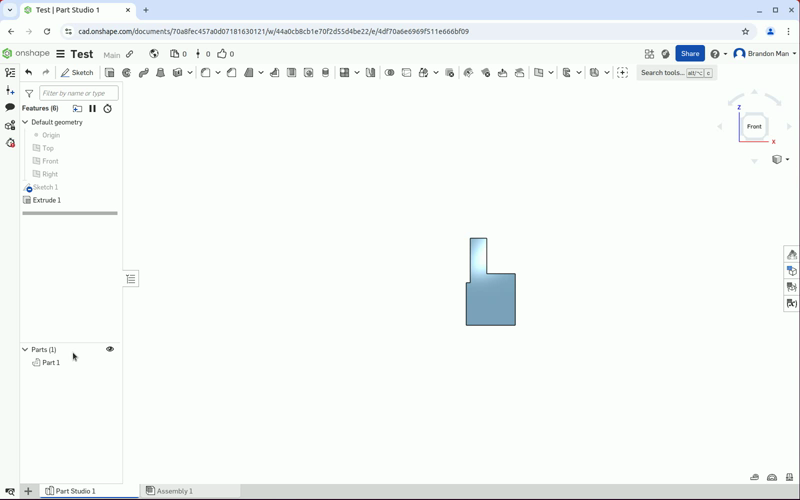
key(shift+p)
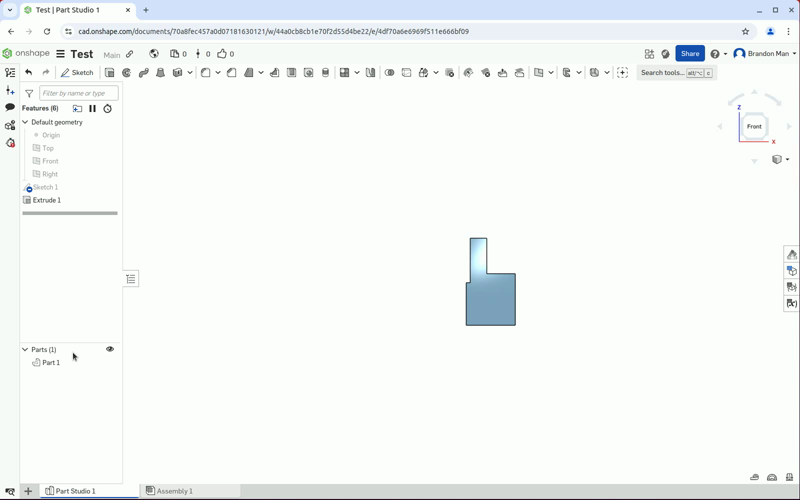
key(space)
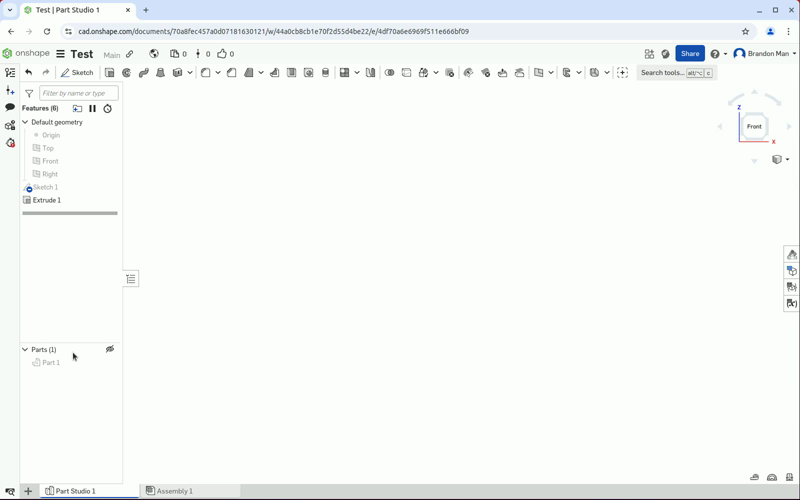
key_down(shift)
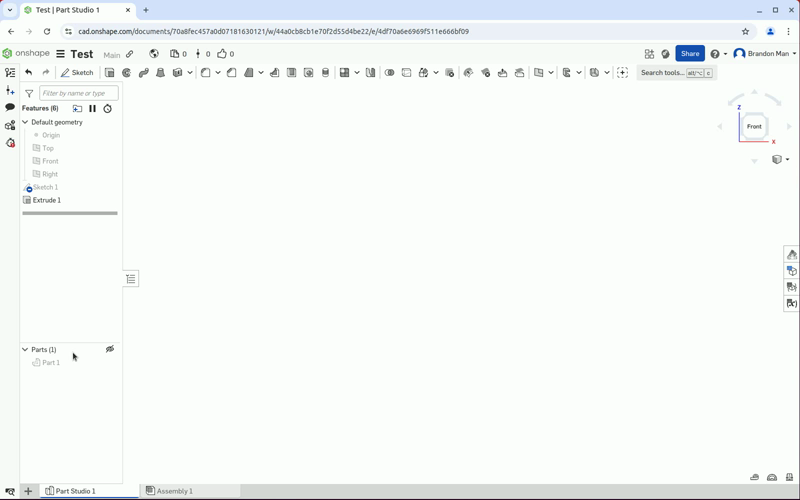
key(left)
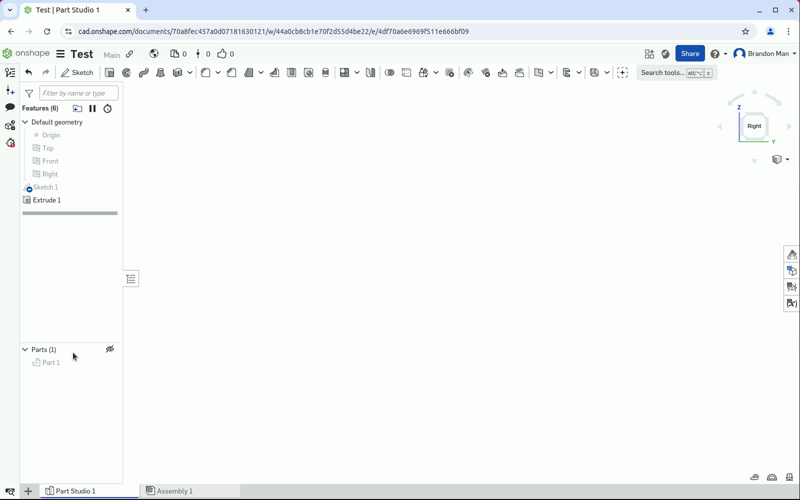
key_up(shift)
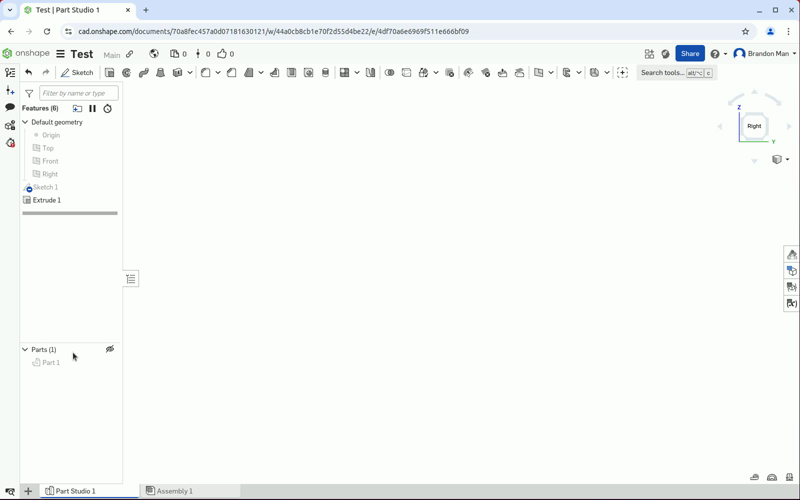
mouse_move(73, 352)
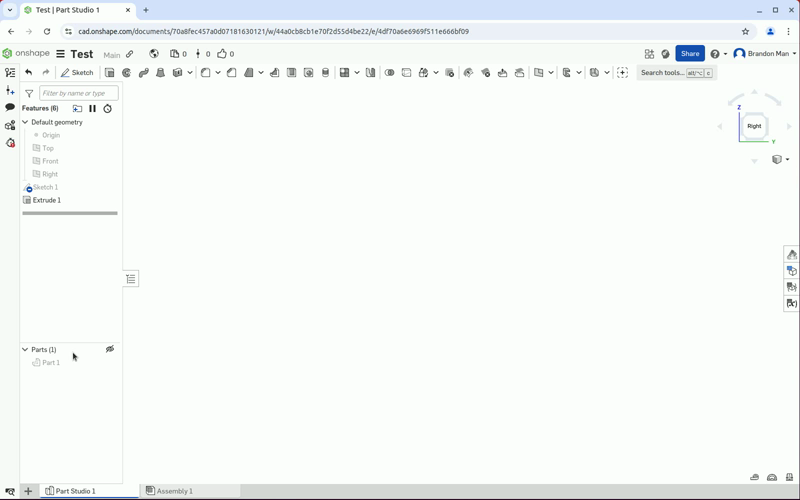
key(shift+y)
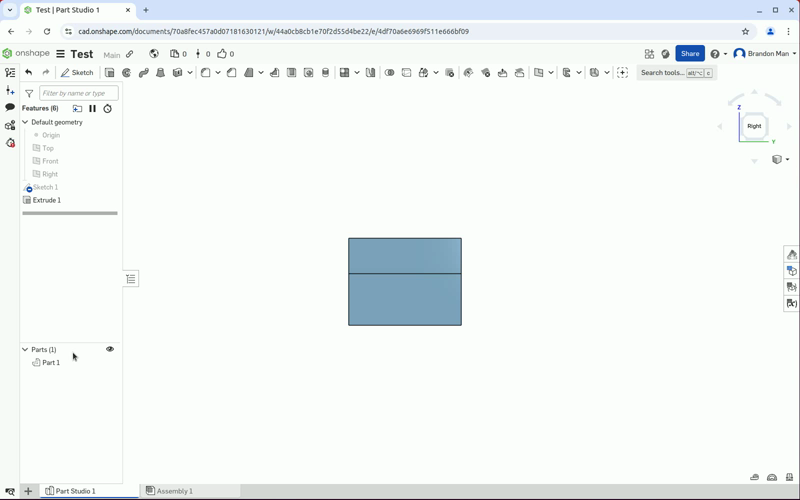
mouse_move(541, 75)
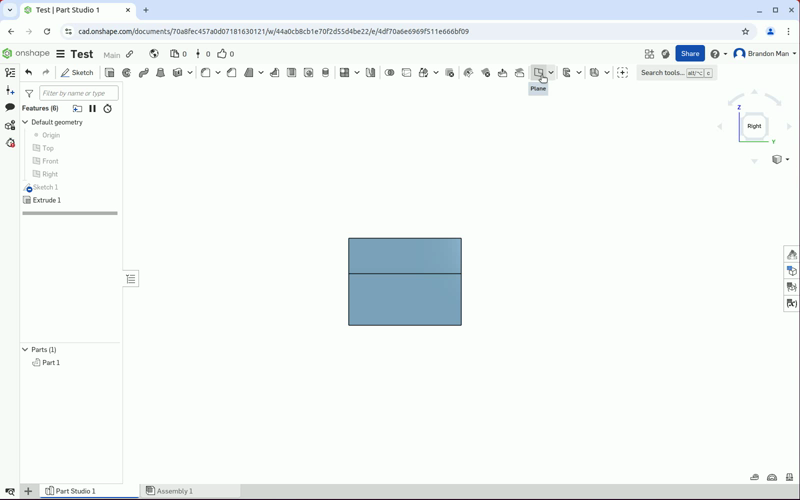
click(541, 75)
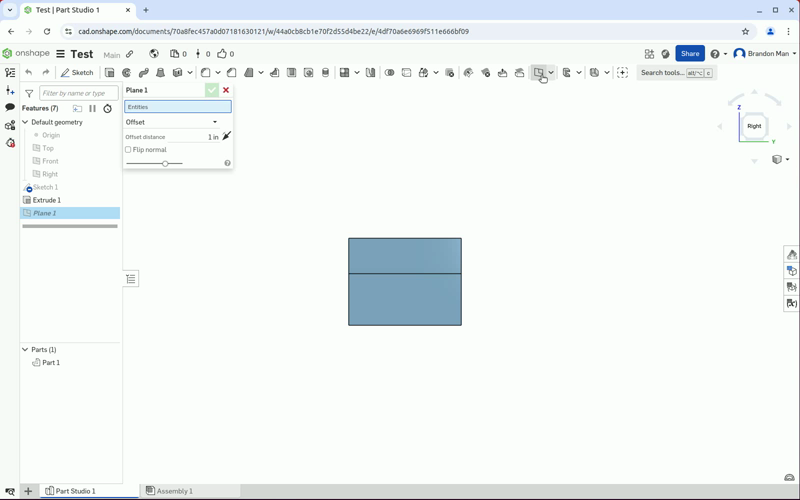
mouse_move(73, 176)
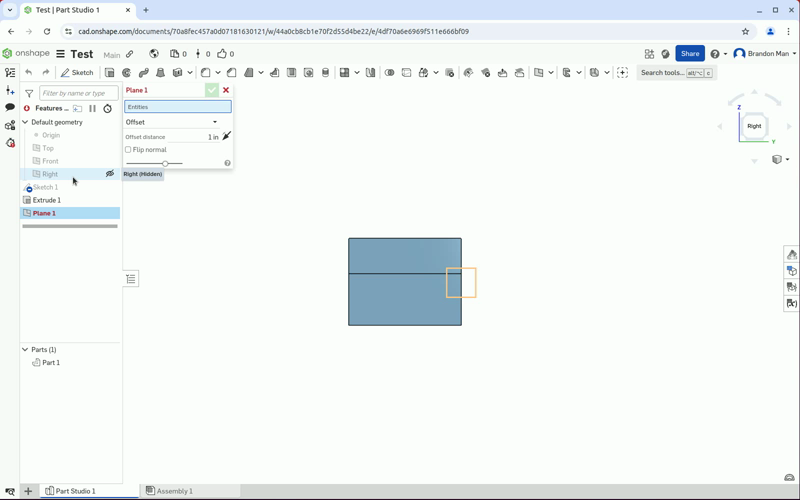
click(73, 176)
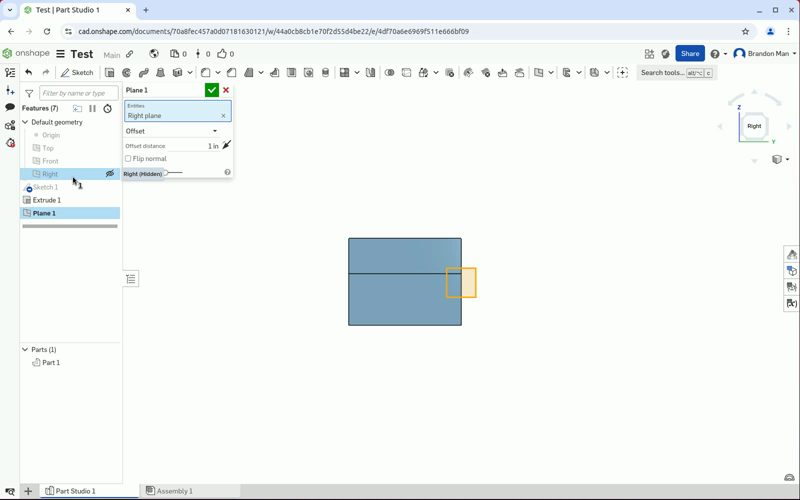
key(tab, 2)
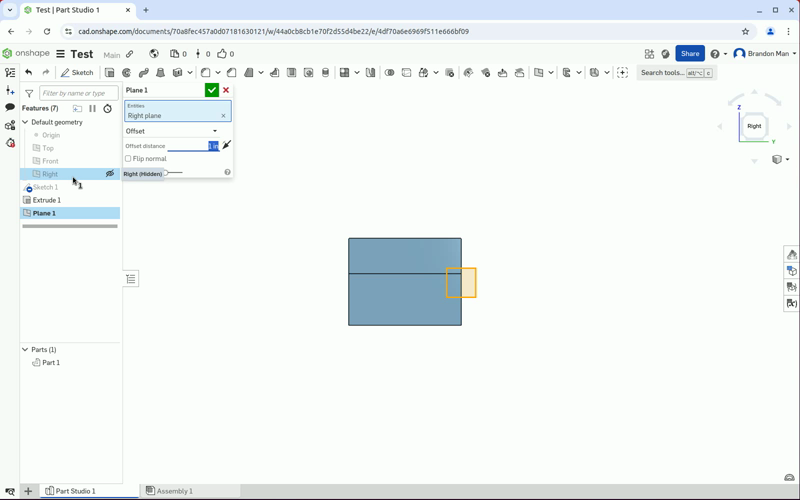
text(1.91)
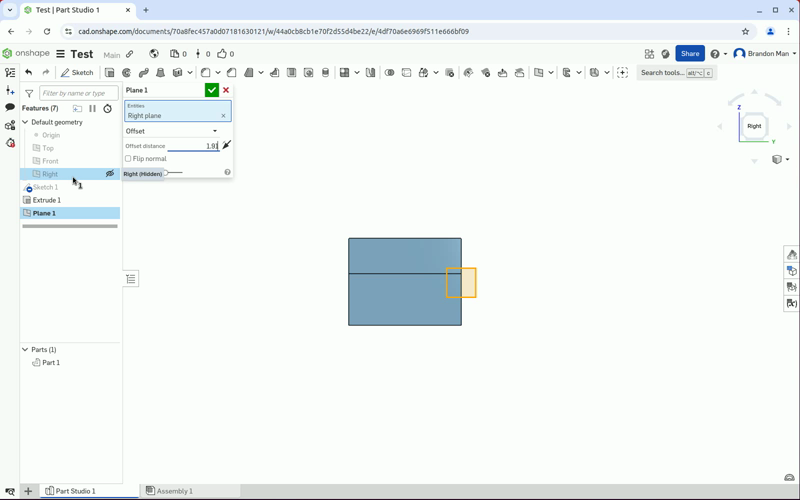
key(enter, 2)
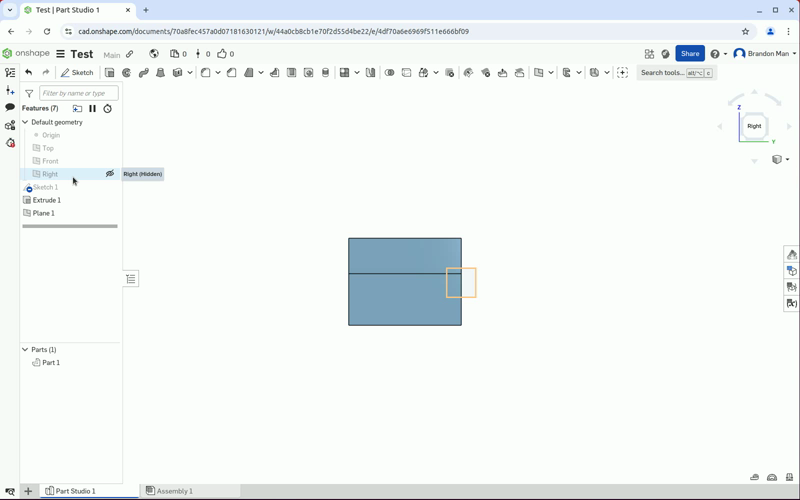
key(shift+s)
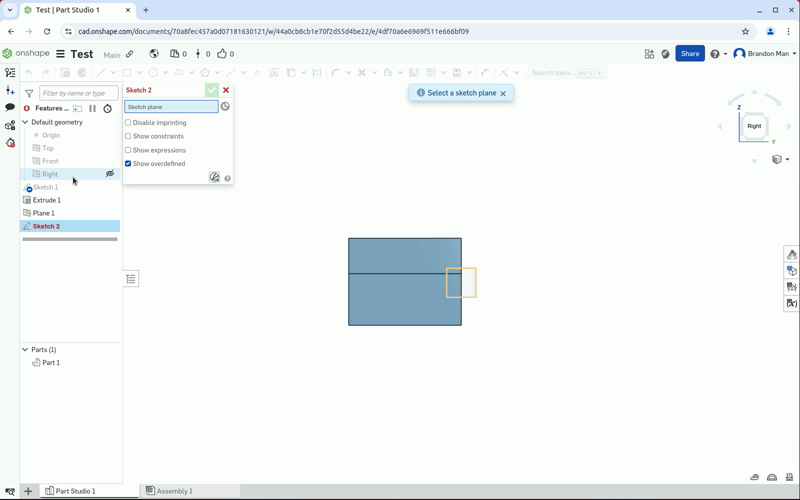
mouse_move(73, 215)
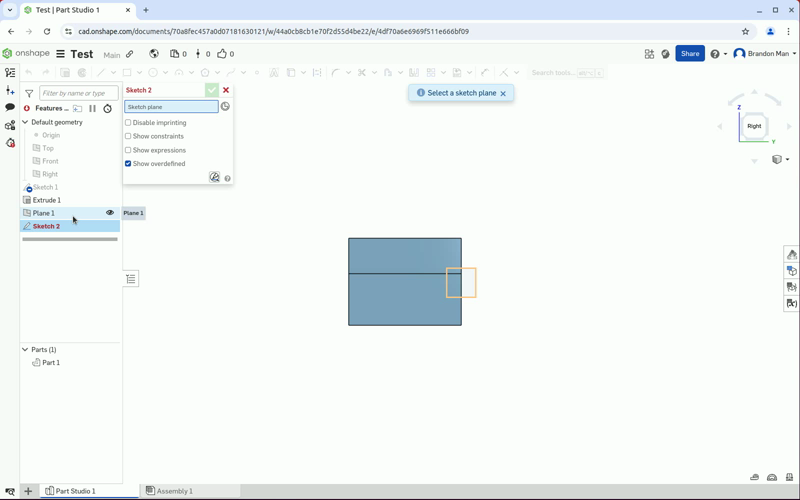
click(73, 215)
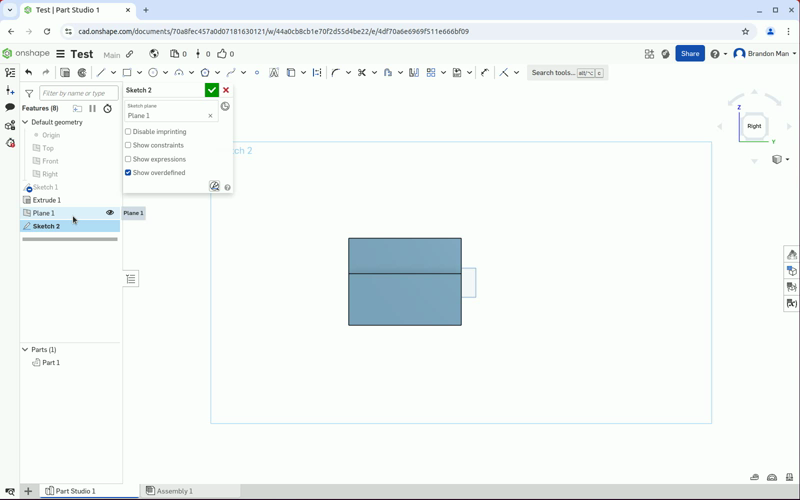
mouse_move(73, 352)
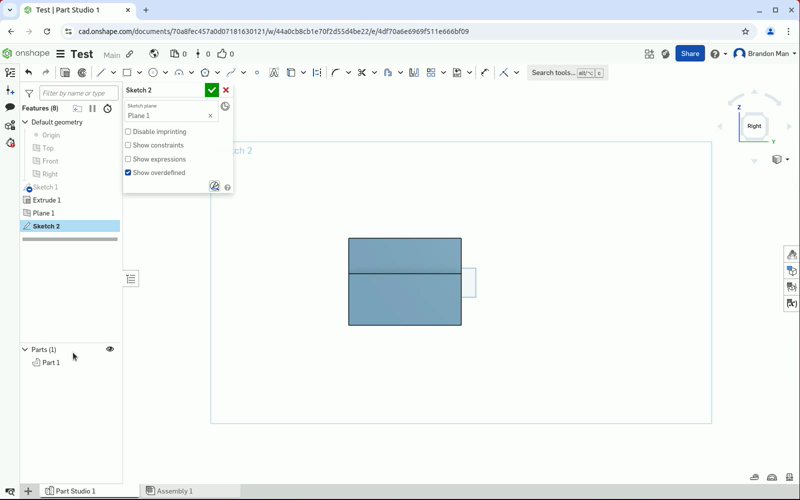
key(y)
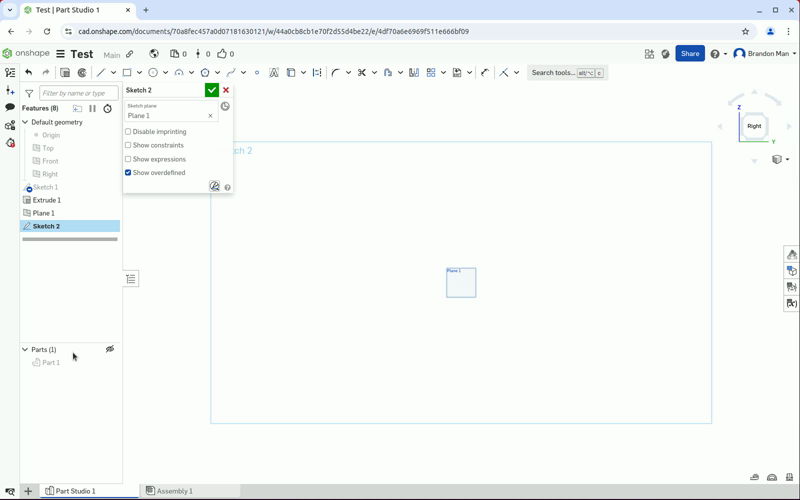
key(c)
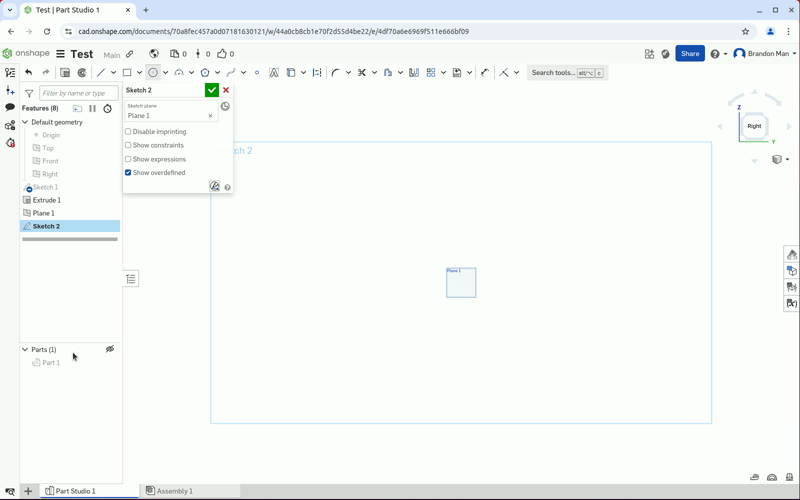
key_down(shift)
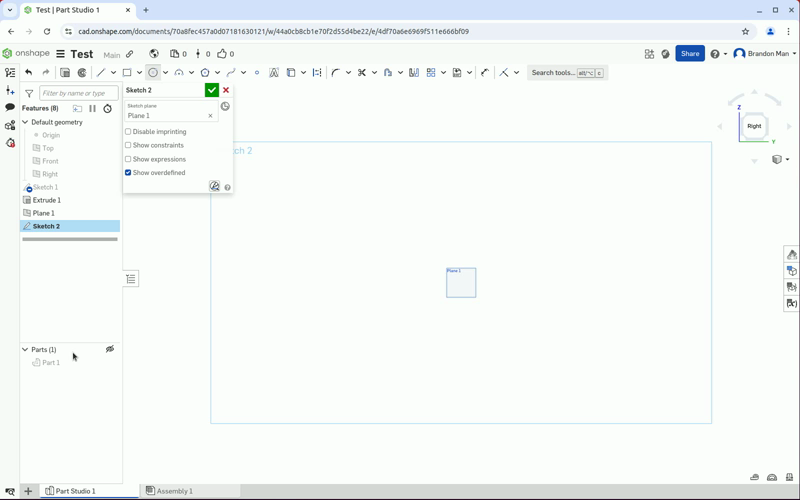
mouse_move(377, 294)
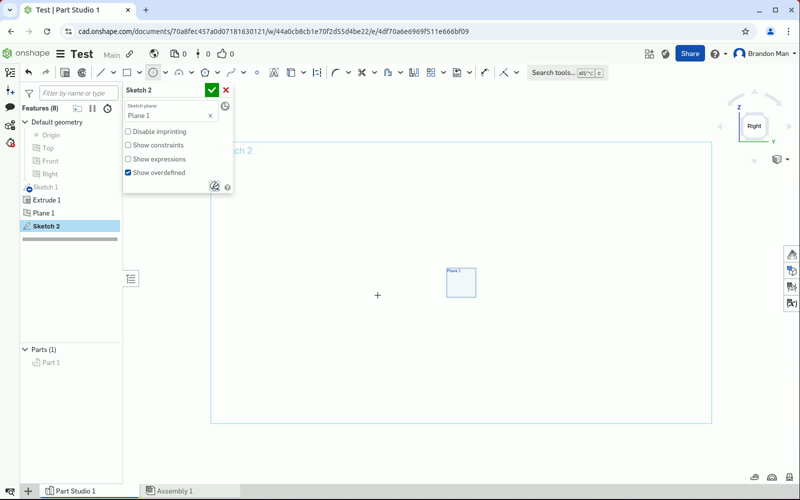
click(377, 294)
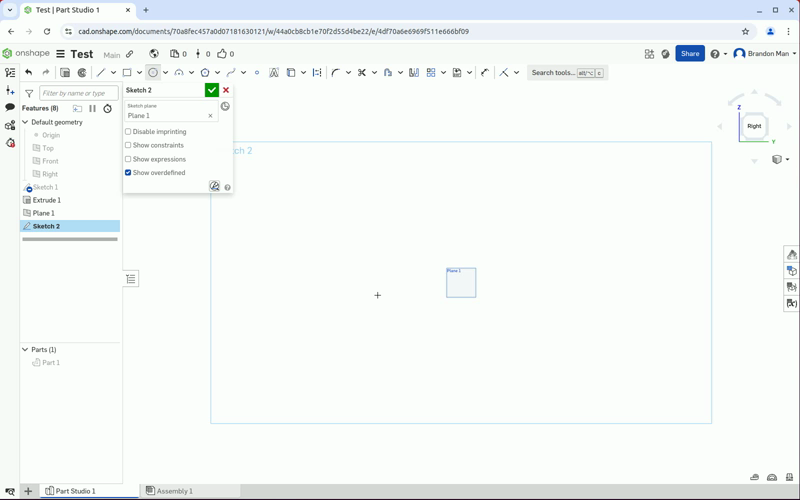
key_up(shift)
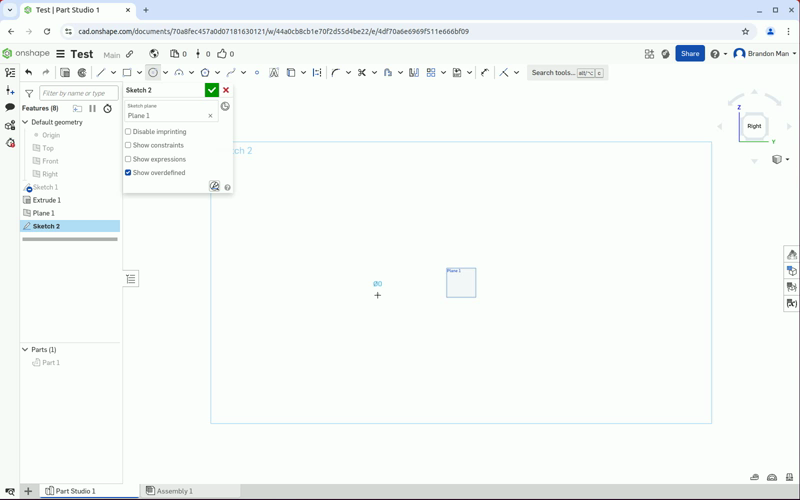
mouse_move(382, 294)
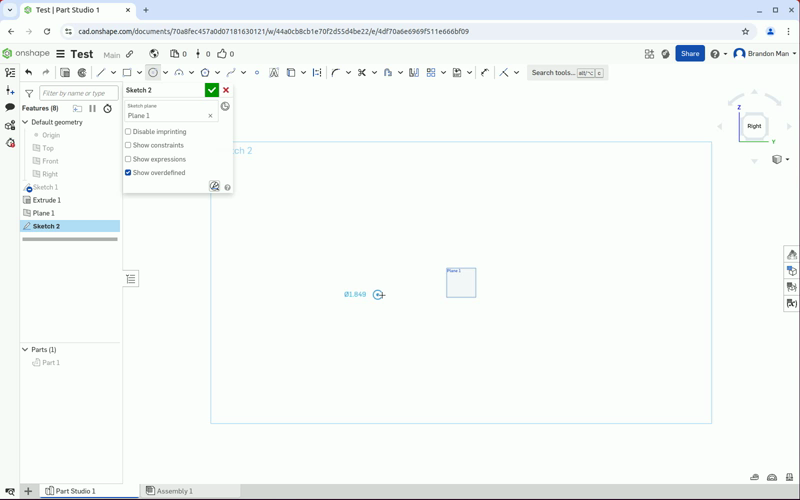
click(382, 294)
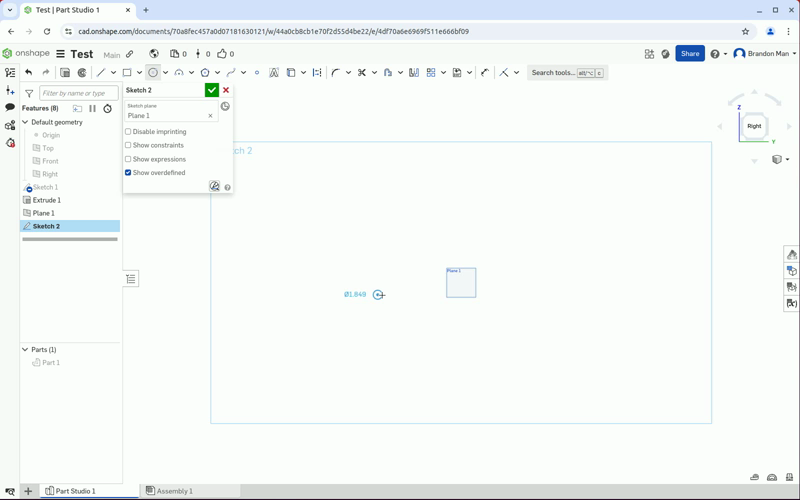
key(esc)
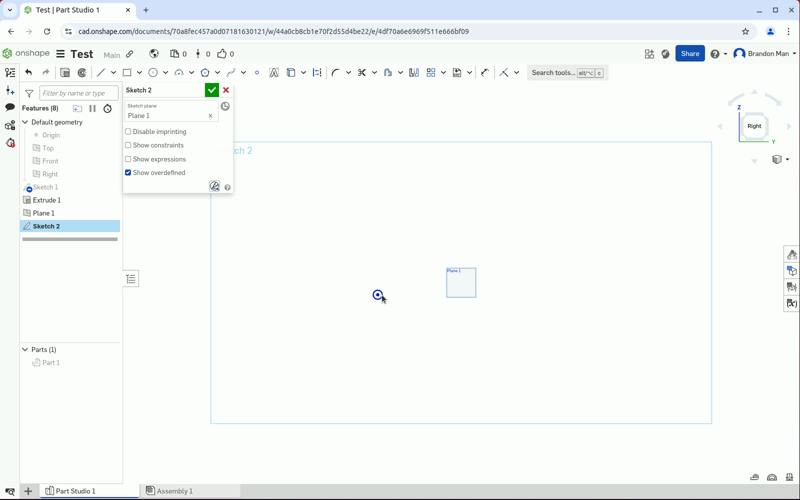
mouse_move(376, 290)
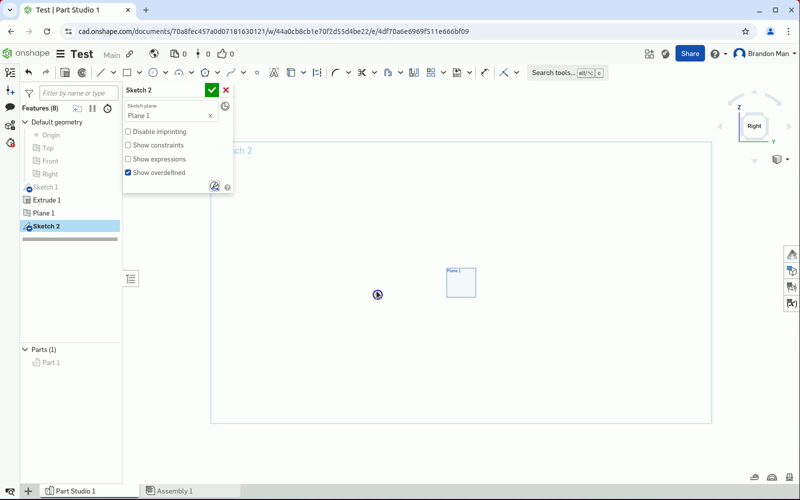
scroll(6)
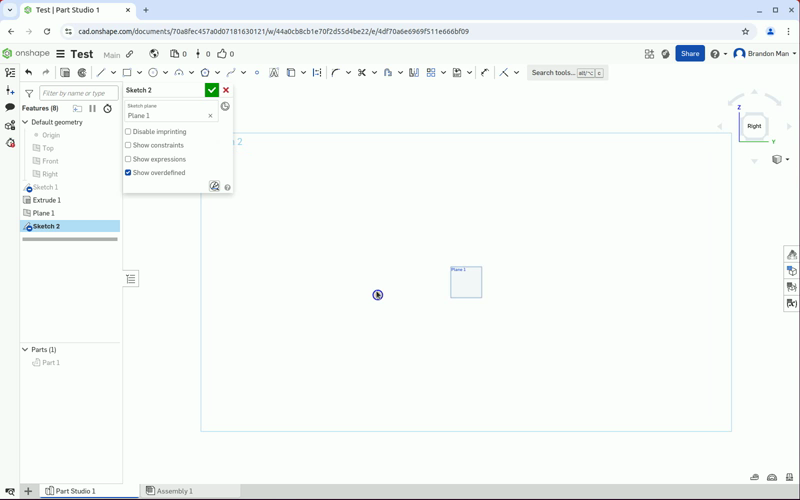
scroll(6)
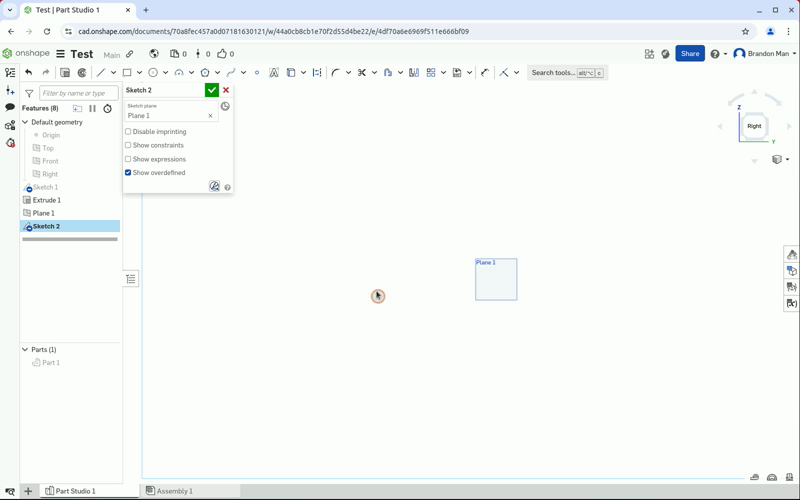
scroll(6)
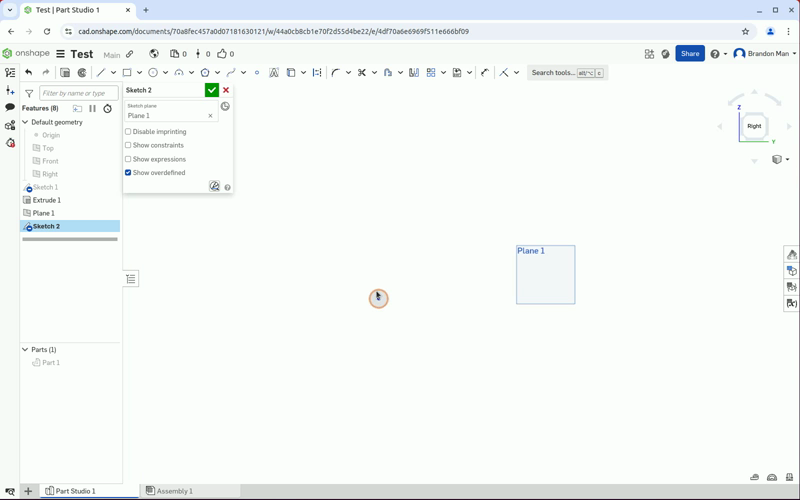
scroll(6)
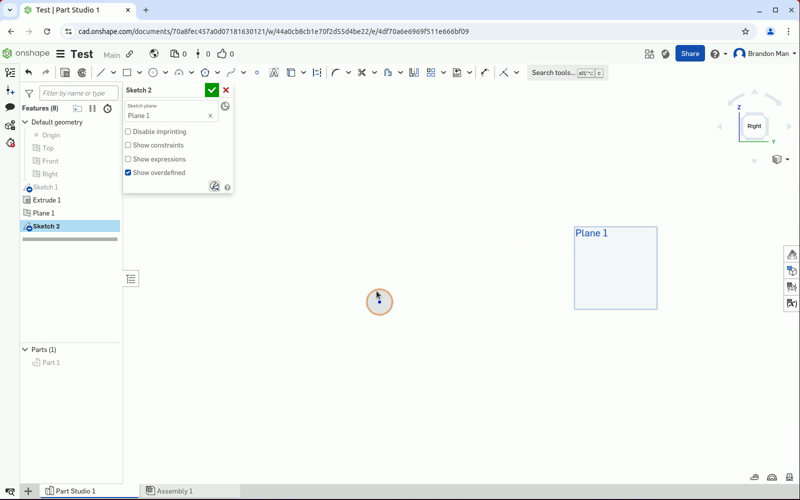
scroll(6)
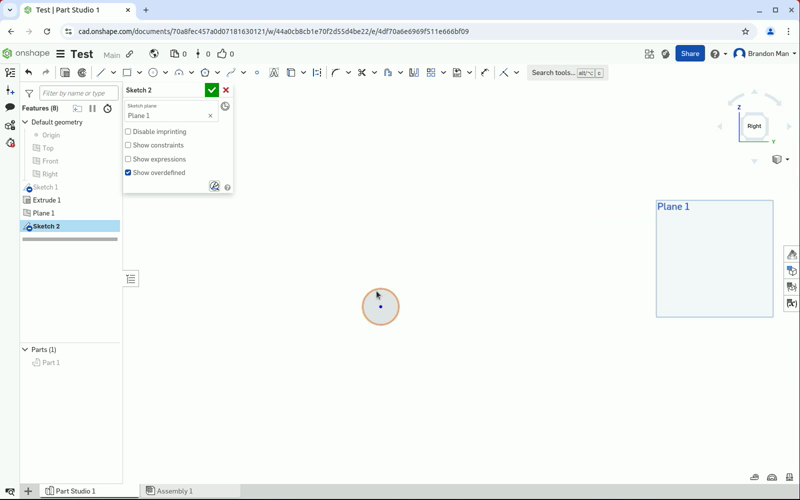
scroll(6)
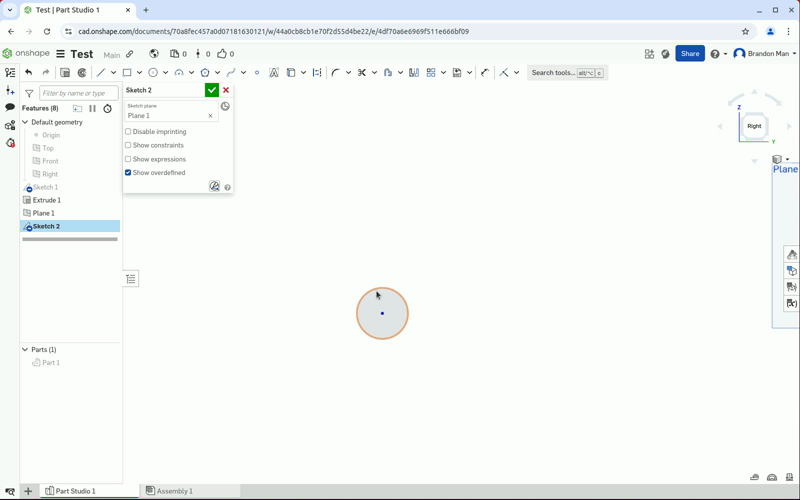
scroll(6)
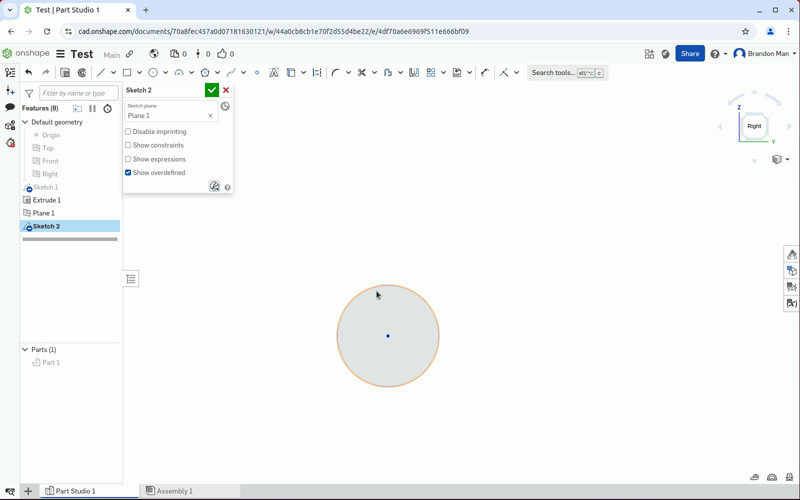
click(376, 290)
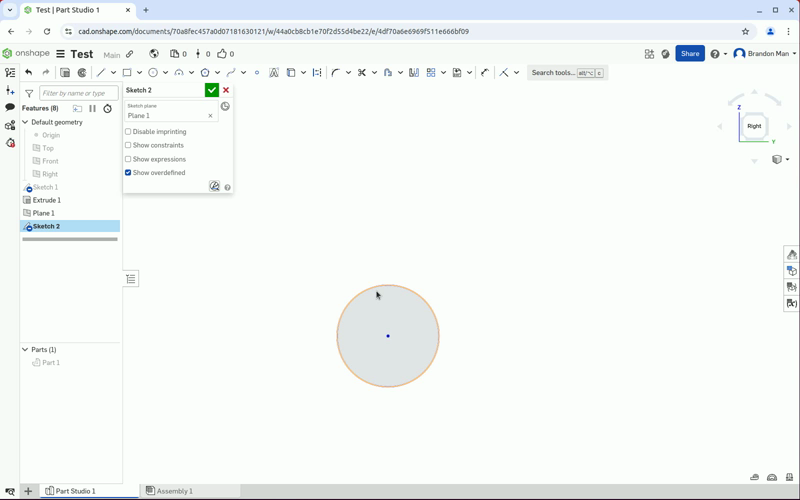
scroll(-6)
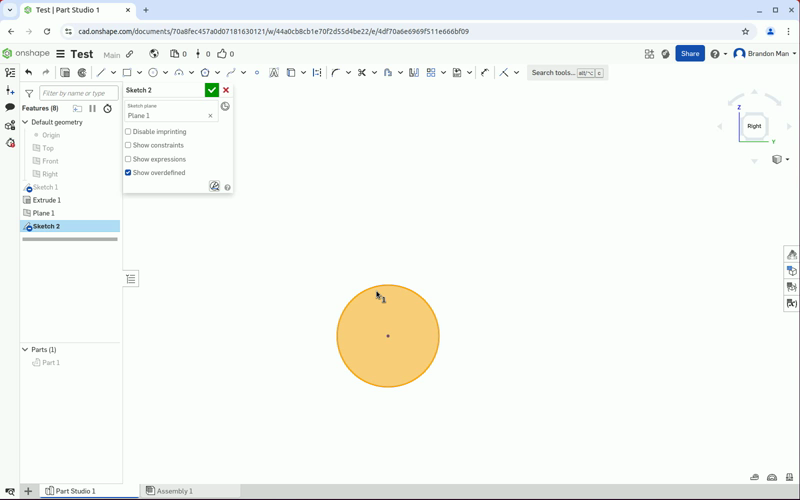
scroll(-6)
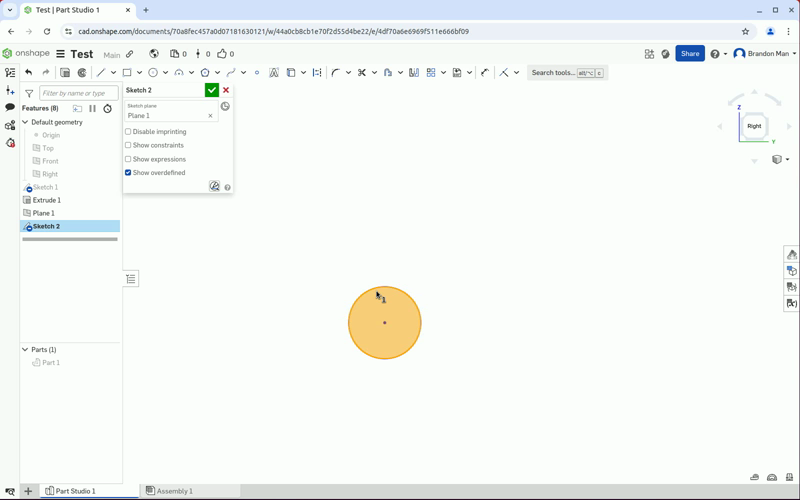
scroll(-6)
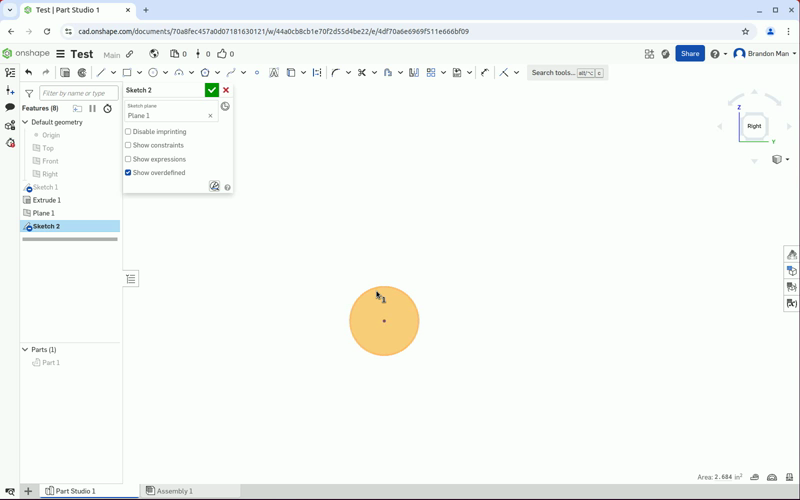
scroll(-6)
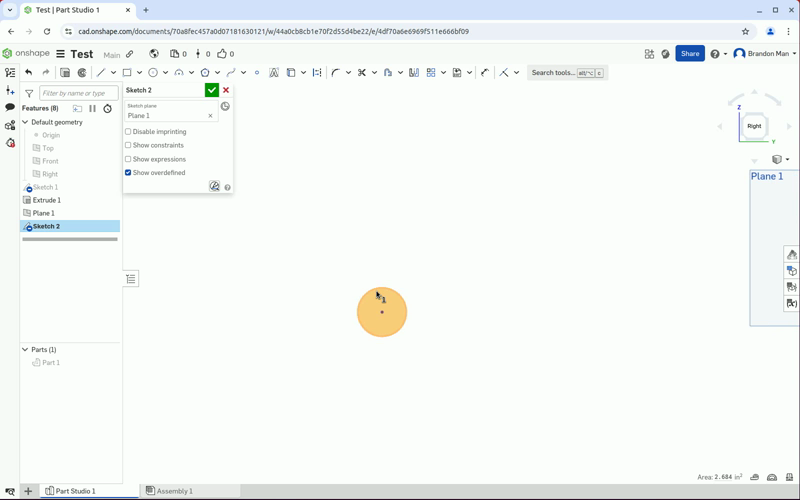
scroll(-6)
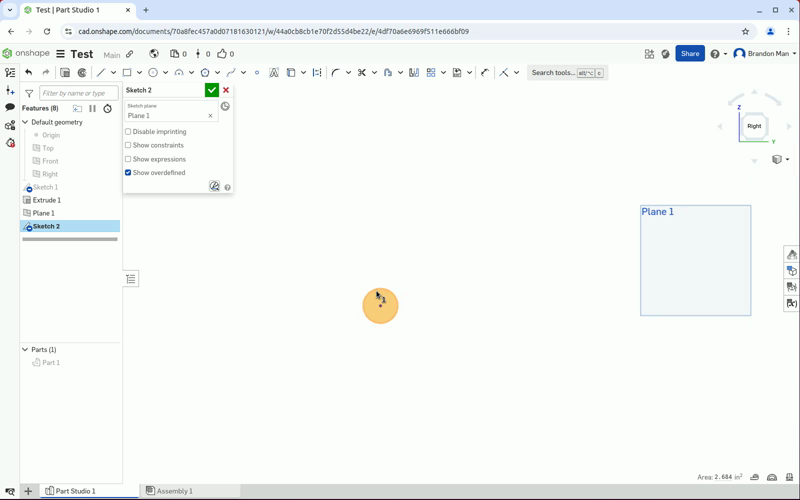
scroll(-6)
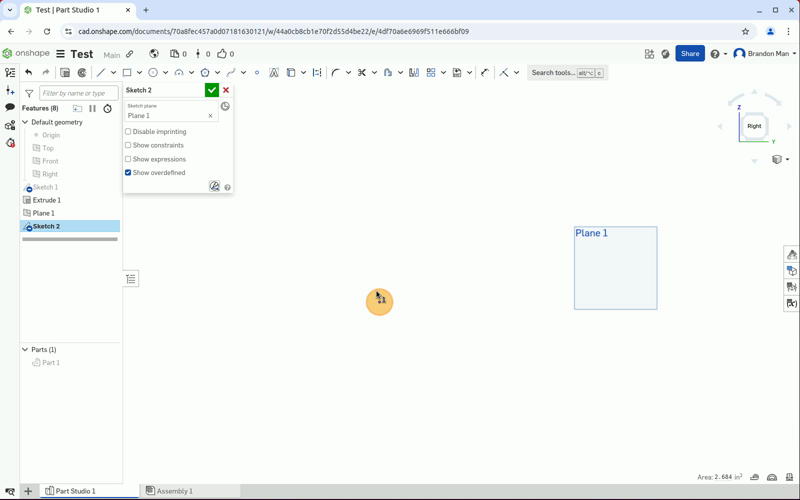
scroll(-6)
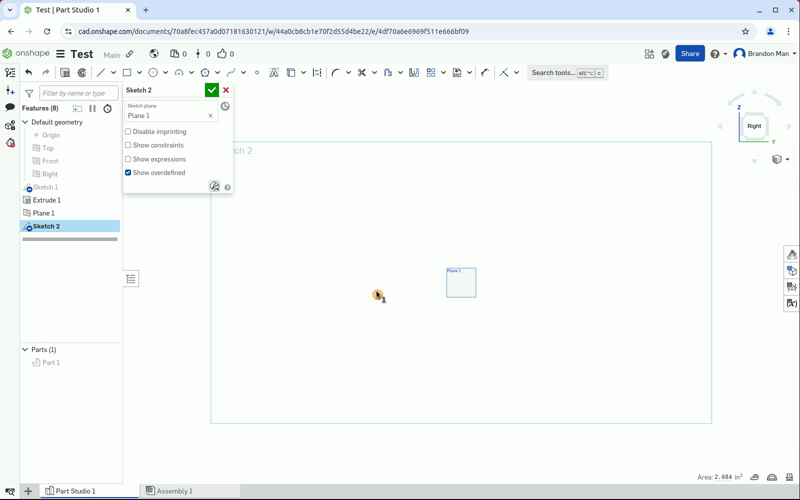
mouse_move(73, 352)
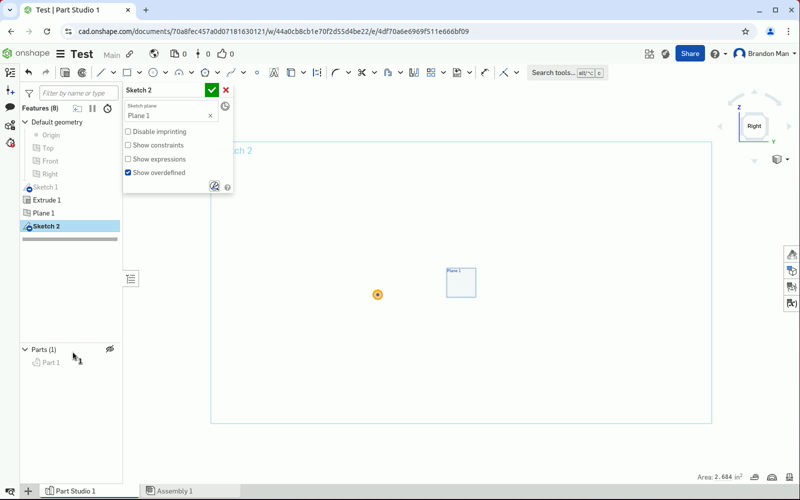
key(shift+y)
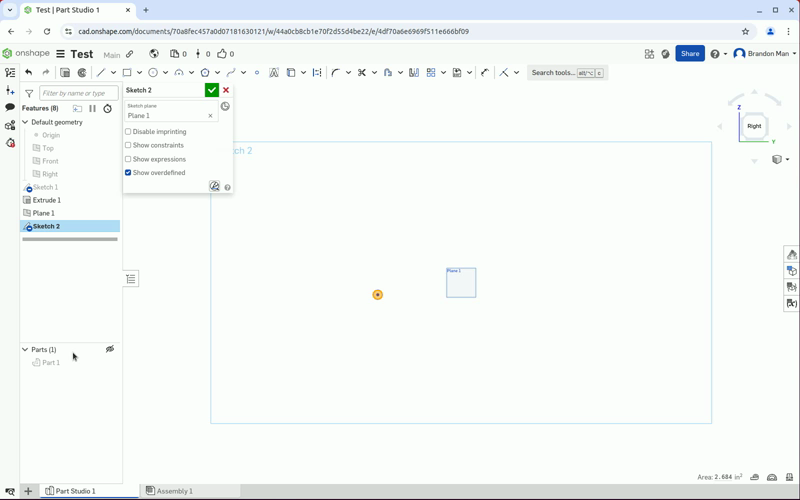
key(shift+e)
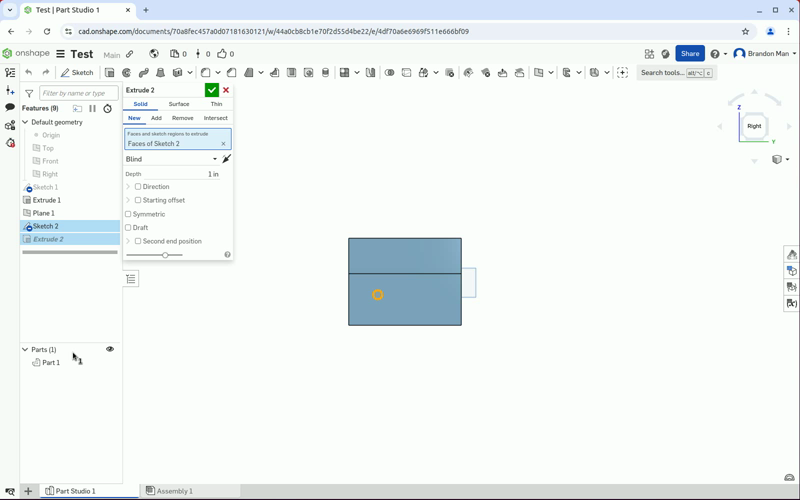
mouse_move(143, 106)
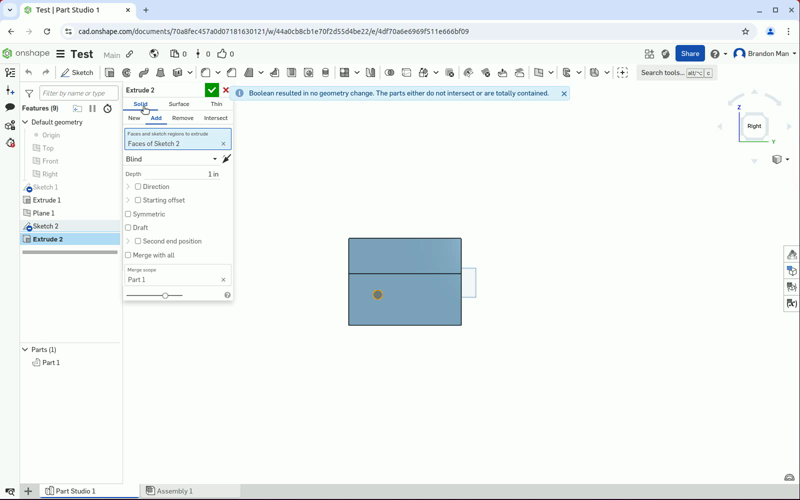
click(143, 106)
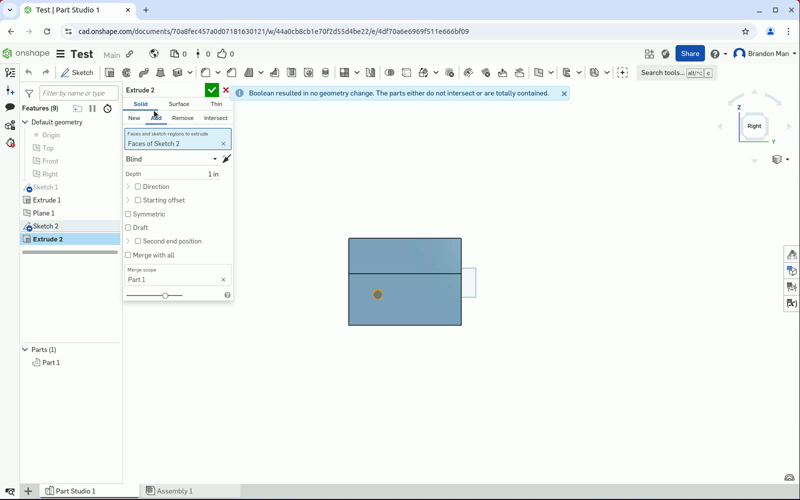
mouse_move(186, 120)
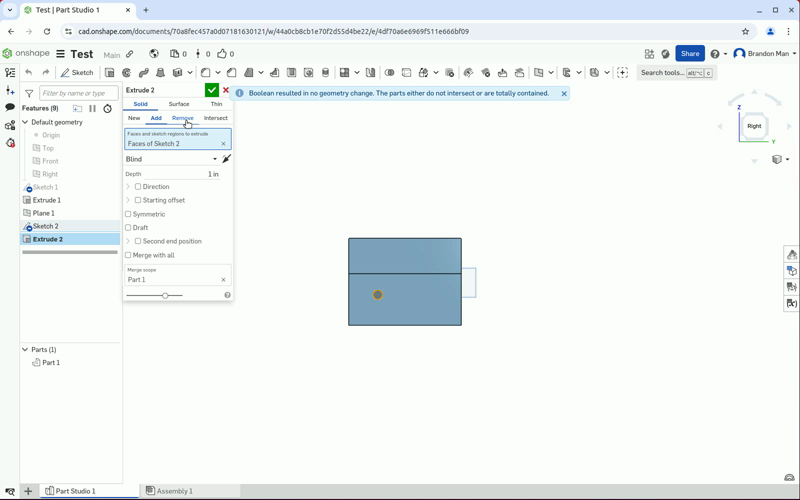
click(186, 120)
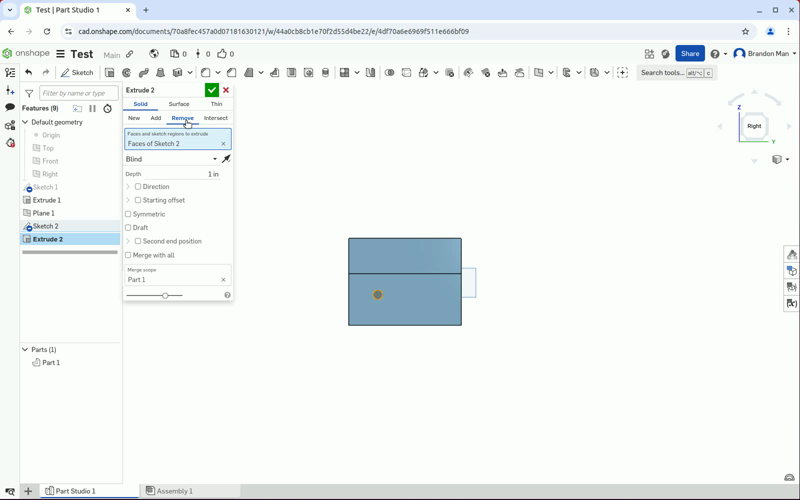
key(tab, 4)
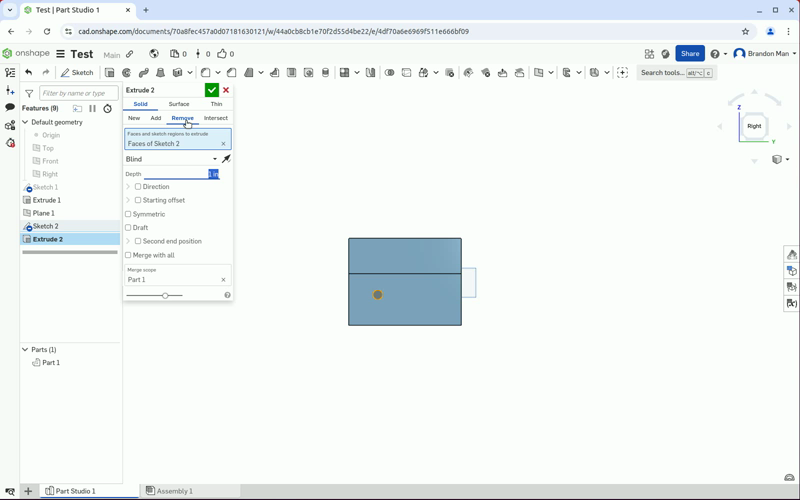
text(23.108)
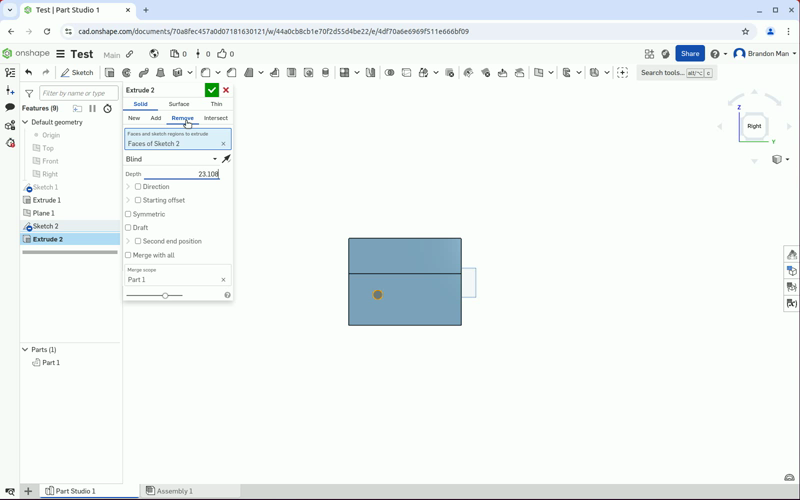
key(tab, 3)
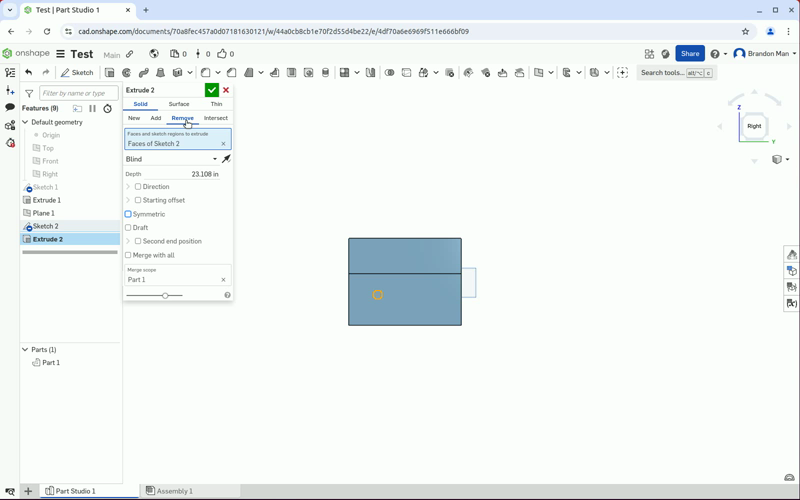
key(space)
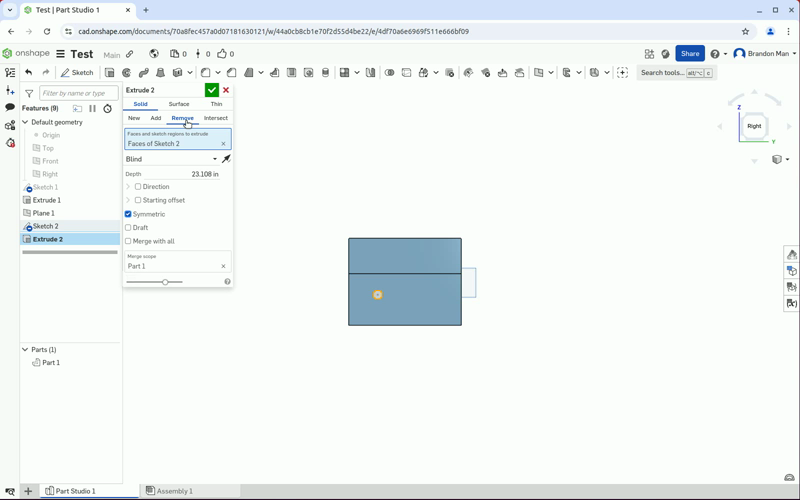
key(tab, 2)
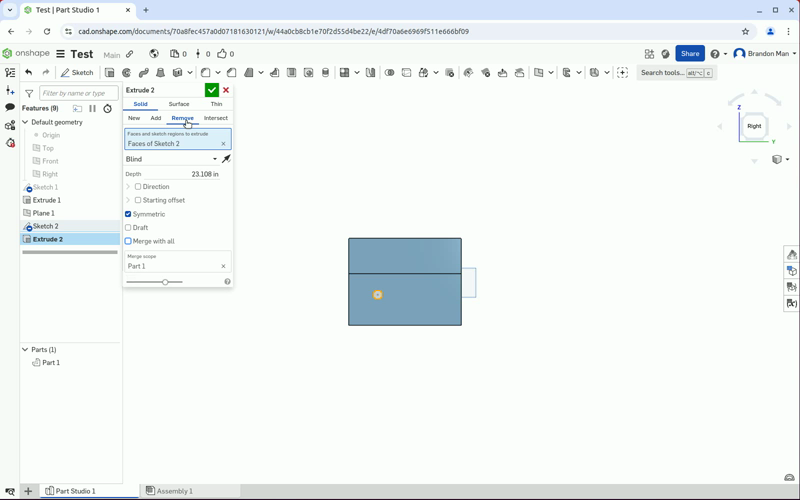
key(space)
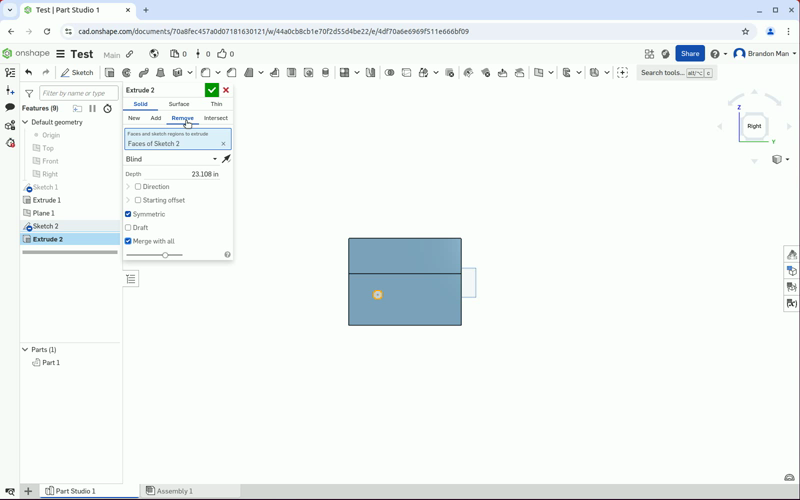
key(enter)
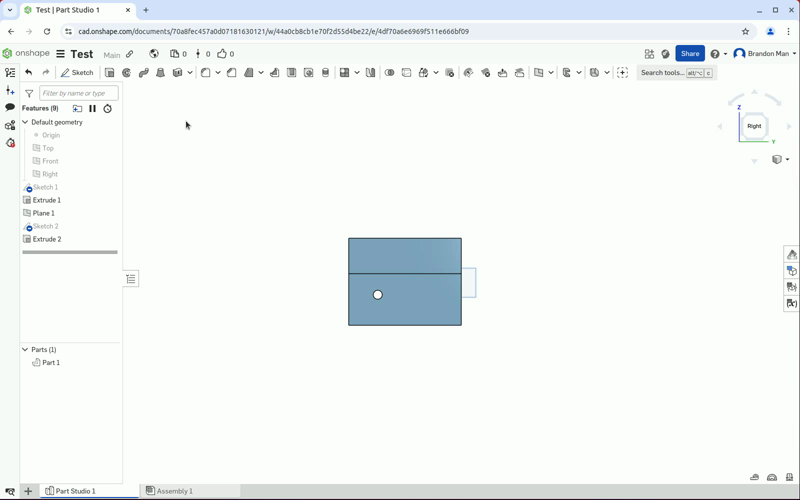
key(shift+h)
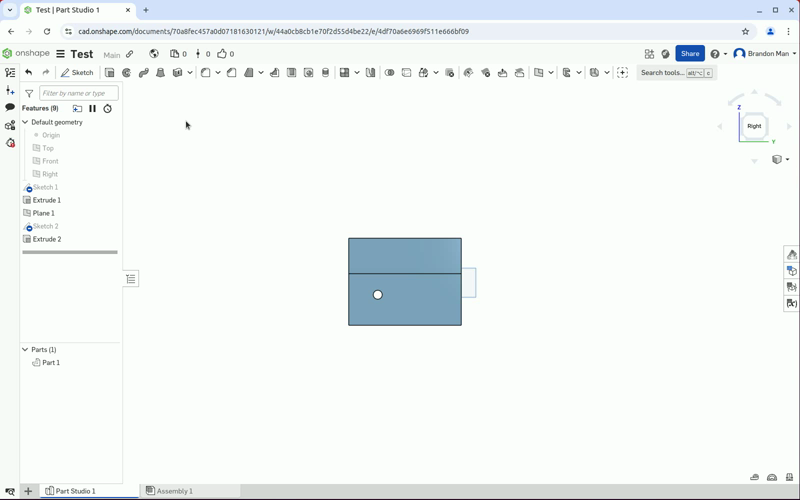
key(shift+h)
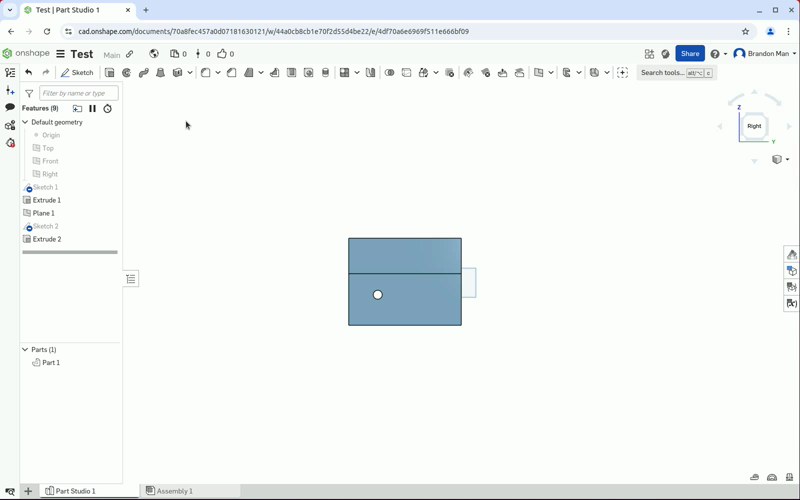
mouse_move(73, 189)
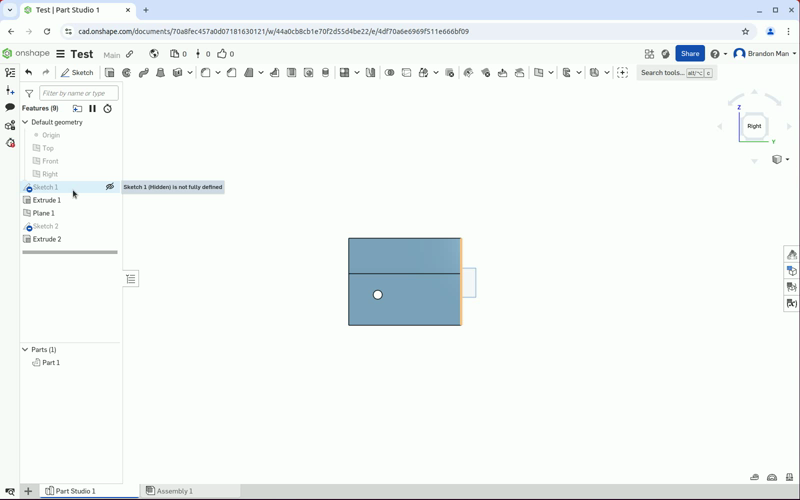
click(73, 189)
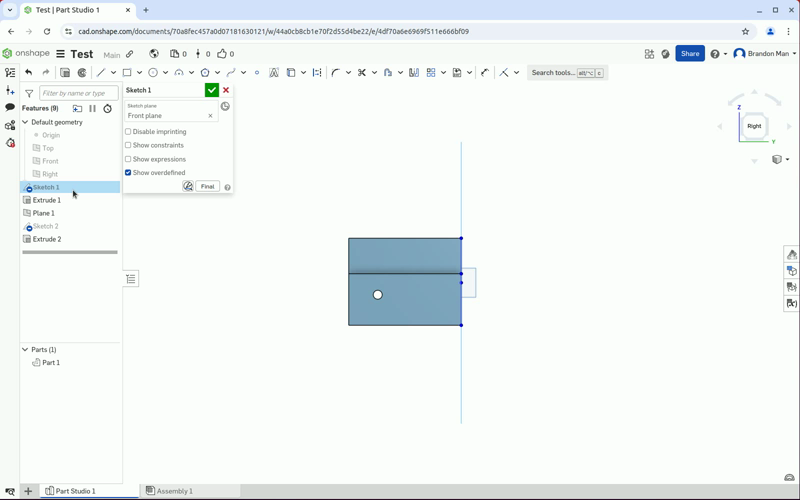
mouse_move(229, 92)
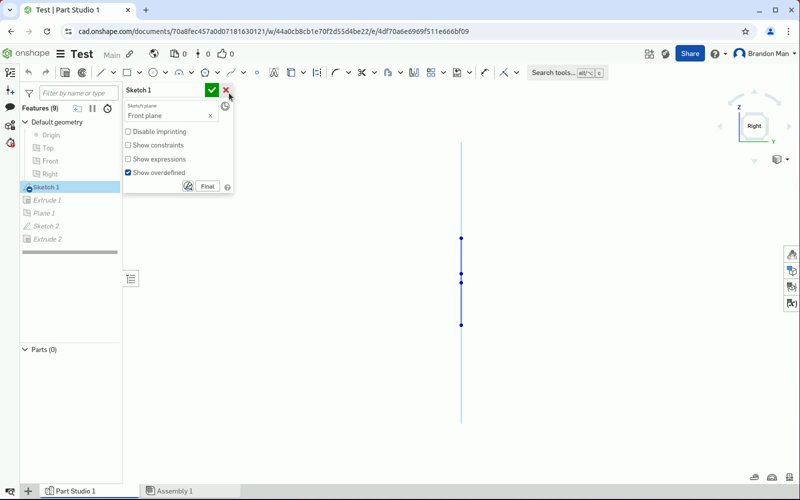
click(229, 92)
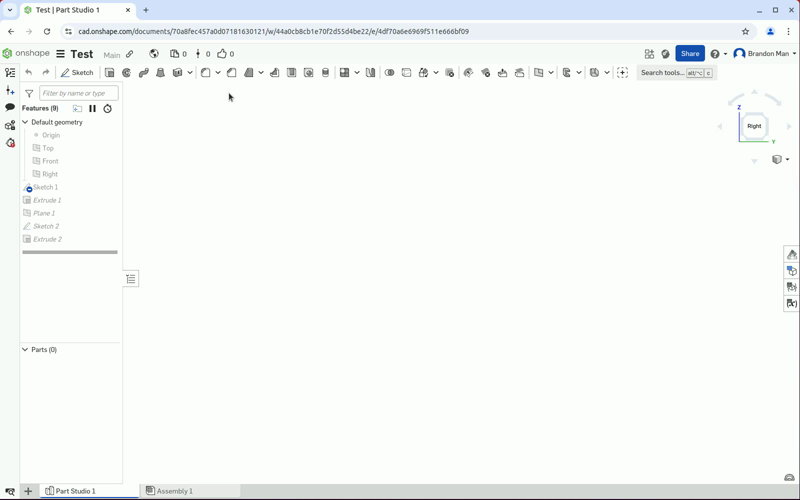
key(shift+s)
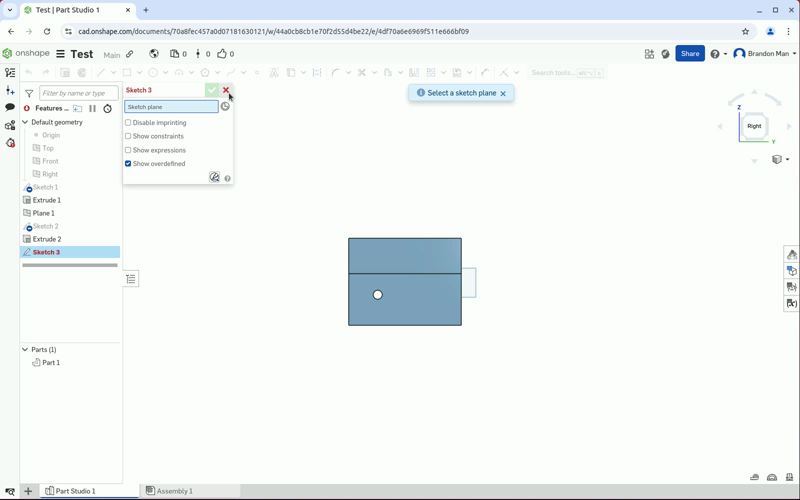
mouse_move(73, 215)
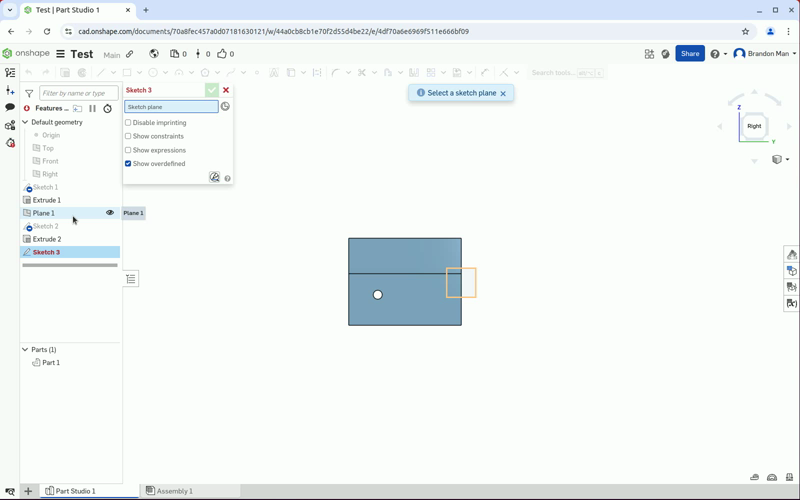
click(73, 215)
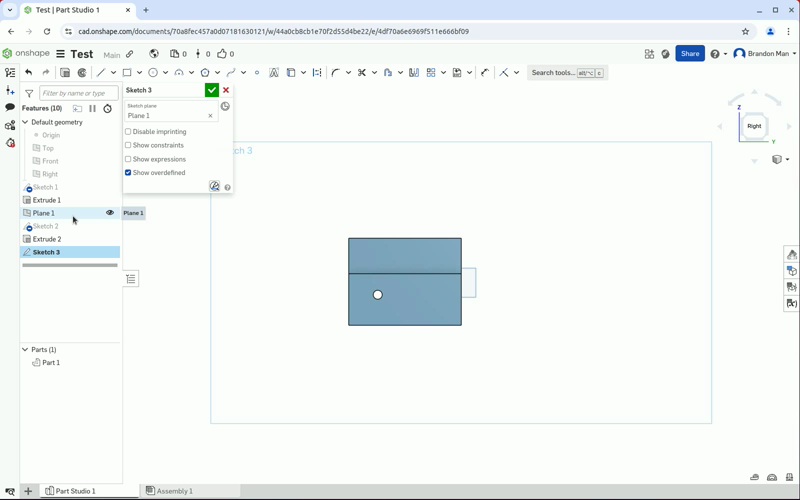
mouse_move(73, 352)
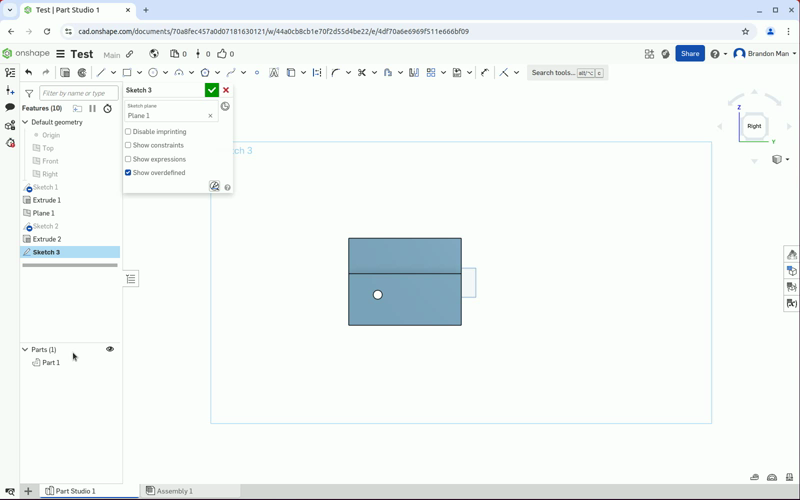
key(y)
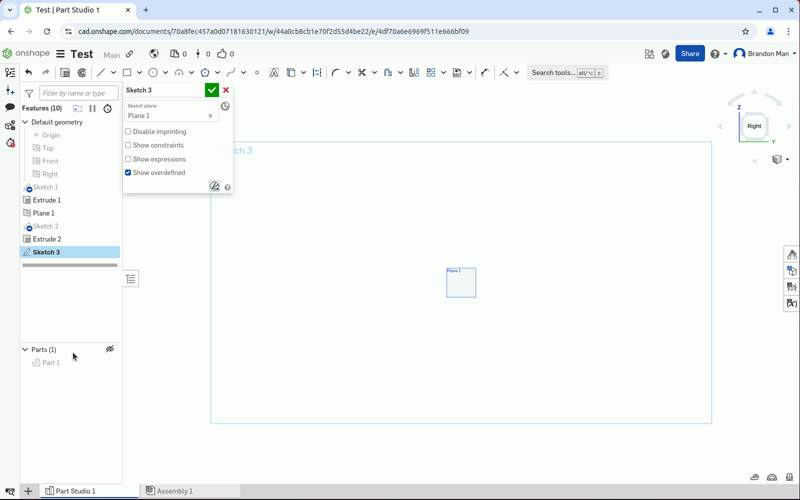
key(c)
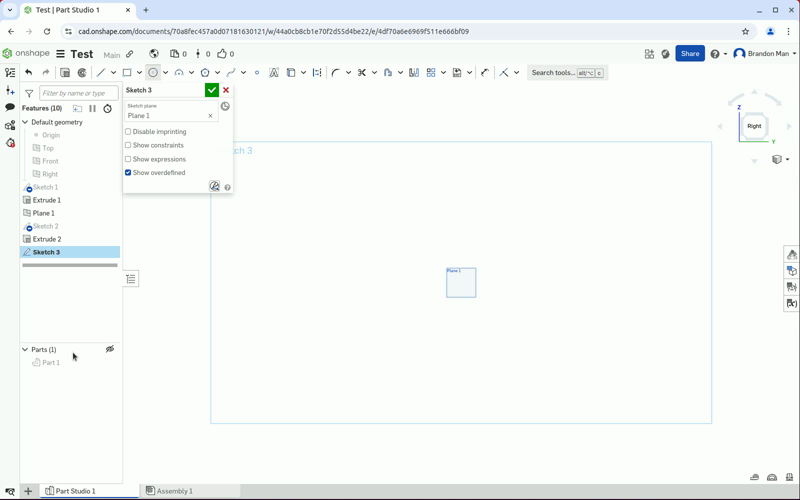
key_down(shift)
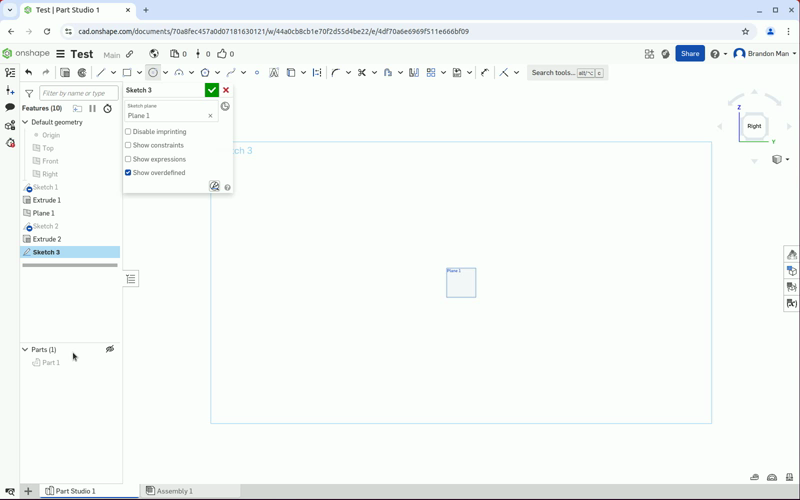
mouse_move(433, 294)
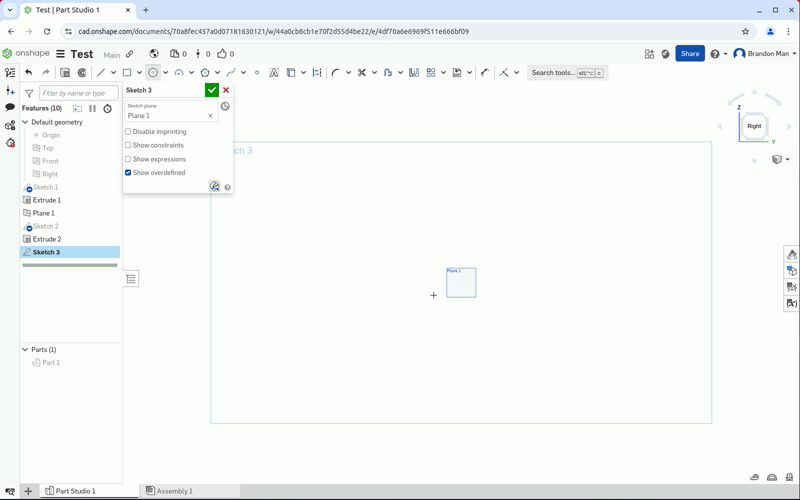
click(433, 294)
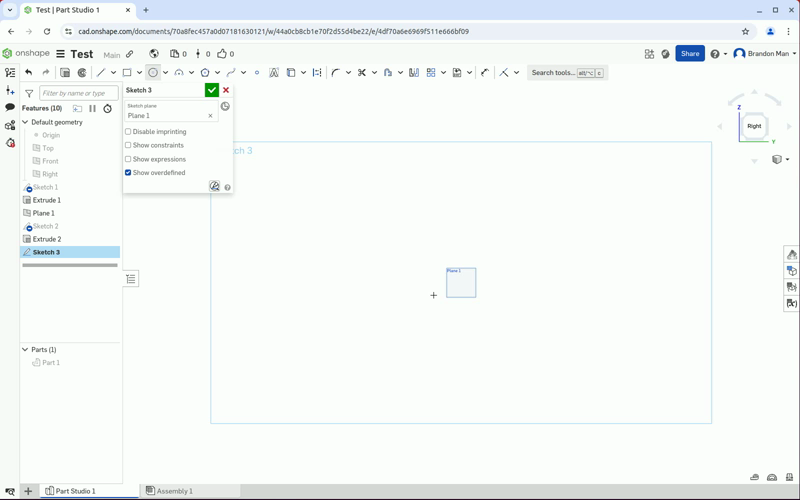
key_up(shift)
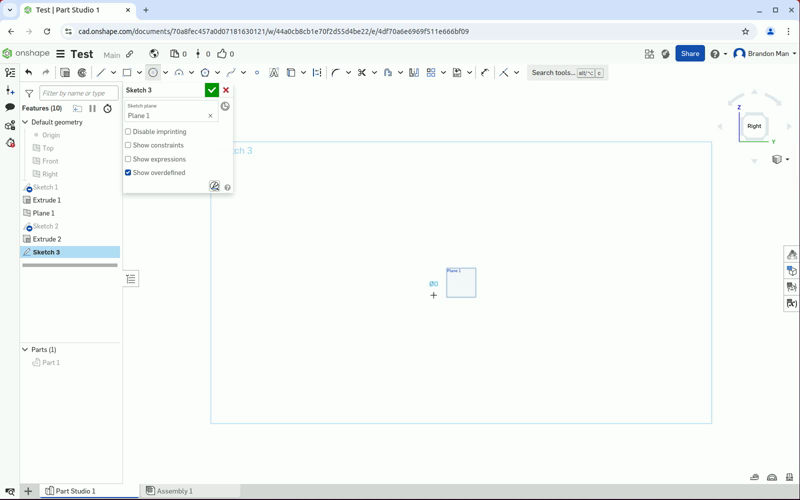
mouse_move(438, 294)
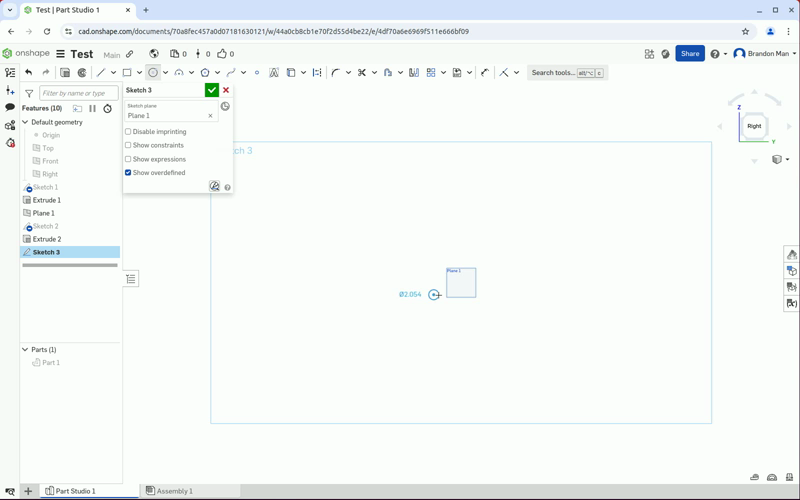
click(438, 294)
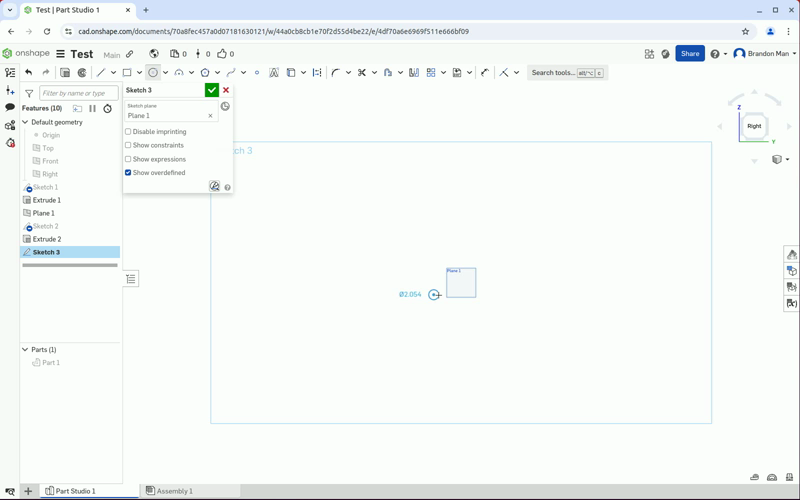
key(esc)
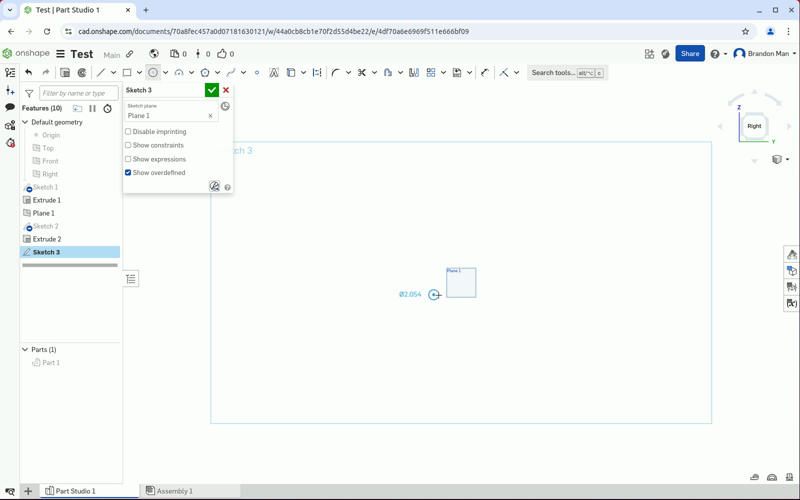
mouse_move(437, 291)
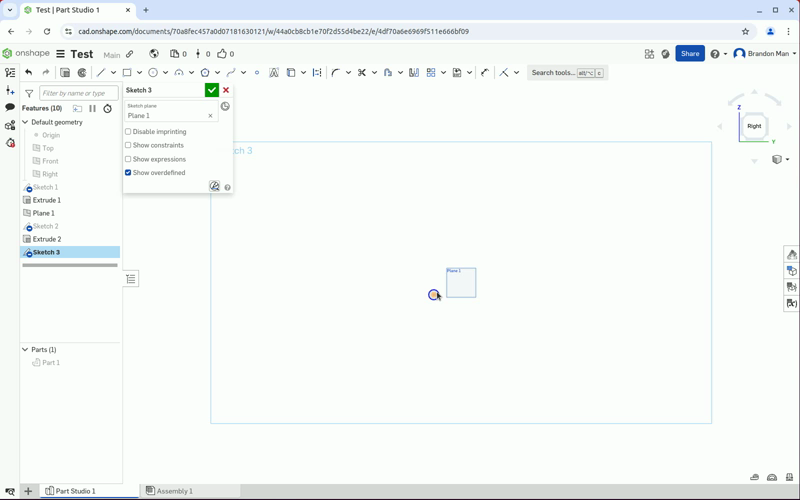
scroll(6)
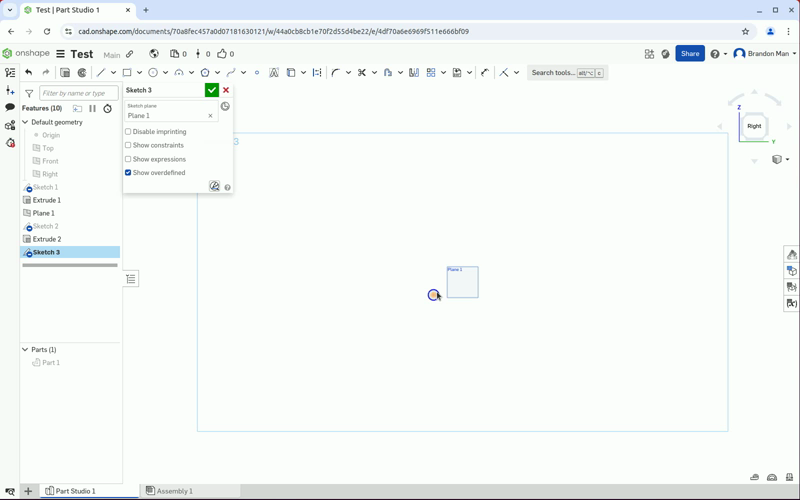
scroll(6)
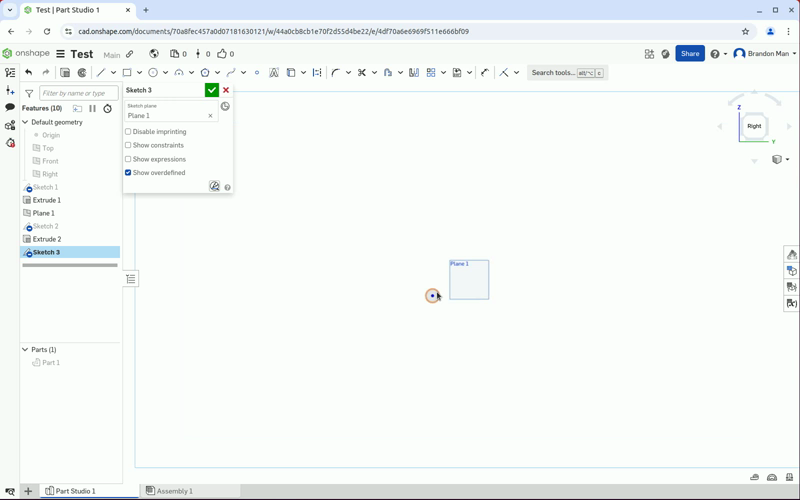
scroll(6)
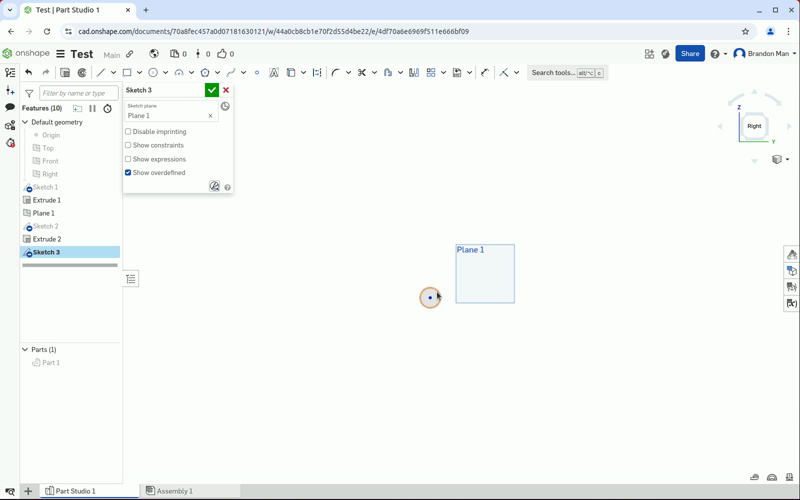
scroll(6)
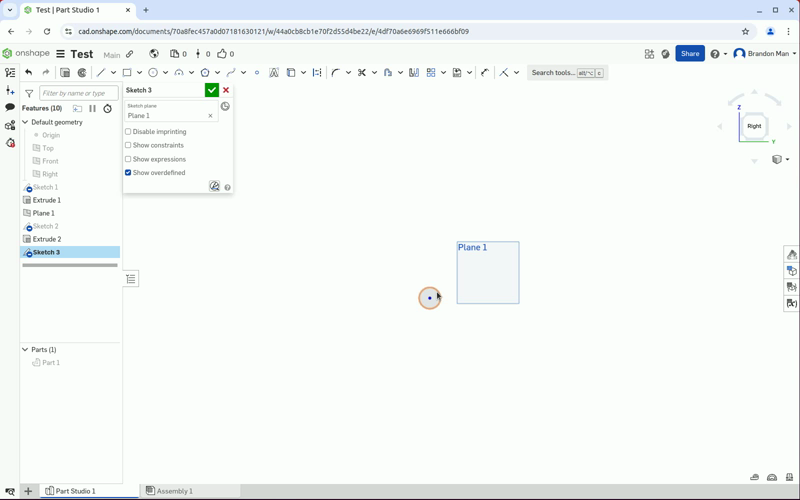
scroll(6)
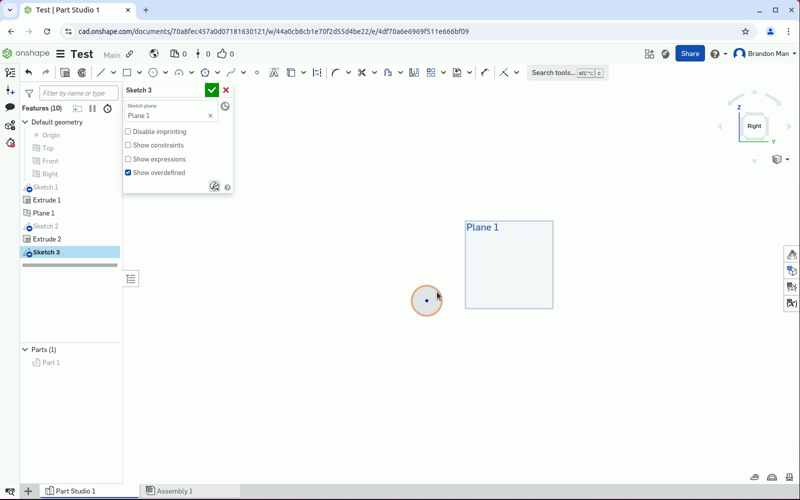
scroll(6)
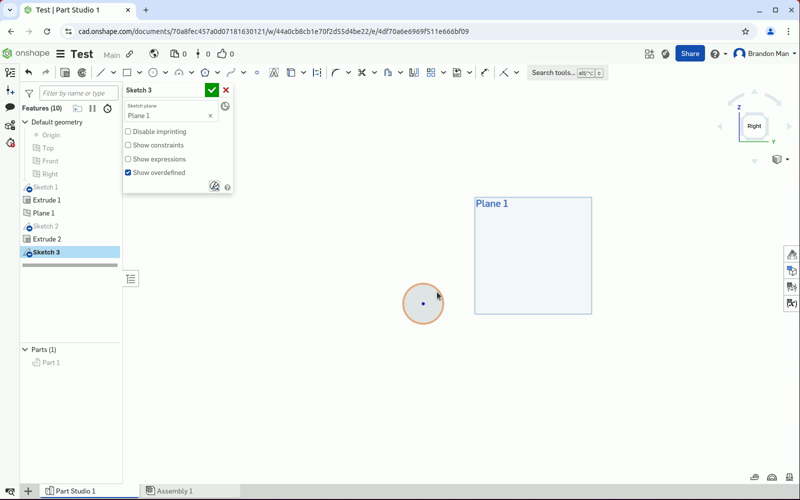
scroll(6)
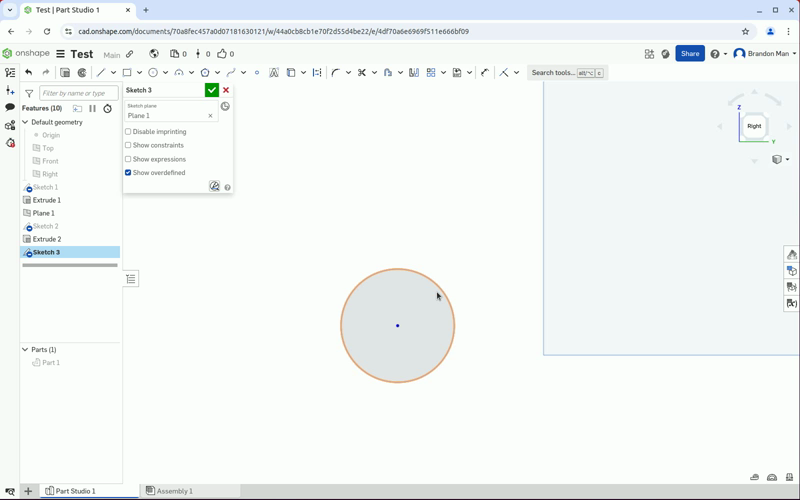
click(437, 291)
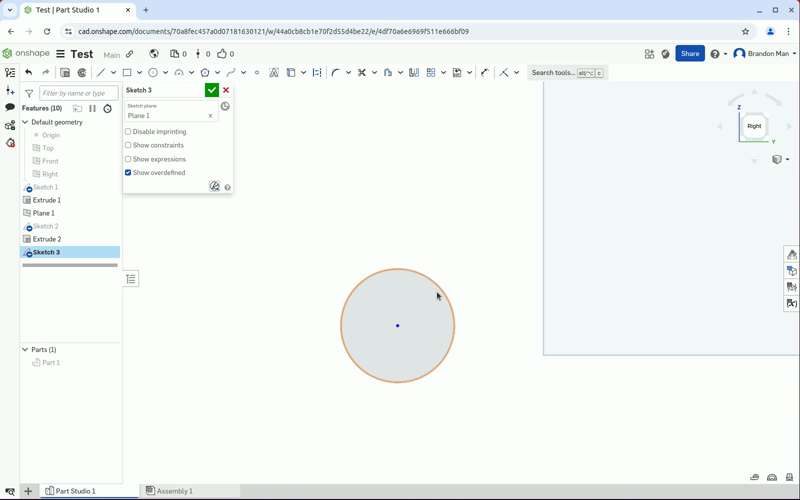
scroll(-6)
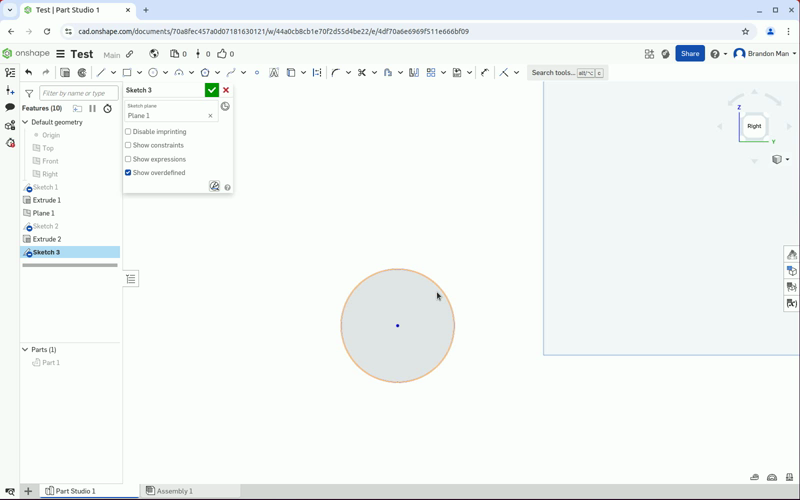
scroll(-6)
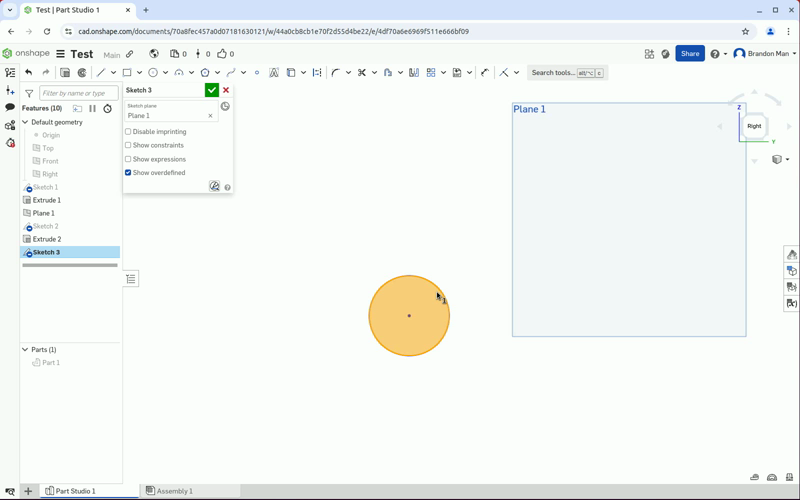
scroll(-6)
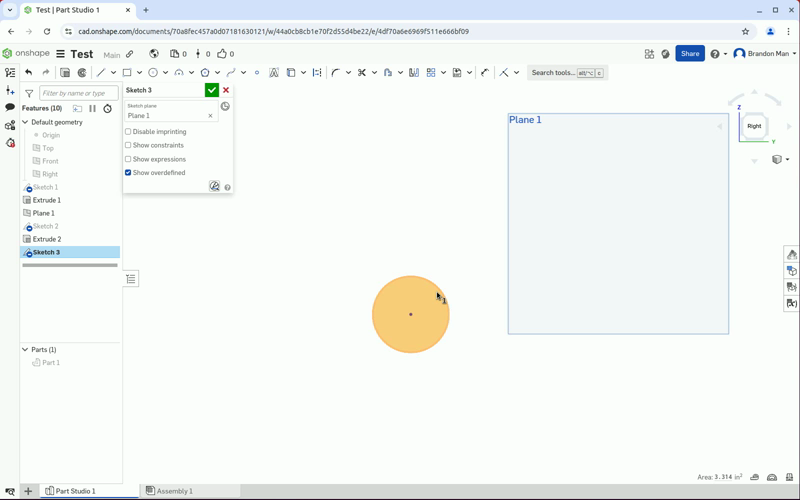
scroll(-6)
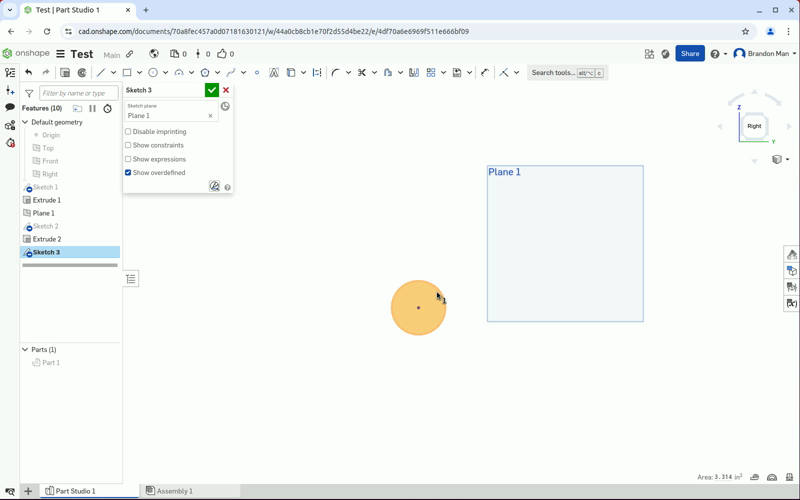
scroll(-6)
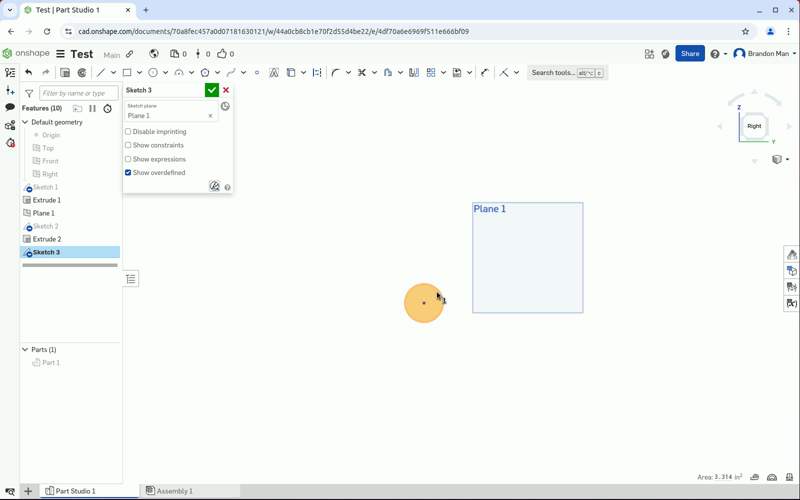
scroll(-6)
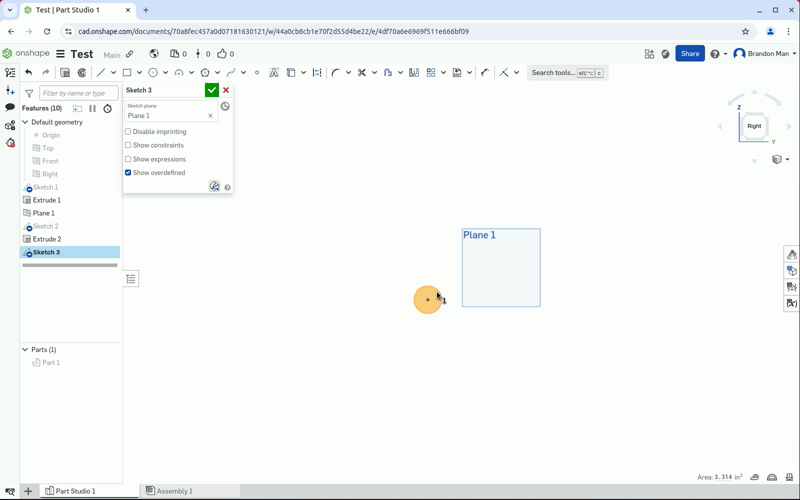
scroll(-6)
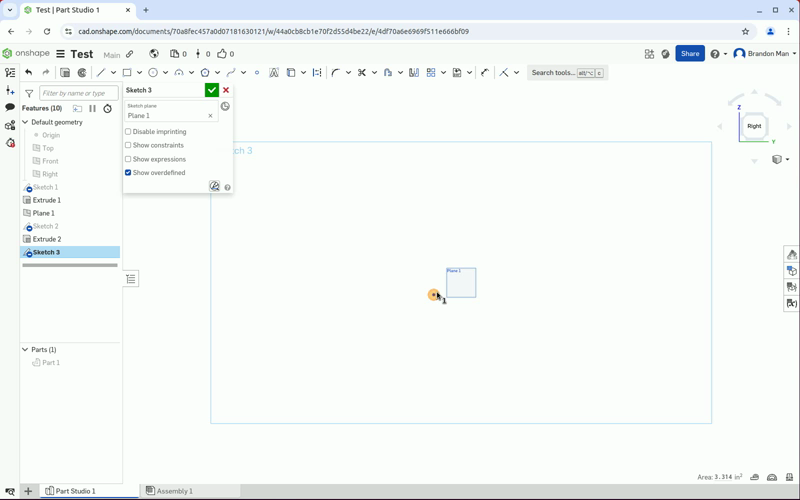
mouse_move(73, 352)
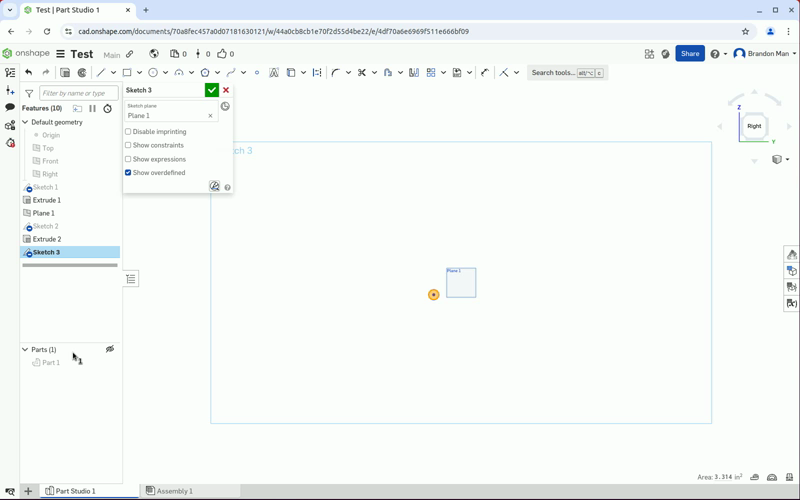
key(shift+y)
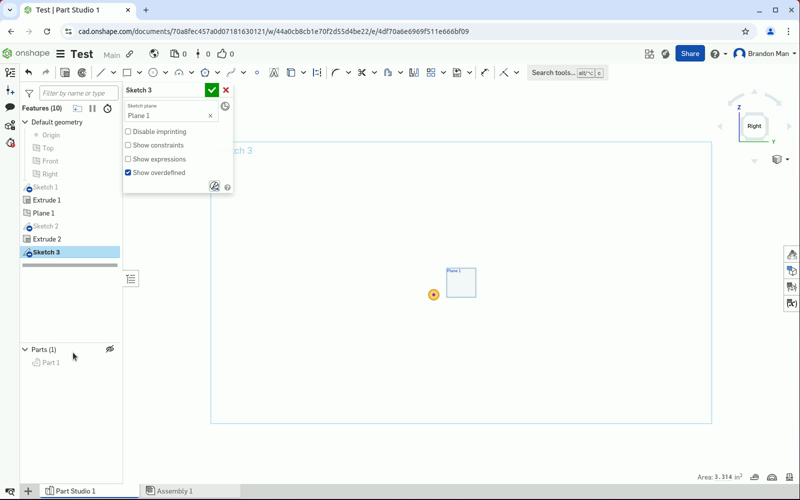
key(shift+e)
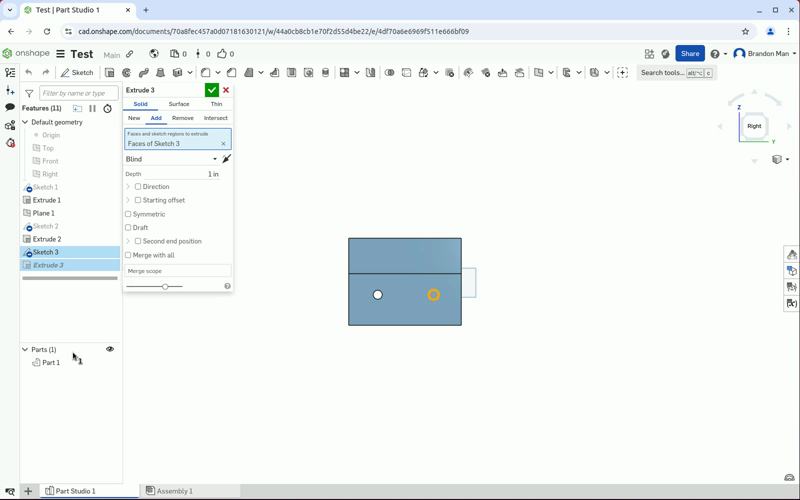
mouse_move(143, 106)
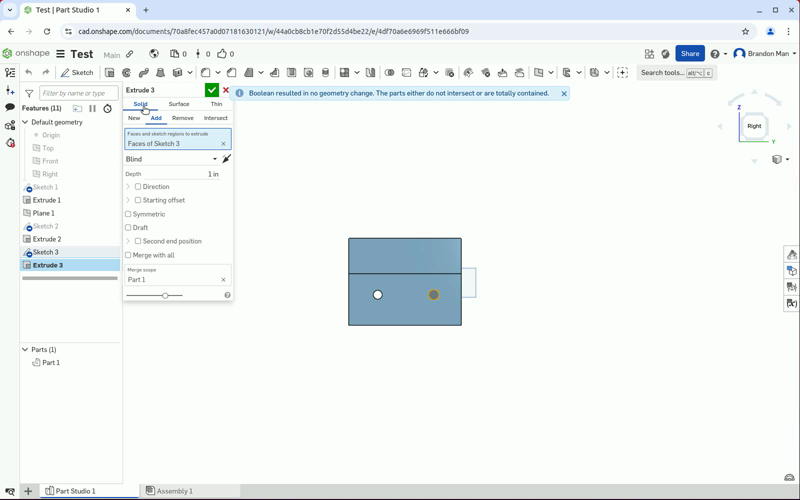
click(143, 106)
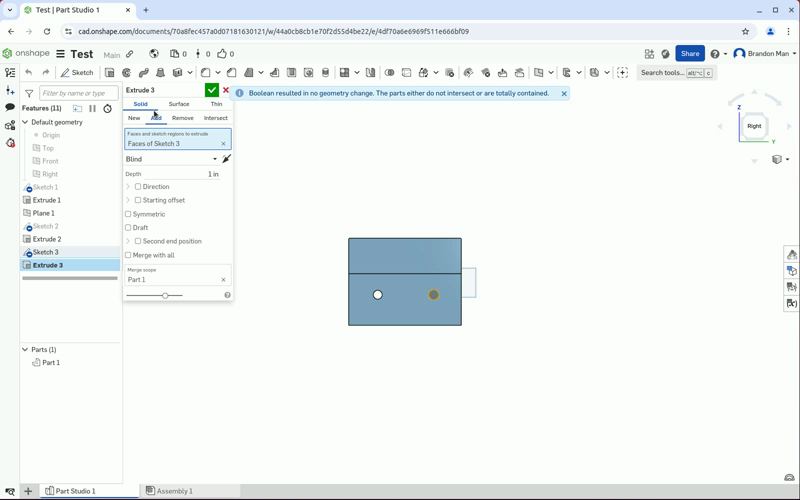
mouse_move(186, 120)
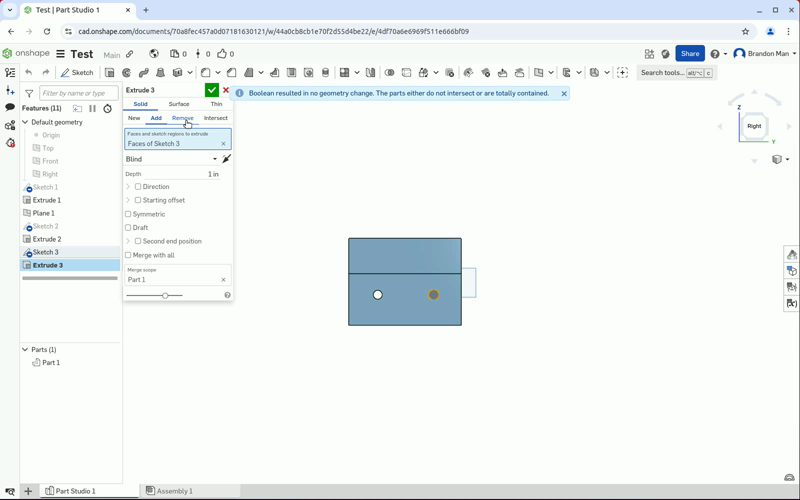
click(186, 120)
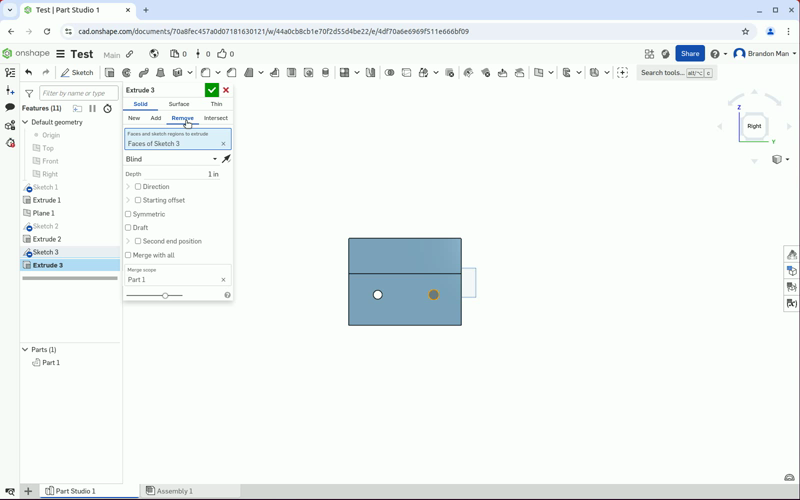
key(tab, 4)
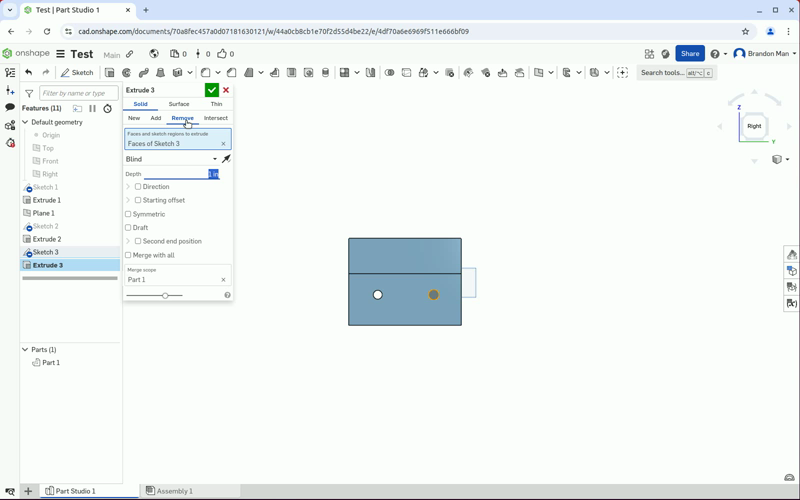
text(23.108)
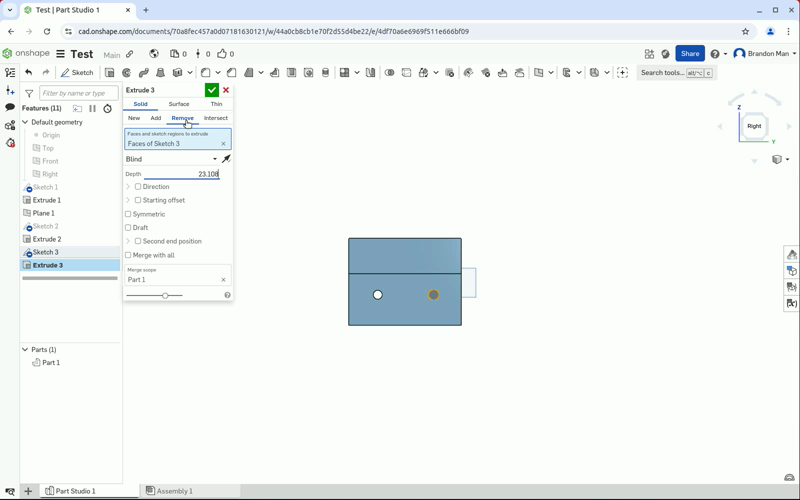
key(tab, 3)
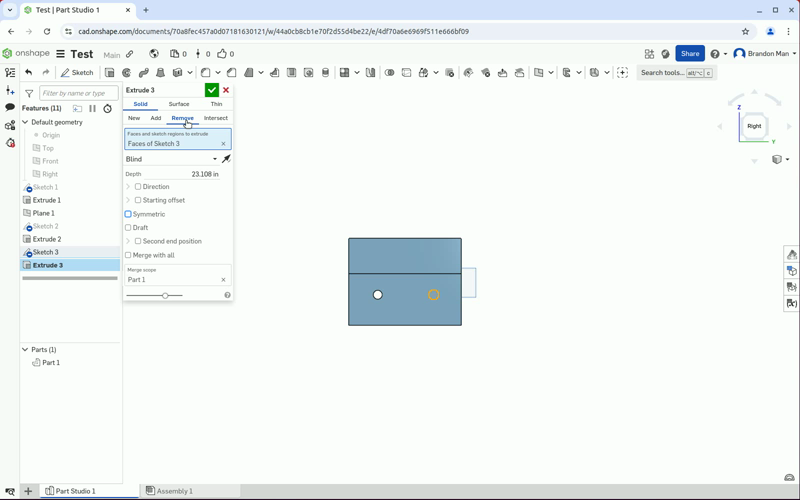
key(space)
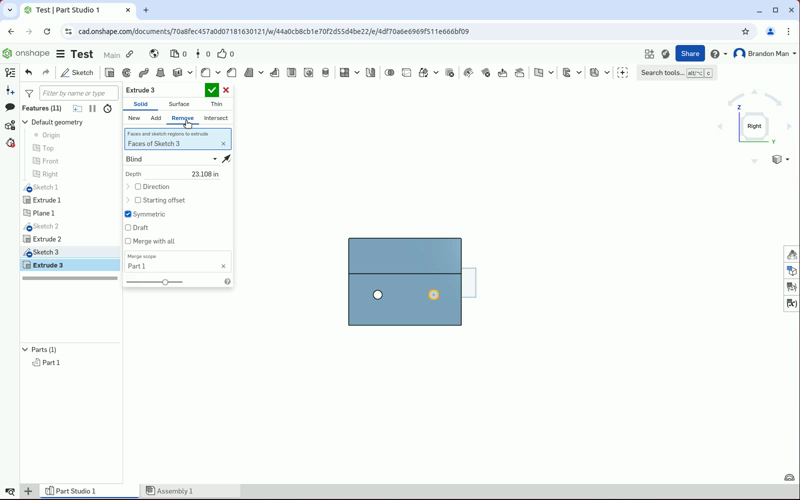
key(tab, 2)
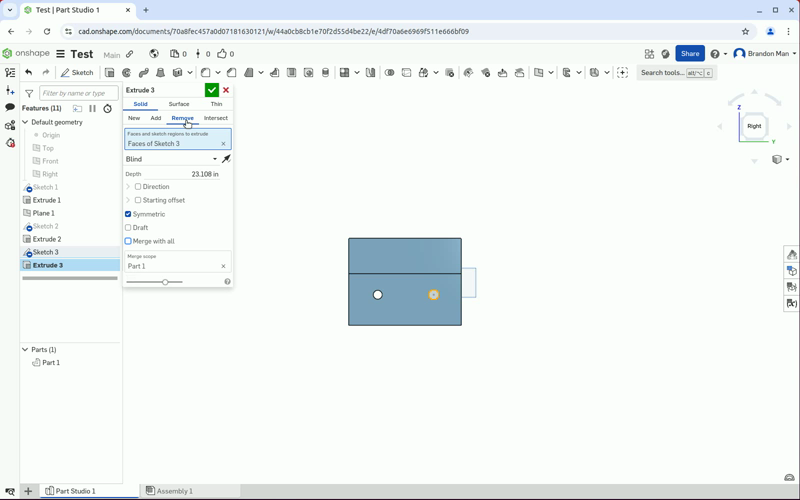
key(space)
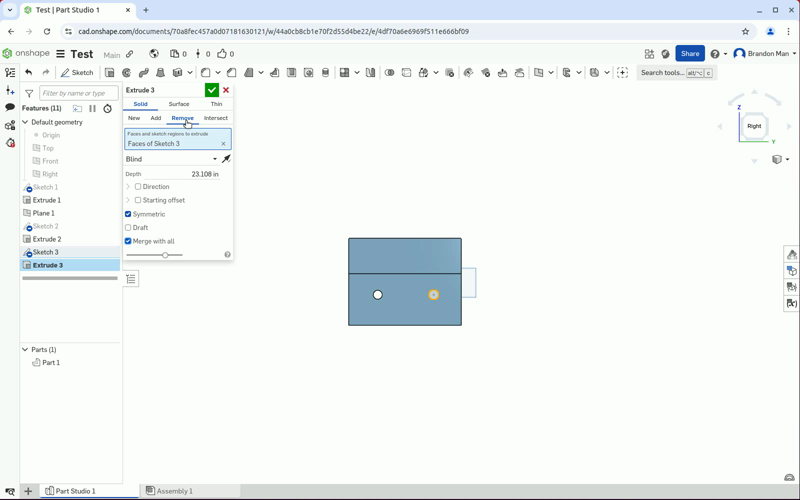
key(enter)
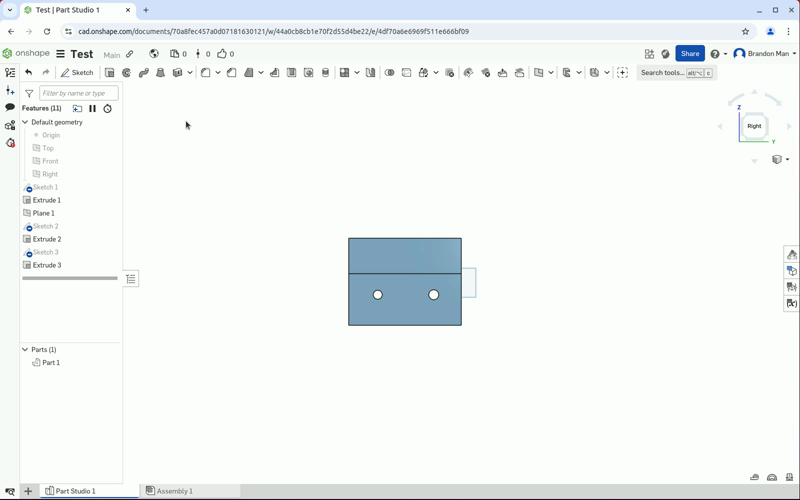
key(shift+h)
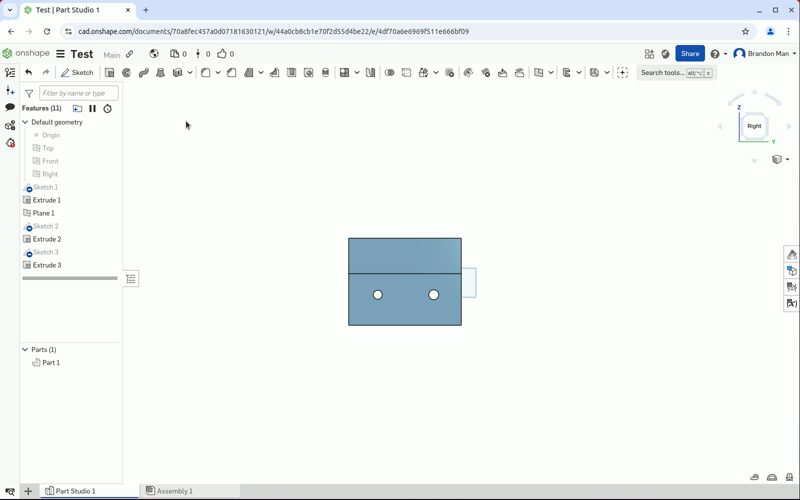
key(shift+h)
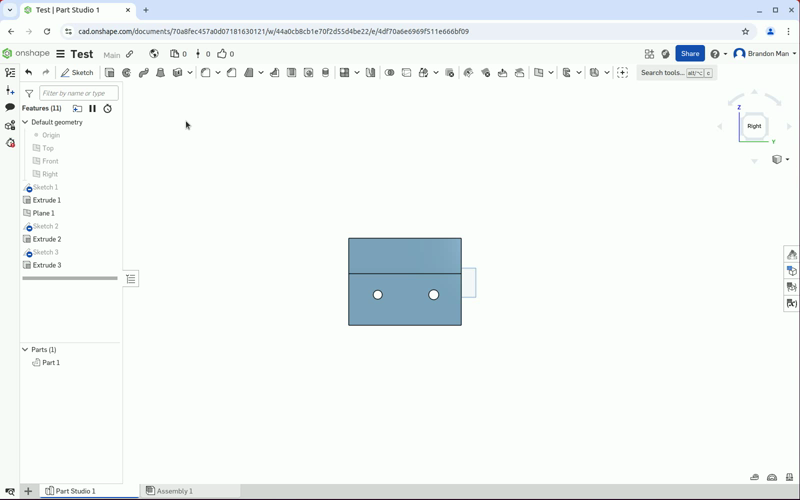
mouse_move(73, 189)
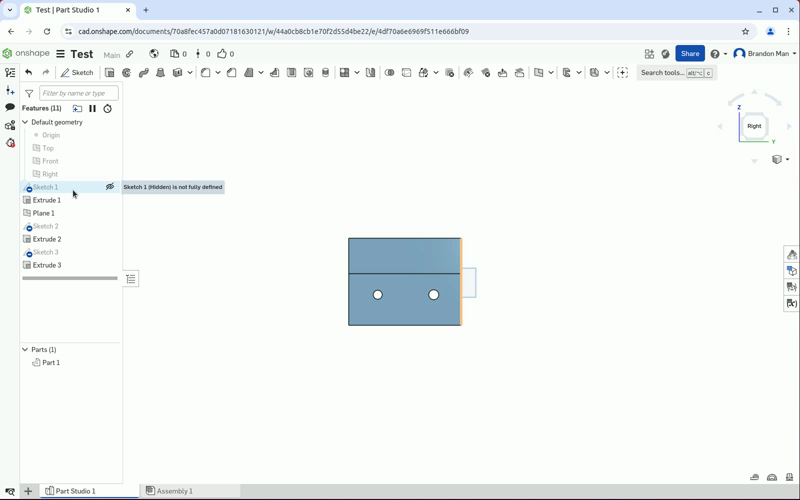
click(73, 189)
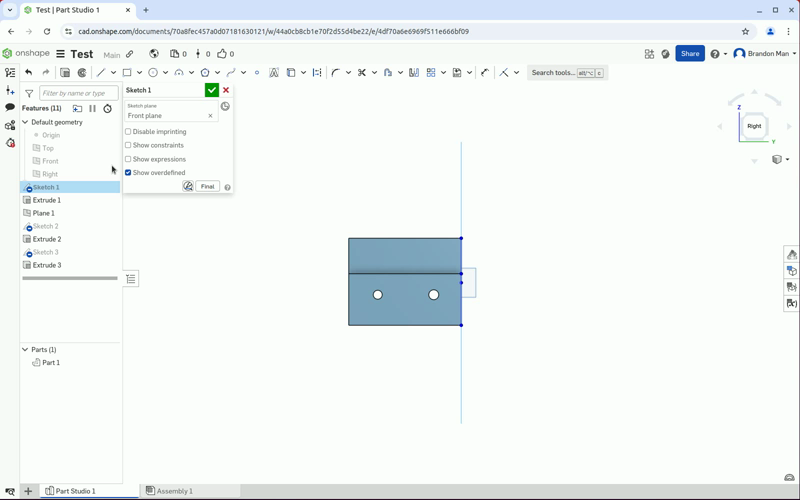
mouse_move(229, 92)
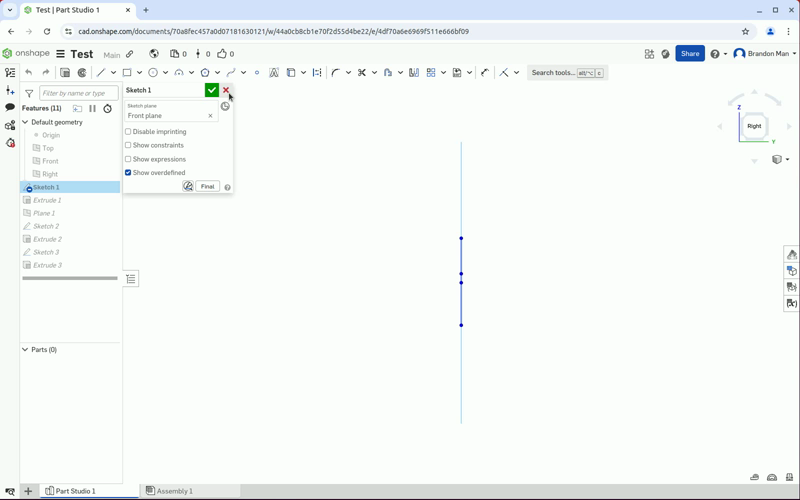
click(229, 92)
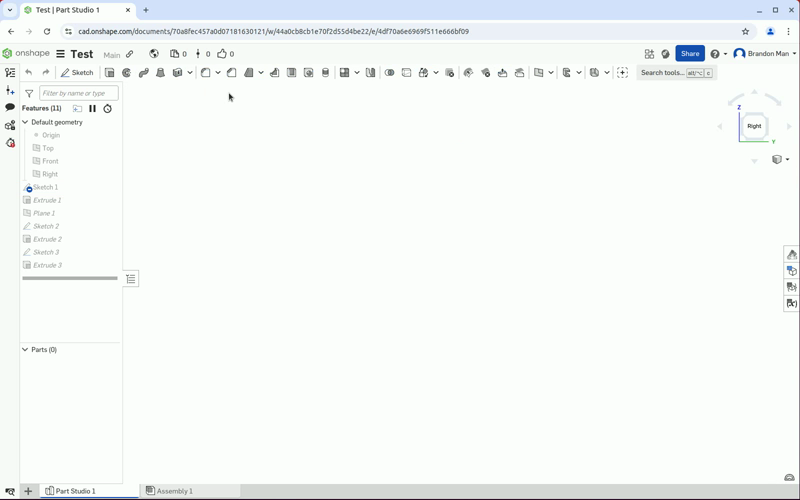
key(shift+s)
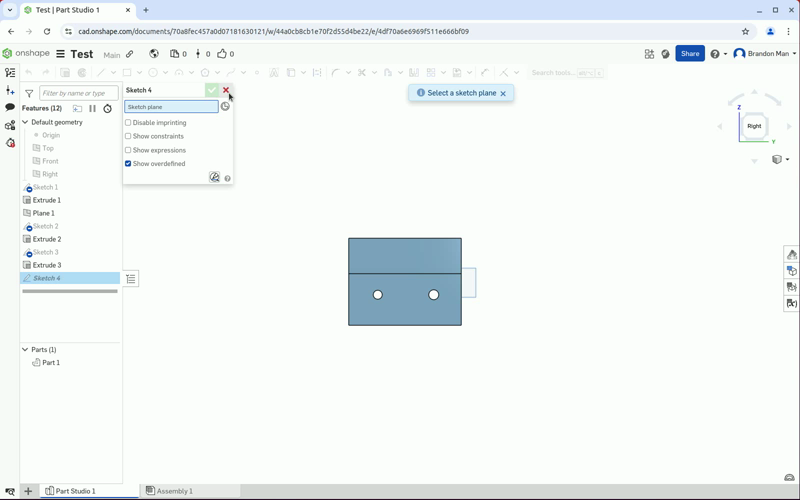
mouse_move(73, 215)
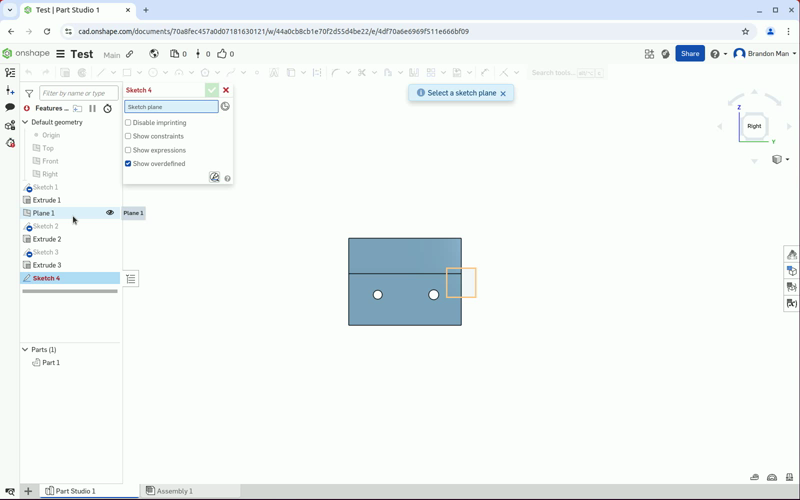
click(73, 215)
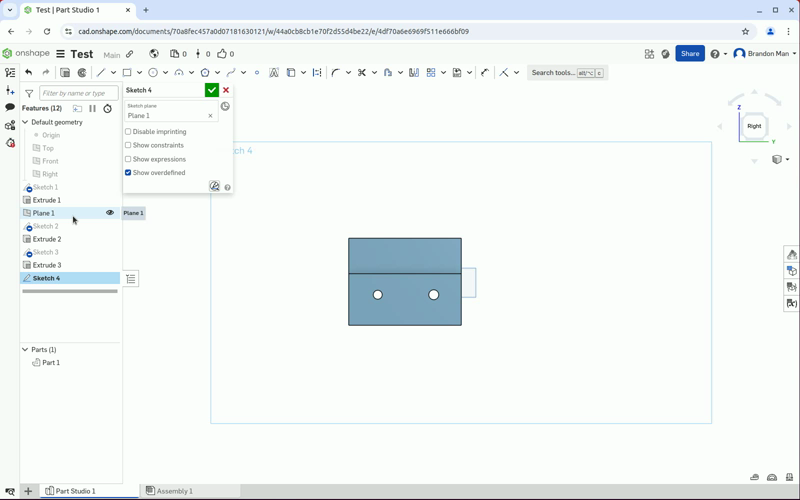
mouse_move(73, 352)
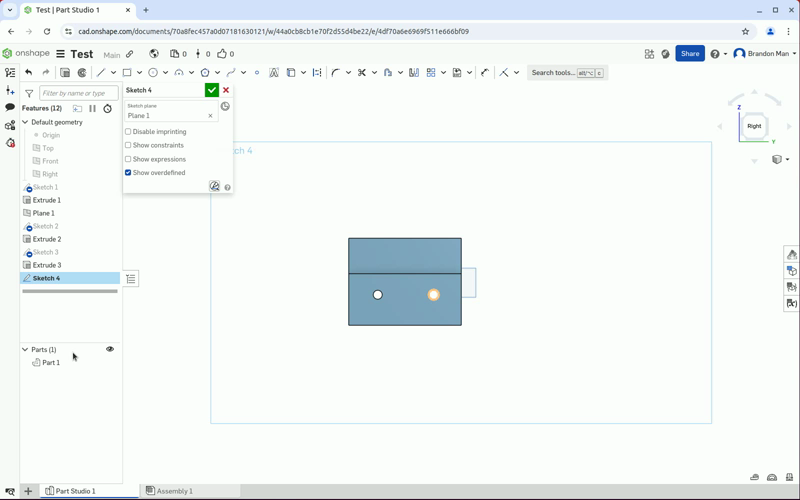
key(y)
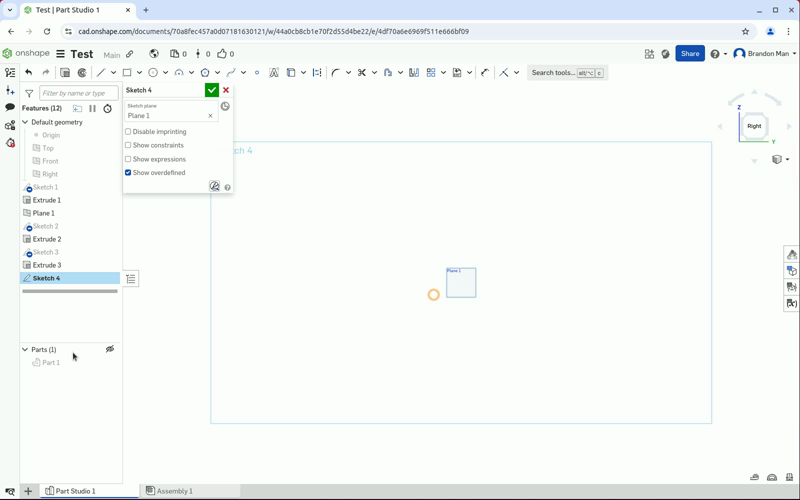
key(c)
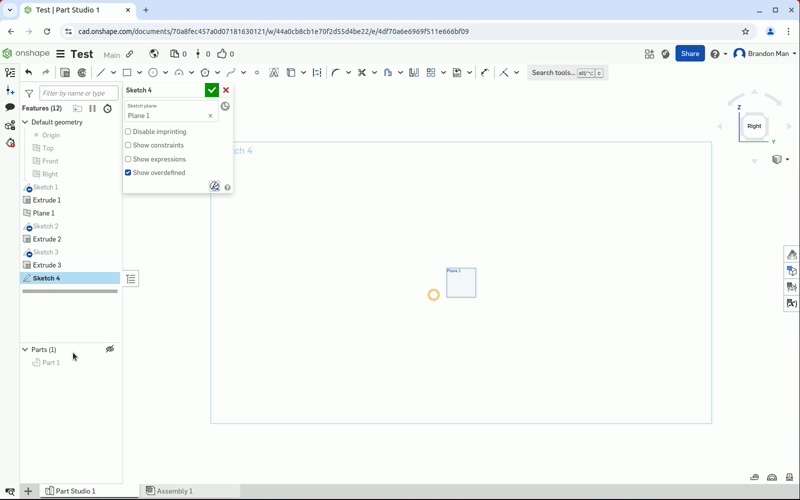
key_down(shift)
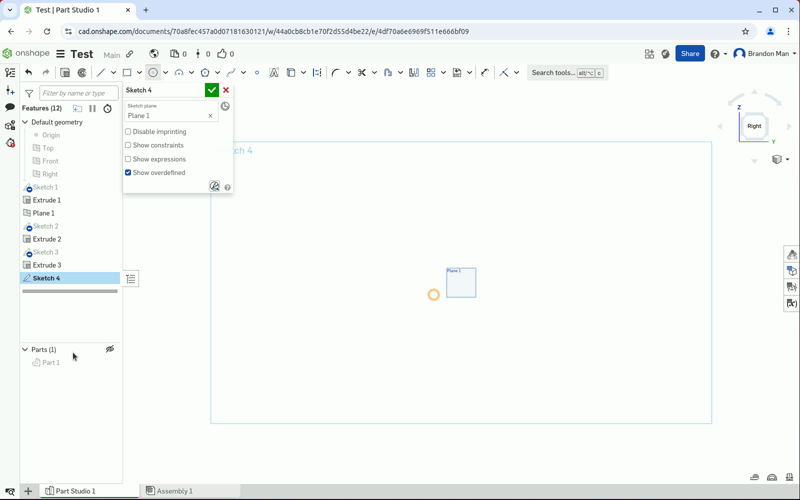
mouse_move(450, 316)
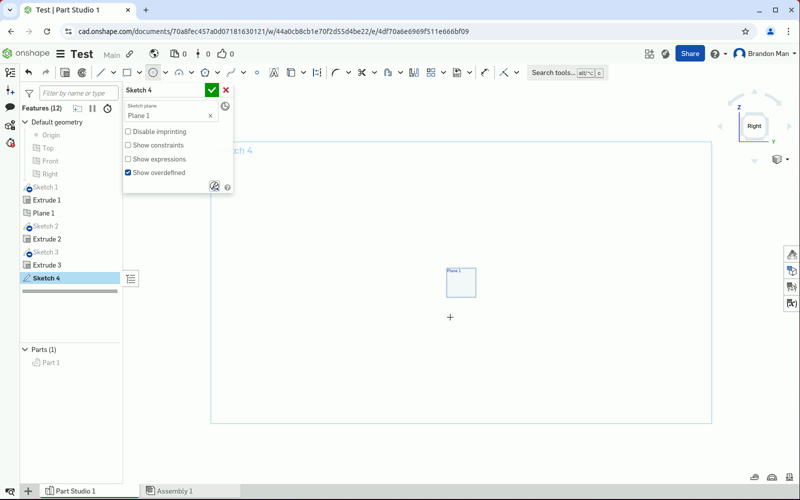
click(450, 316)
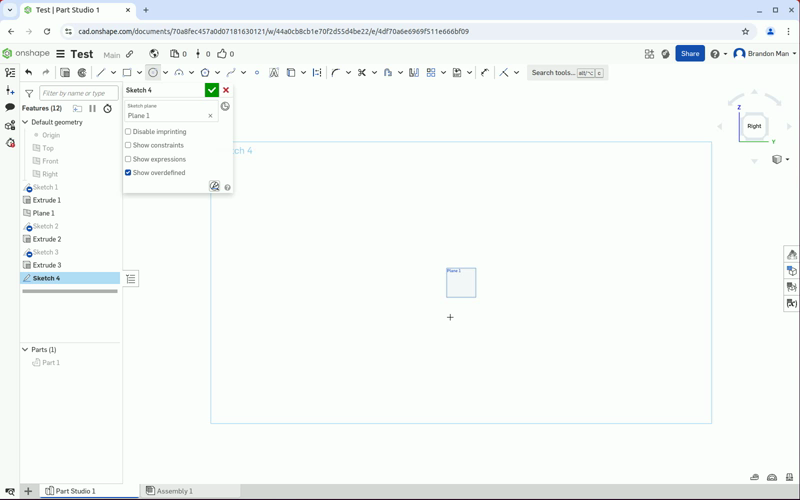
key_up(shift)
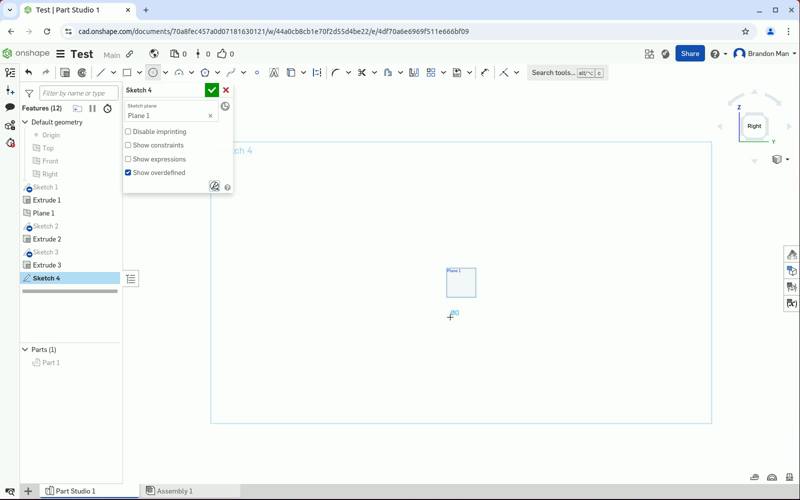
mouse_move(454, 316)
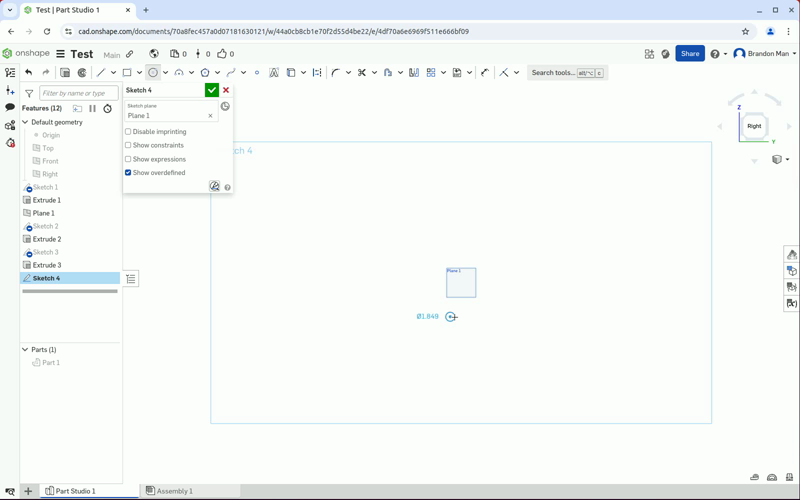
click(454, 316)
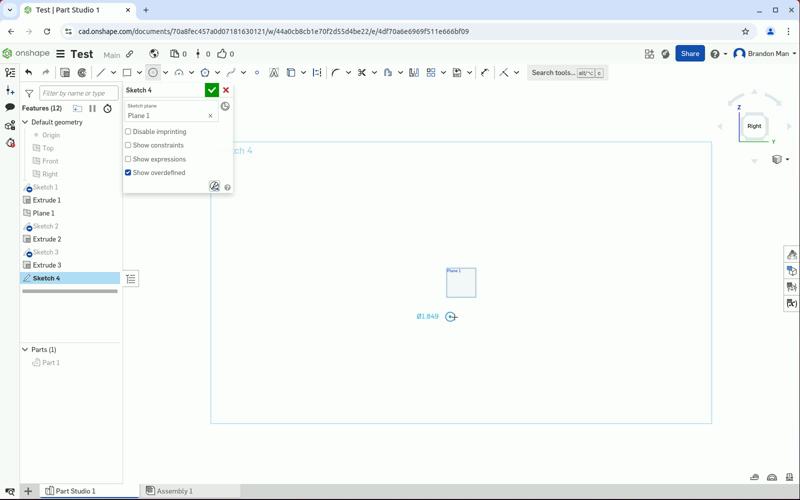
key(esc)
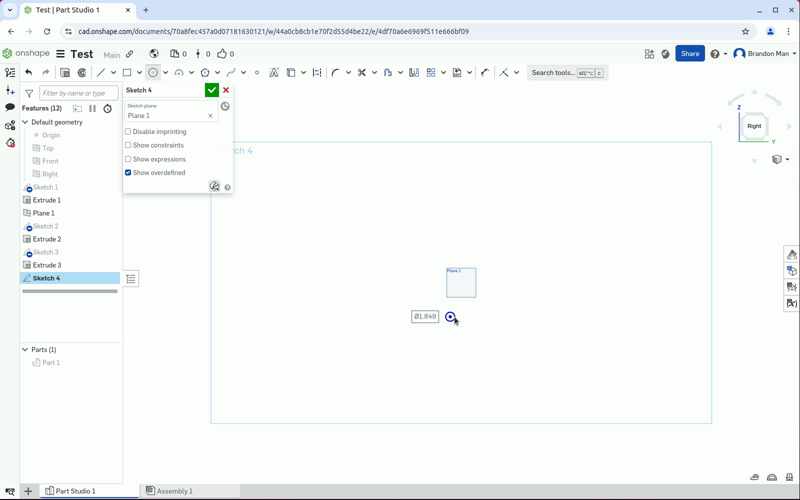
mouse_move(451, 313)
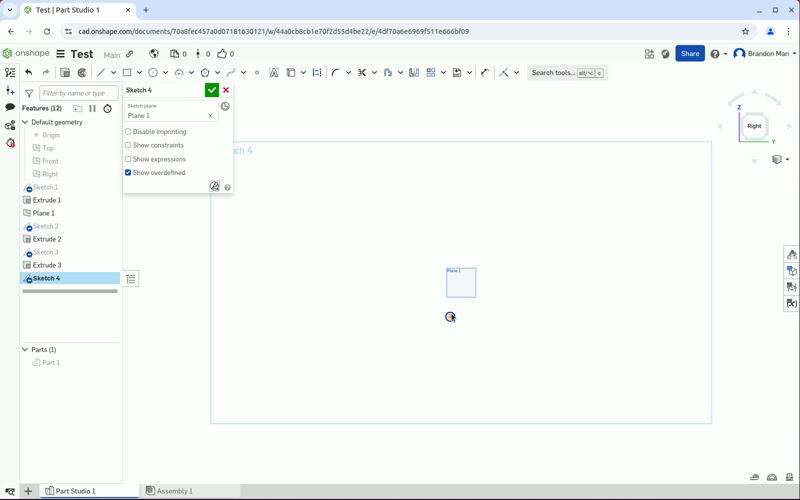
scroll(6)
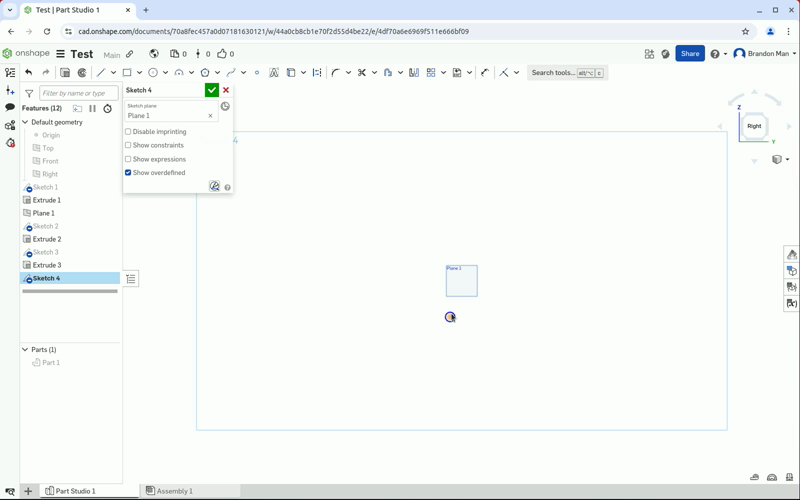
scroll(6)
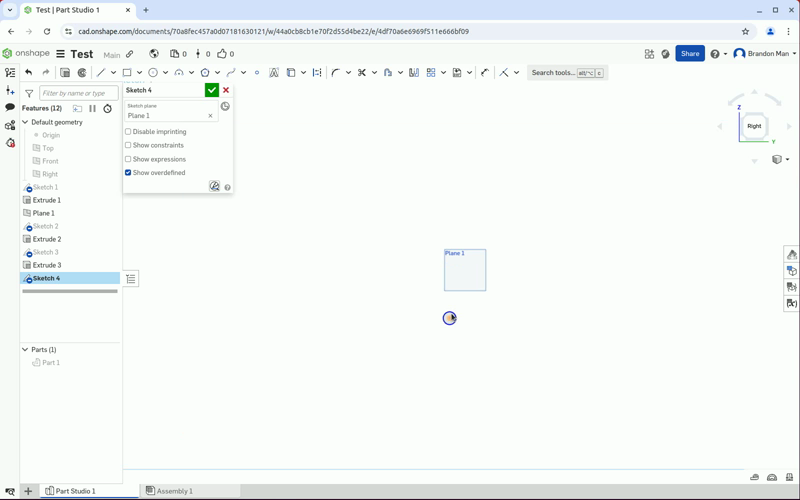
scroll(6)
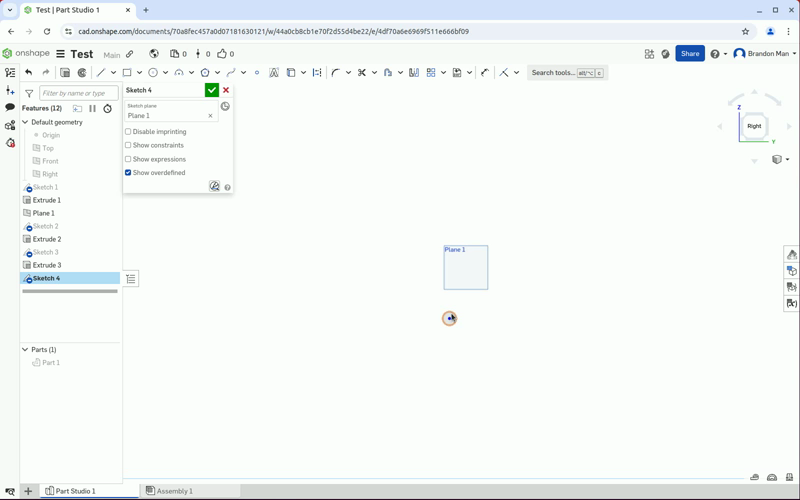
scroll(6)
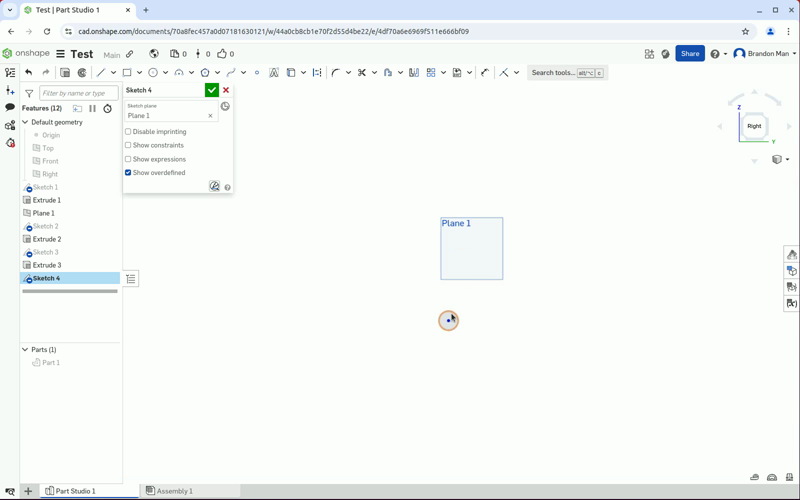
scroll(6)
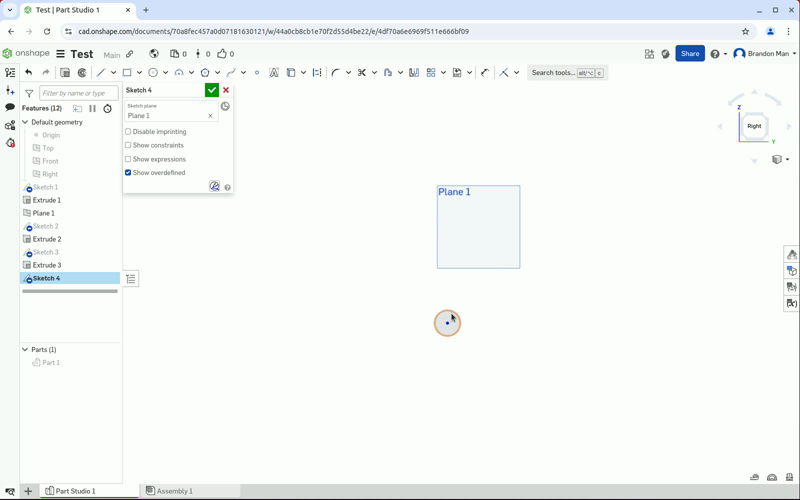
scroll(6)
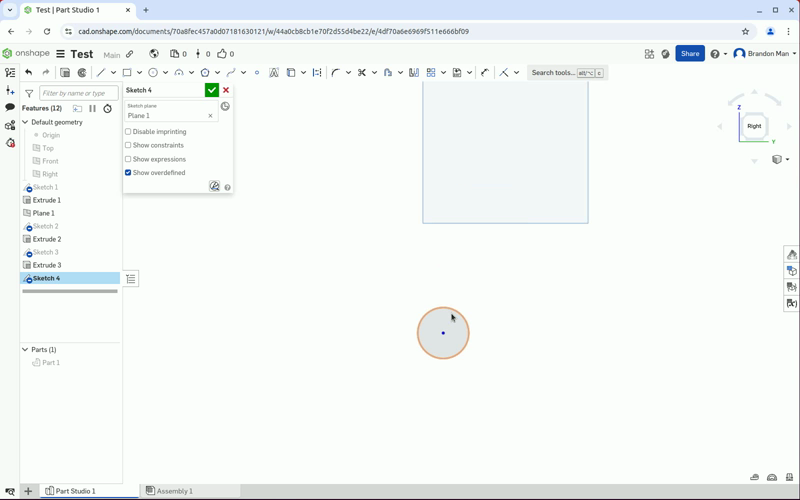
scroll(6)
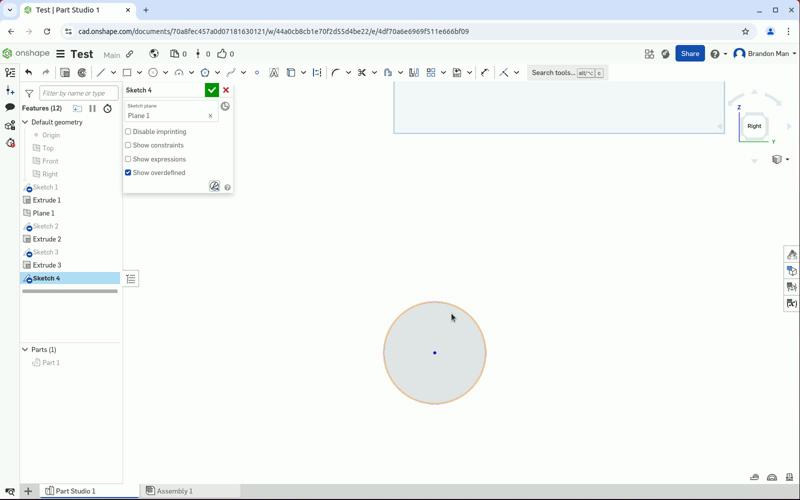
click(451, 313)
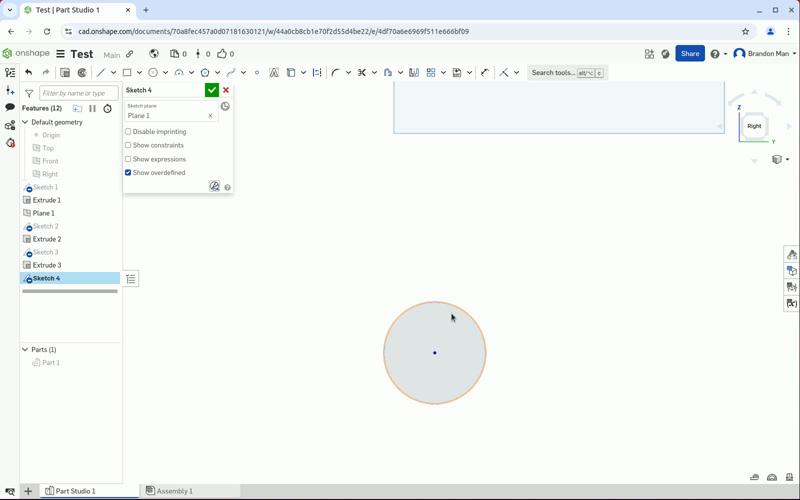
scroll(-6)
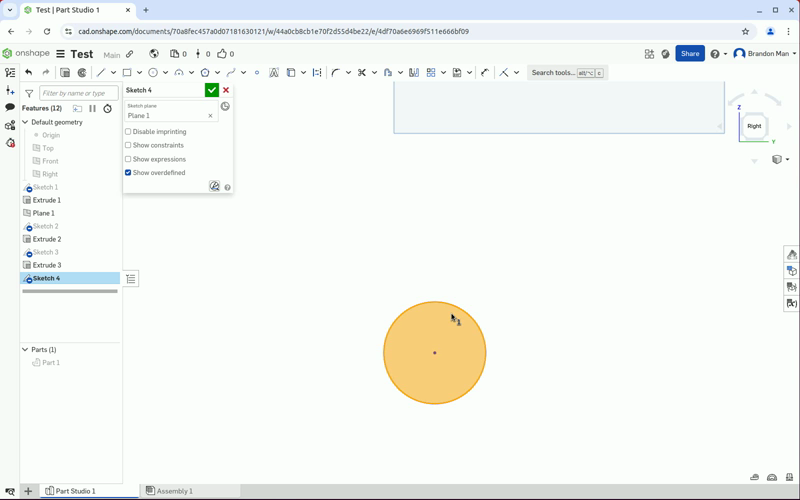
scroll(-6)
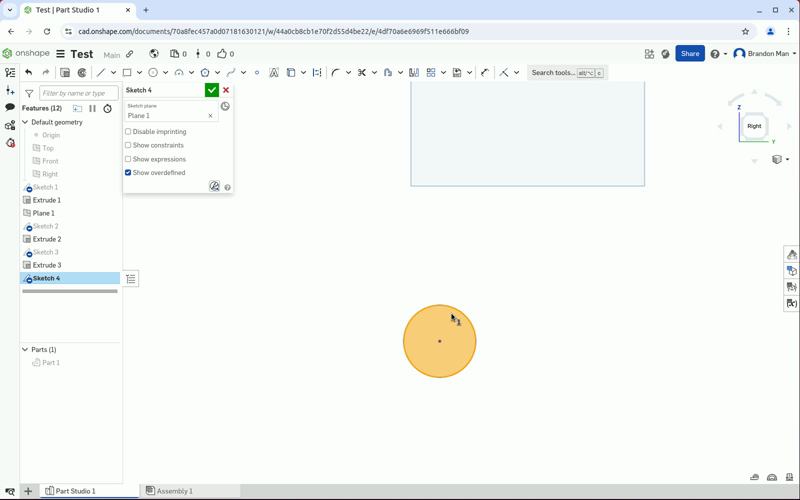
scroll(-6)
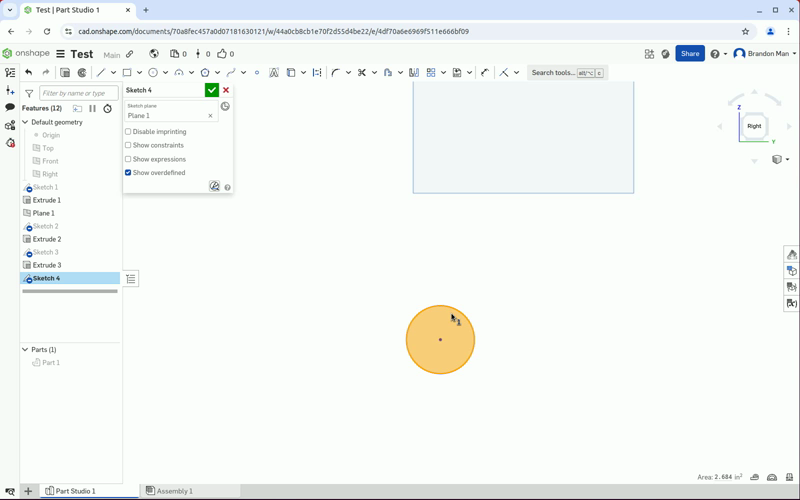
scroll(-6)
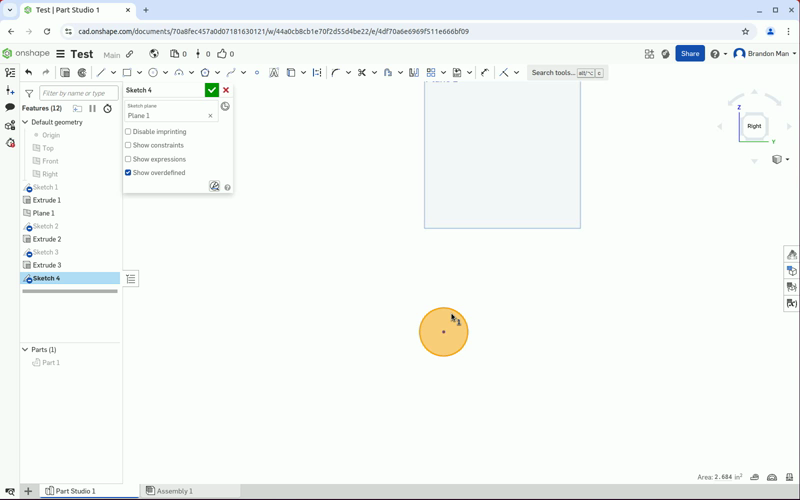
scroll(-6)
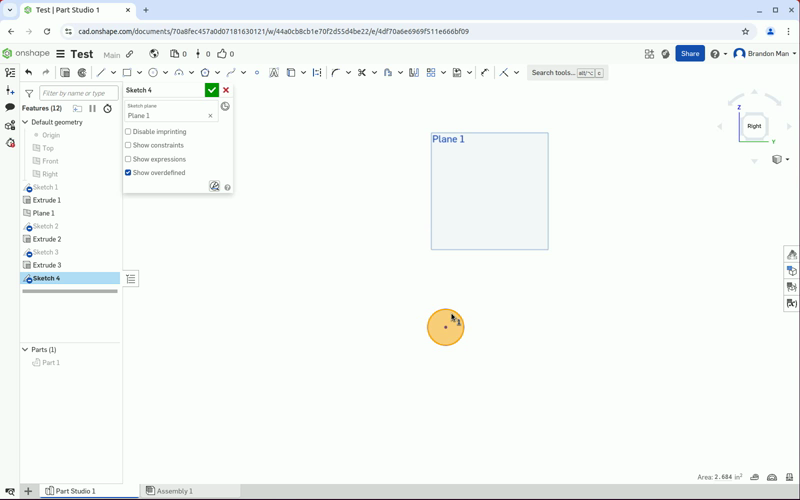
scroll(-6)
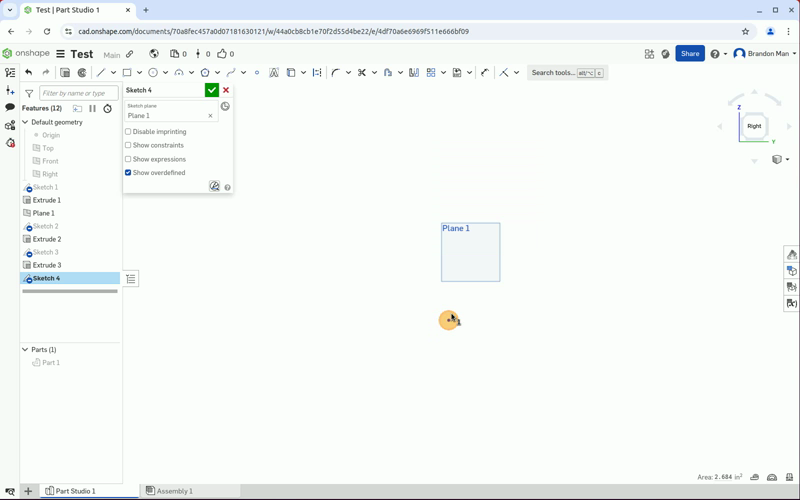
scroll(-6)
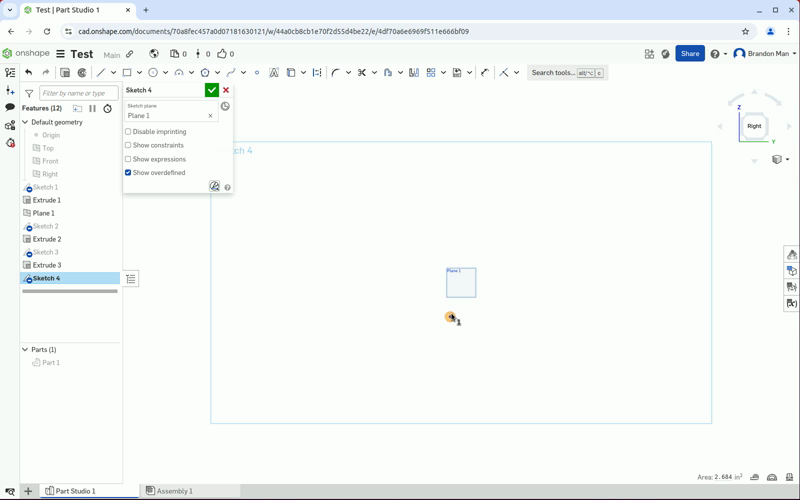
mouse_move(73, 352)
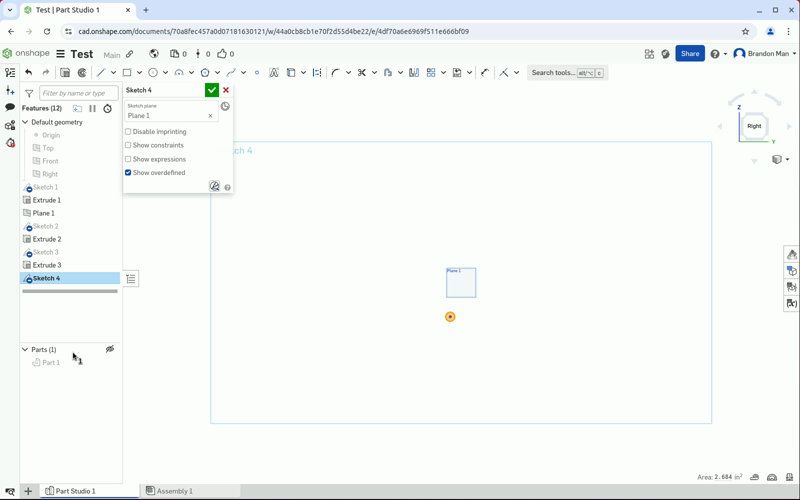
key(shift+y)
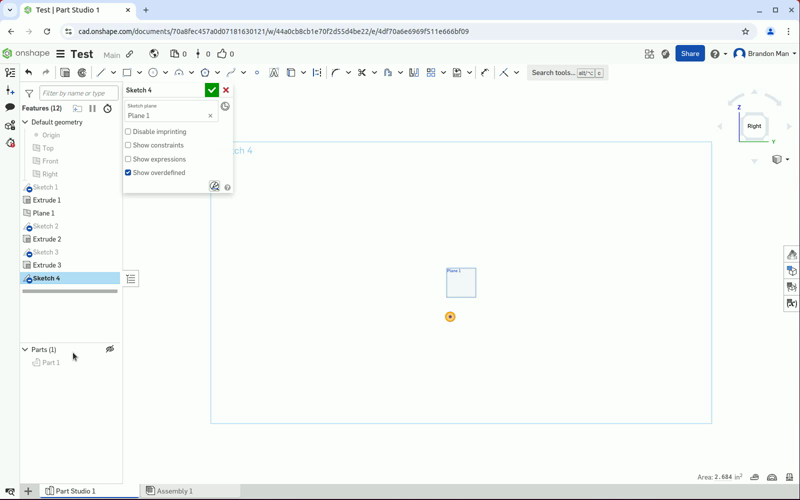
key(shift+e)
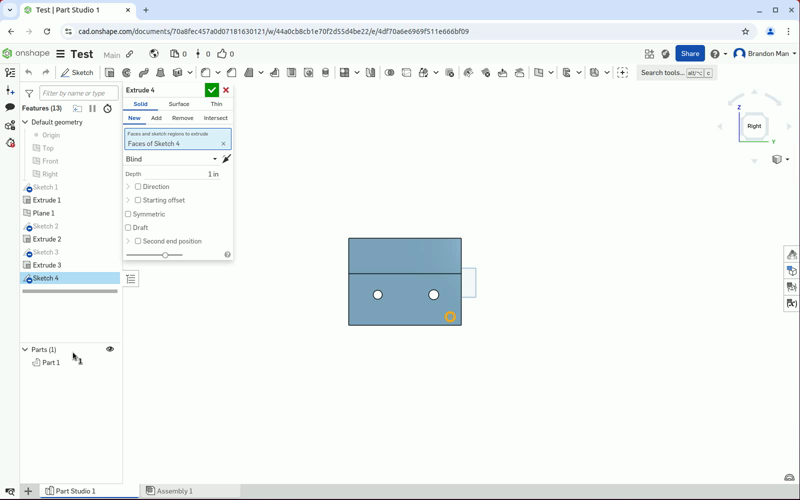
mouse_move(143, 106)
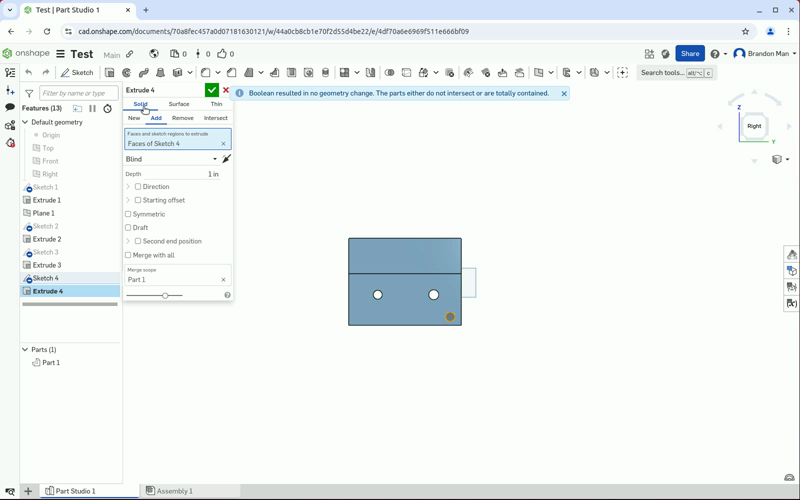
click(143, 106)
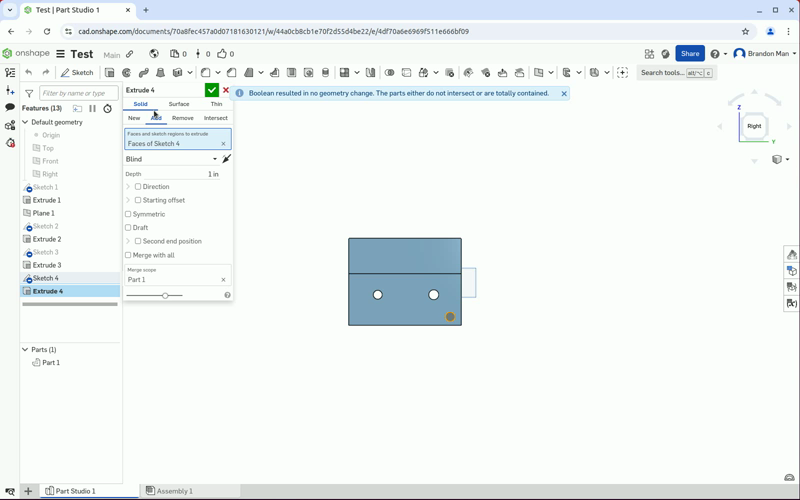
mouse_move(186, 120)
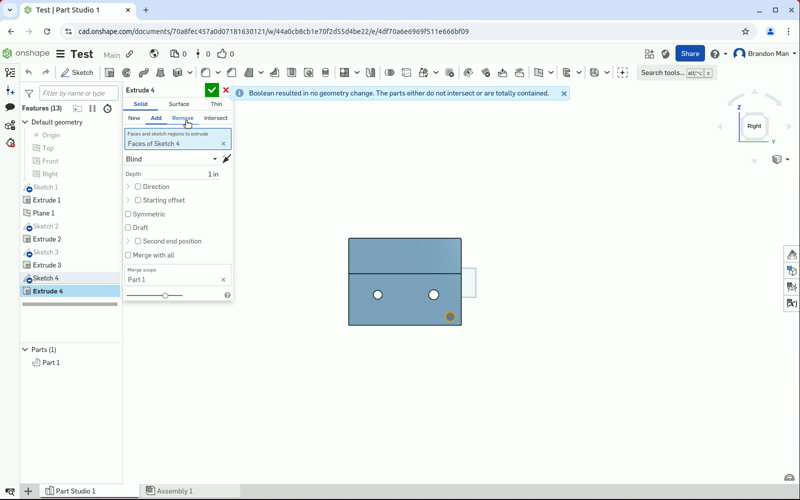
click(186, 120)
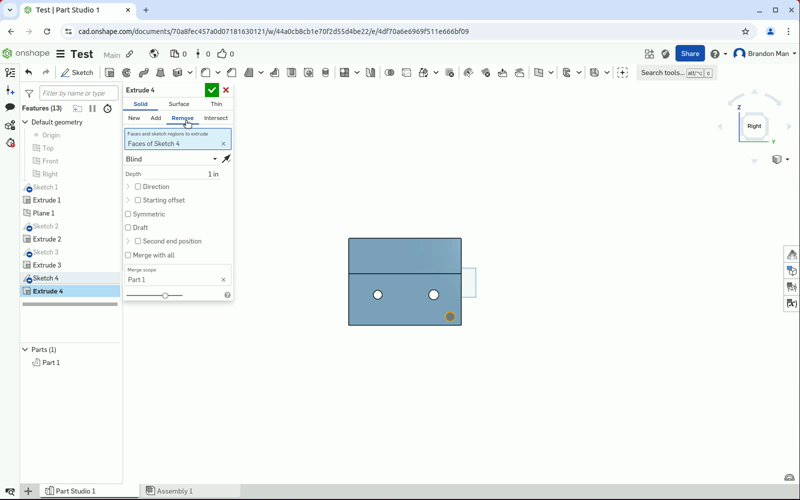
key(tab, 4)
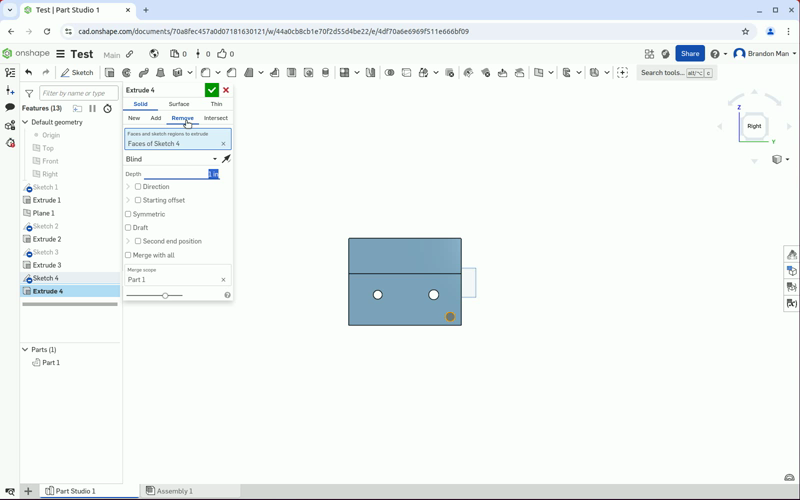
text(23.108)
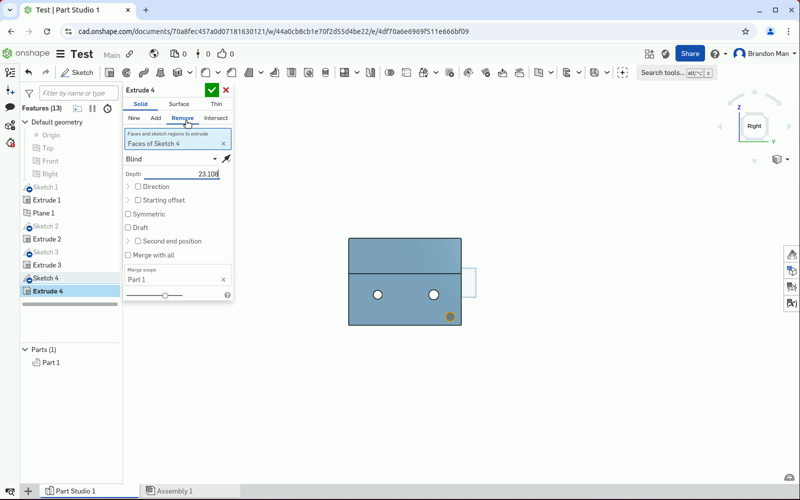
key(tab, 3)
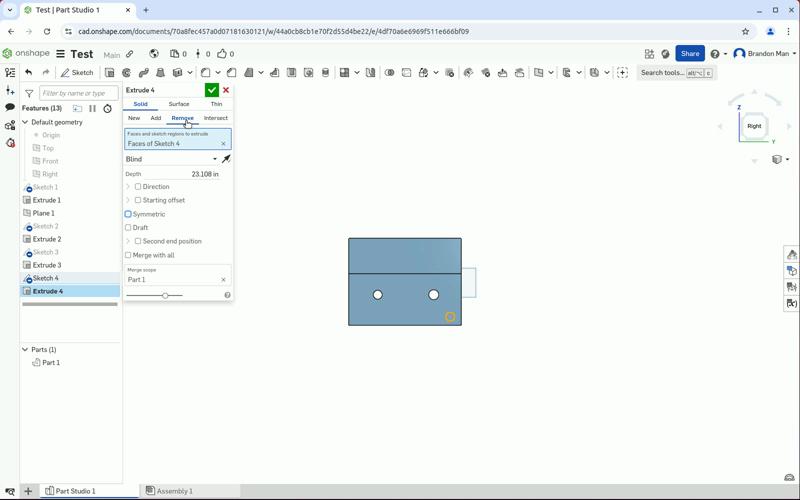
key(space)
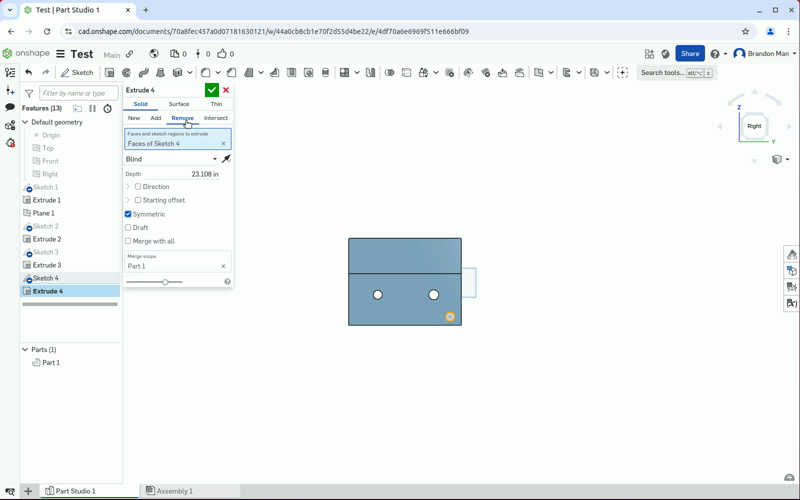
key(tab, 2)
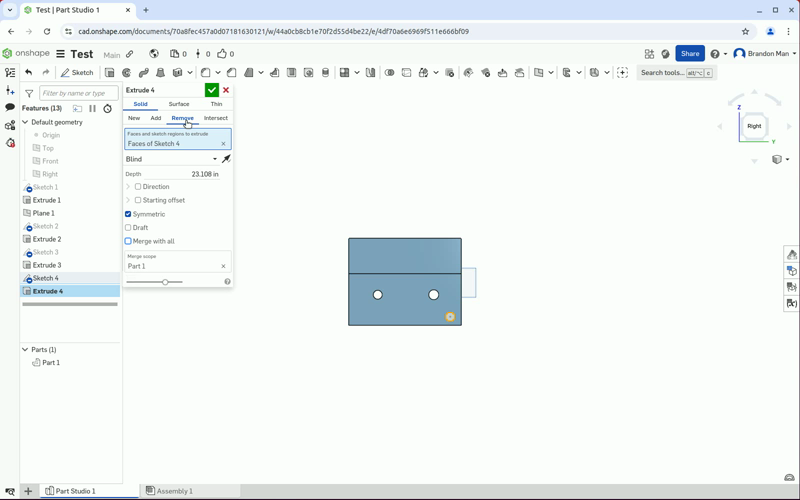
key(space)
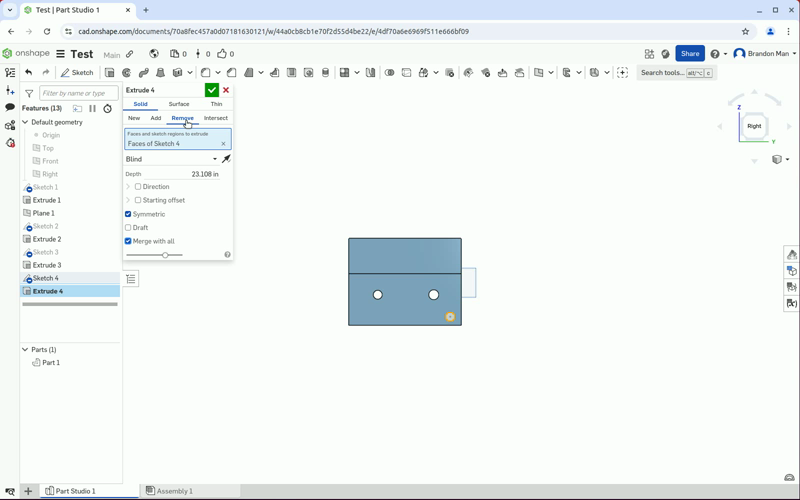
key(enter)
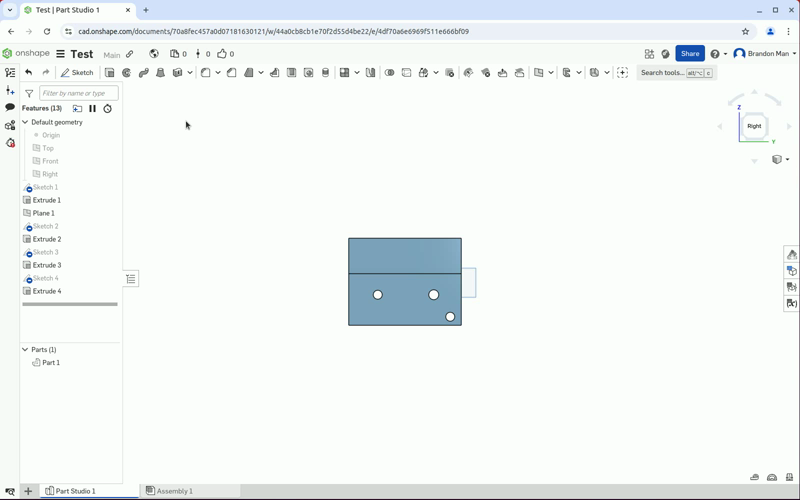
key(shift+h)
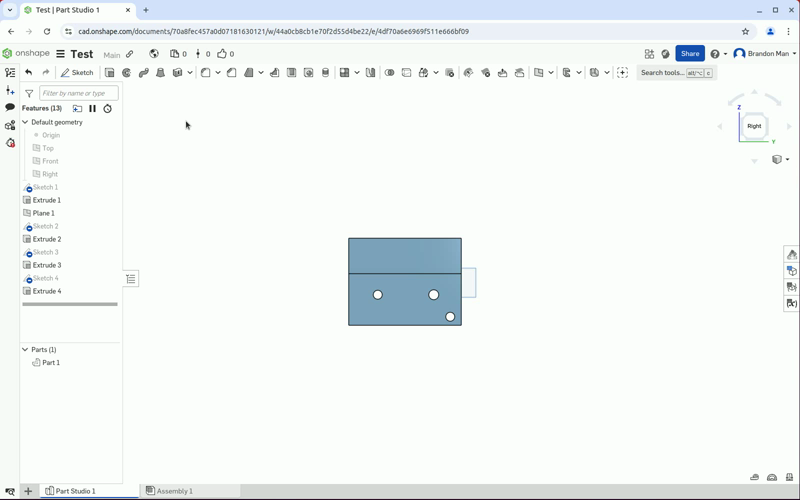
key(shift+h)
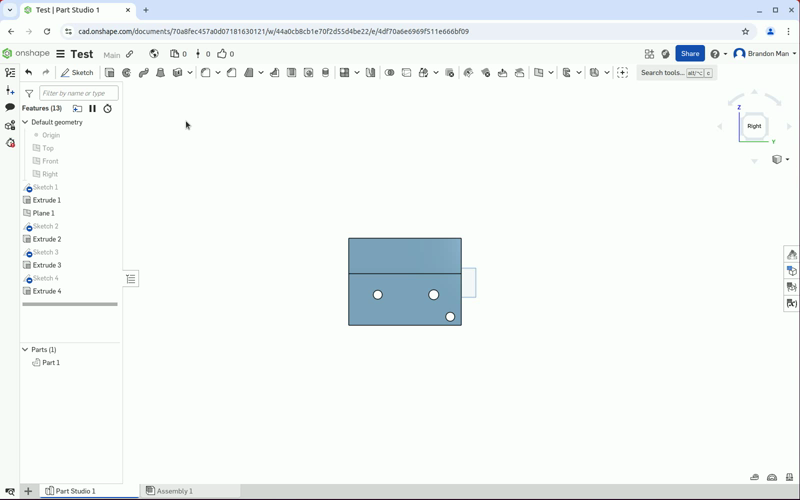
mouse_move(73, 189)
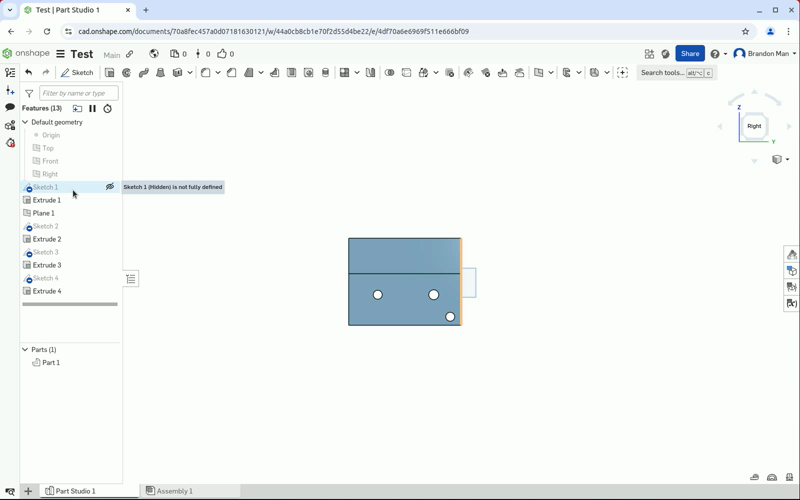
click(73, 189)
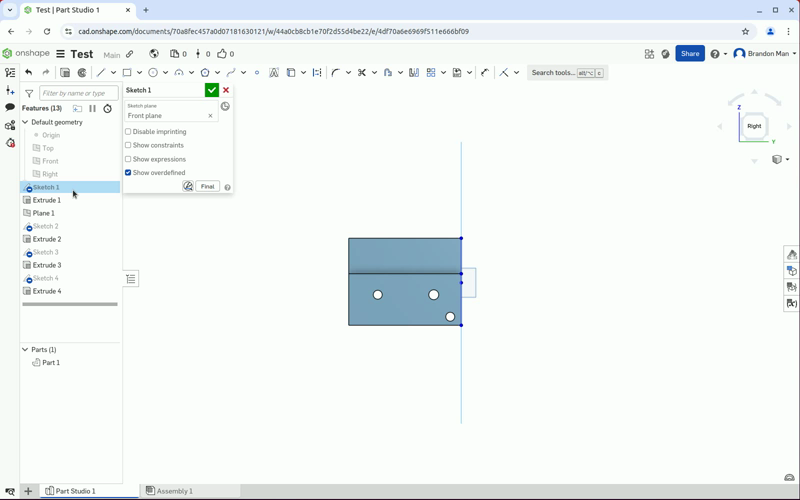
mouse_move(229, 92)
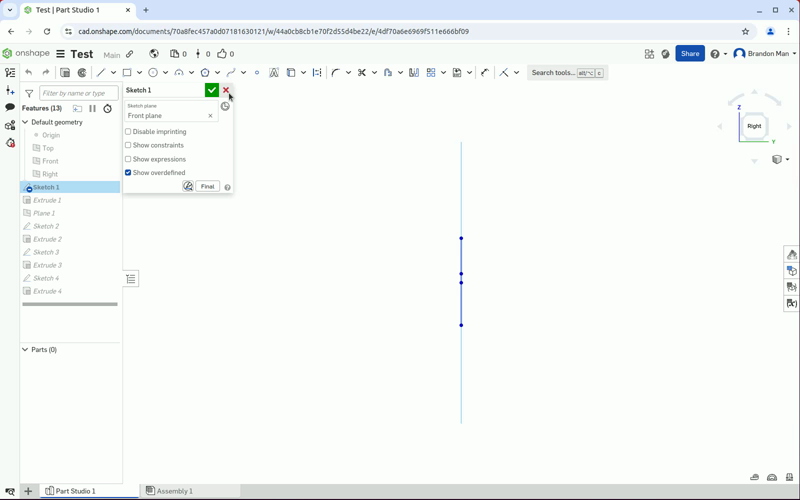
click(229, 92)
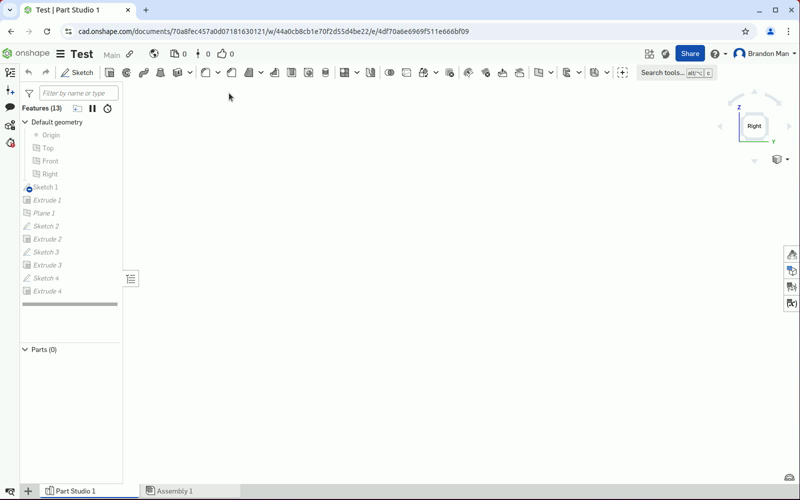
key(shift+s)
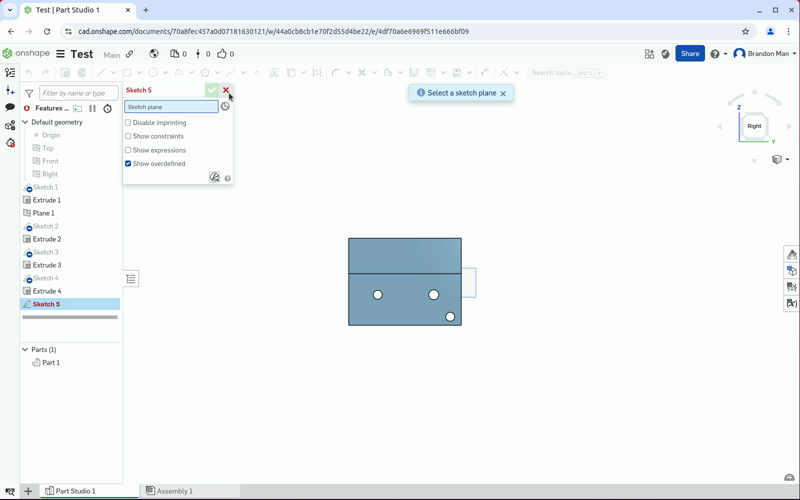
mouse_move(73, 215)
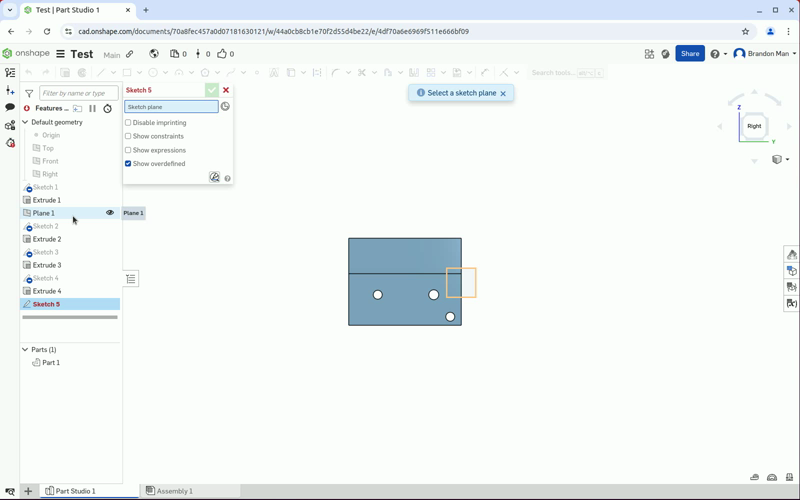
click(73, 215)
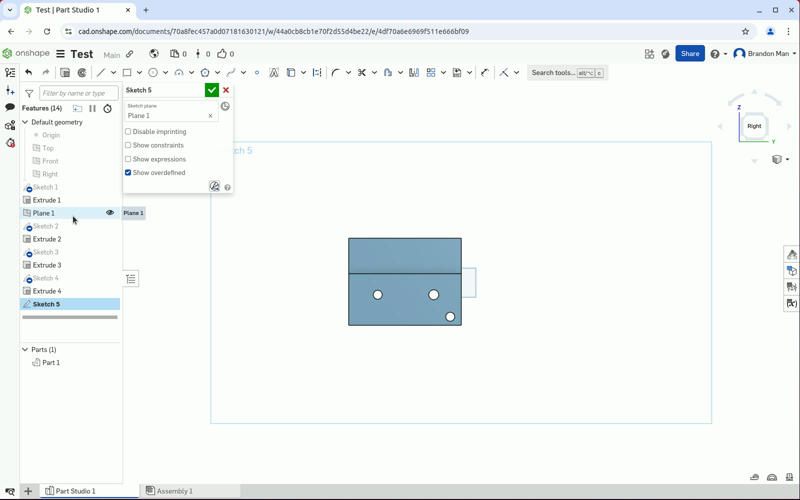
mouse_move(73, 352)
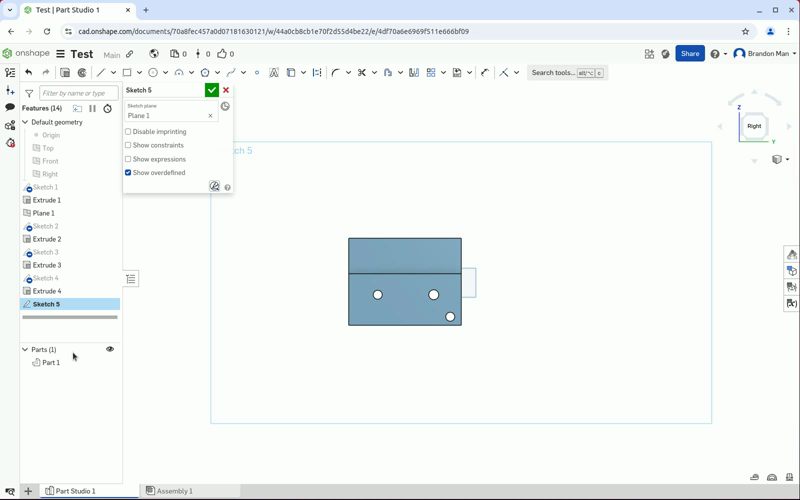
key(y)
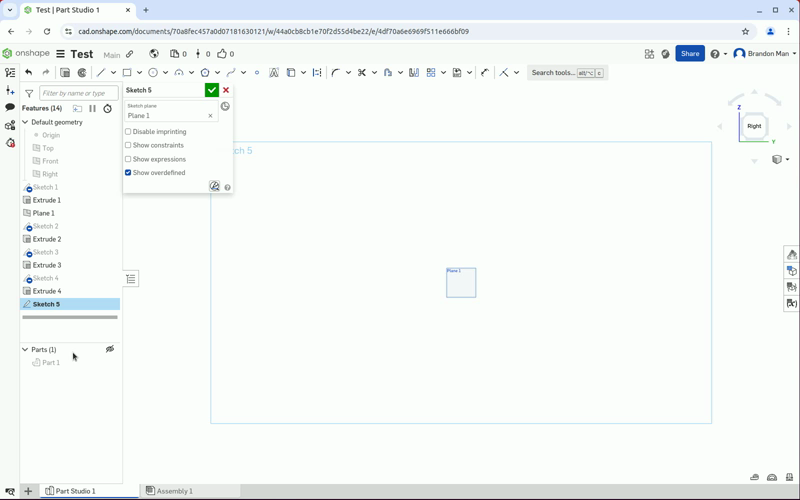
key(c)
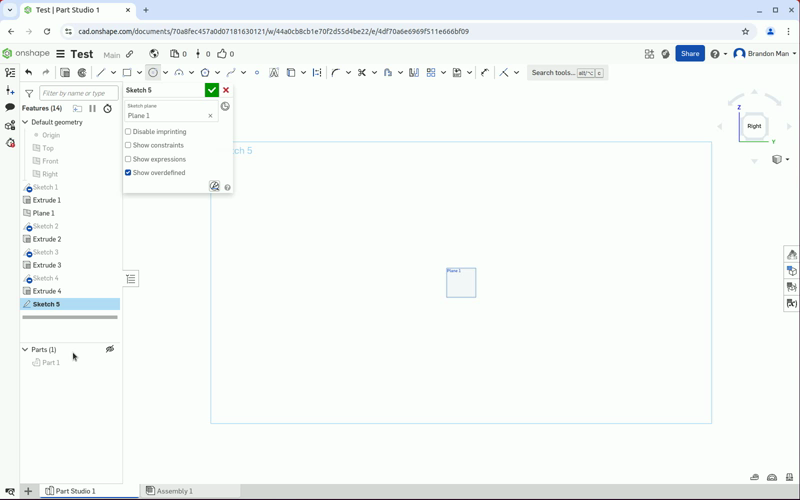
key_down(shift)
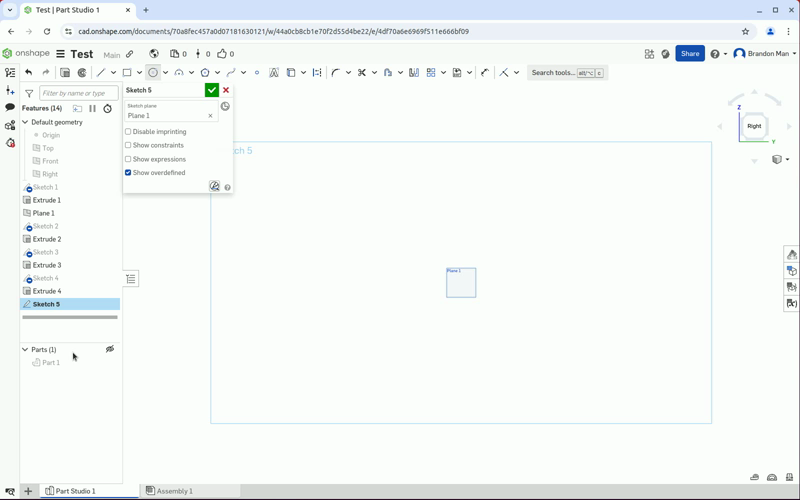
mouse_move(359, 316)
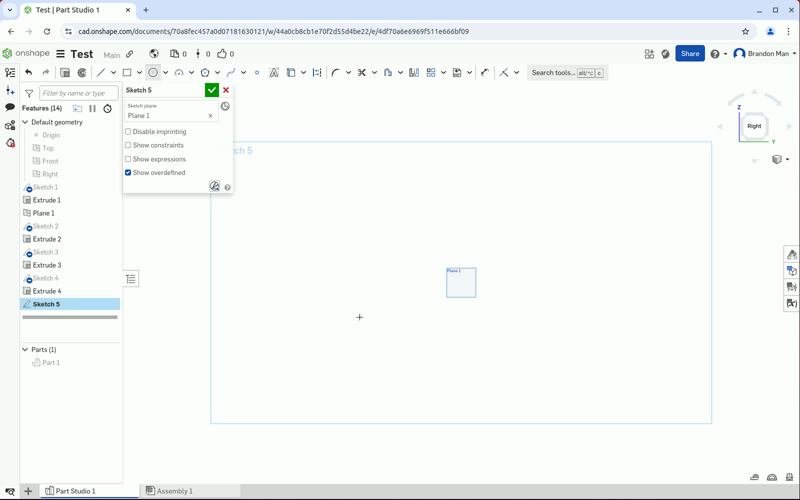
click(359, 316)
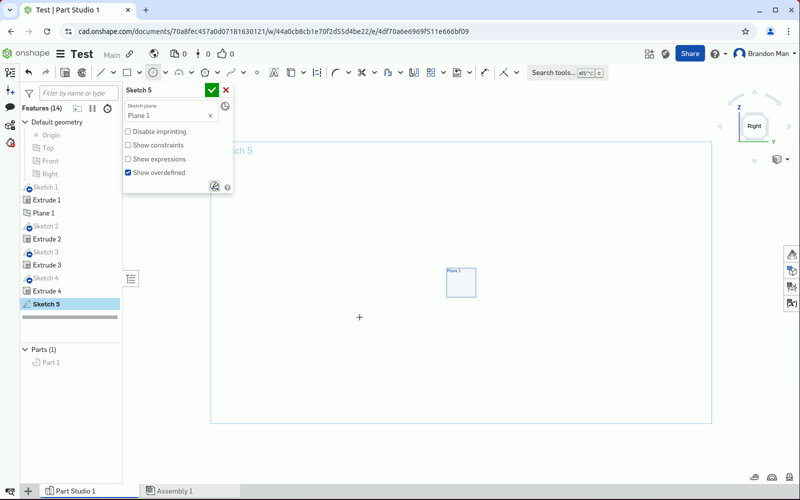
key_up(shift)
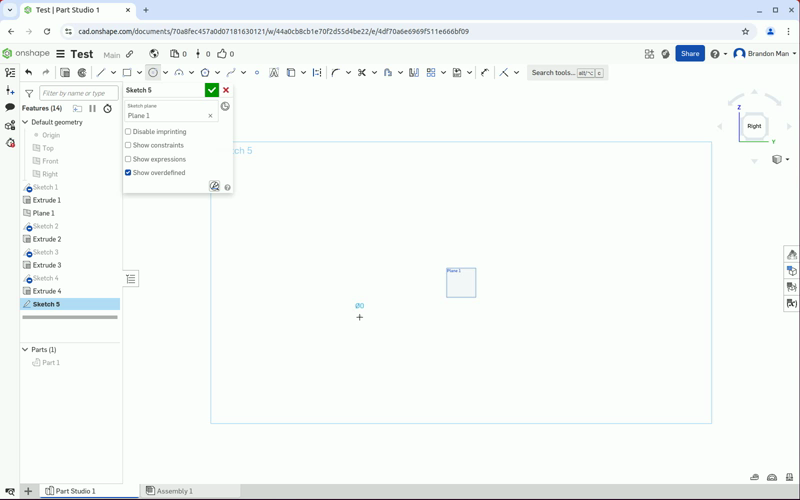
mouse_move(364, 316)
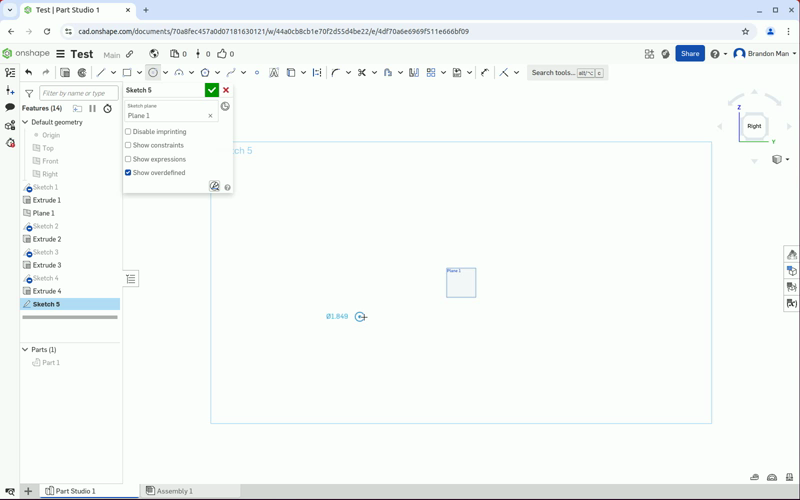
click(364, 316)
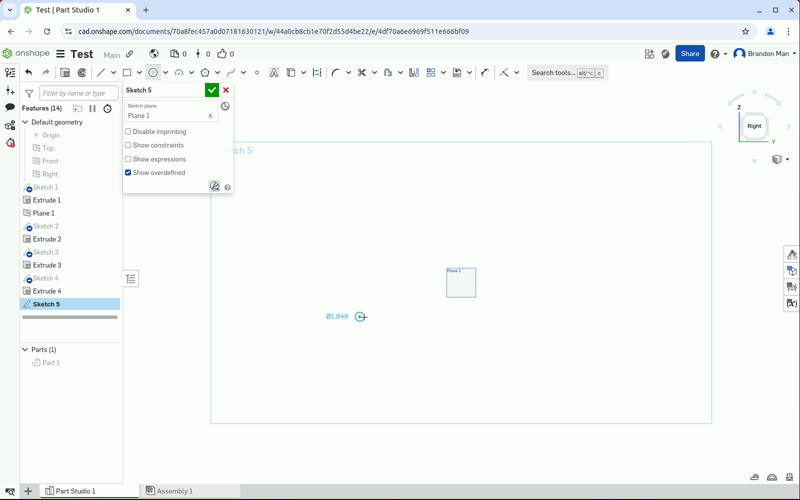
key(esc)
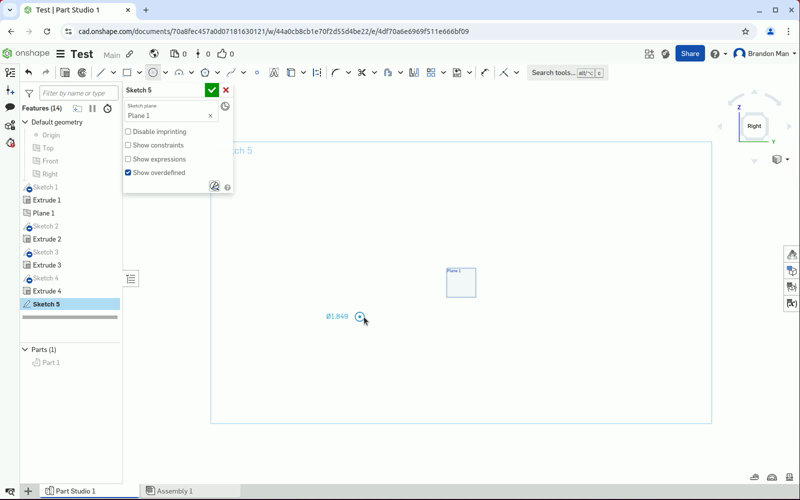
mouse_move(358, 313)
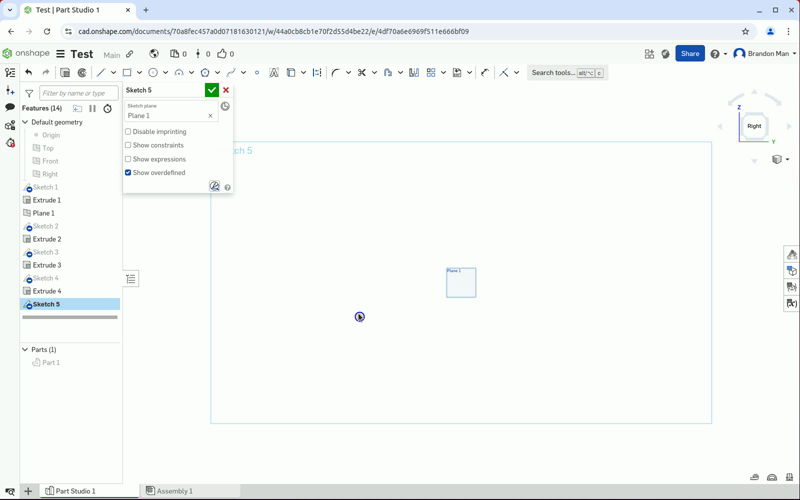
scroll(6)
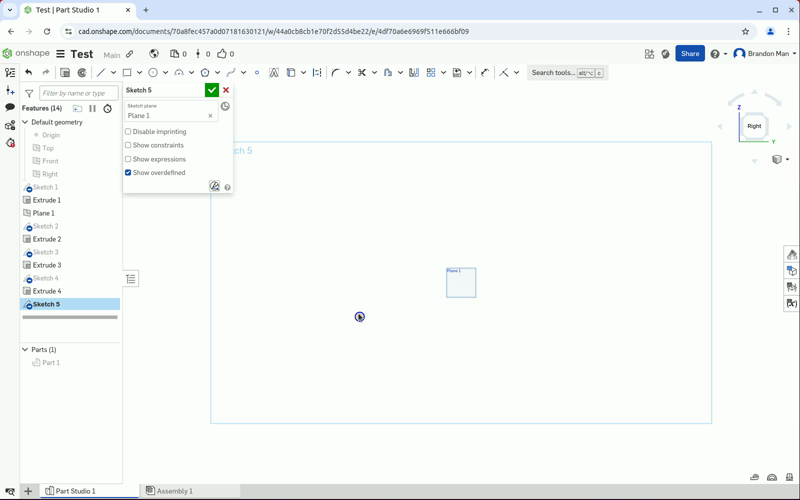
scroll(6)
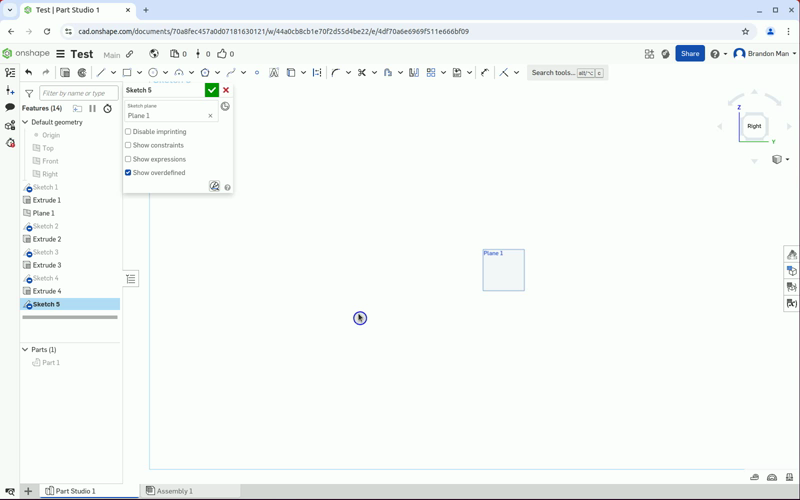
scroll(6)
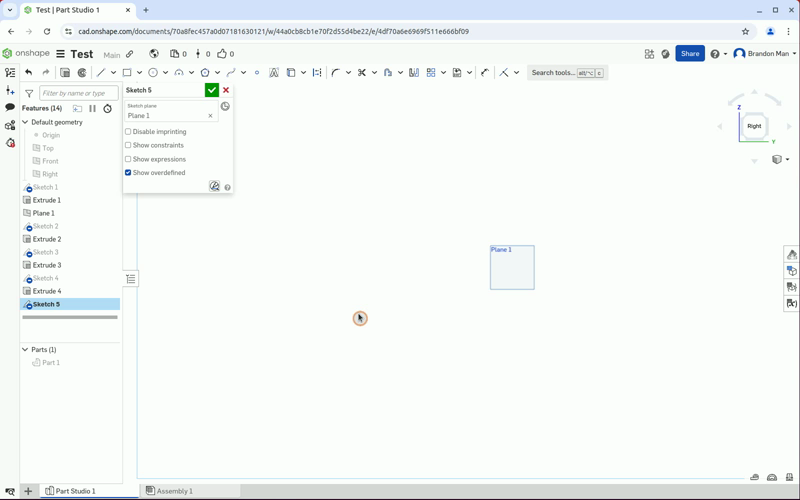
scroll(6)
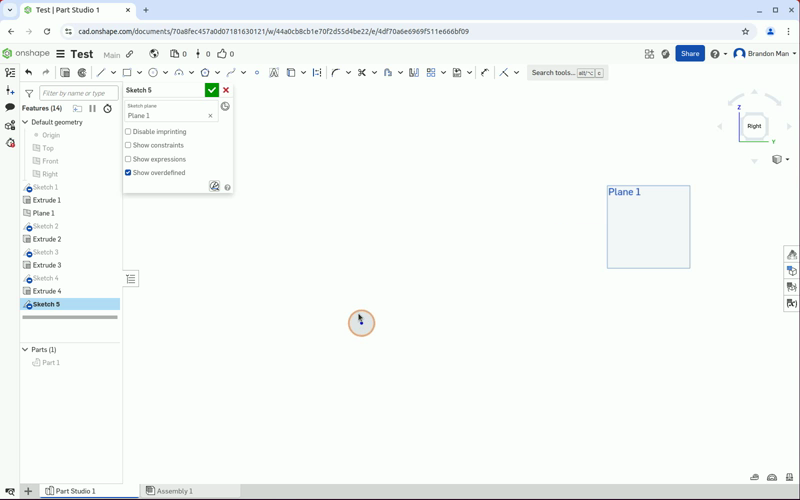
scroll(6)
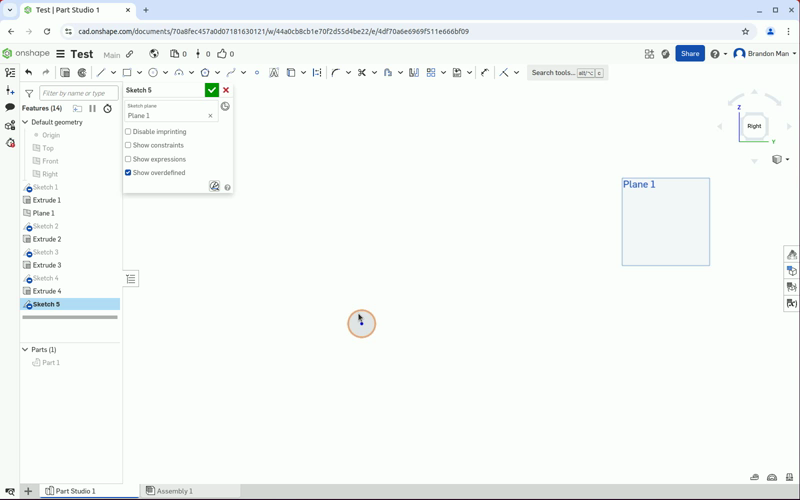
scroll(6)
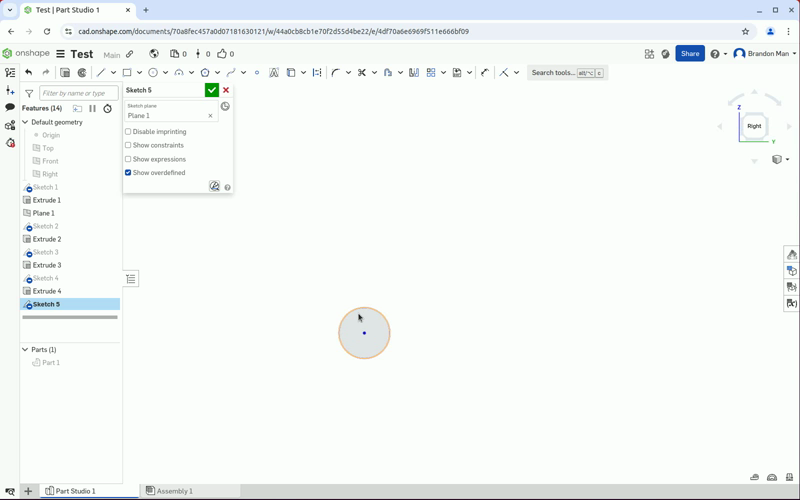
scroll(6)
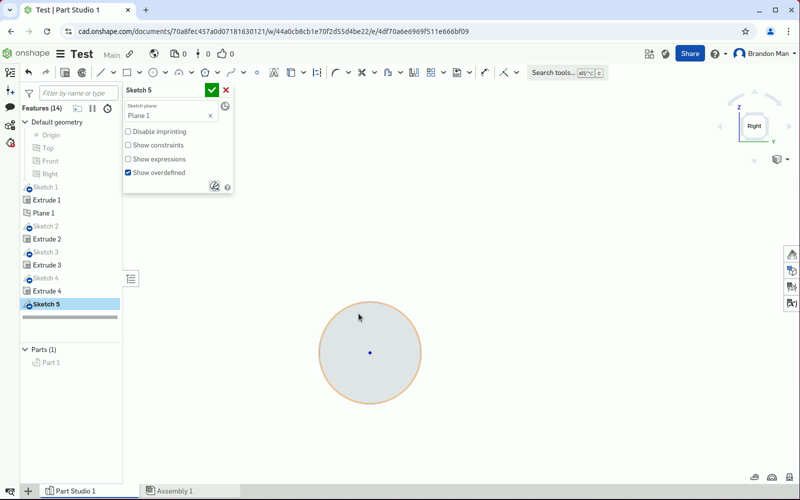
click(358, 313)
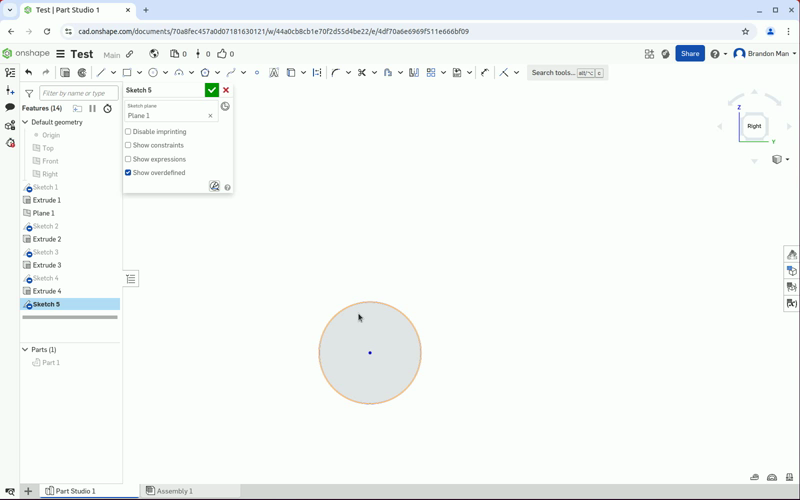
scroll(-6)
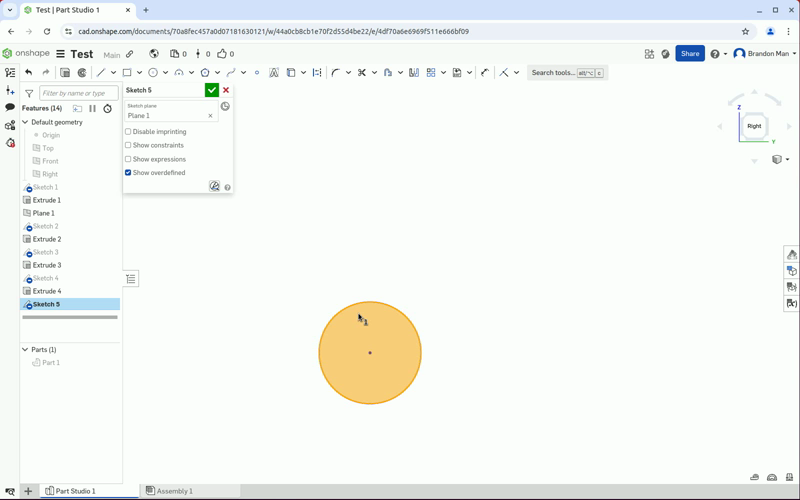
scroll(-6)
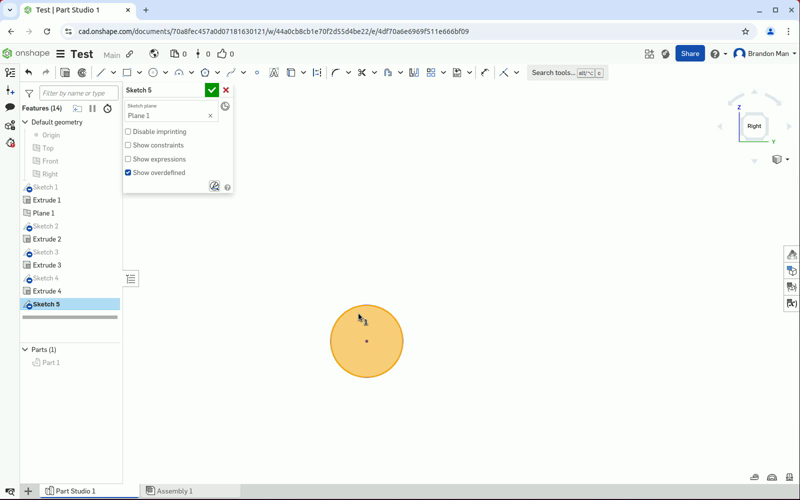
scroll(-6)
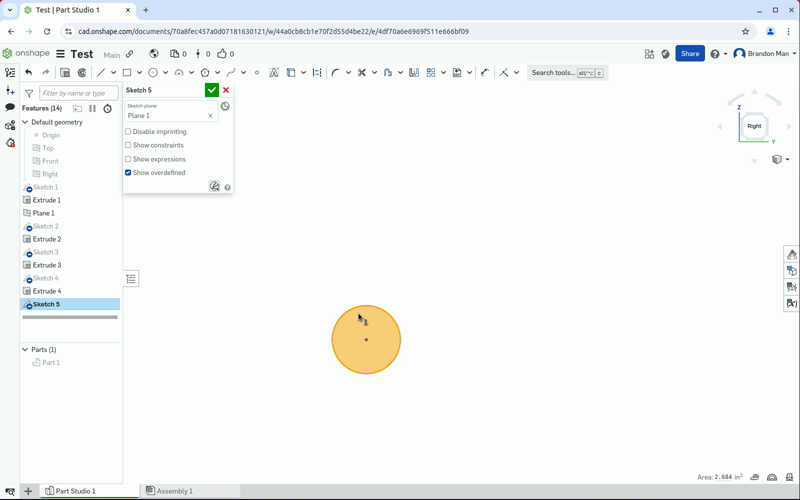
scroll(-6)
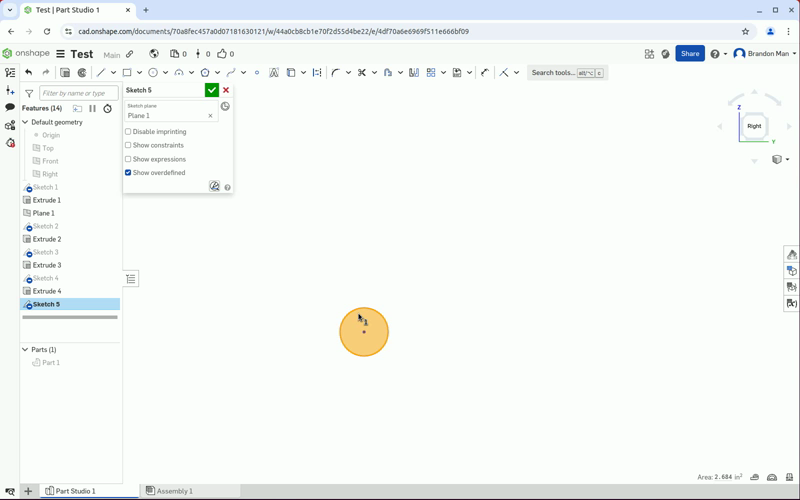
scroll(-6)
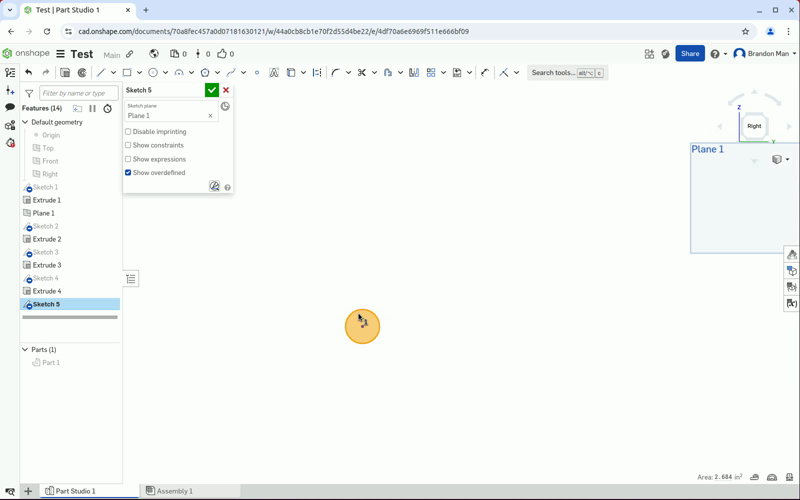
scroll(-6)
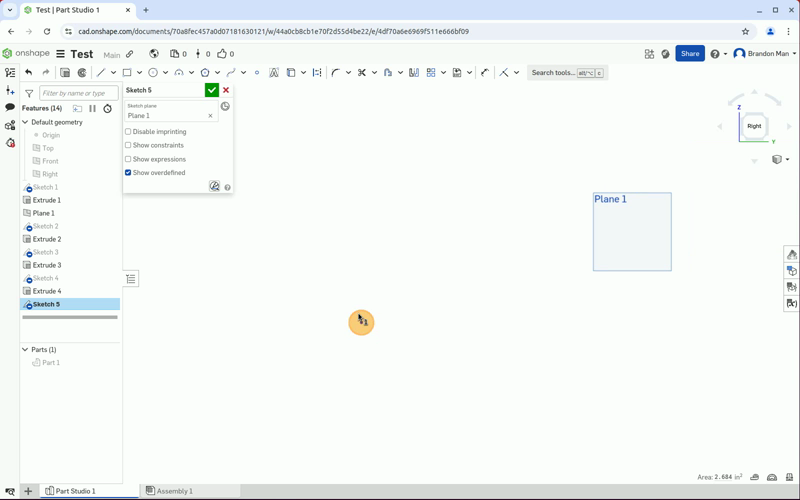
scroll(-6)
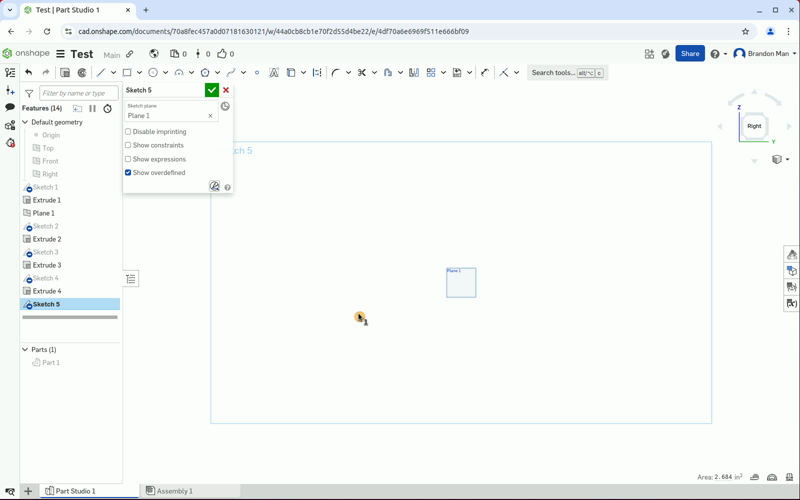
mouse_move(73, 352)
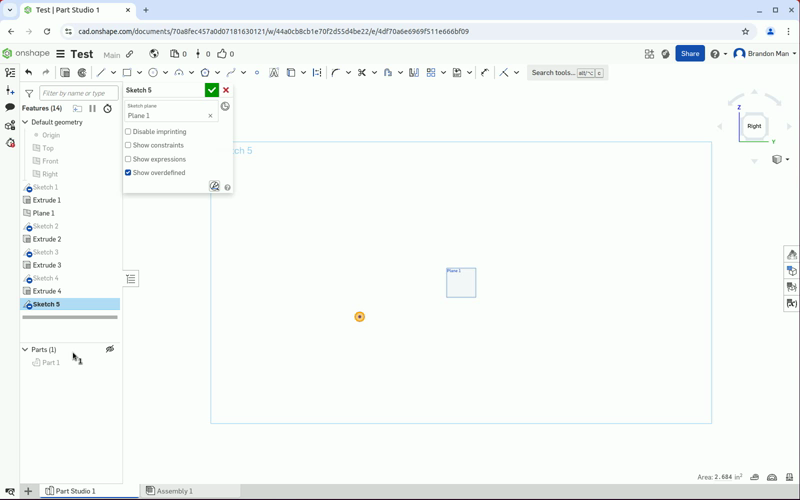
key(shift+y)
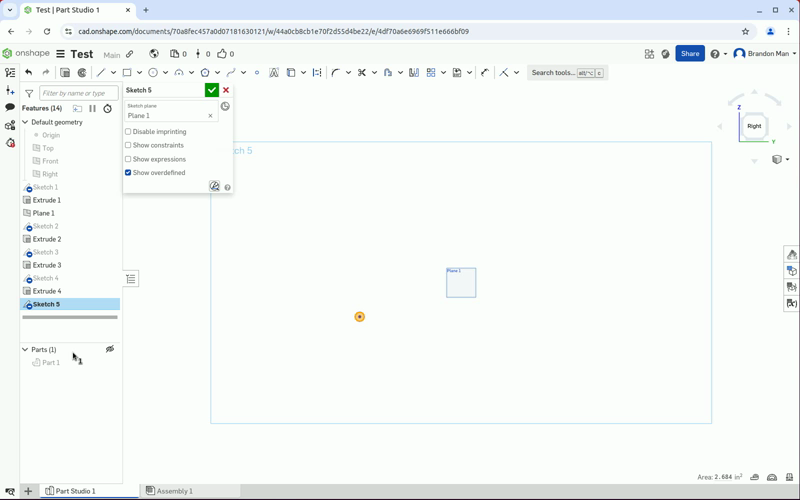
key(shift+e)
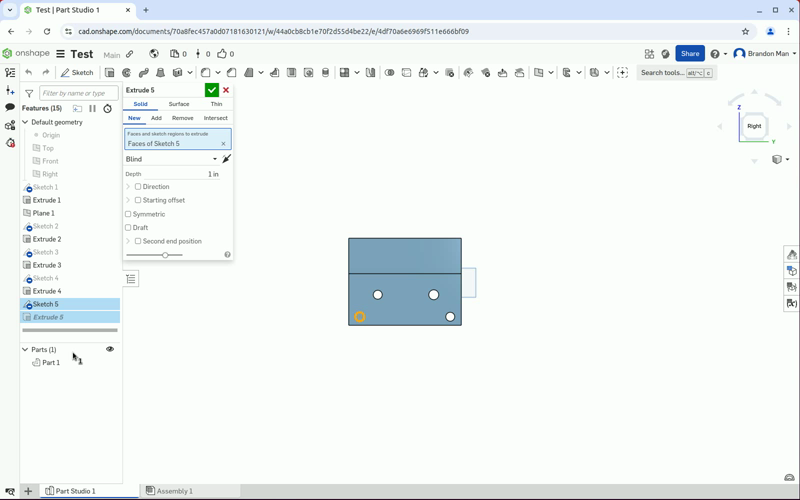
mouse_move(143, 106)
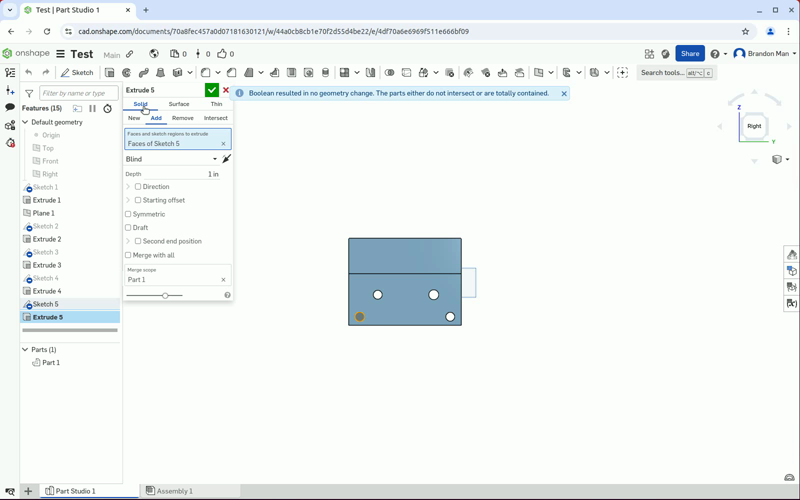
click(143, 106)
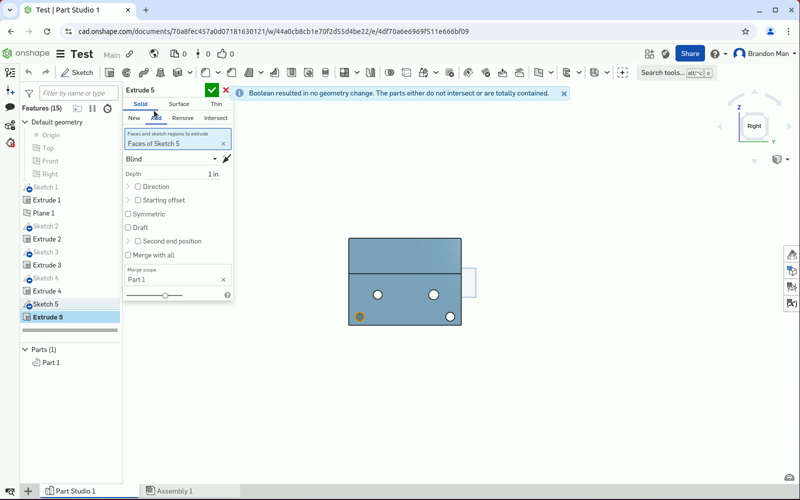
mouse_move(186, 120)
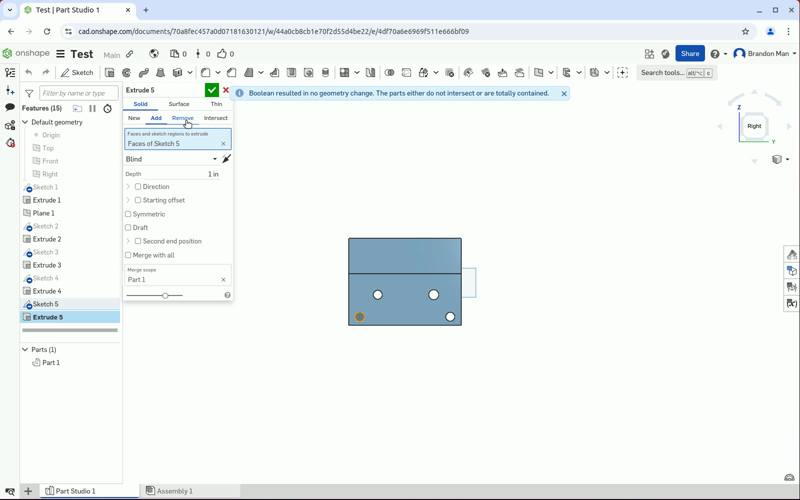
click(186, 120)
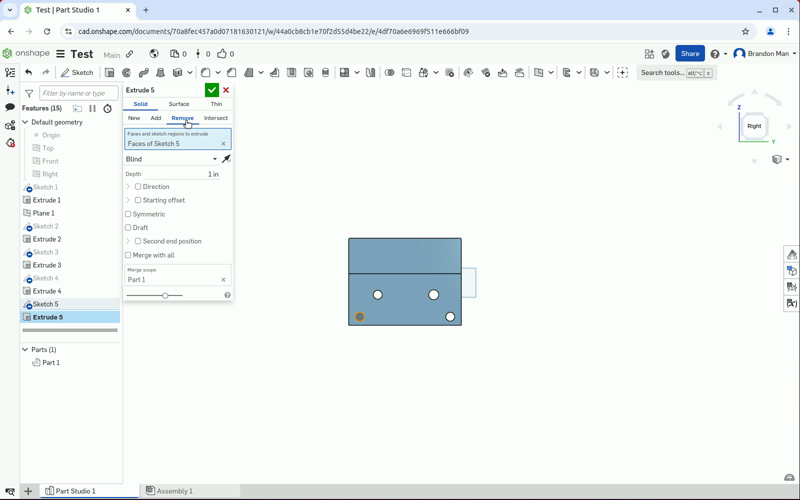
key(tab, 4)
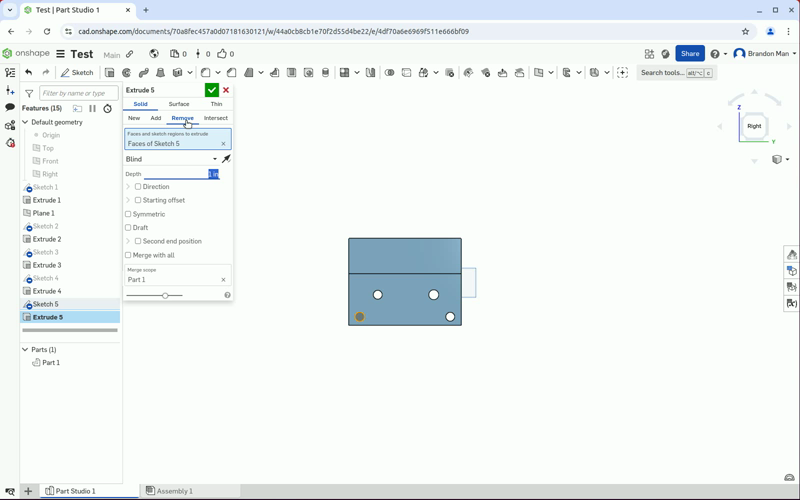
text(23.108)
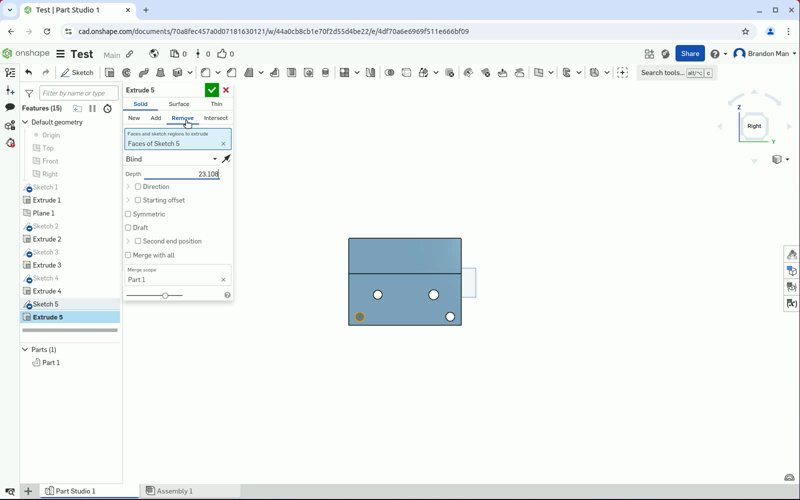
key(tab, 3)
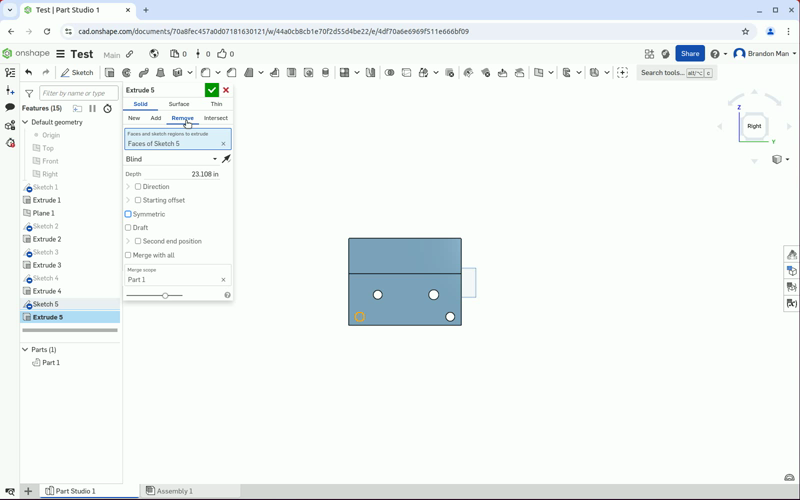
key(space)
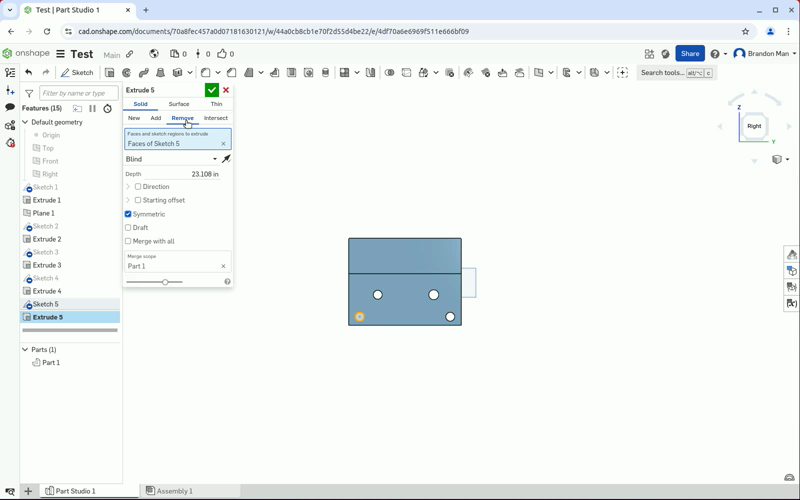
key(tab, 2)
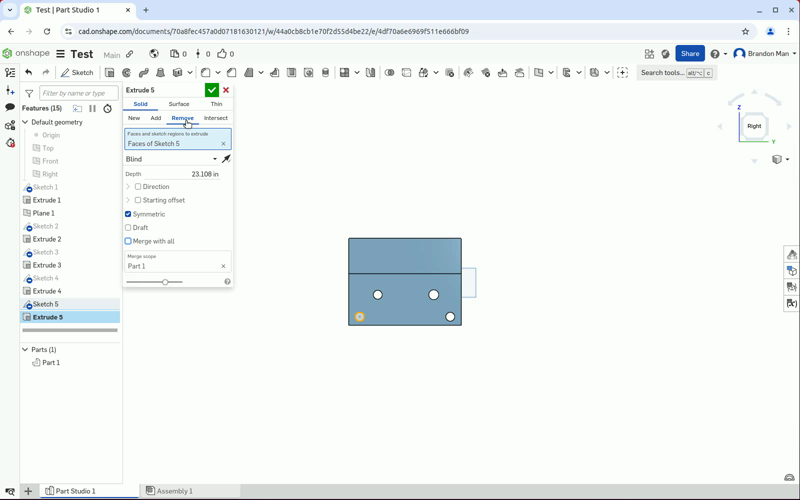
key(space)
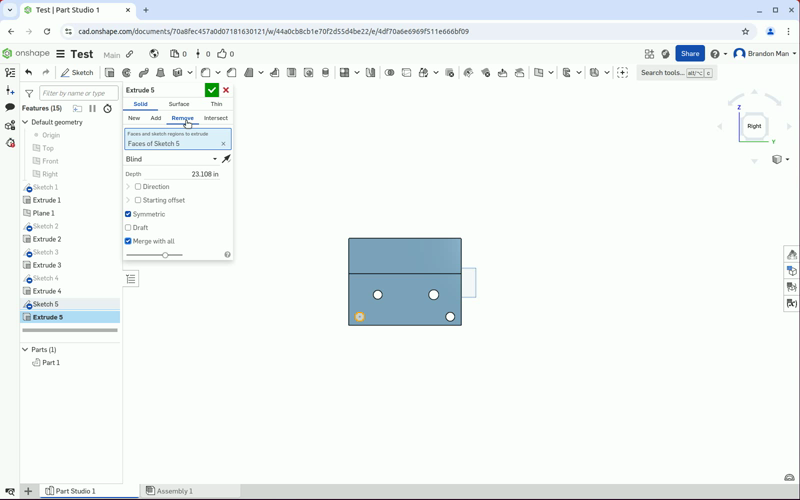
key(enter)
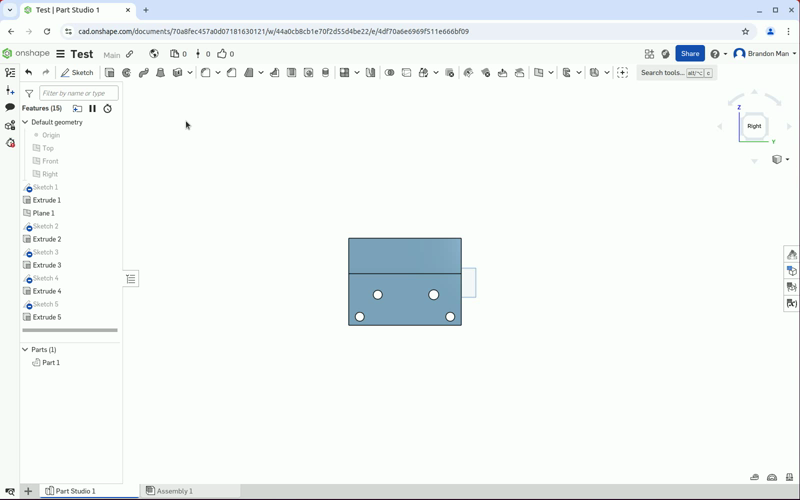
key(shift+h)
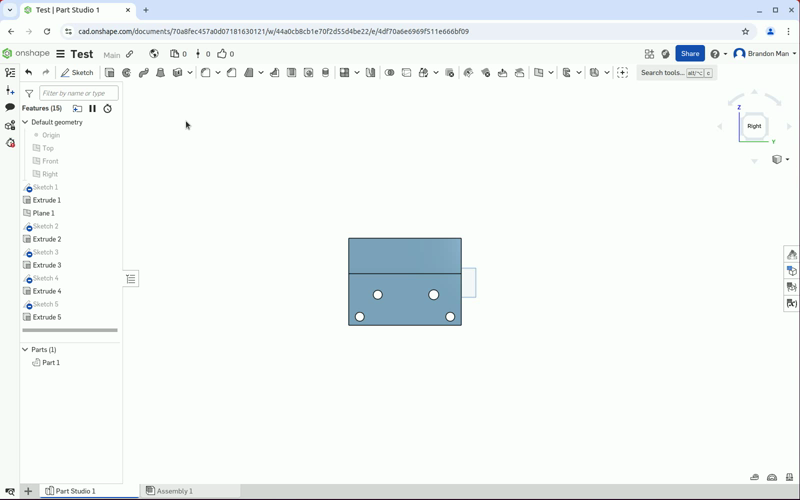
key(shift+h)
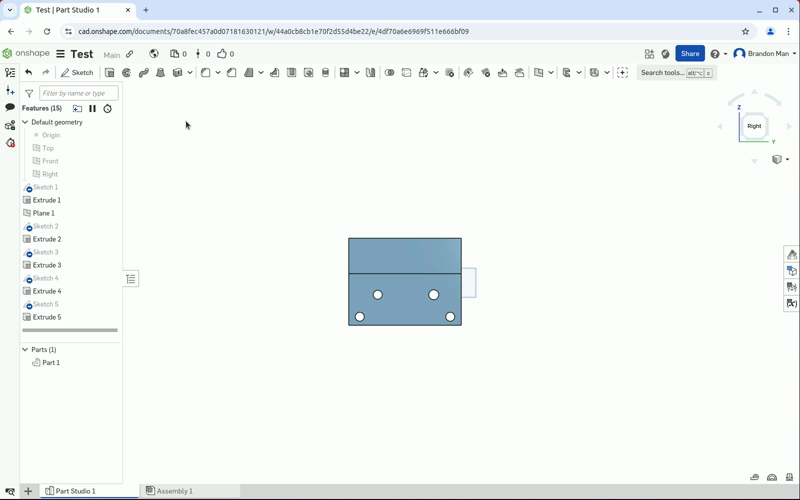
mouse_move(73, 189)
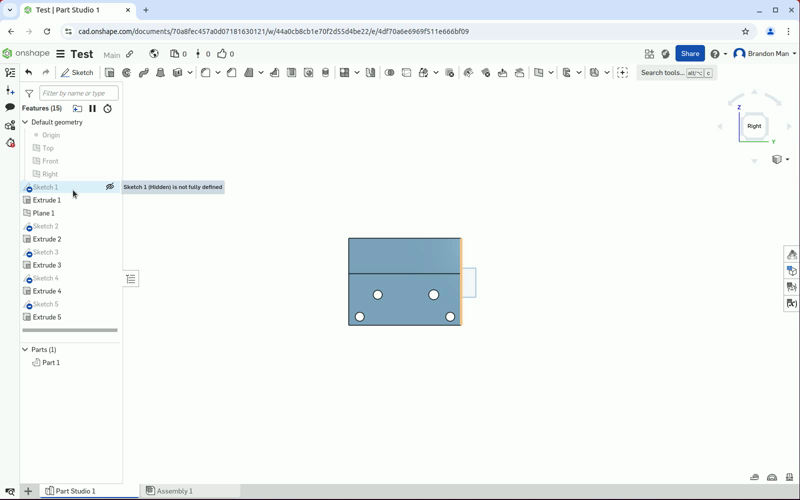
click(73, 189)
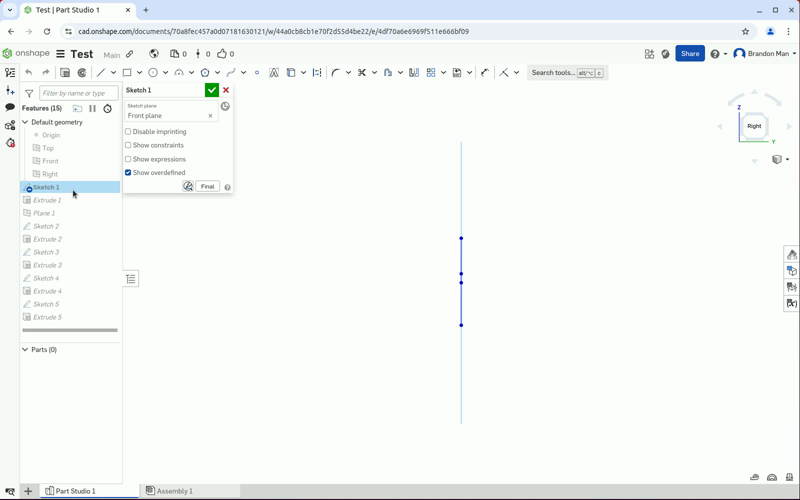
mouse_move(229, 92)
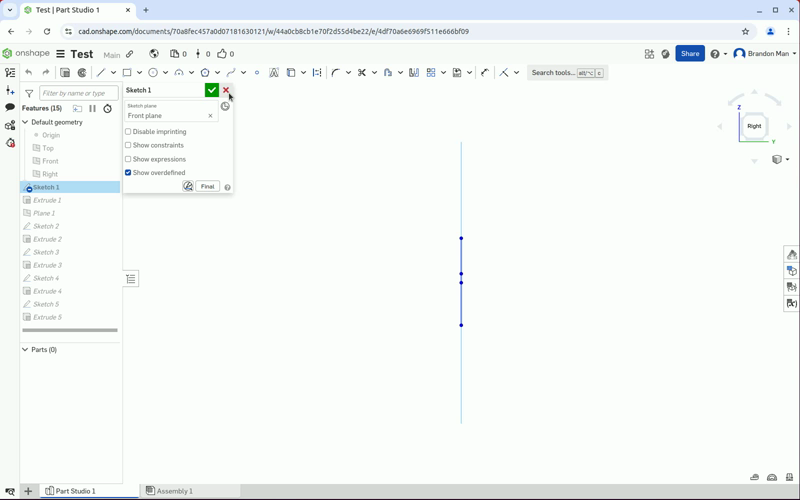
click(229, 92)
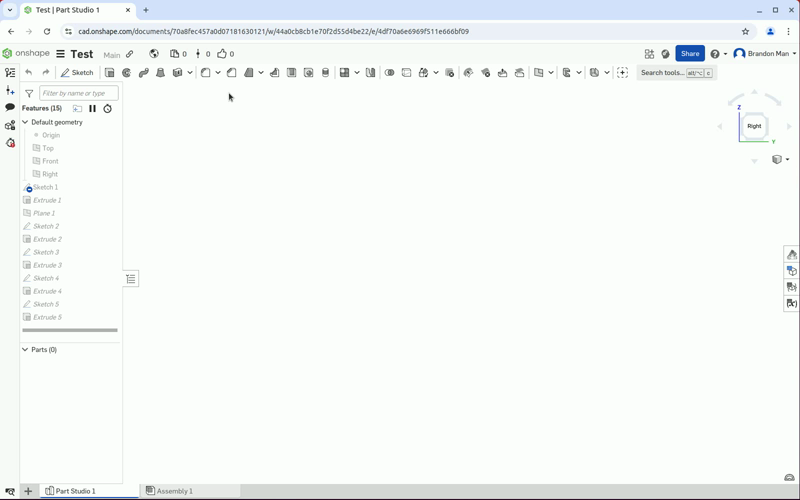
key(shift+s)
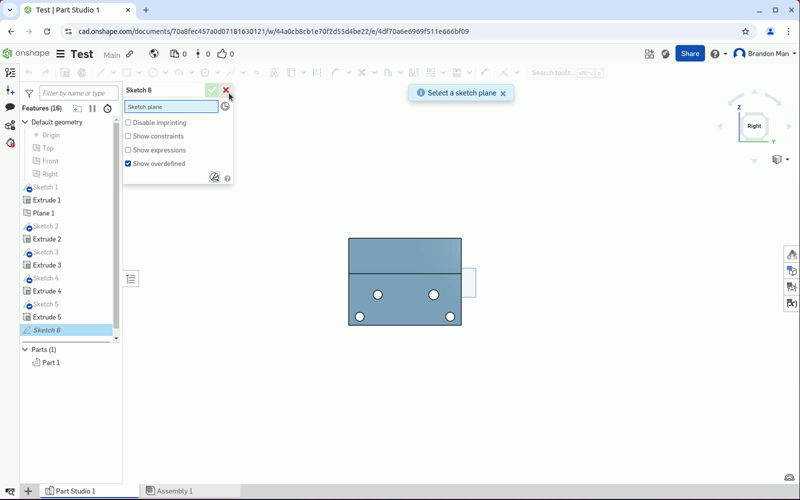
mouse_move(69, 215)
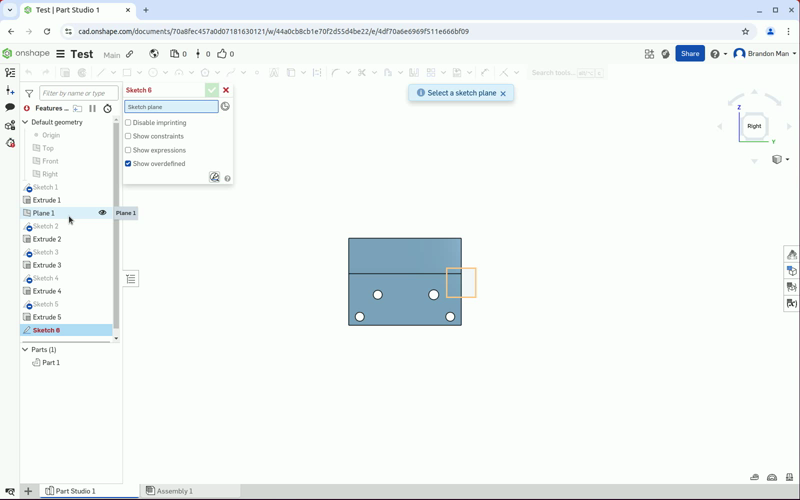
click(69, 215)
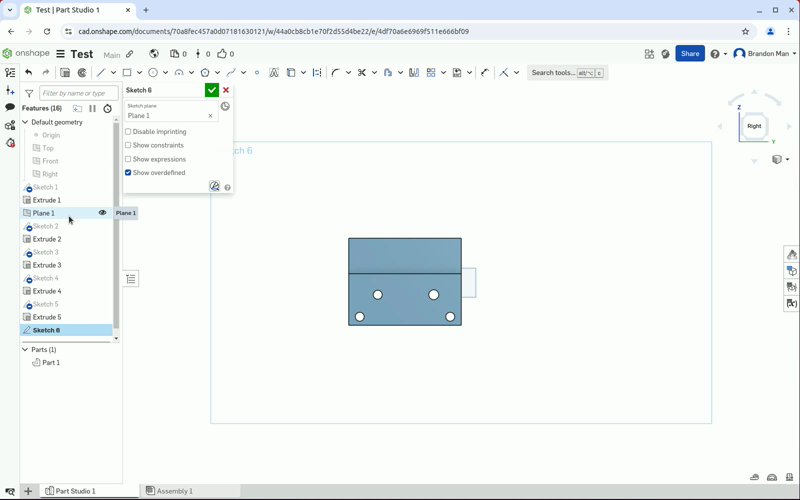
mouse_move(73, 352)
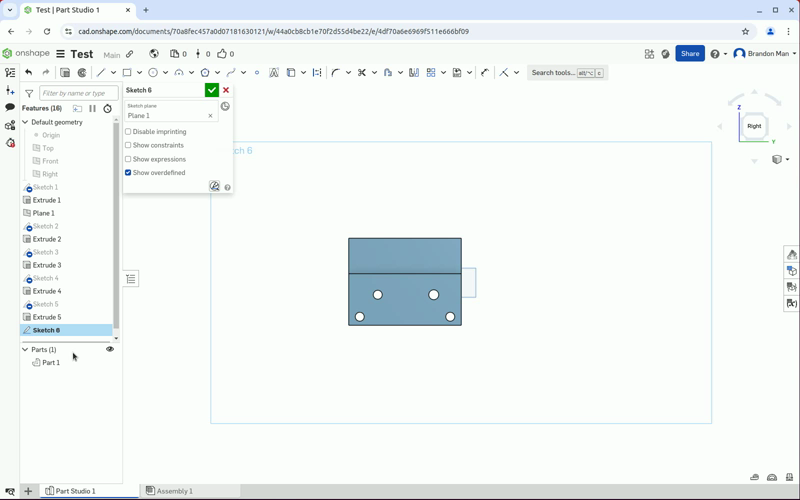
key(y)
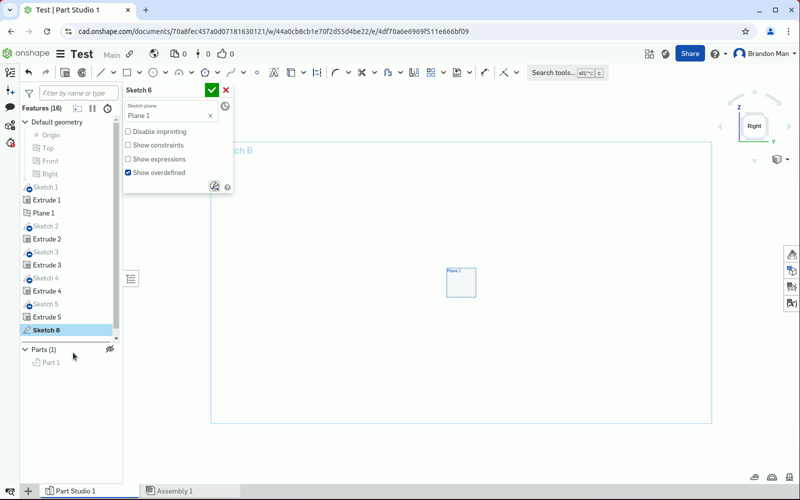
key(c)
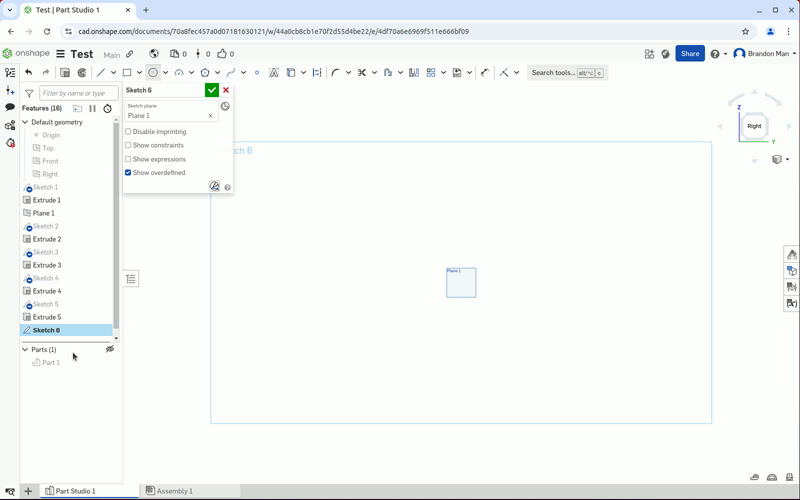
key_down(shift)
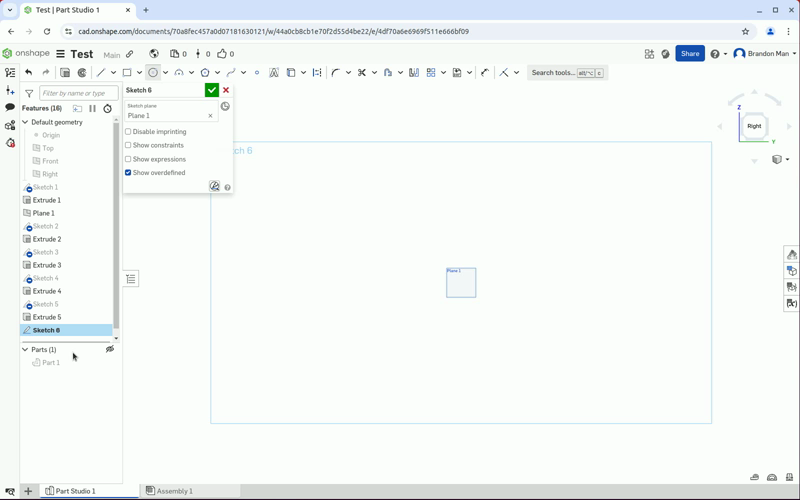
mouse_move(377, 249)
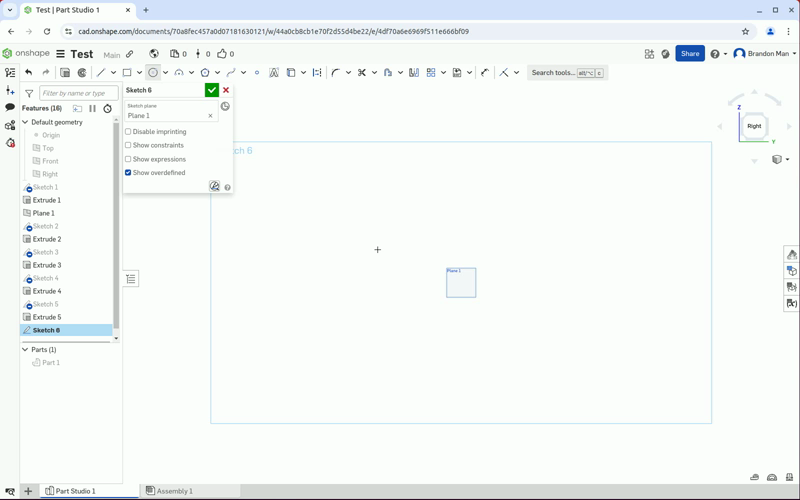
click(377, 249)
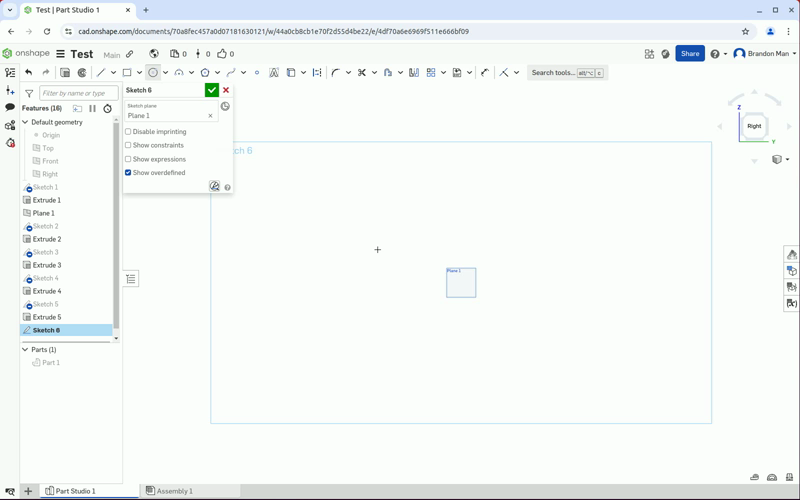
key_up(shift)
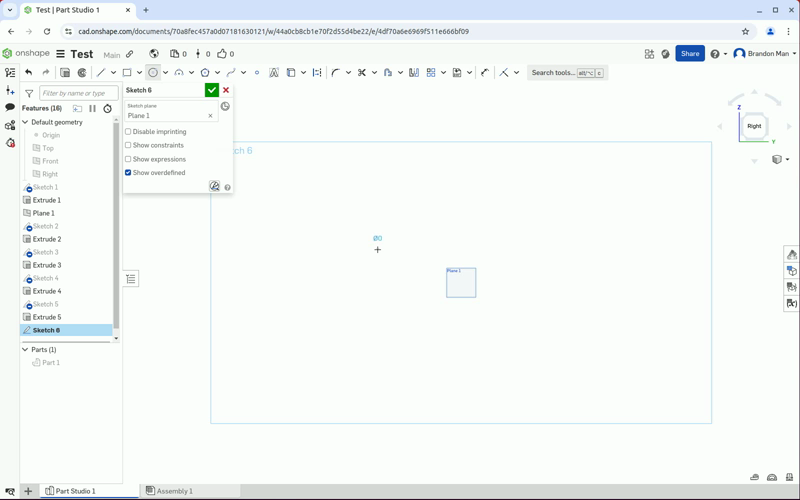
mouse_move(382, 249)
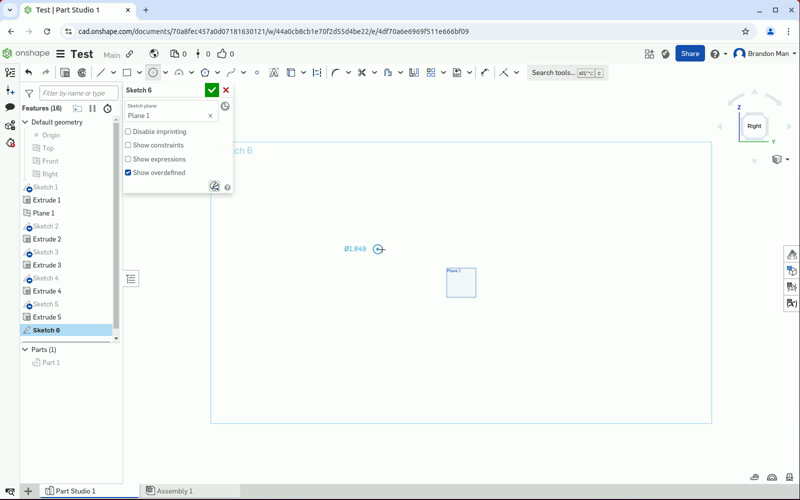
click(382, 249)
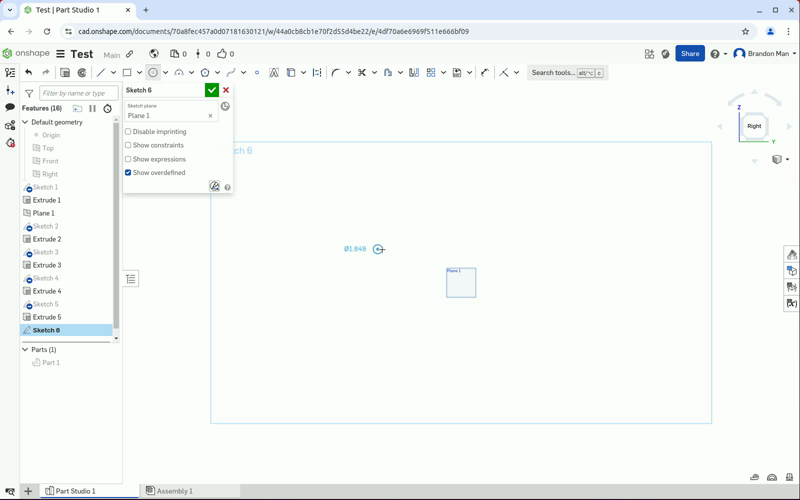
key(esc)
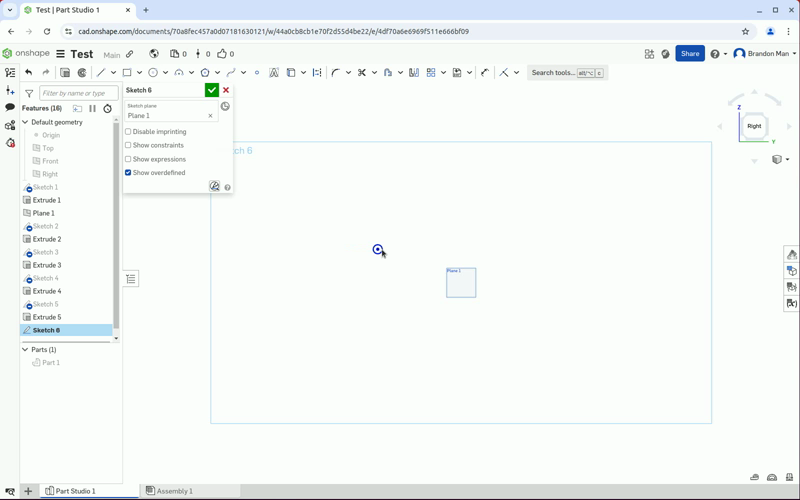
mouse_move(374, 250)
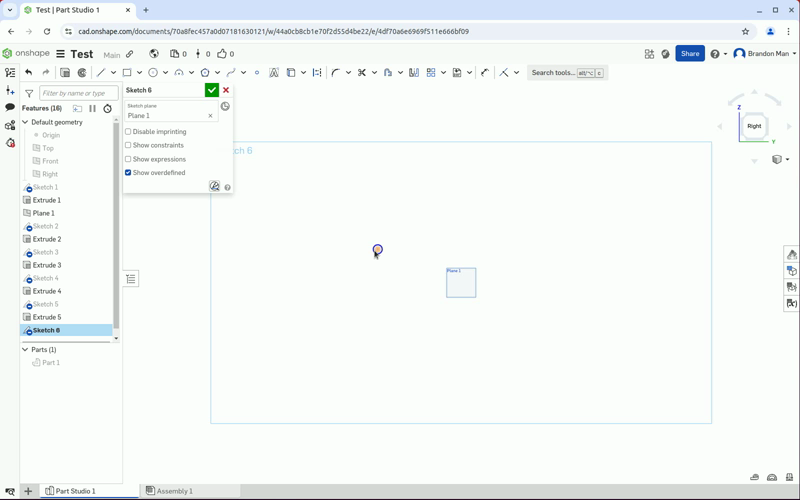
scroll(6)
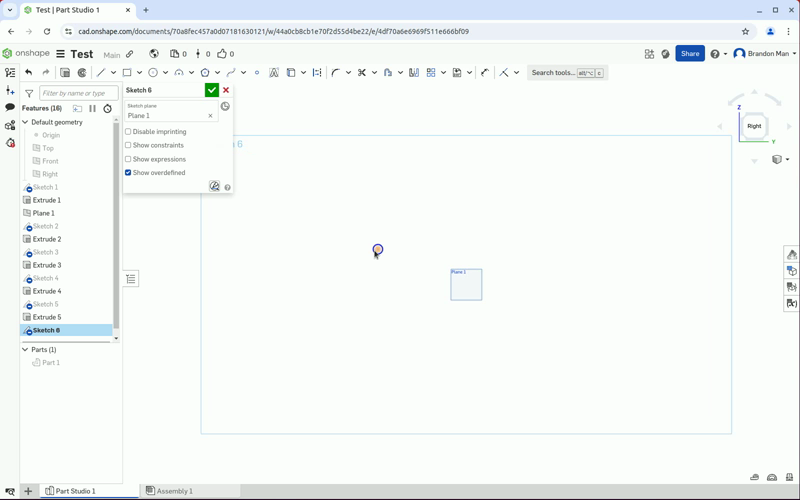
scroll(6)
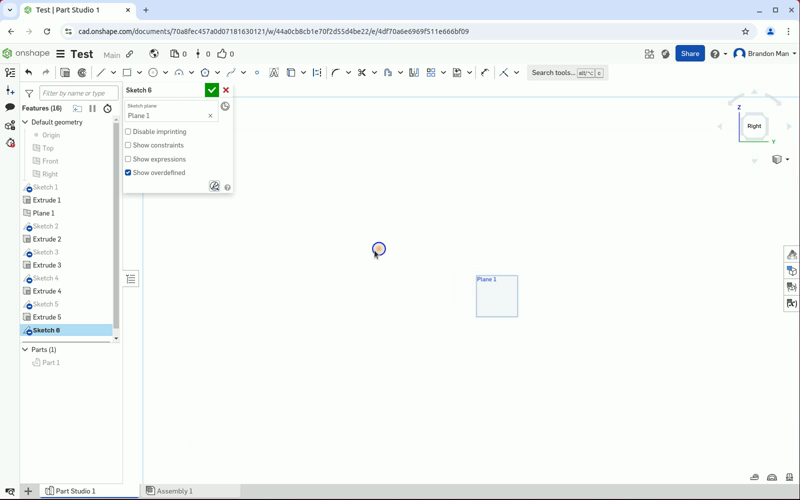
scroll(6)
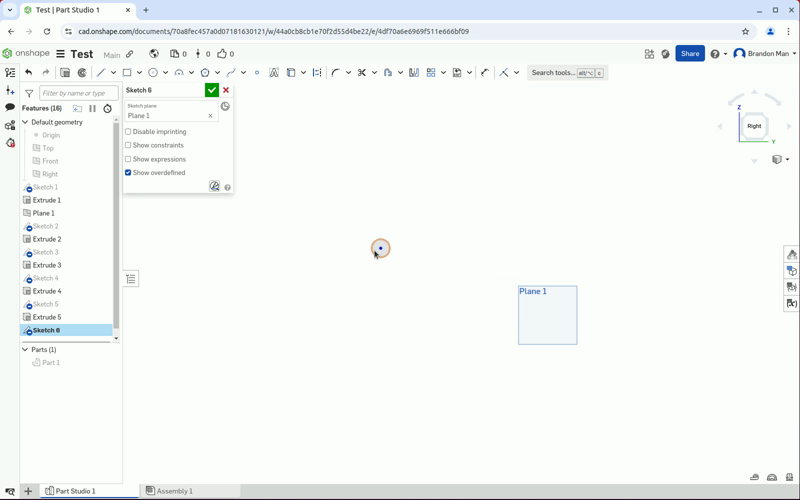
scroll(6)
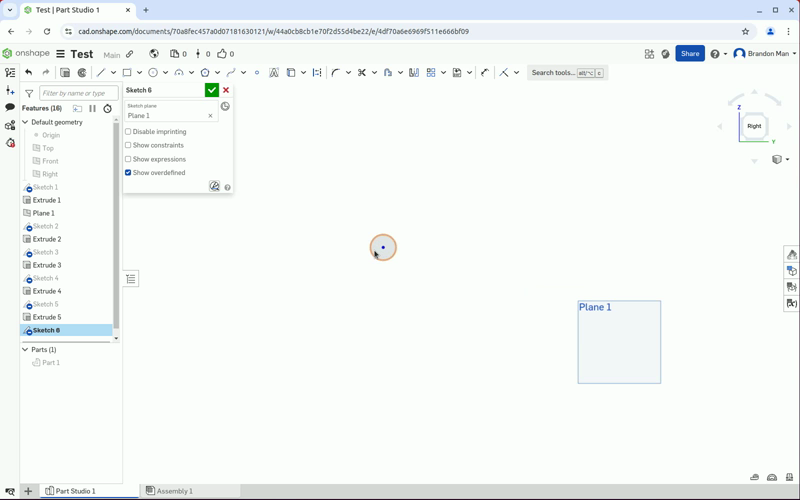
scroll(6)
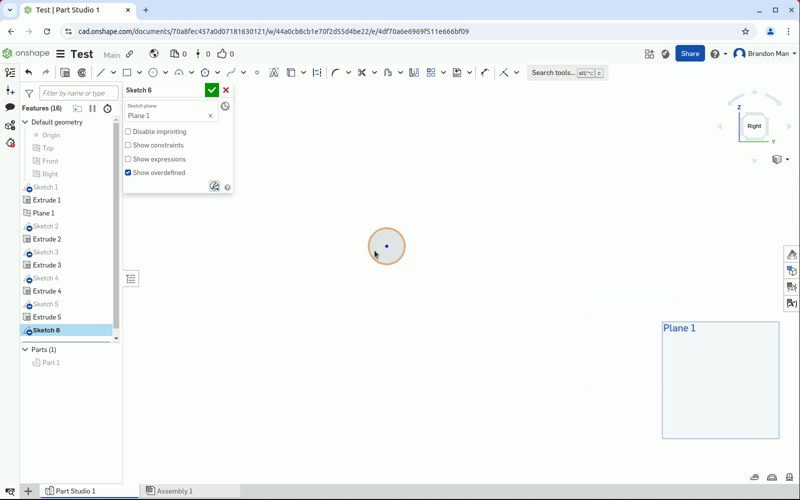
scroll(6)
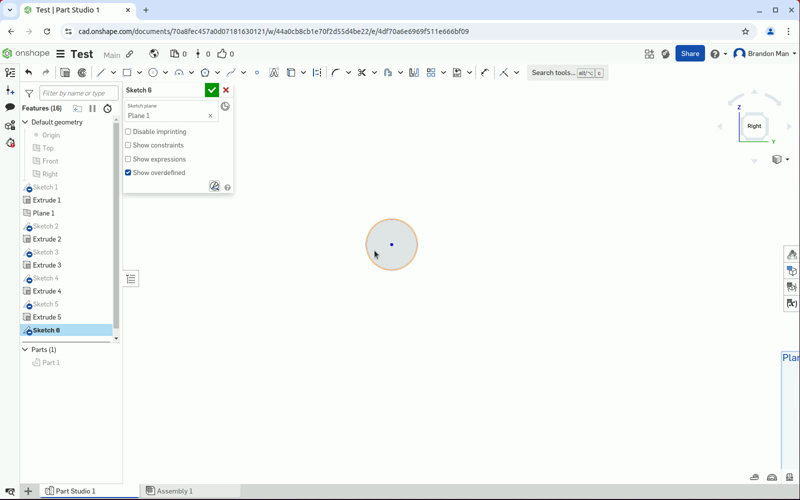
scroll(6)
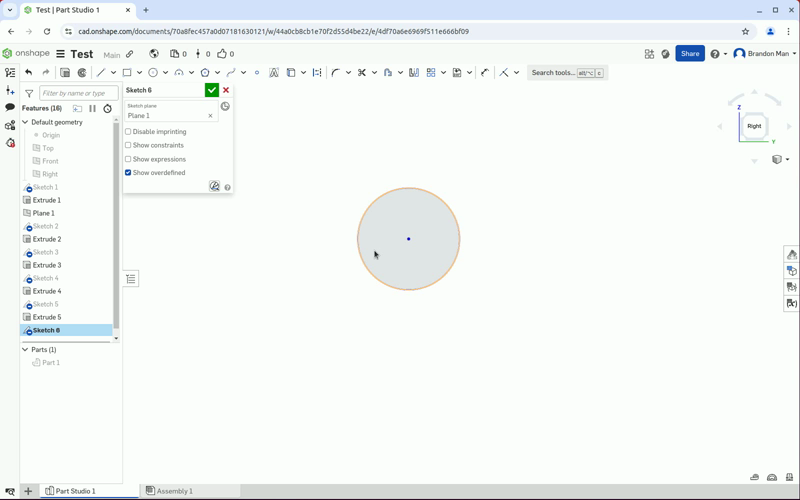
click(374, 250)
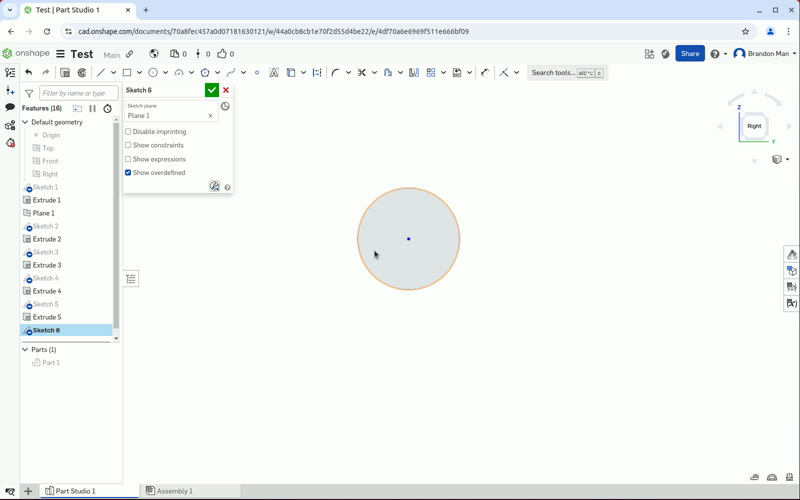
scroll(-6)
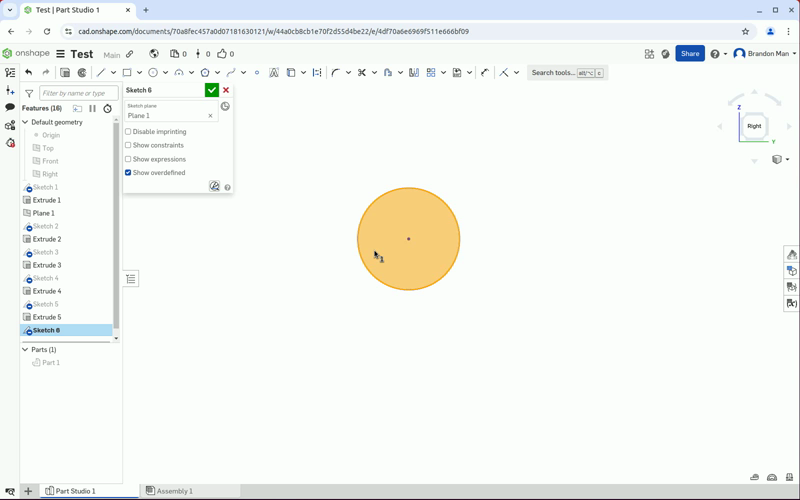
scroll(-6)
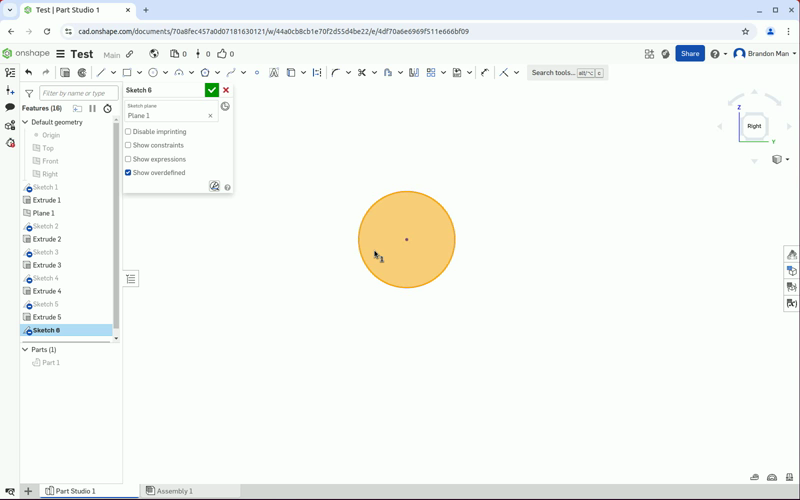
scroll(-6)
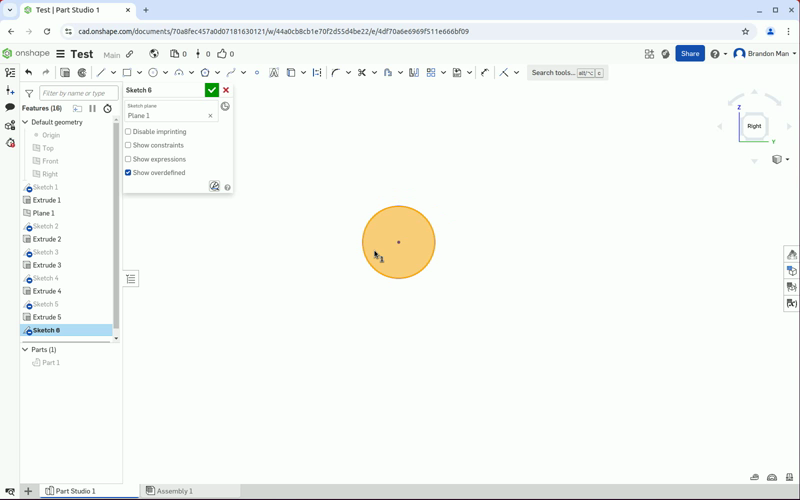
scroll(-6)
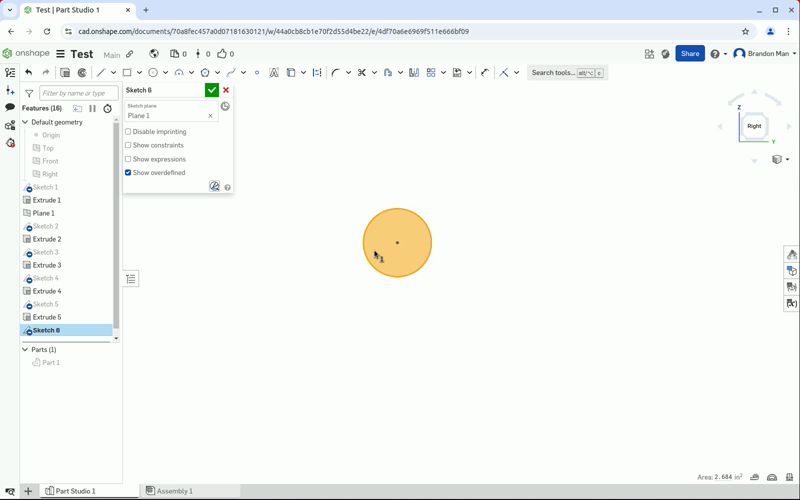
scroll(-6)
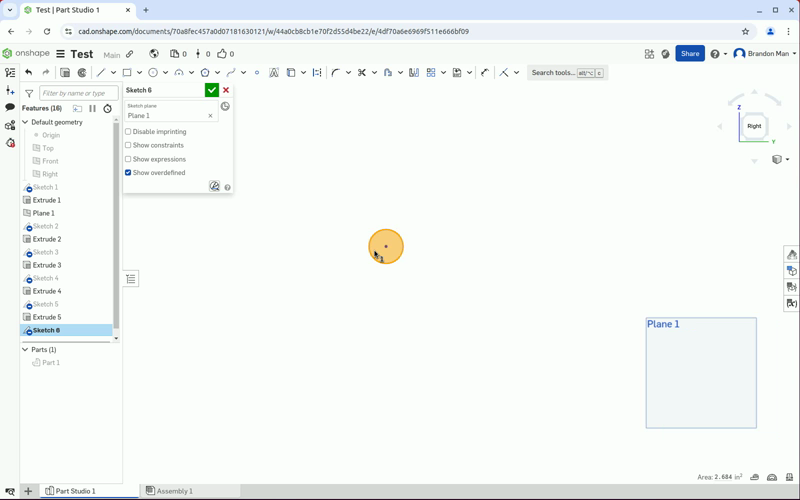
scroll(-6)
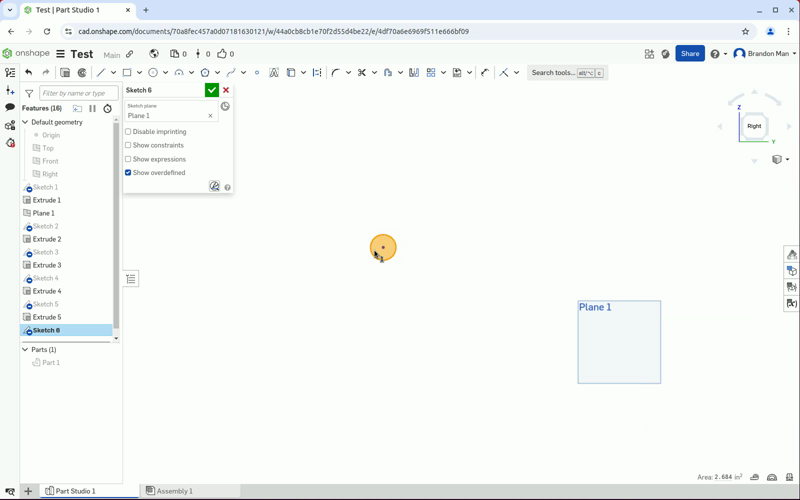
scroll(-6)
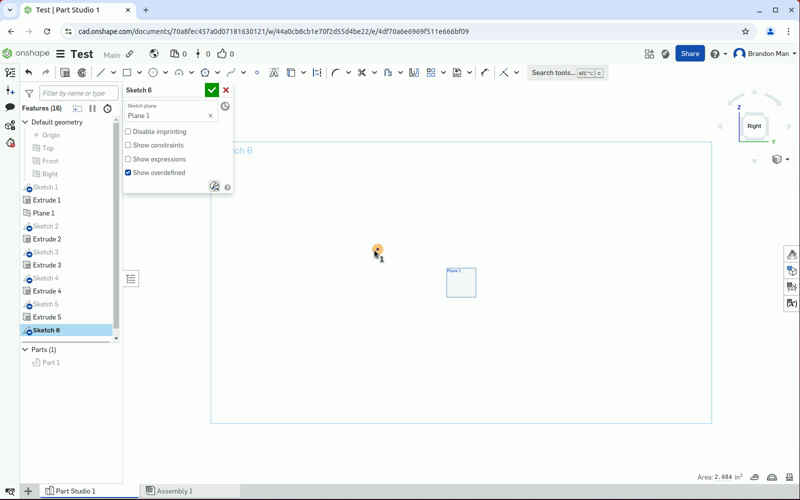
mouse_move(73, 352)
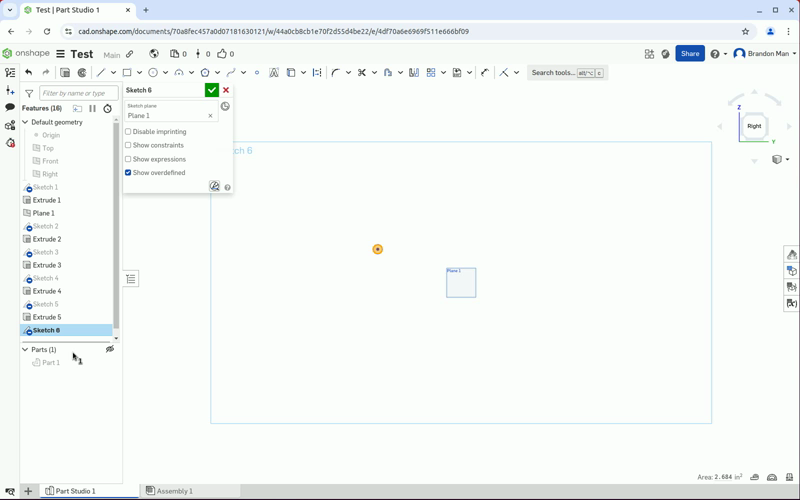
key(shift+y)
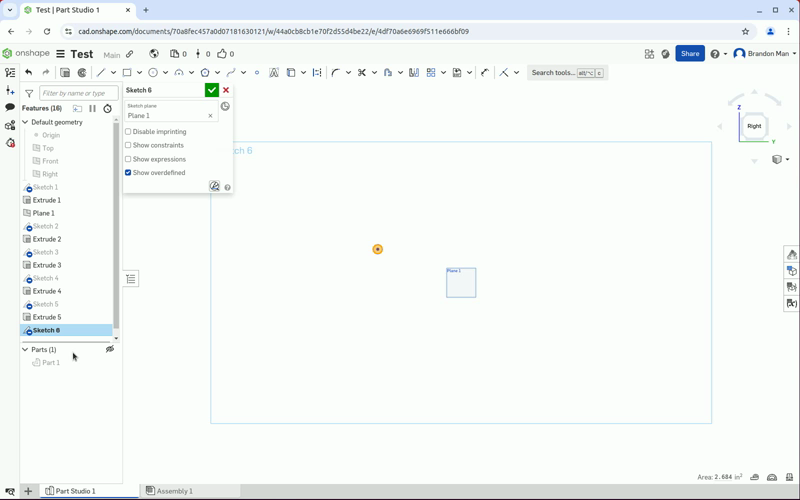
key(shift+e)
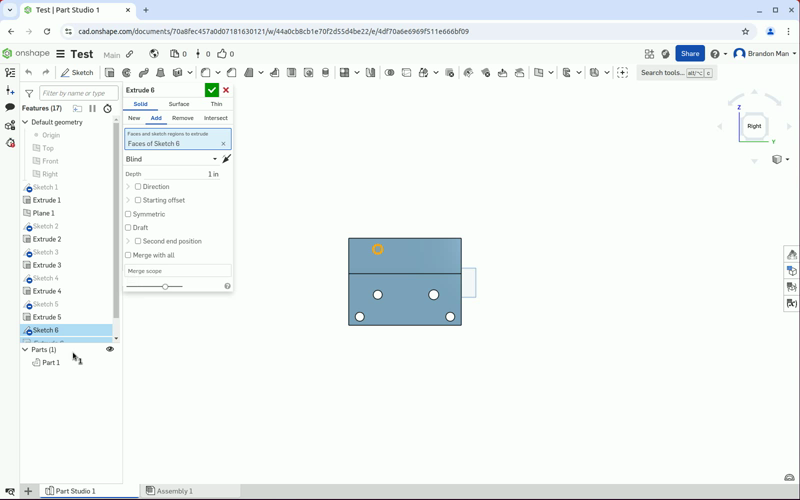
mouse_move(143, 106)
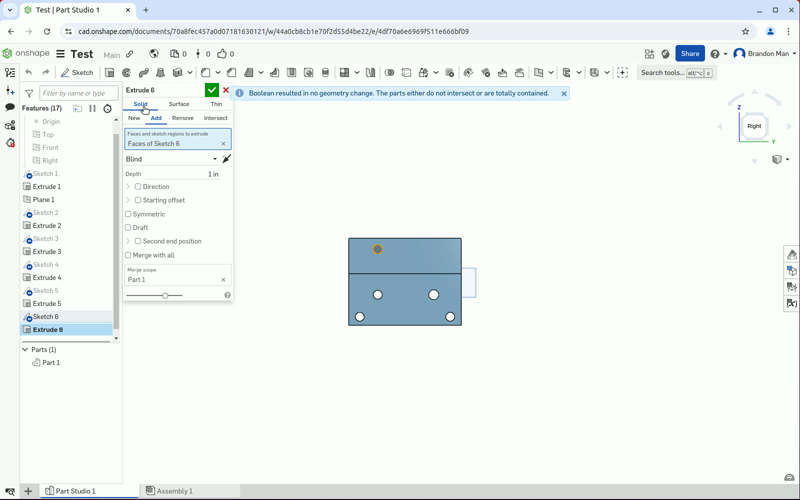
click(143, 106)
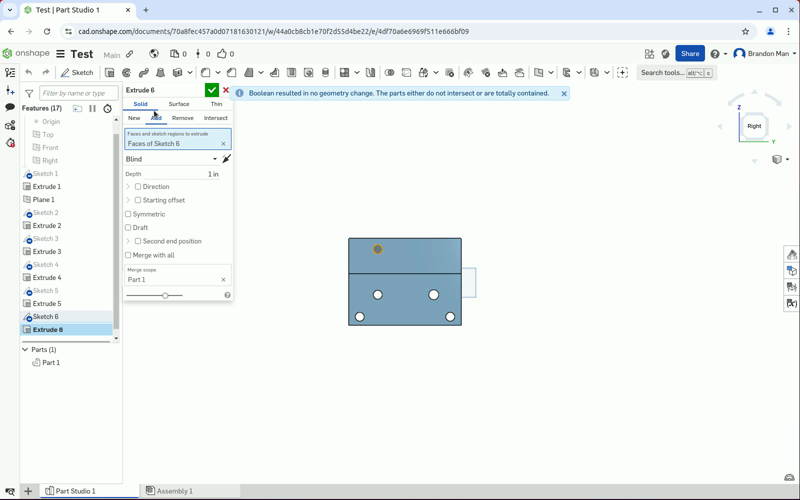
mouse_move(186, 120)
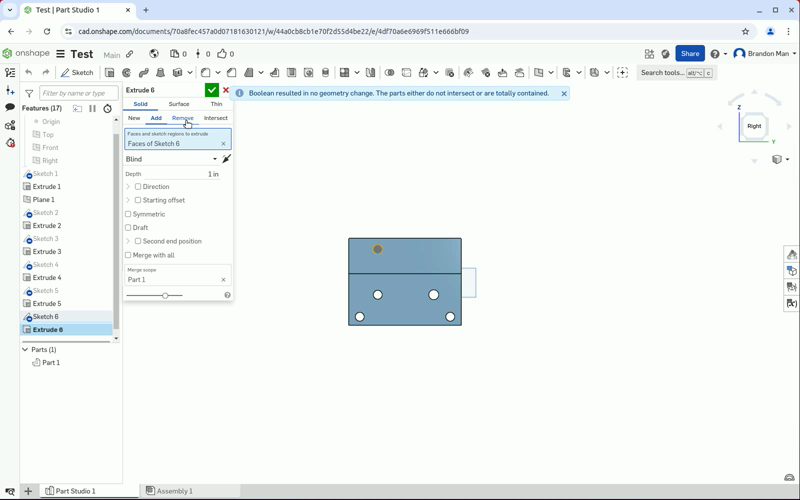
click(186, 120)
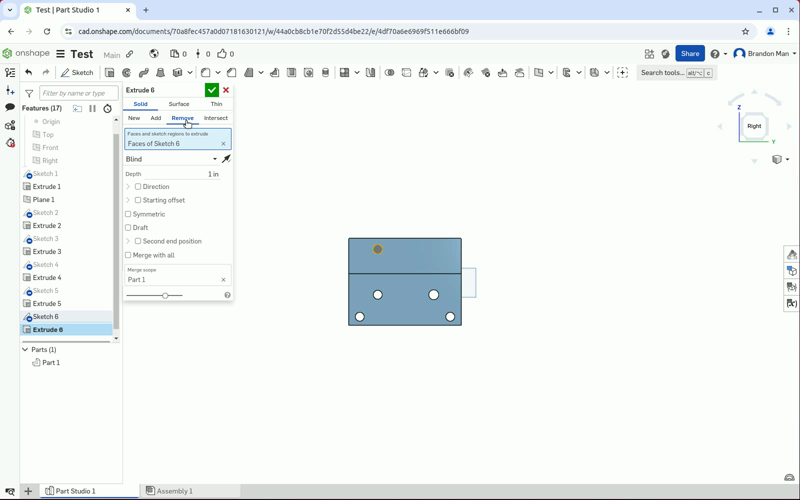
key(tab, 4)
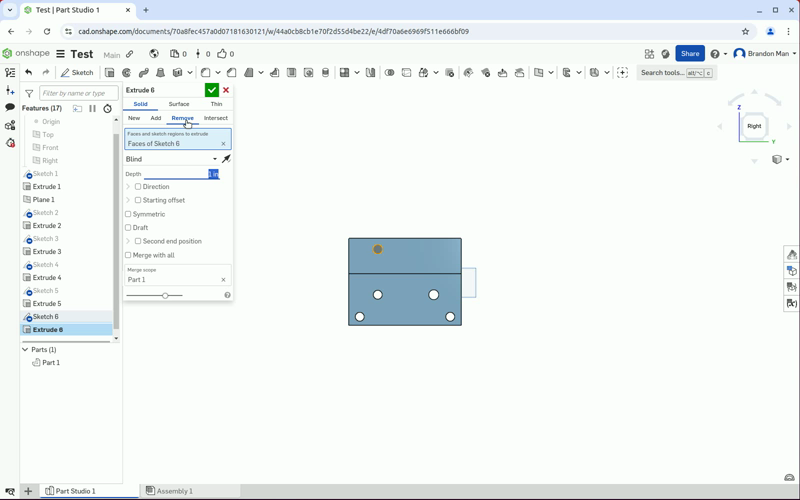
text(23.108)
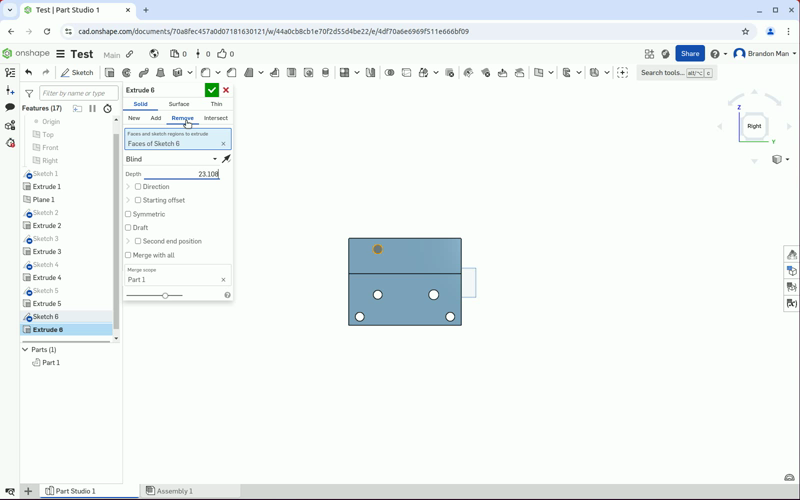
key(tab, 3)
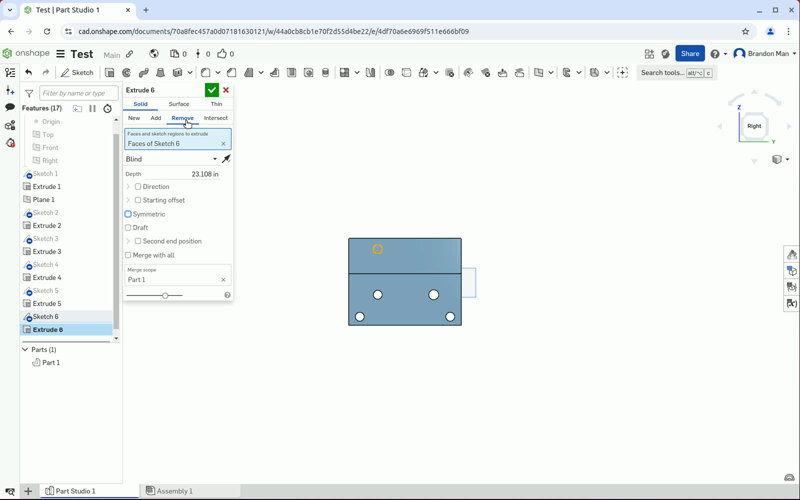
key(space)
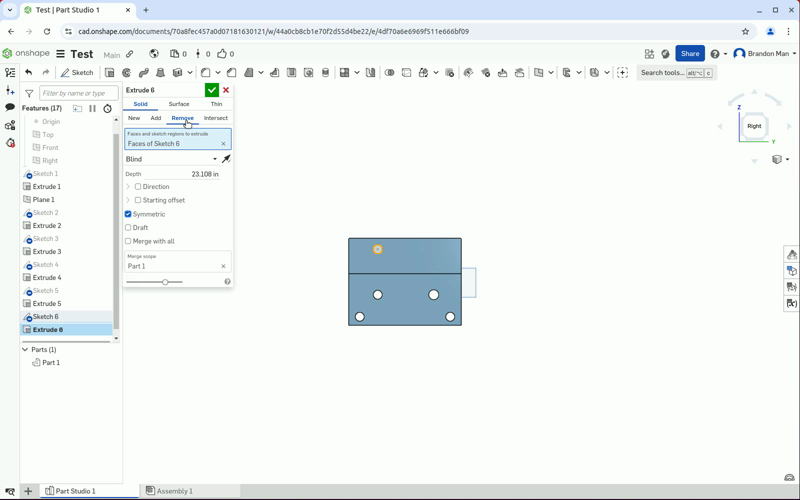
key(tab, 2)
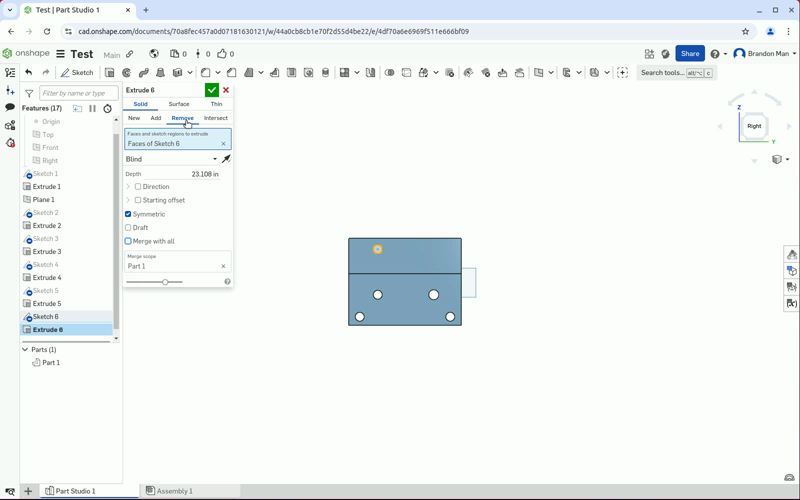
key(space)
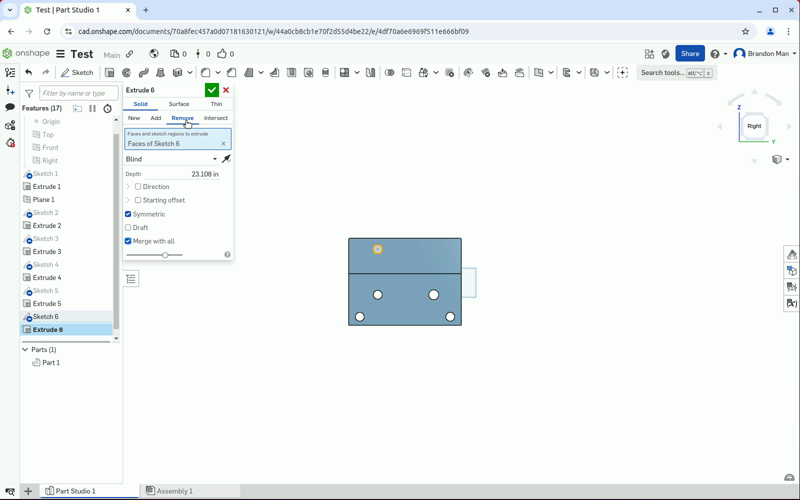
key(enter)
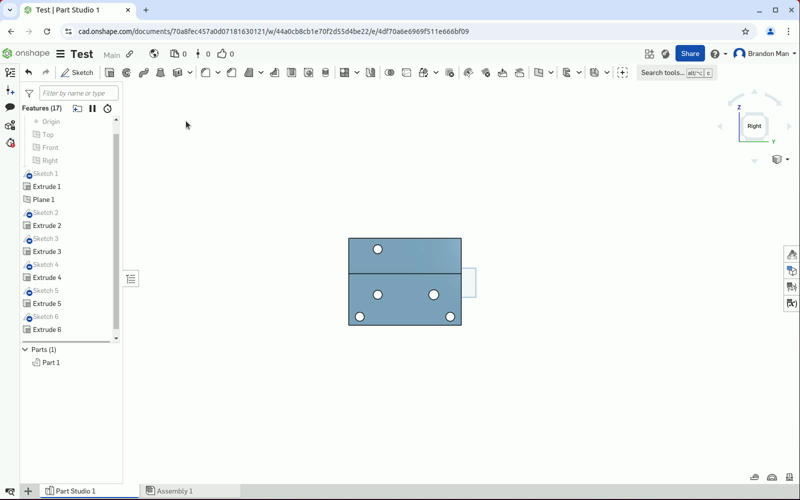
key(shift+h)
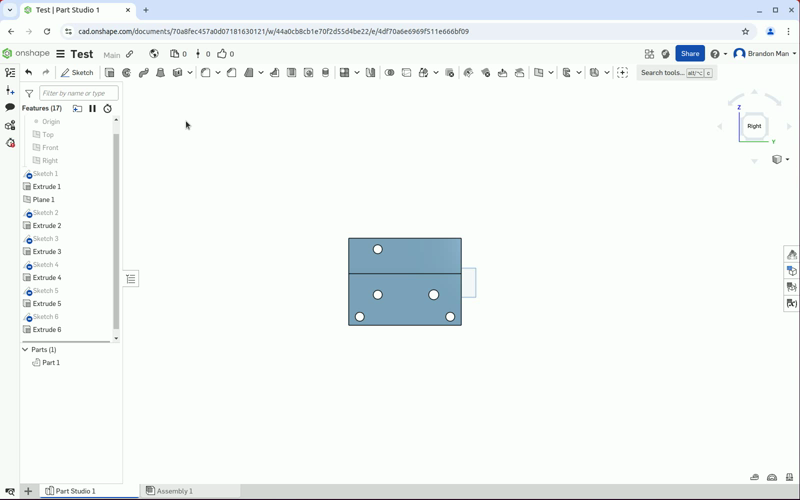
key(shift+h)
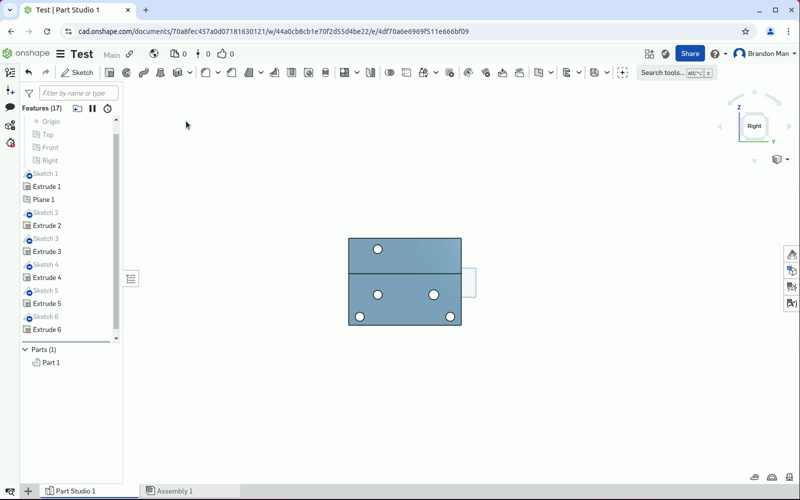
mouse_move(69, 176)
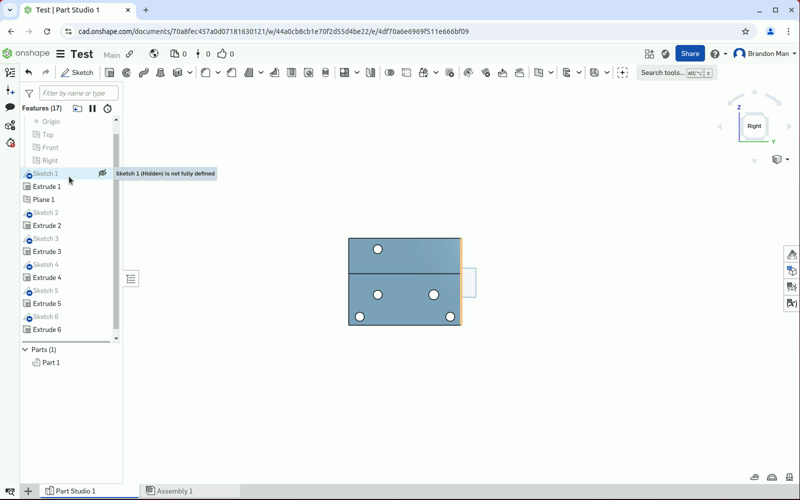
click(69, 176)
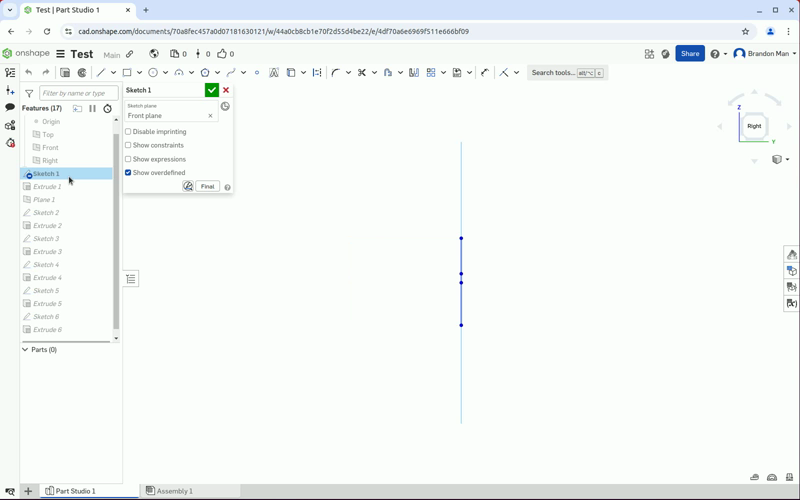
mouse_move(229, 92)
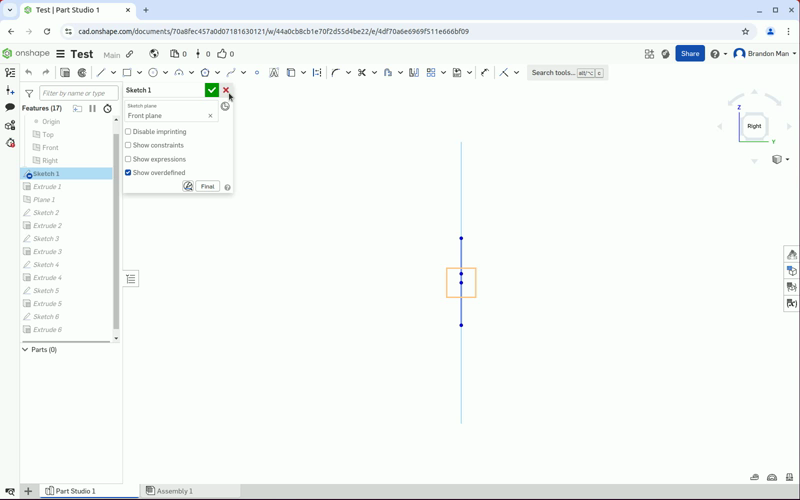
click(229, 92)
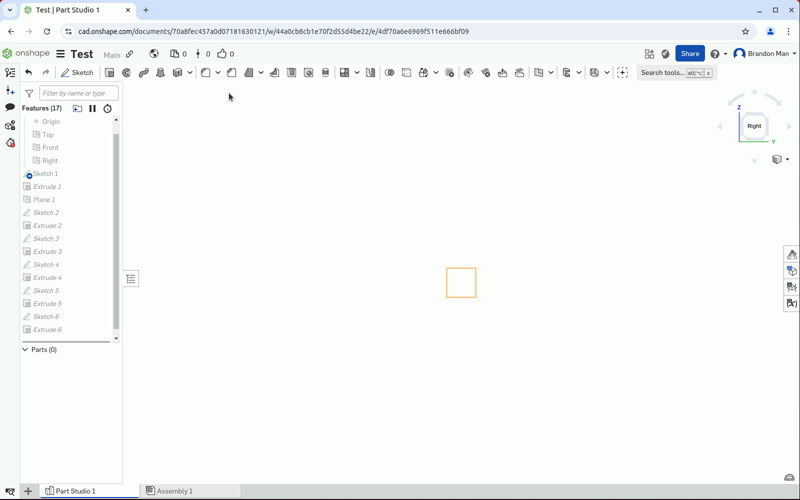
key(shift+s)
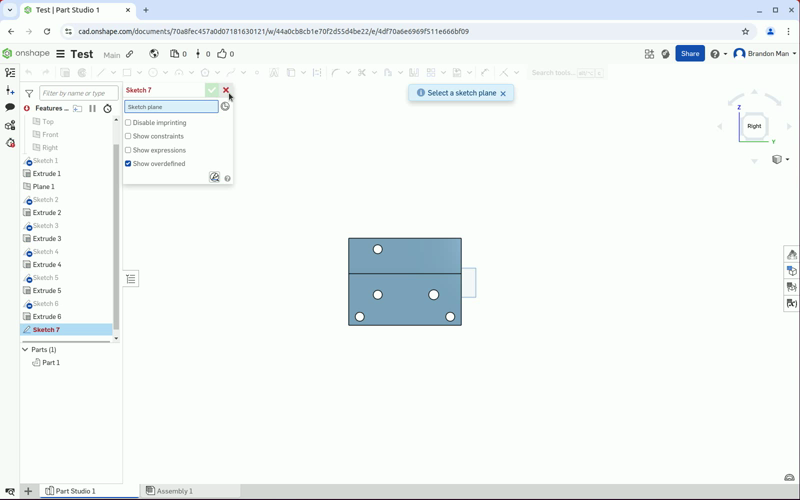
mouse_move(69, 189)
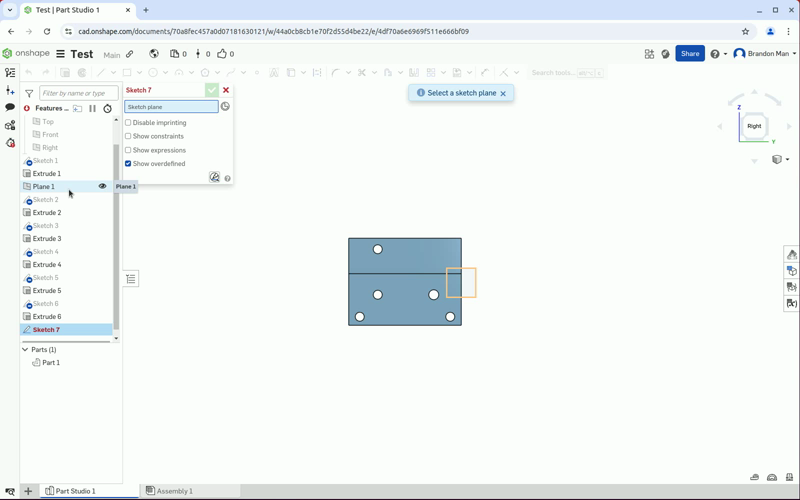
click(69, 189)
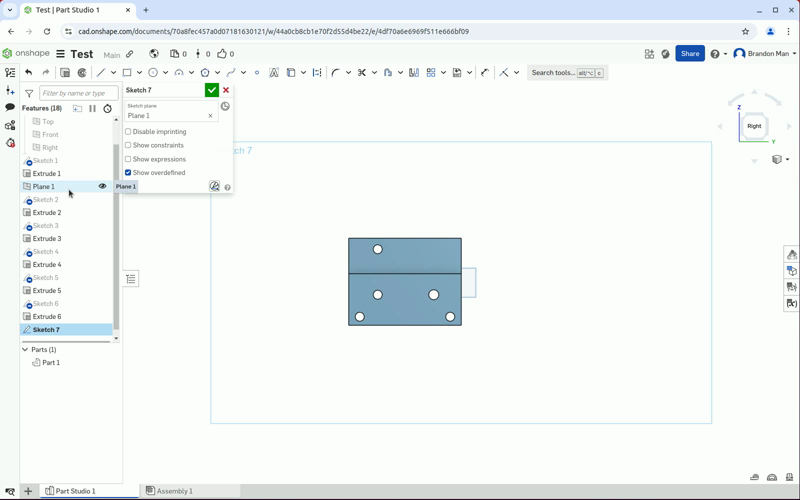
mouse_move(73, 352)
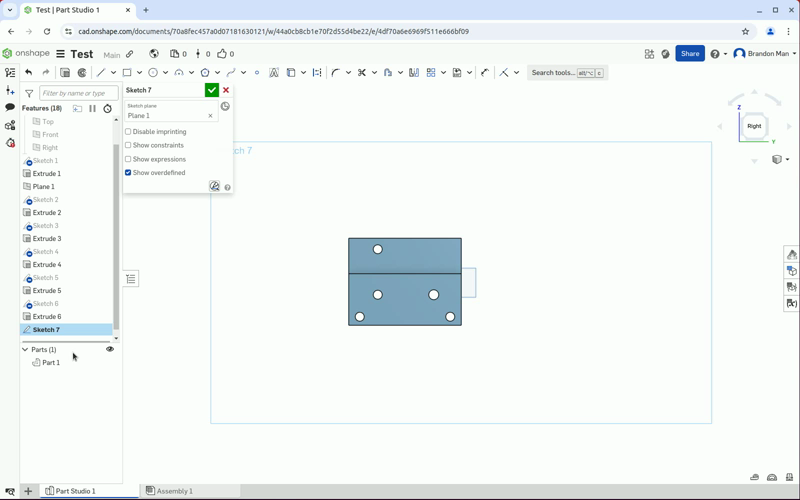
key(y)
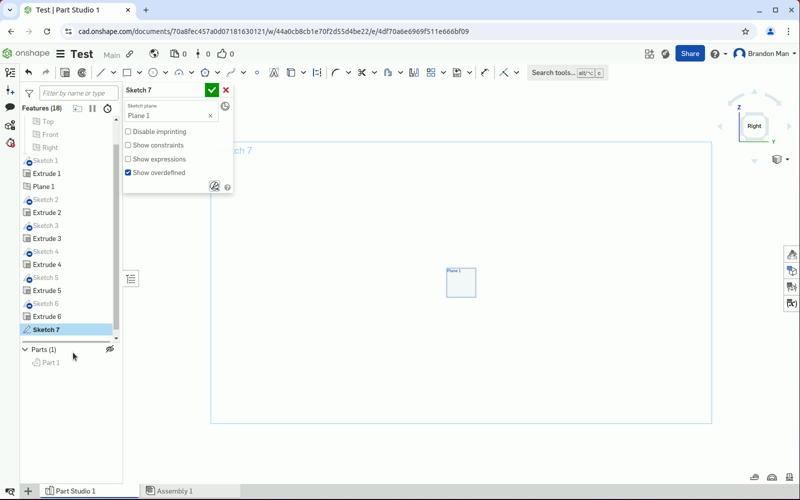
key(c)
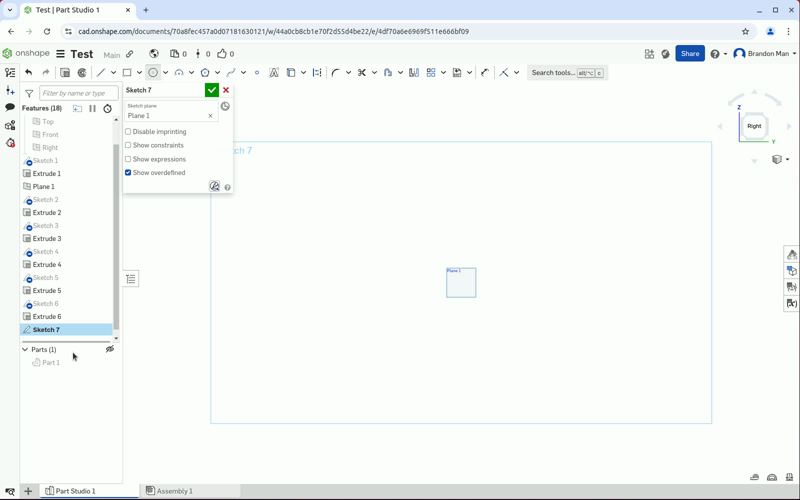
key_down(shift)
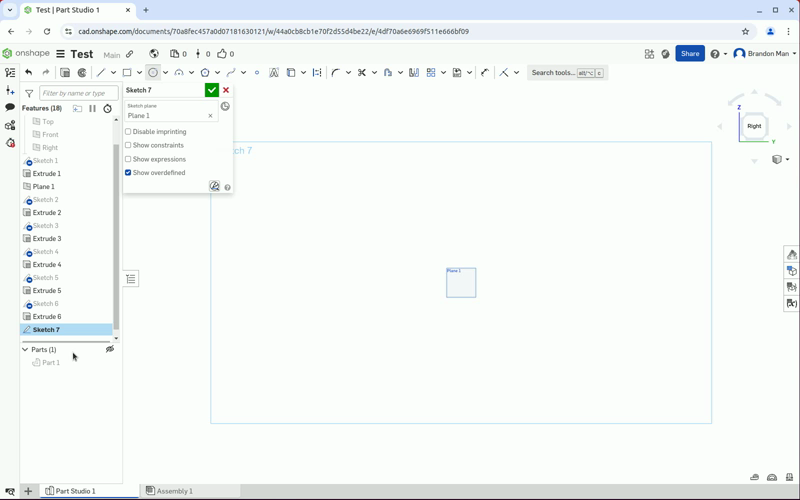
mouse_move(433, 249)
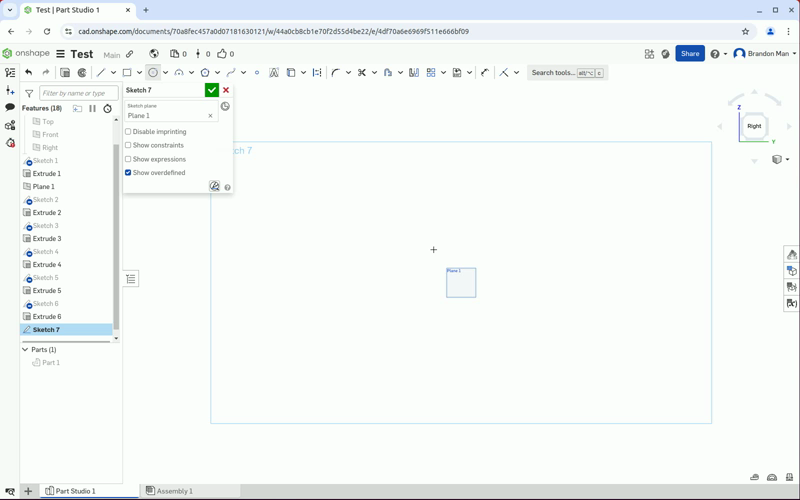
click(433, 249)
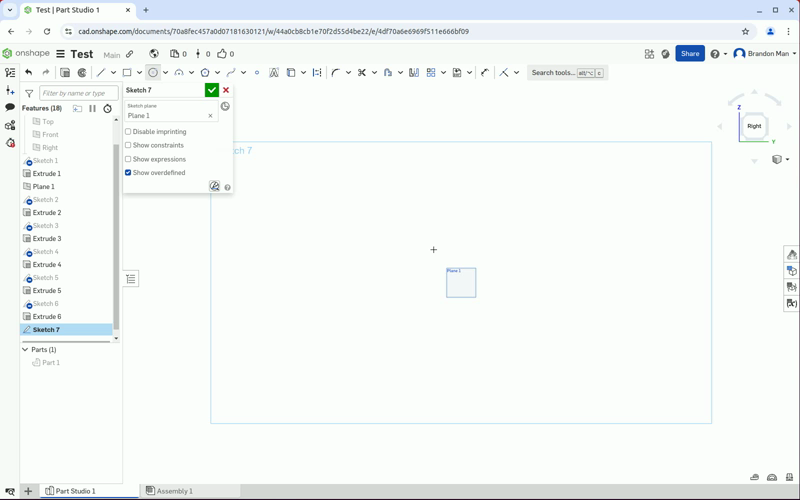
key_up(shift)
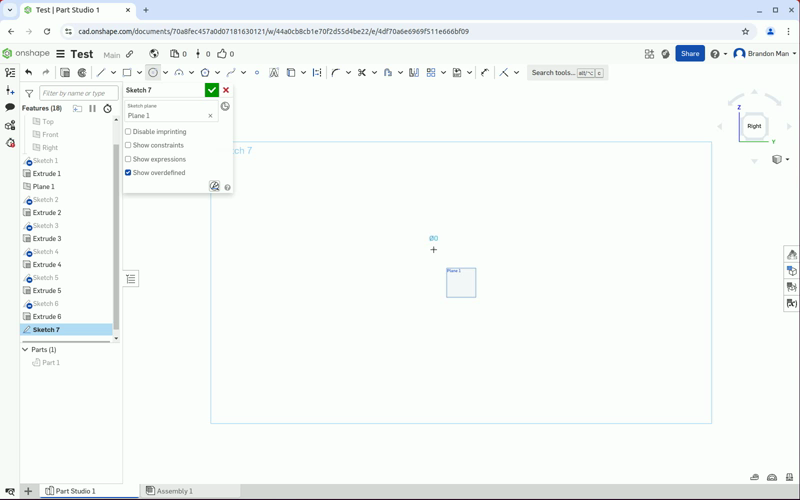
mouse_move(438, 249)
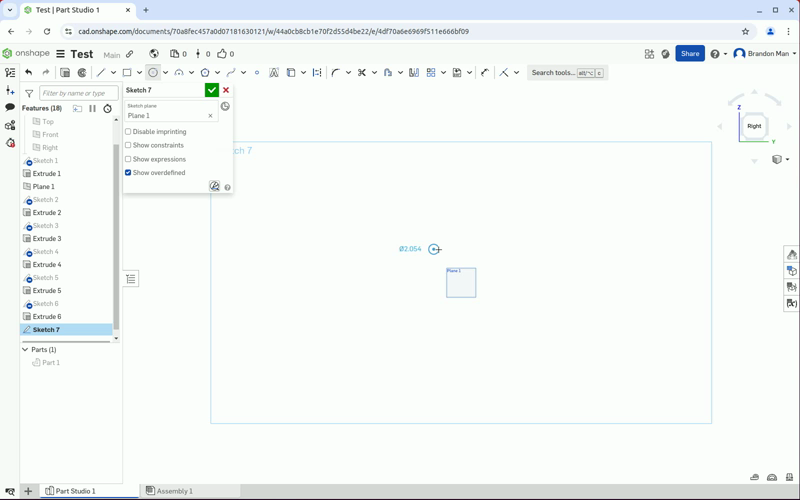
click(438, 249)
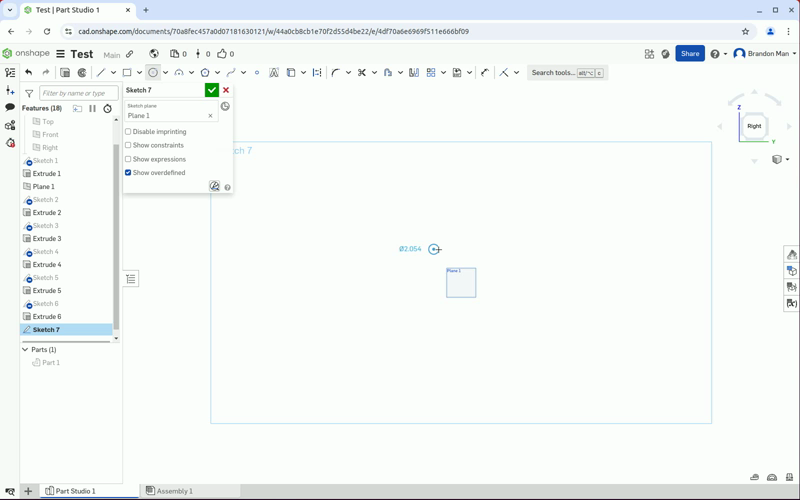
key(esc)
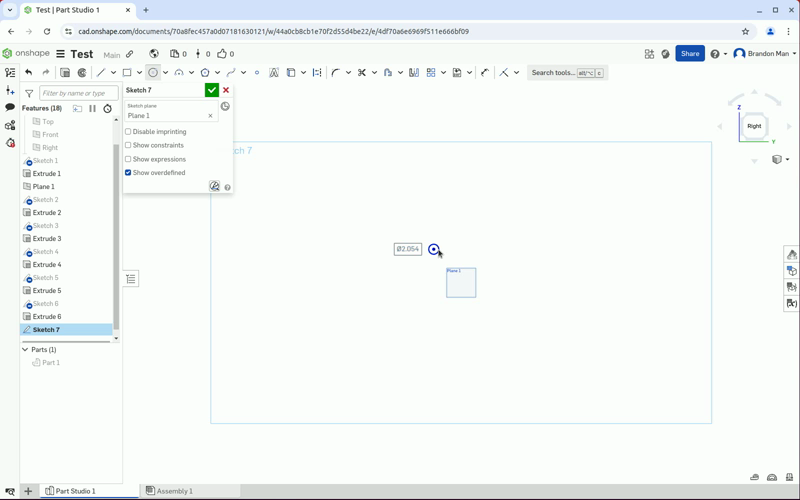
mouse_move(435, 251)
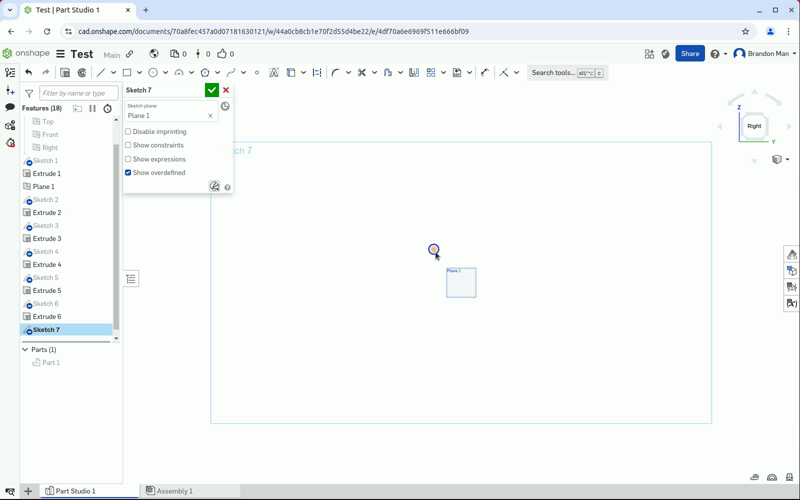
scroll(6)
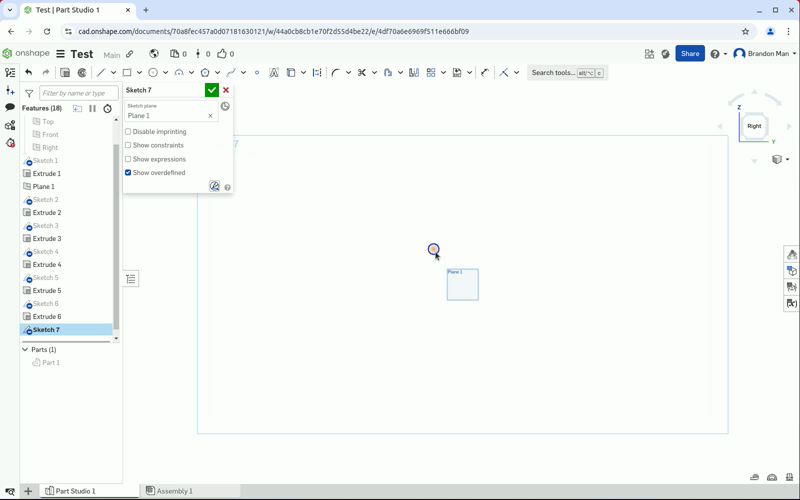
scroll(6)
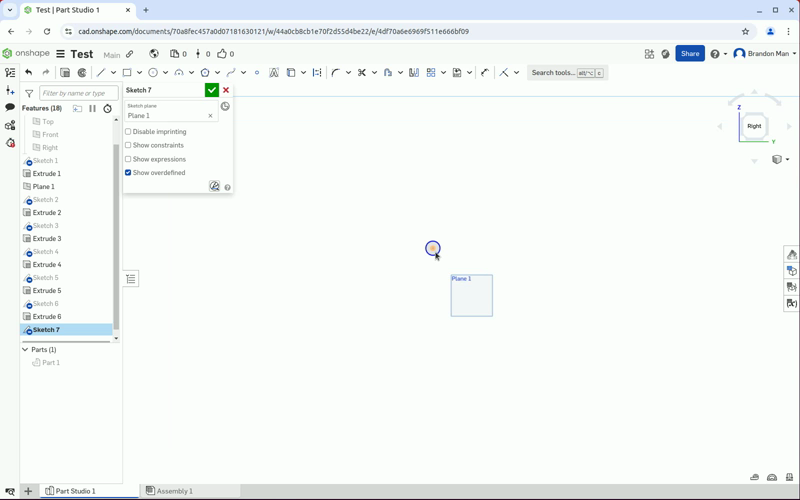
scroll(6)
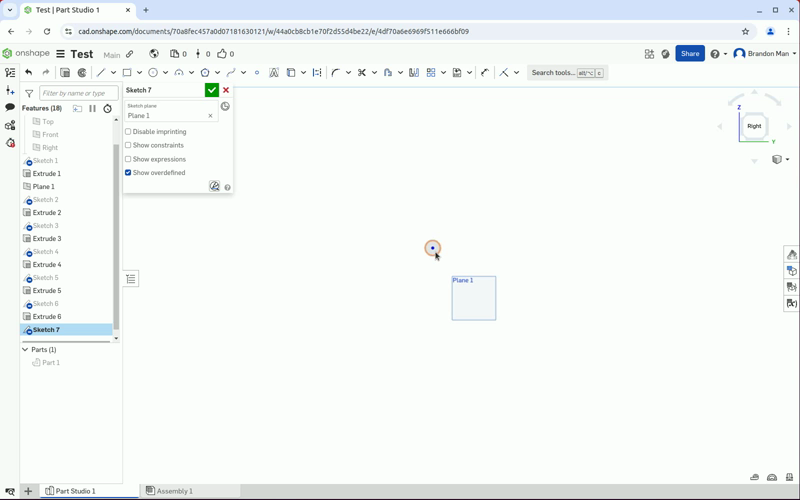
scroll(6)
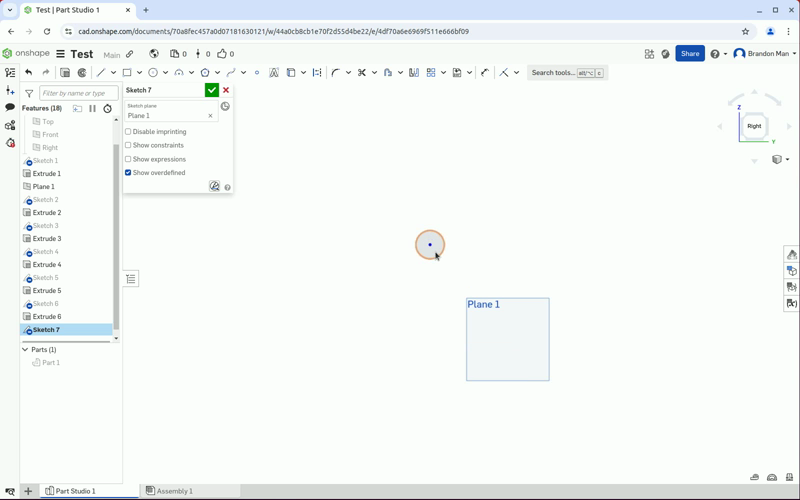
scroll(6)
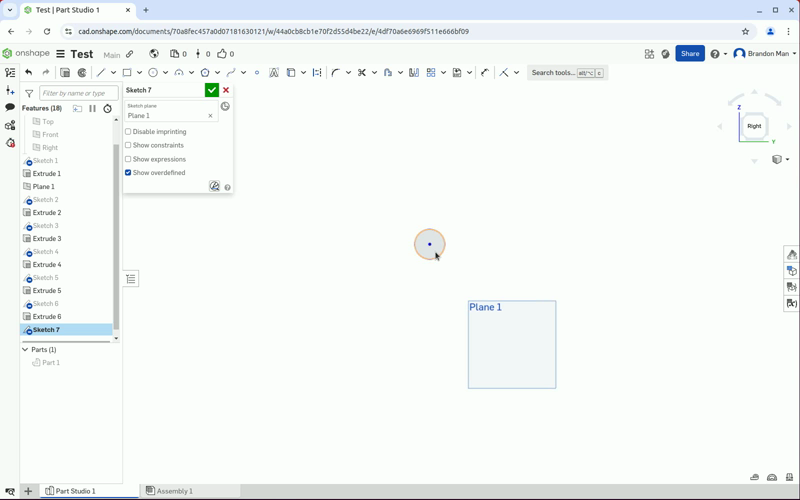
scroll(6)
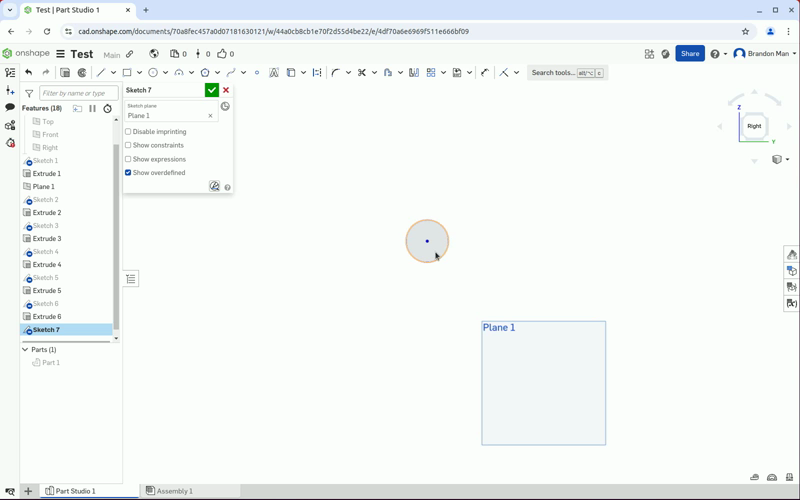
scroll(6)
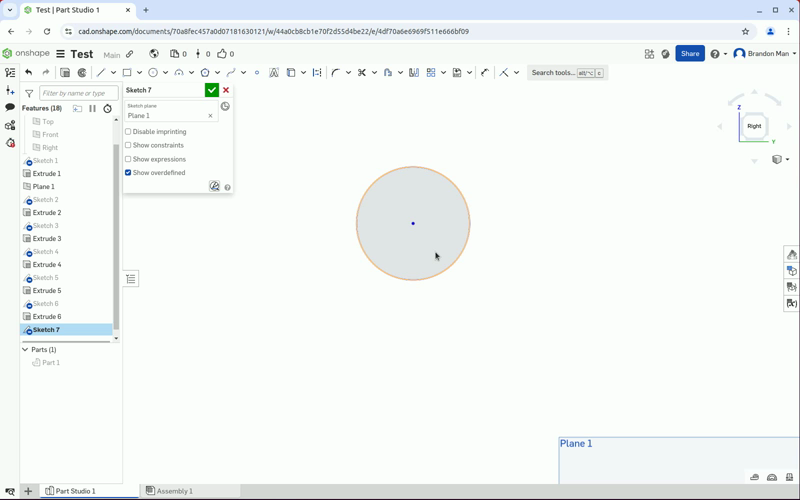
click(435, 251)
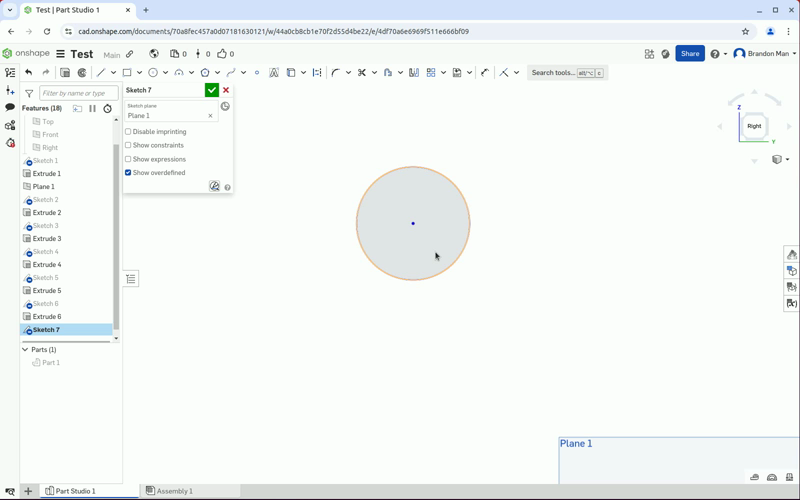
scroll(-6)
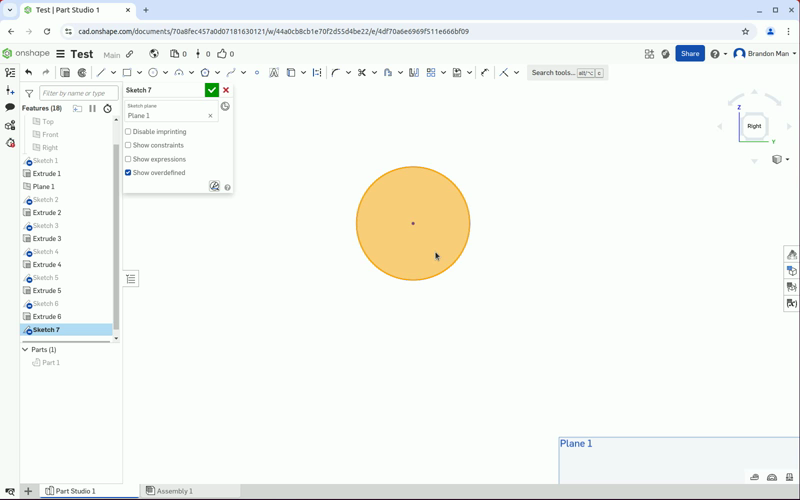
scroll(-6)
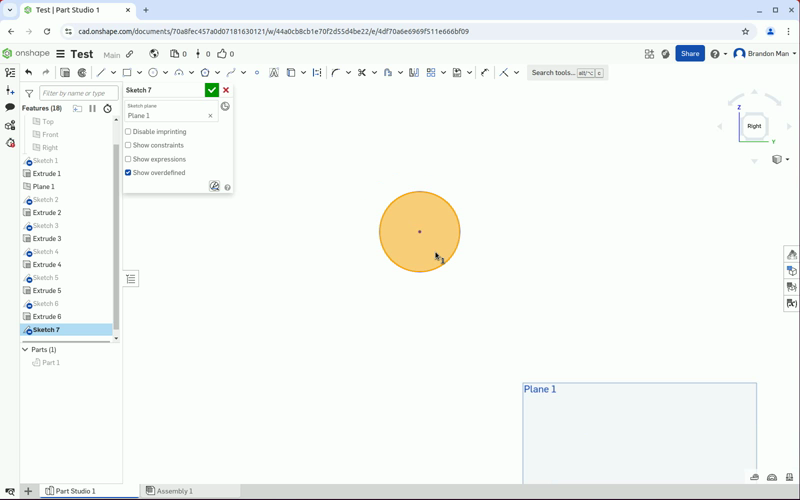
scroll(-6)
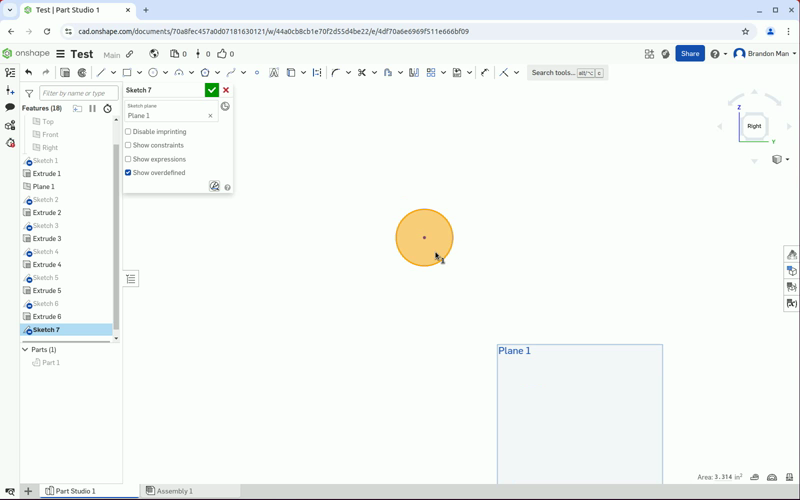
scroll(-6)
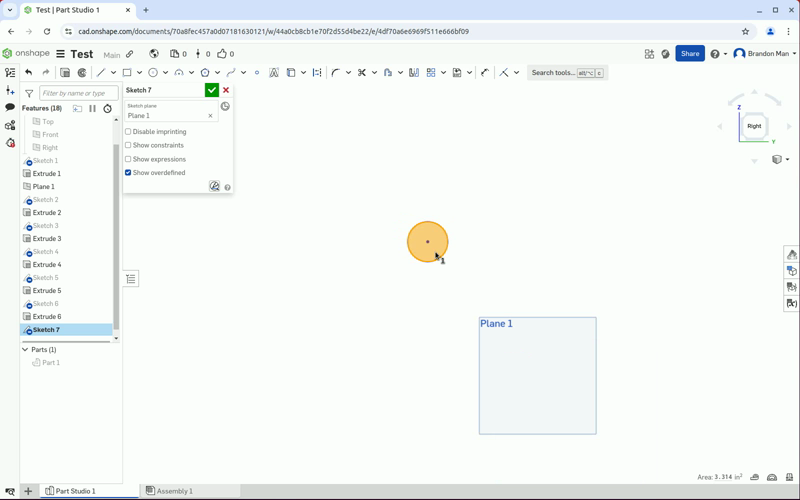
scroll(-6)
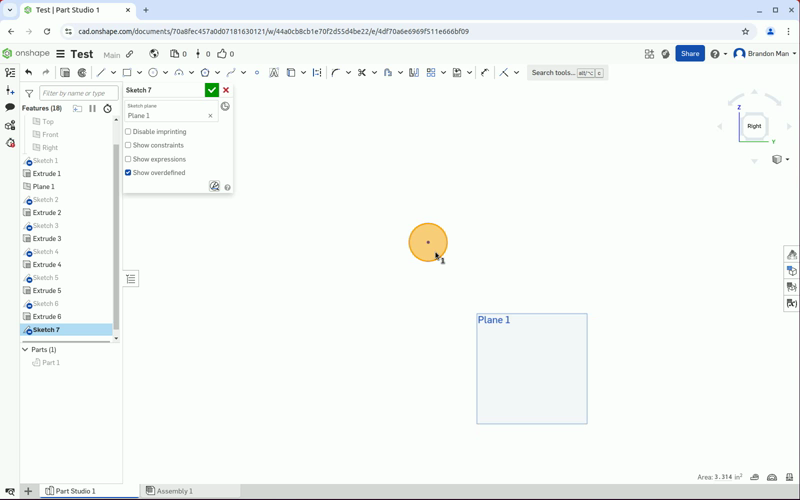
scroll(-6)
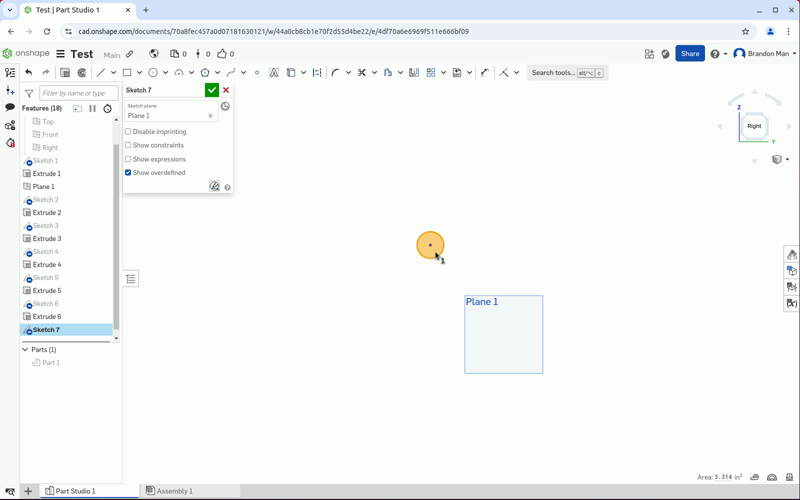
scroll(-6)
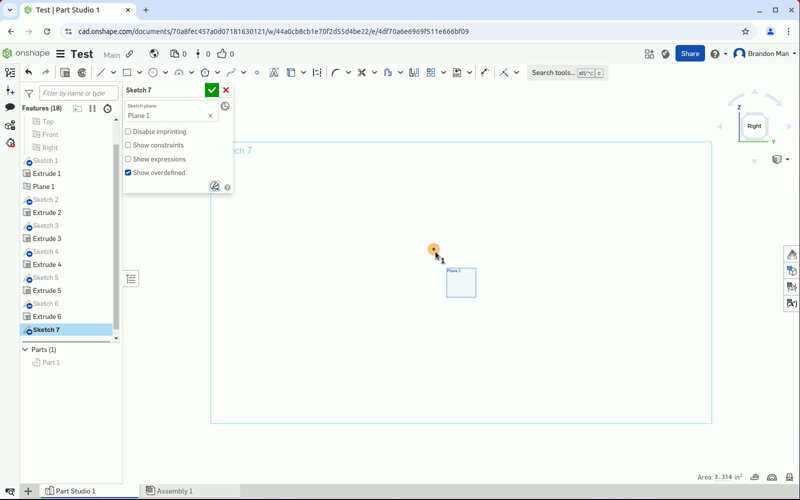
mouse_move(73, 352)
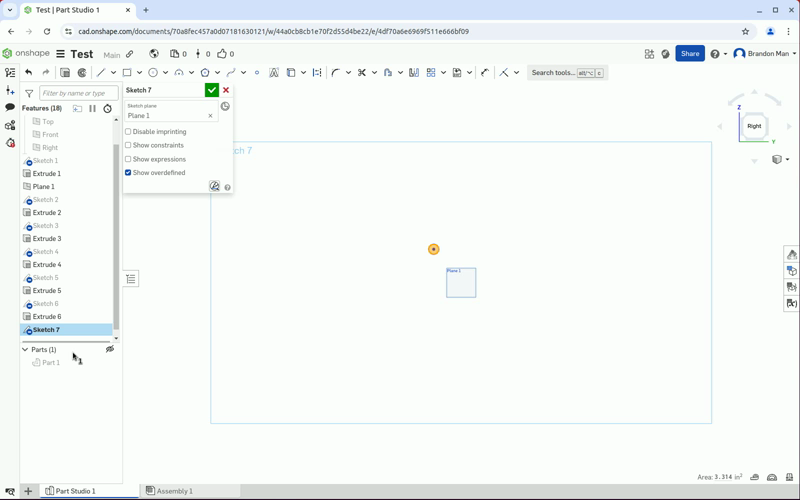
key(shift+y)
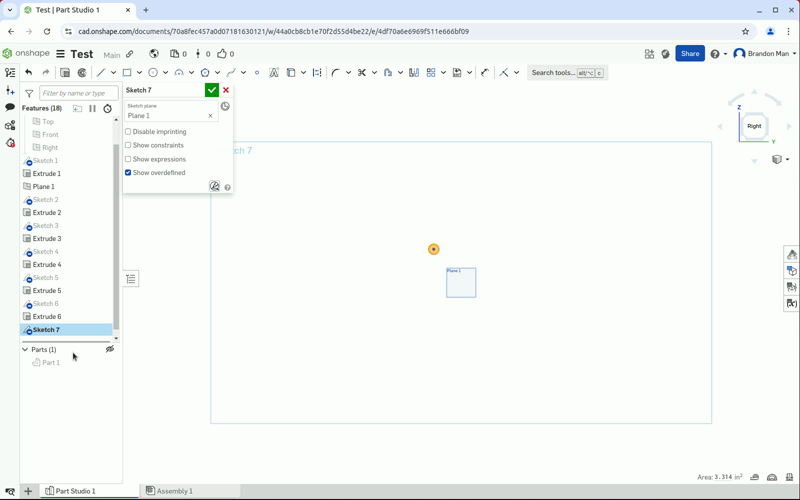
key(shift+e)
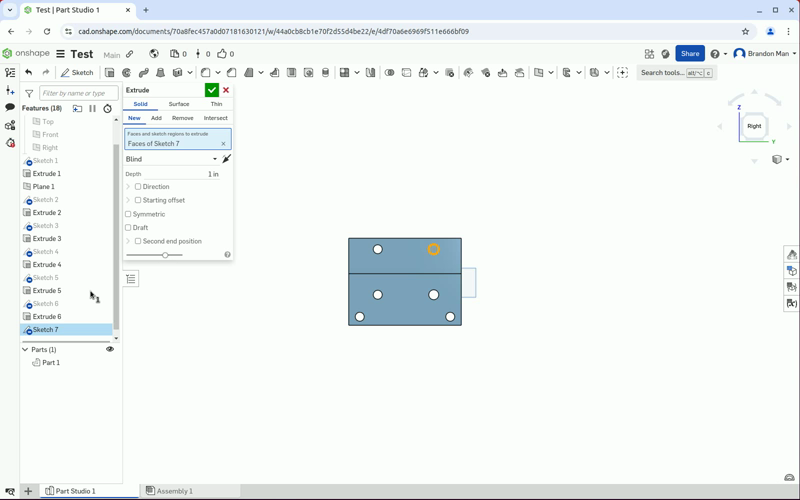
mouse_move(143, 106)
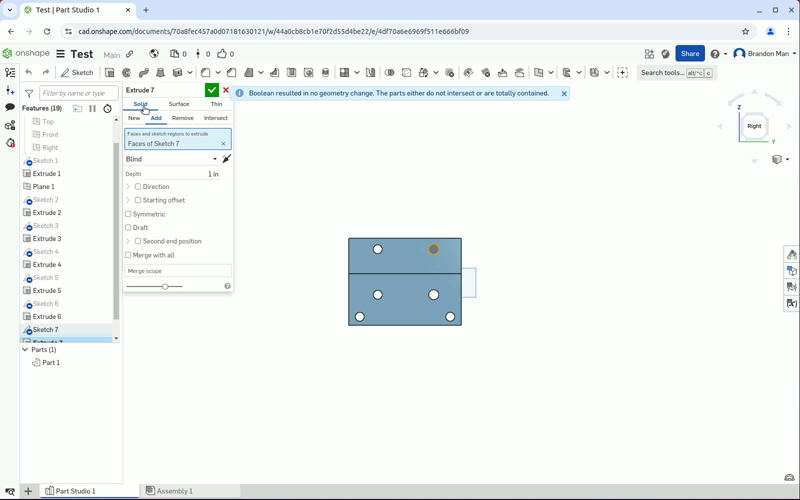
click(143, 106)
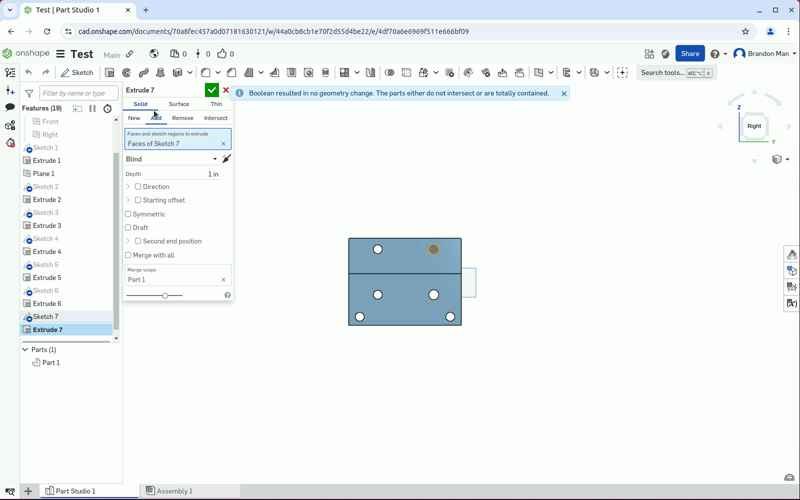
mouse_move(186, 120)
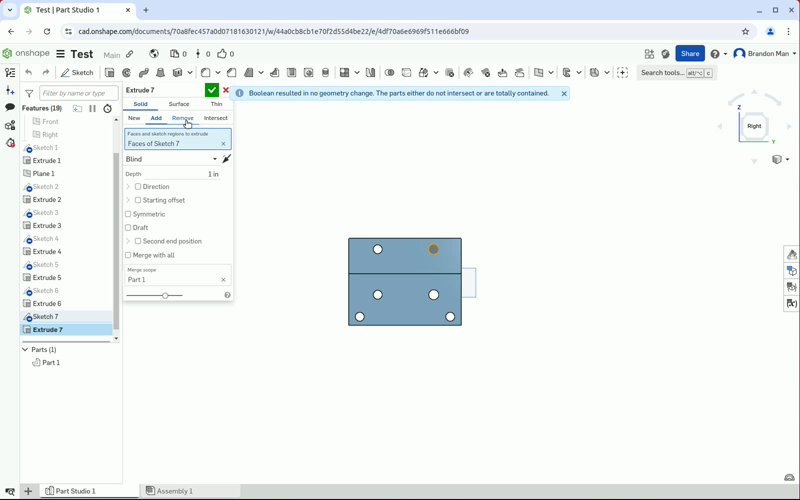
click(186, 120)
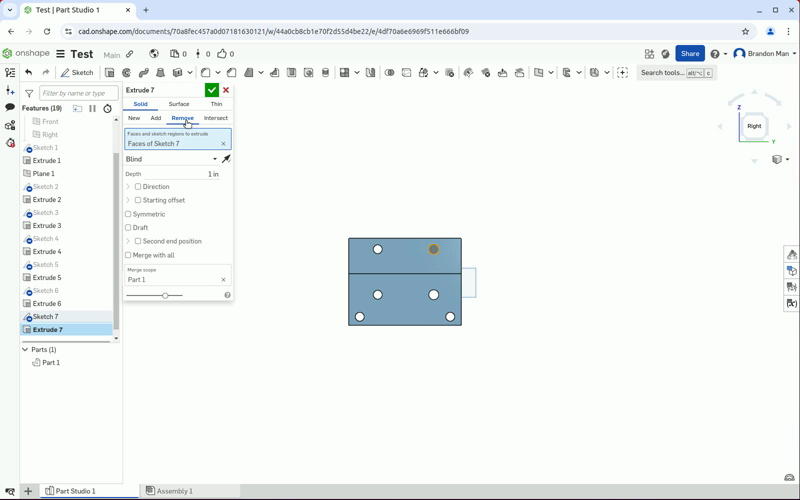
key(tab, 4)
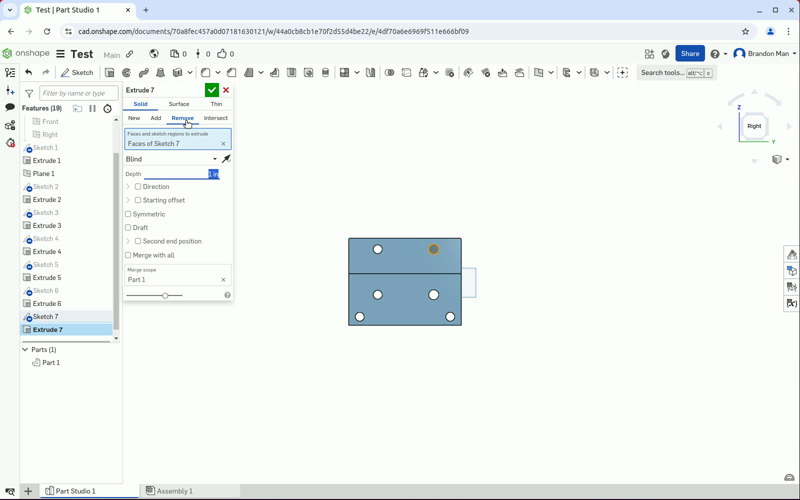
text(23.108)
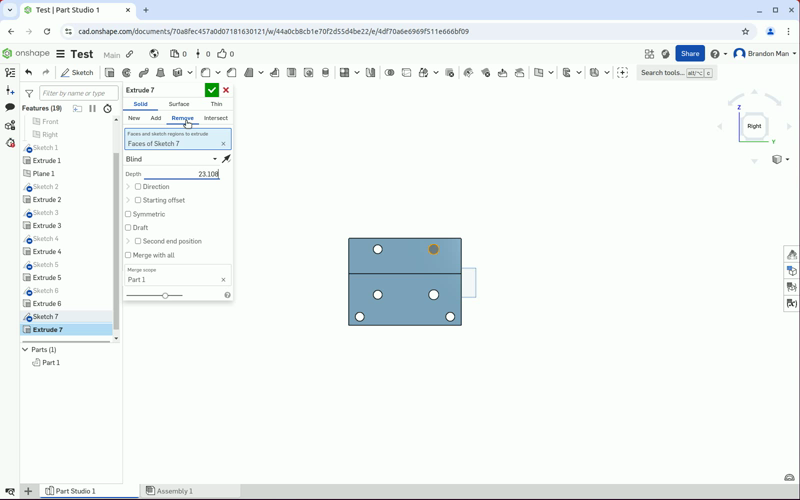
key(tab, 3)
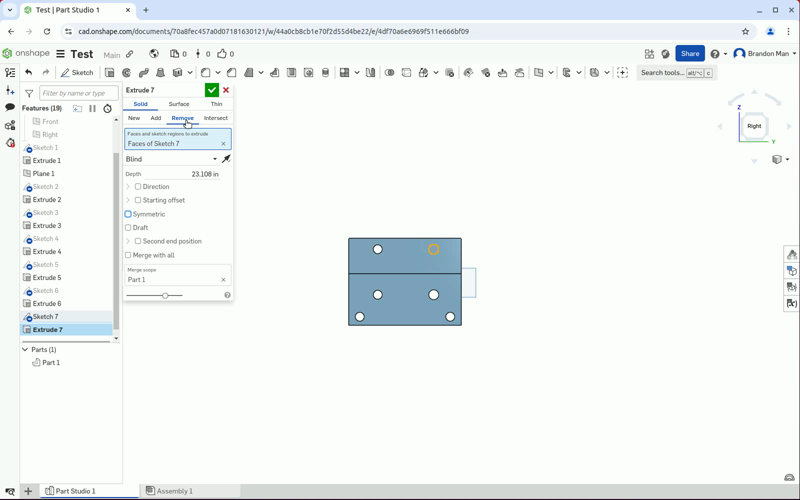
key(space)
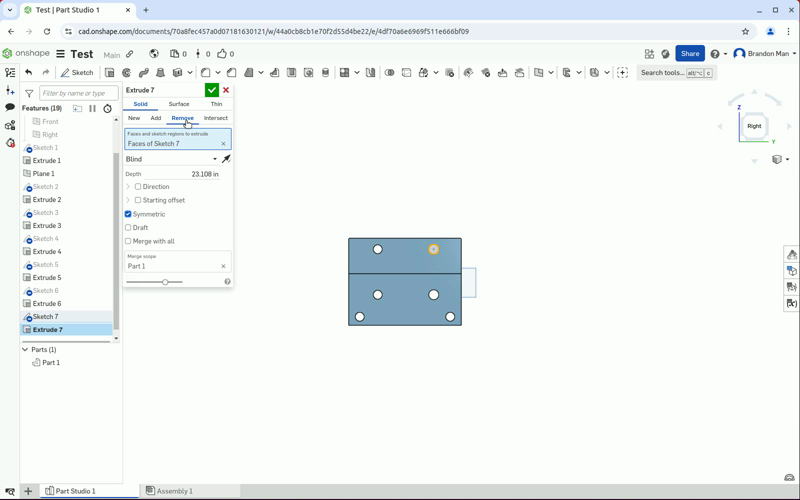
key(tab, 2)
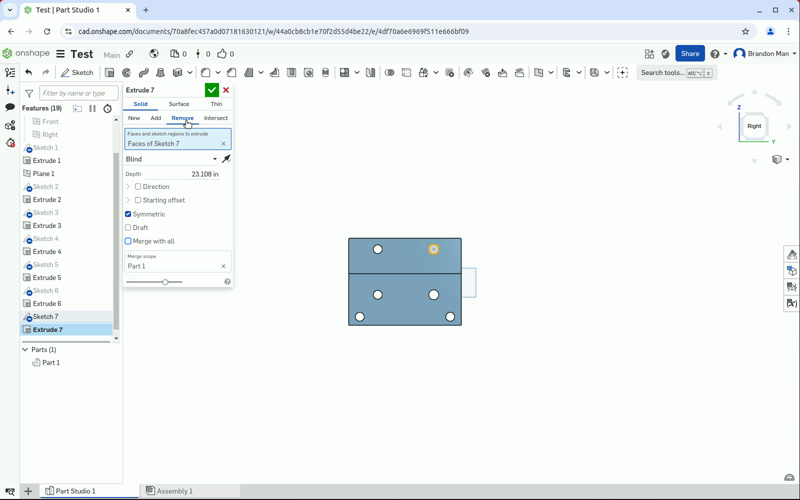
key(space)
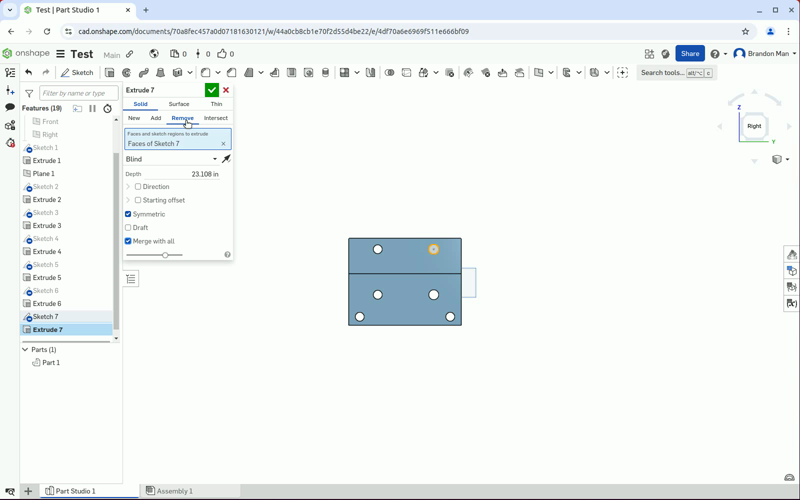
key(enter)
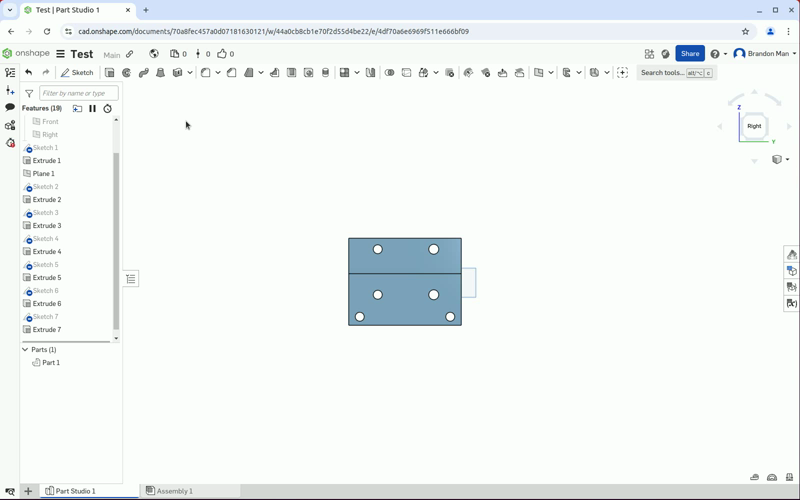
key(shift+h)
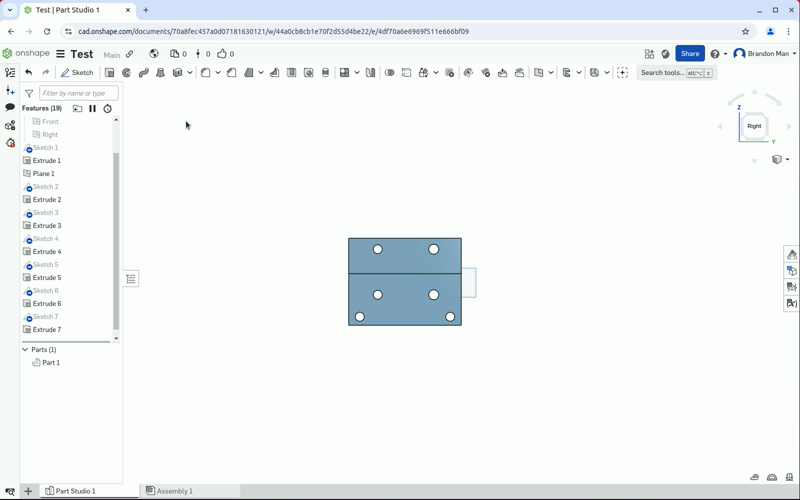
key(shift+h)
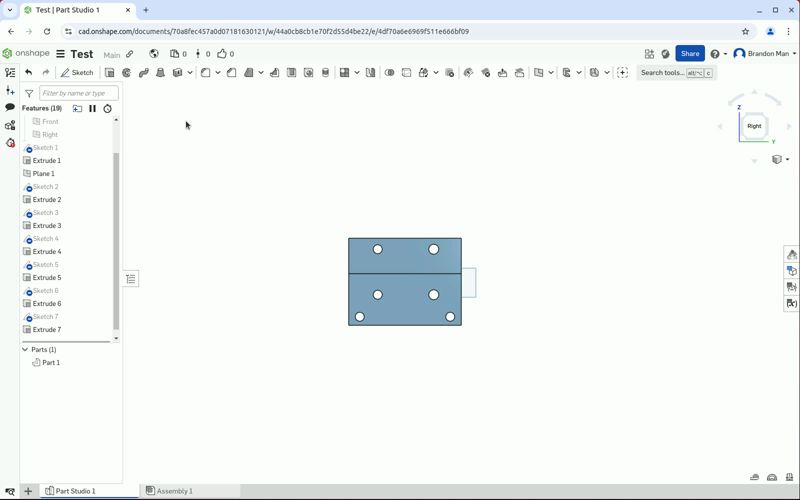
key(shift+7)
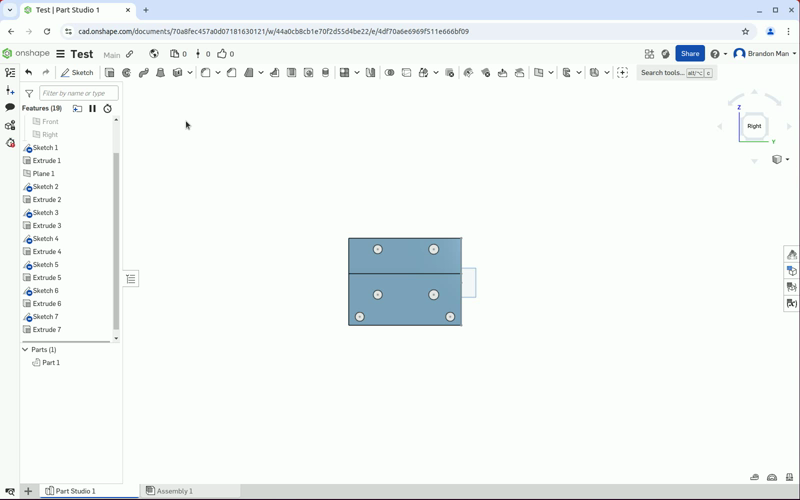
key(right, 2)
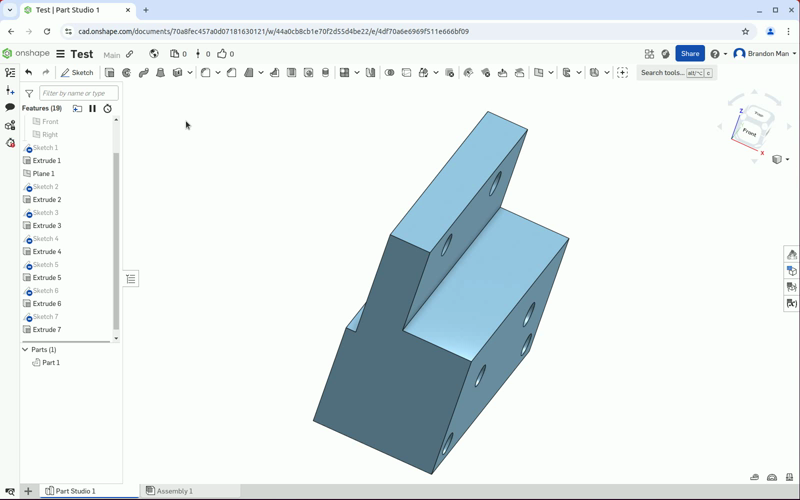
key(down, 2)
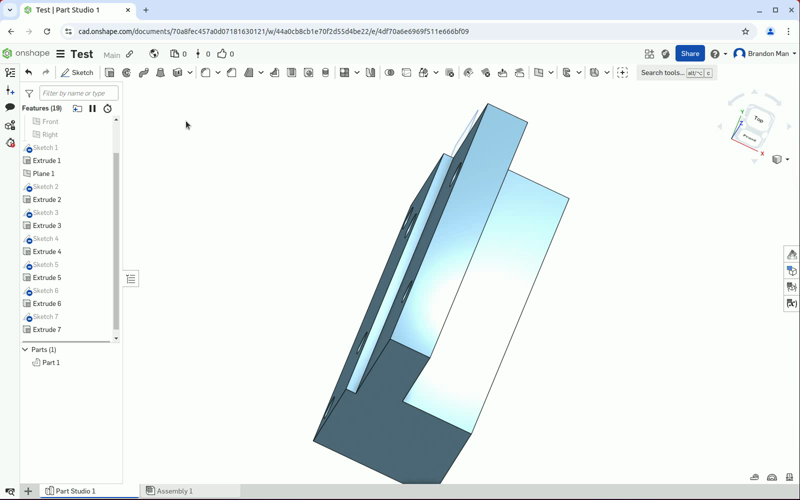
key(up, 2)
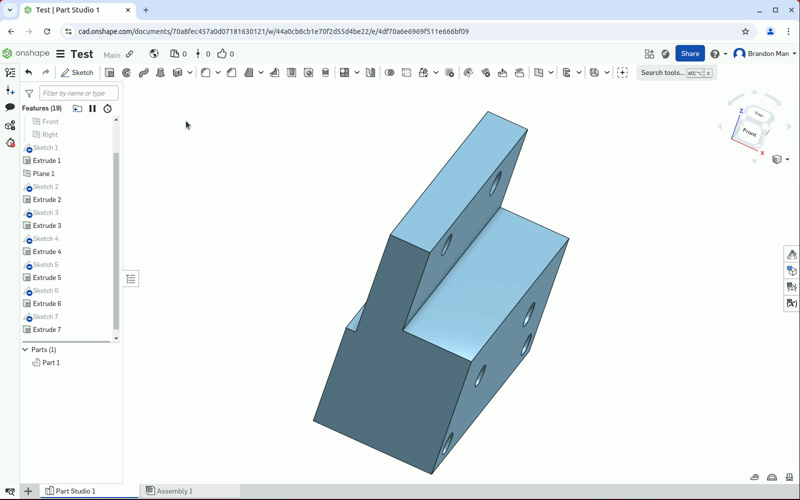
key(left, 2)
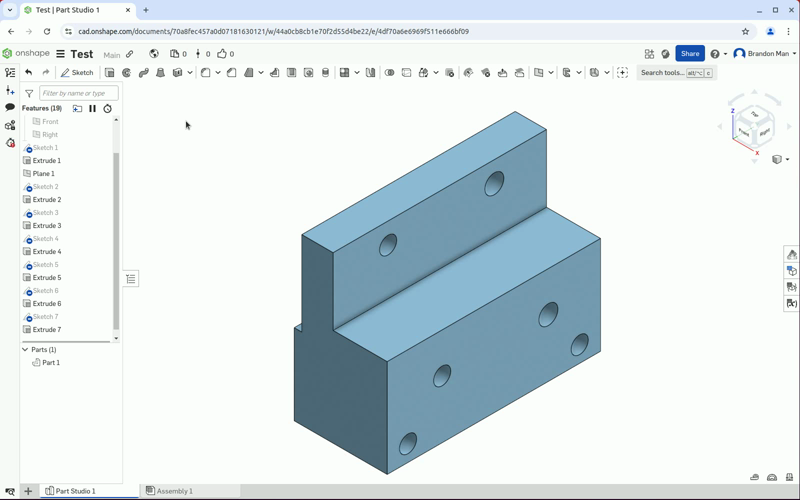
mouse_move(69, 150)
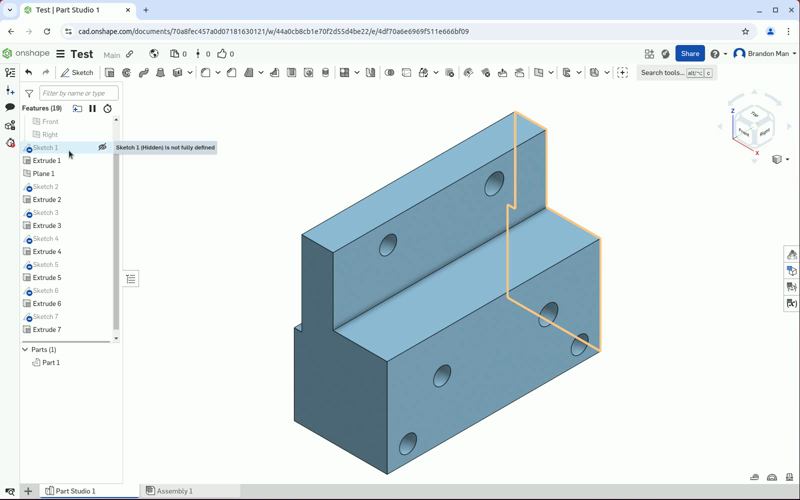
click(69, 150)